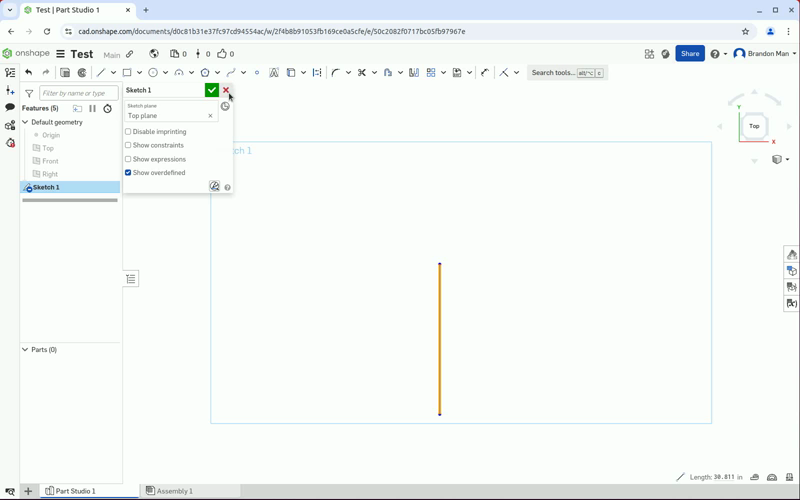
key(shift+h)
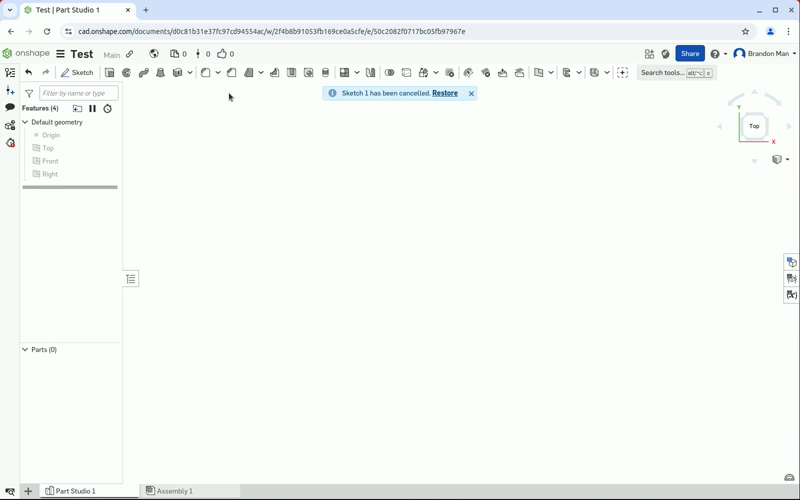
mouse_move(73, 352)
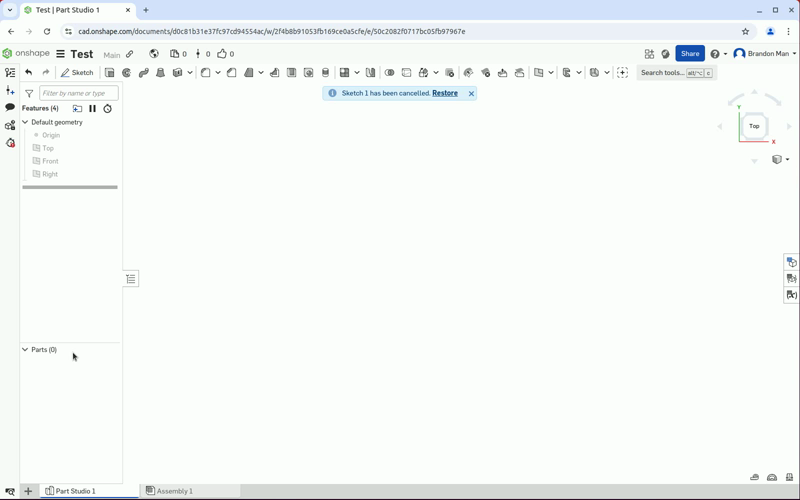
key(y)
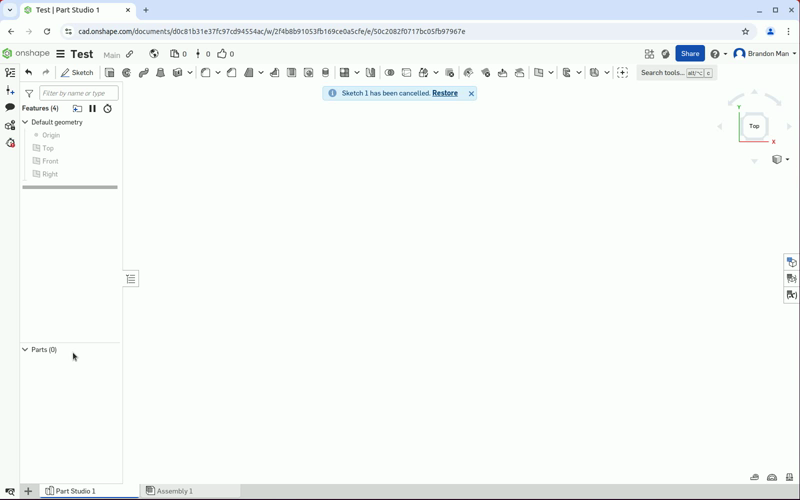
key(shift+p)
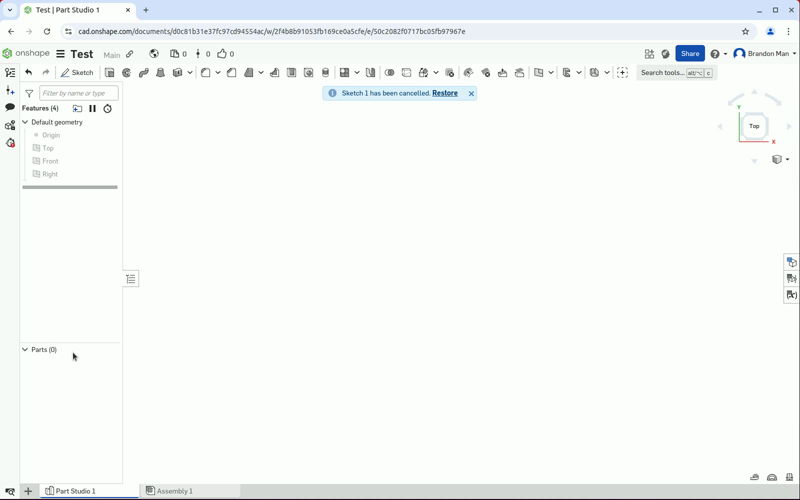
key(space)
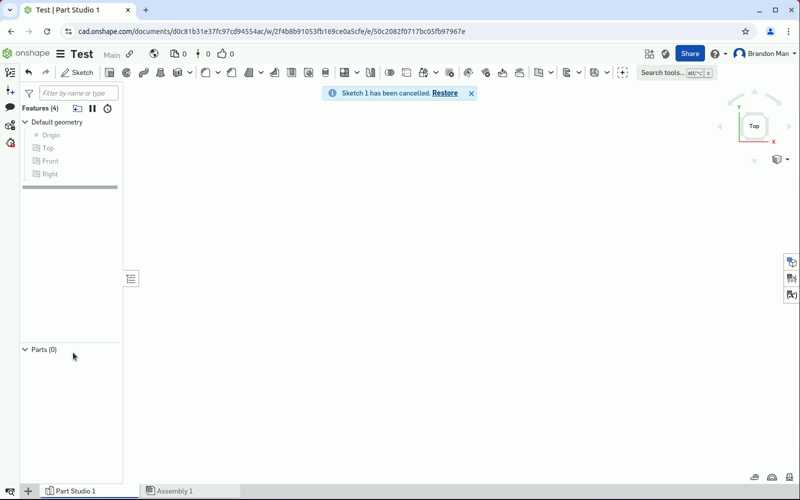
key_down(shift)
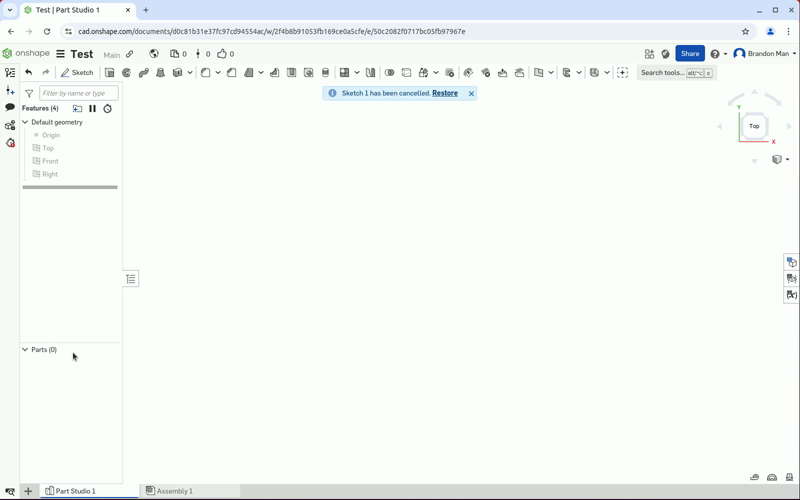
key(up)
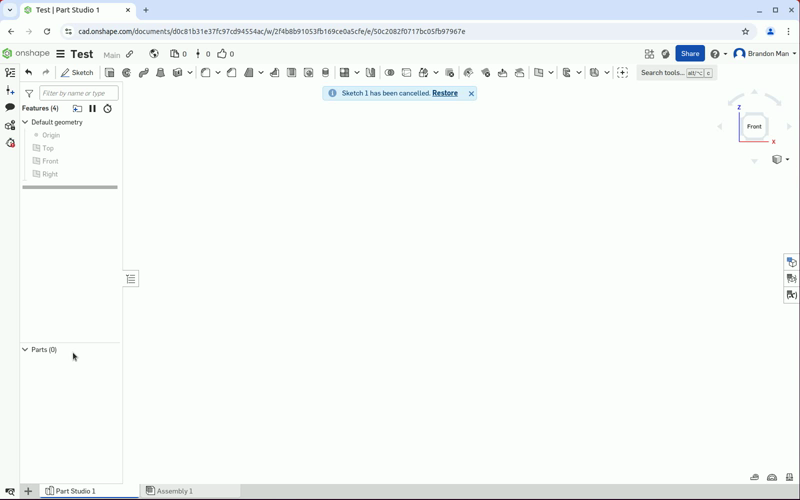
key_up(shift)
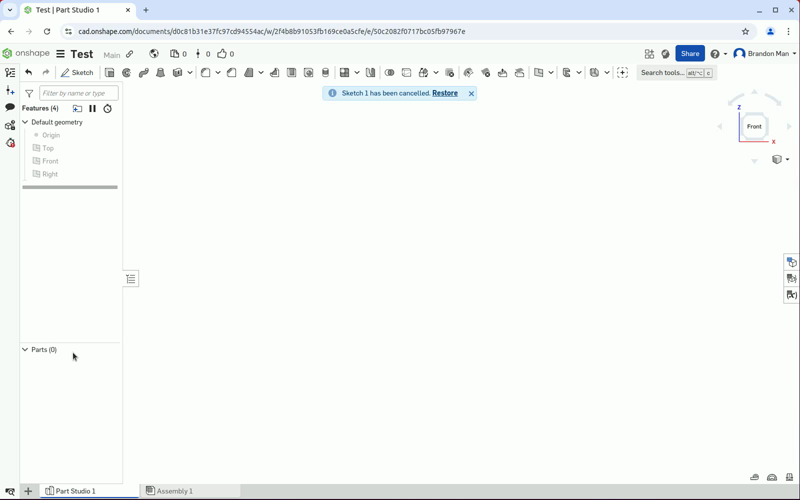
mouse_move(73, 352)
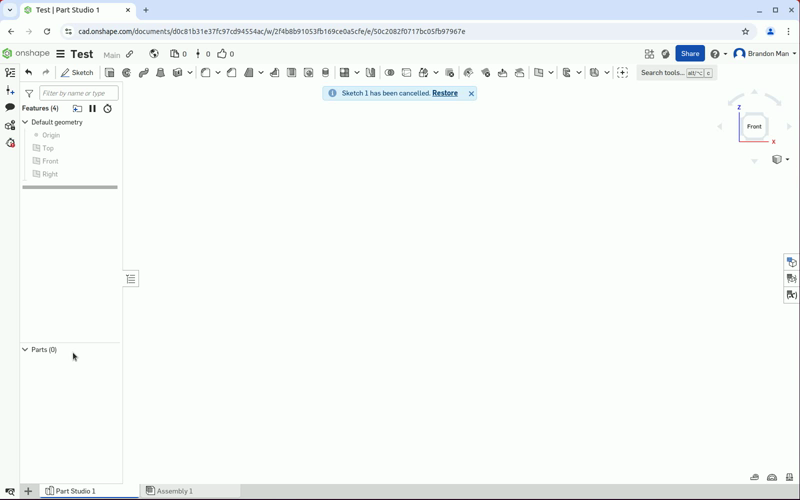
key(shift+y)
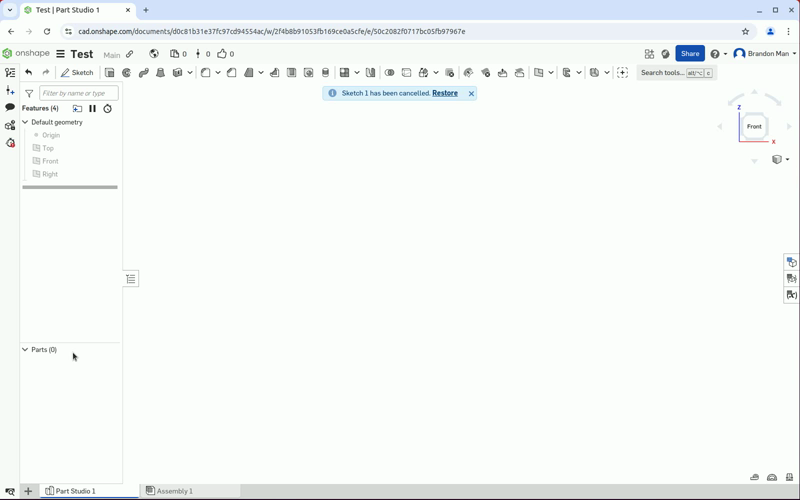
key(shift+s)
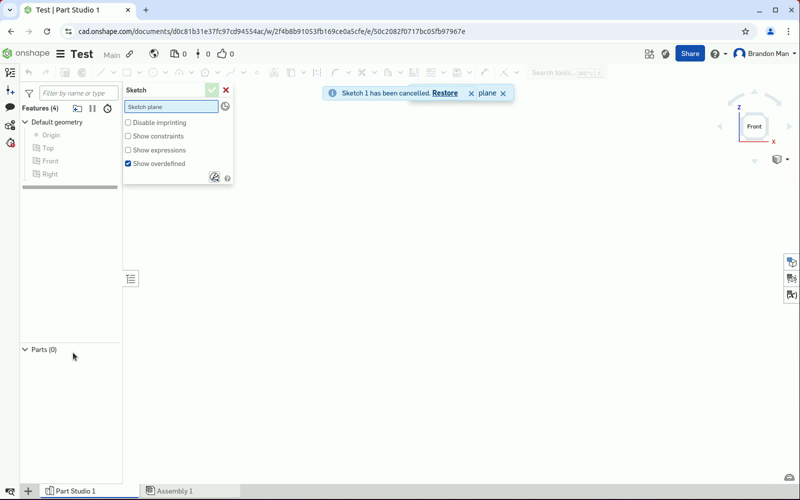
mouse_move(73, 163)
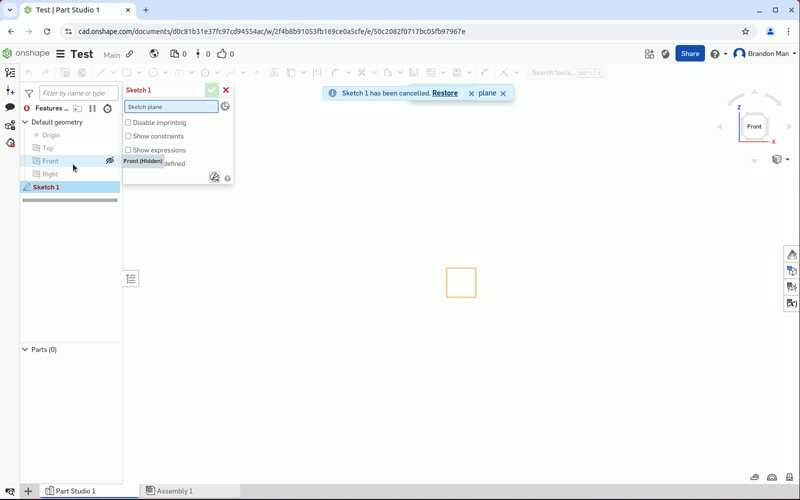
click(73, 163)
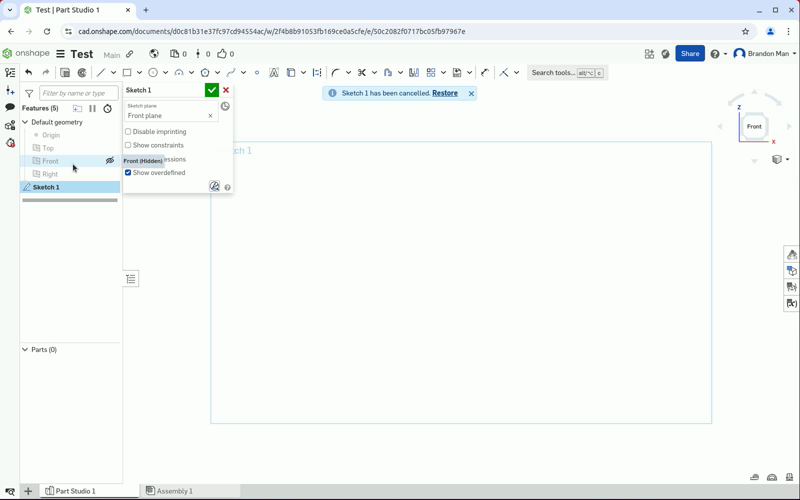
mouse_move(73, 352)
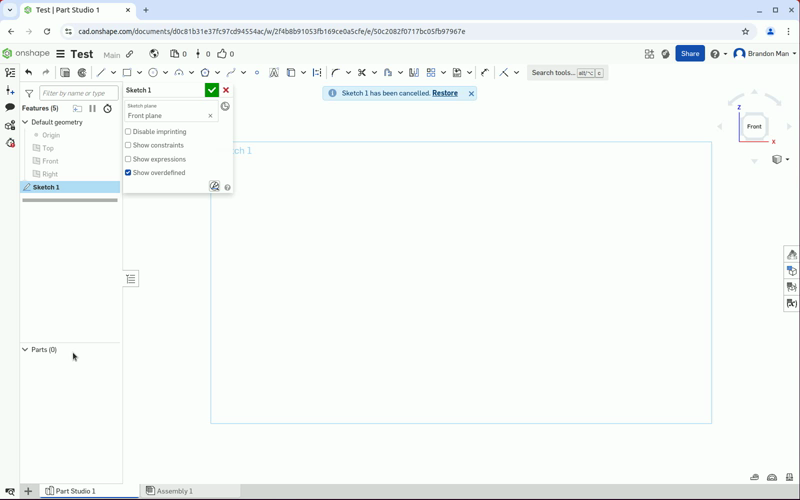
key(y)
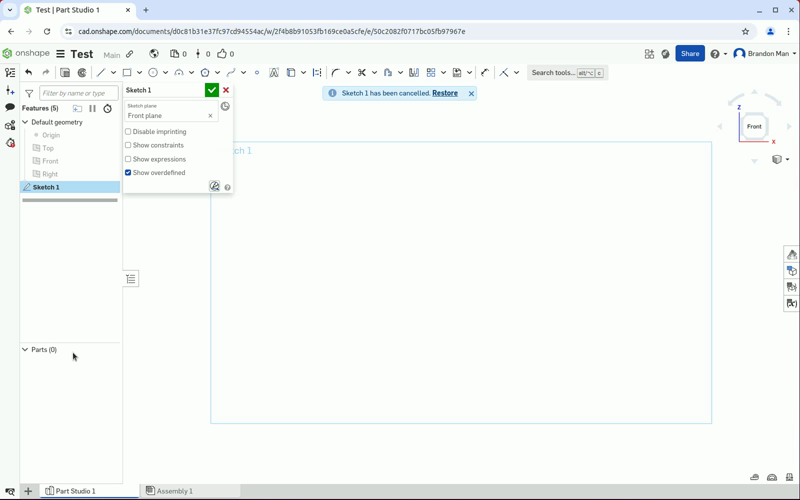
key(l)
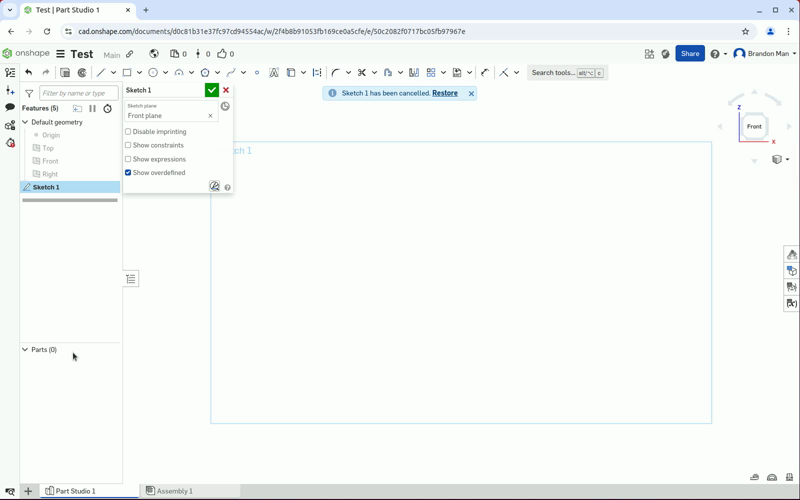
key_down(shift)
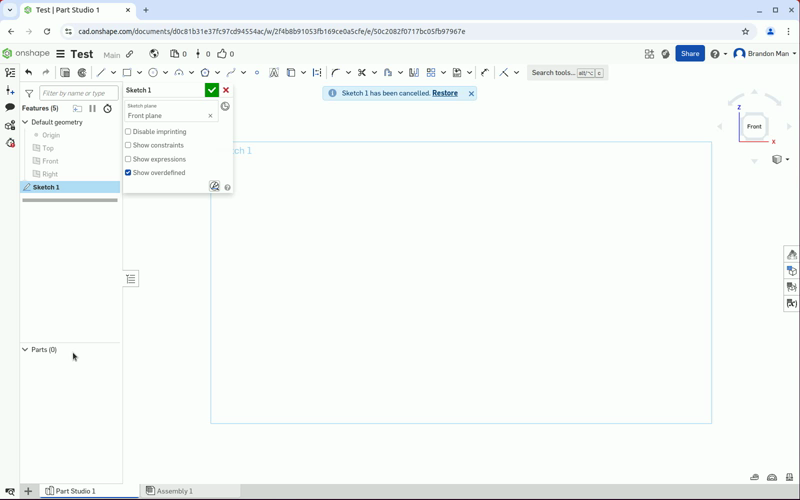
mouse_move(459, 297)
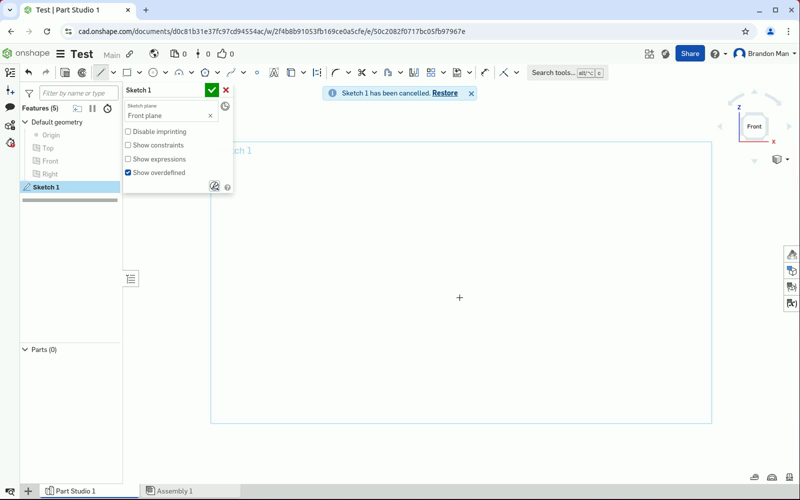
click(459, 297)
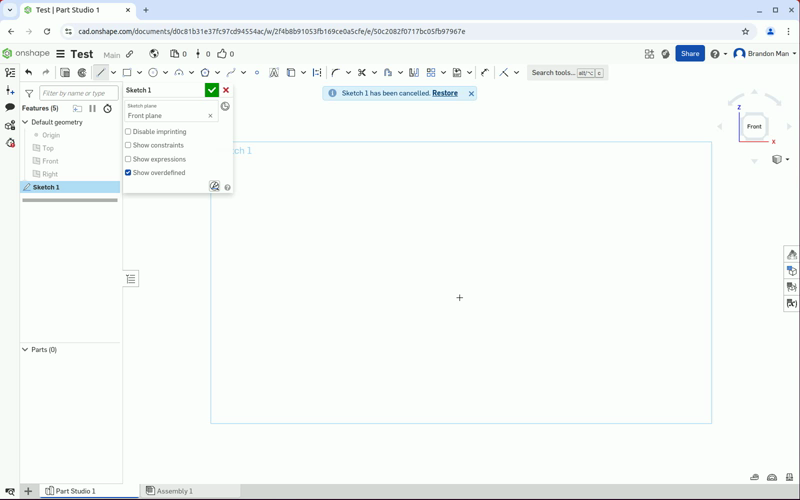
key_up(shift)
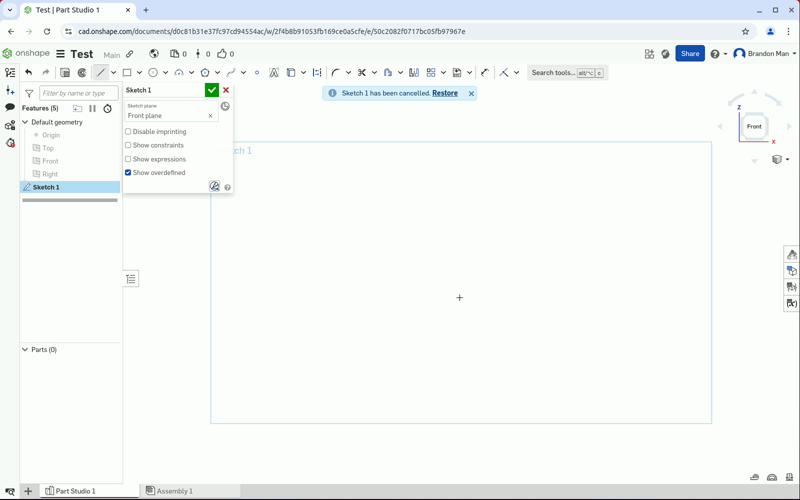
key_down(shift)
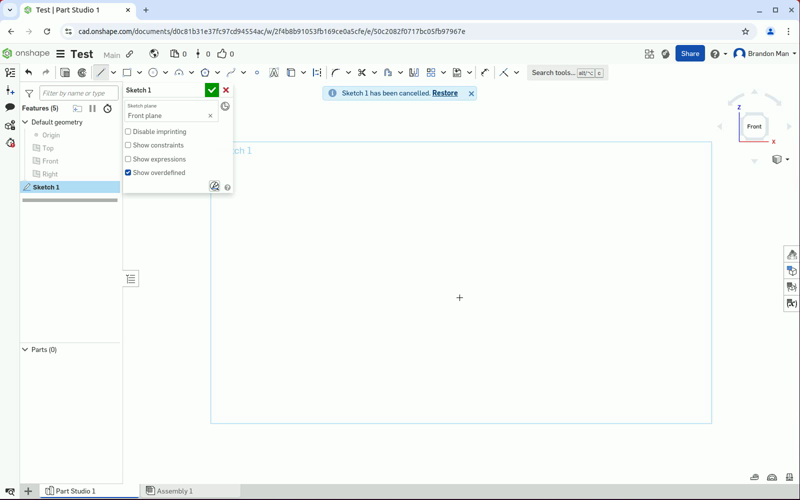
mouse_move(489, 297)
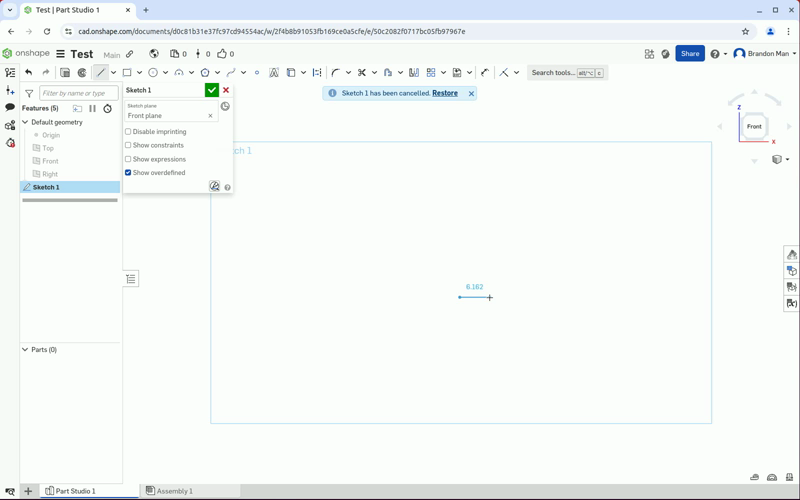
mouse_move(467, 297)
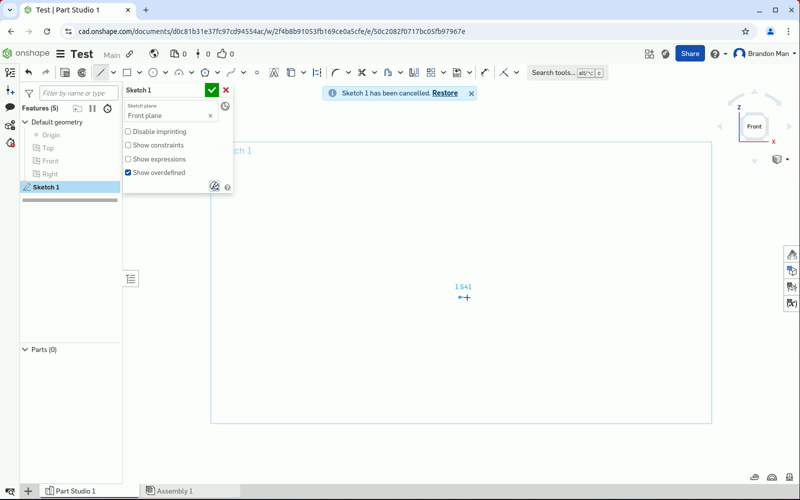
click(467, 297)
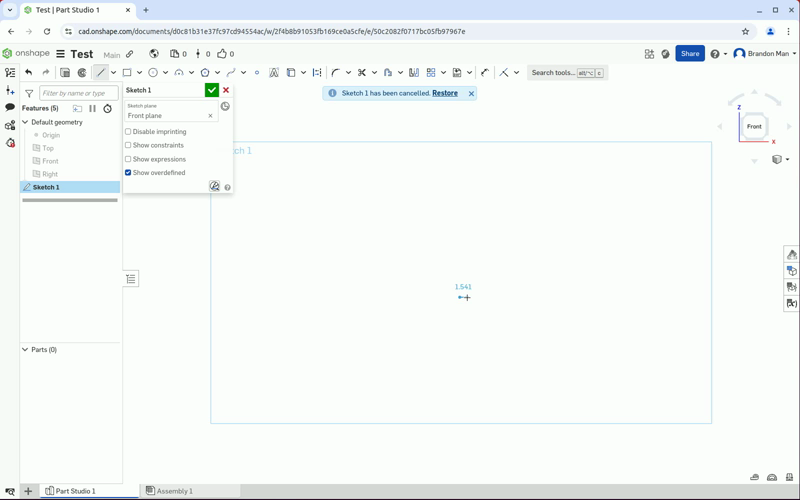
key_up(shift)
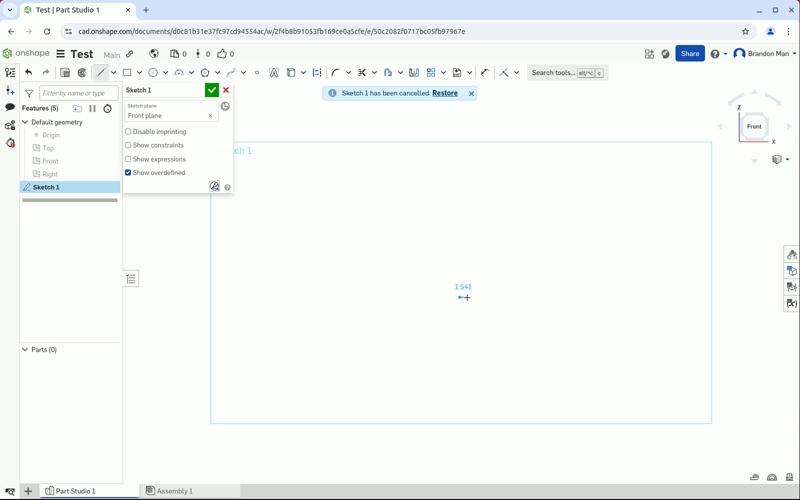
key_down(shift)
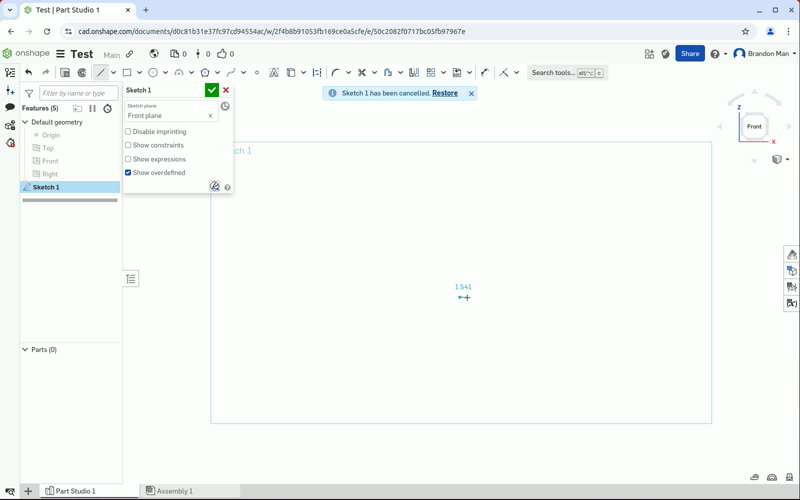
mouse_move(467, 233)
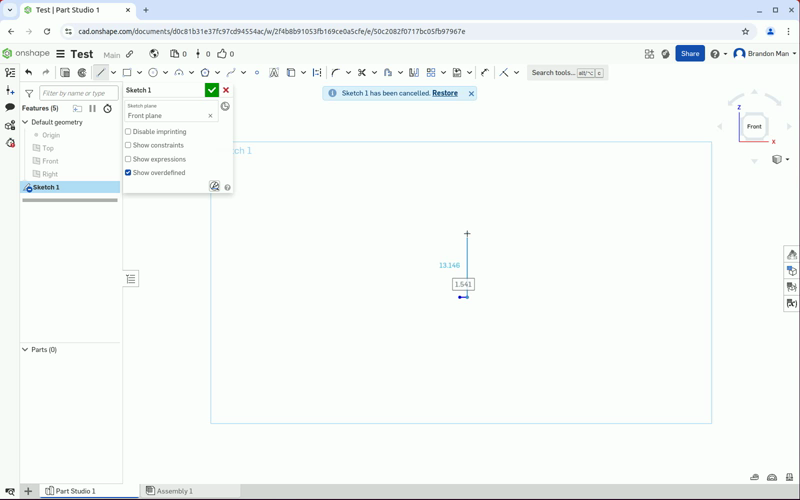
click(467, 233)
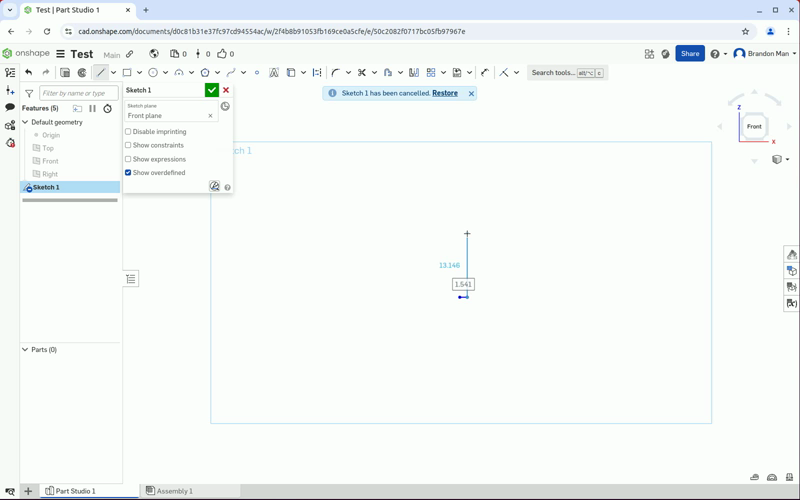
key_up(shift)
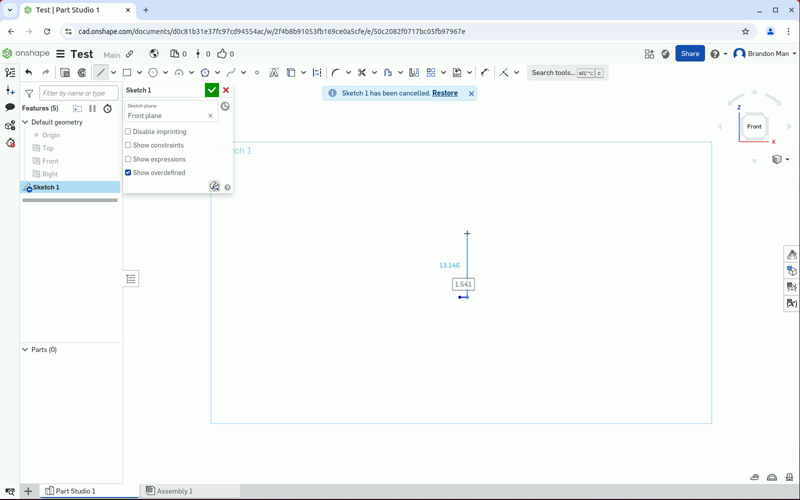
key_down(shift)
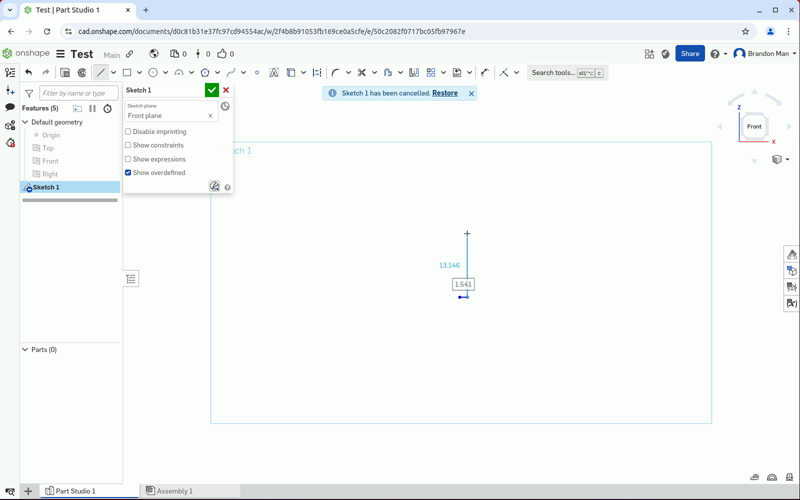
mouse_move(497, 233)
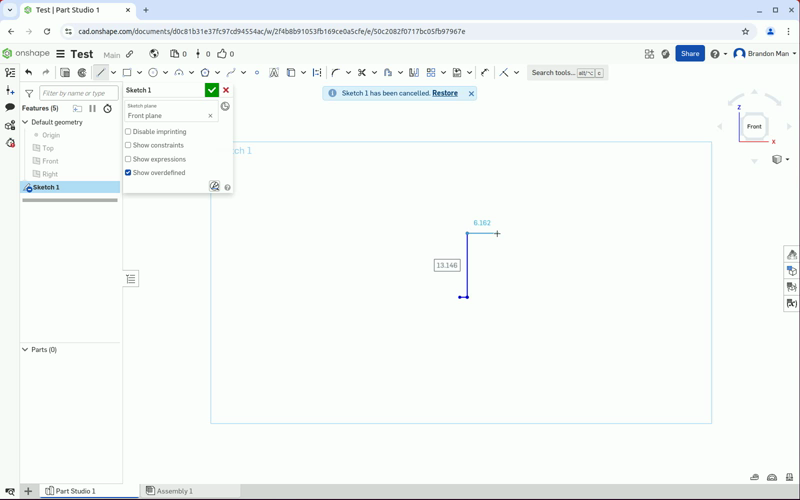
mouse_move(459, 233)
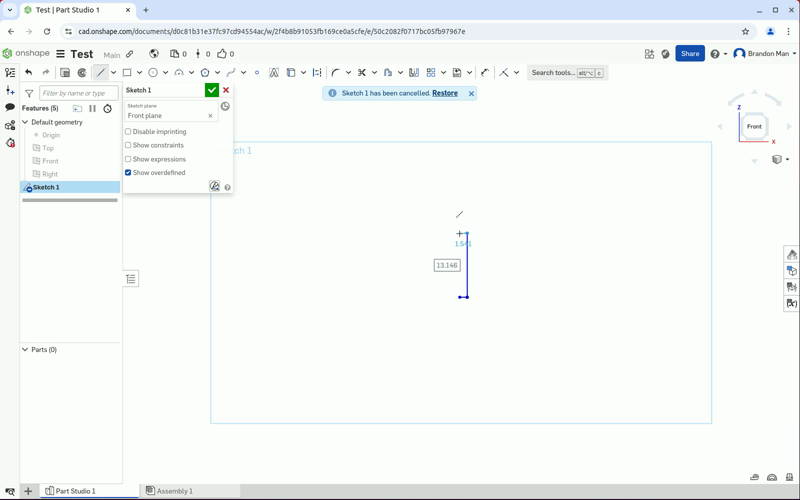
click(459, 233)
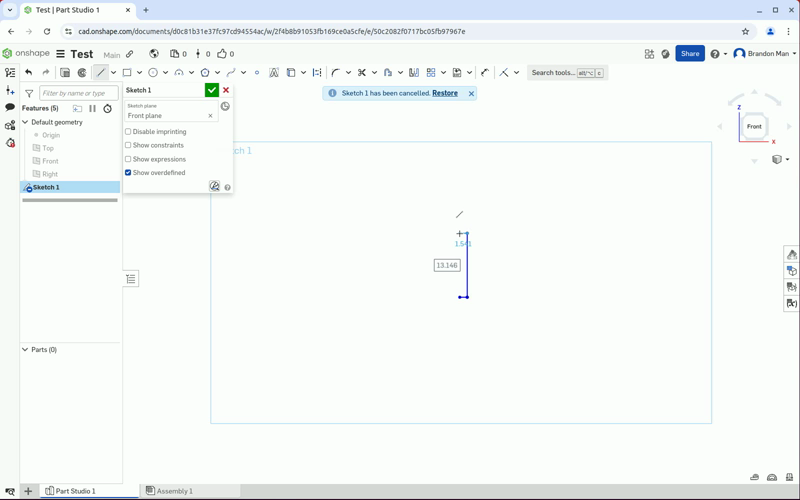
key_up(shift)
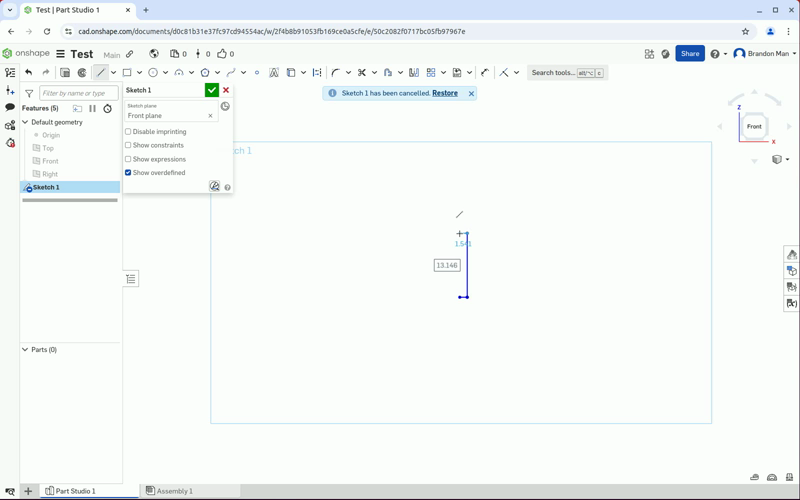
key_down(shift)
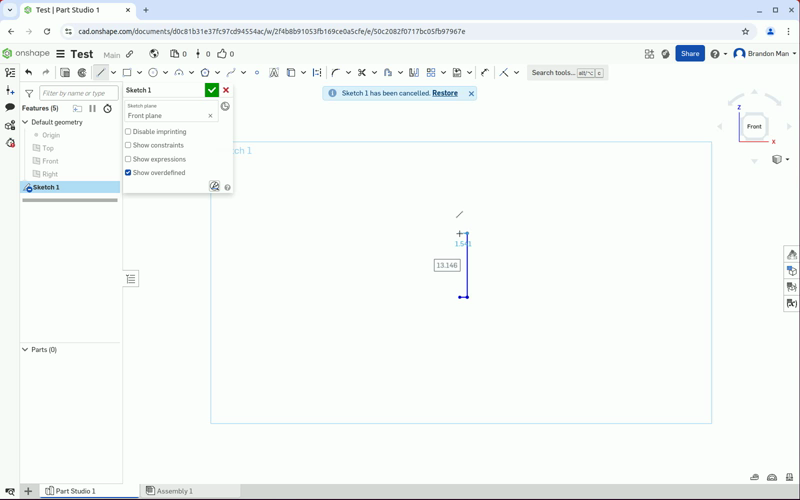
mouse_move(489, 233)
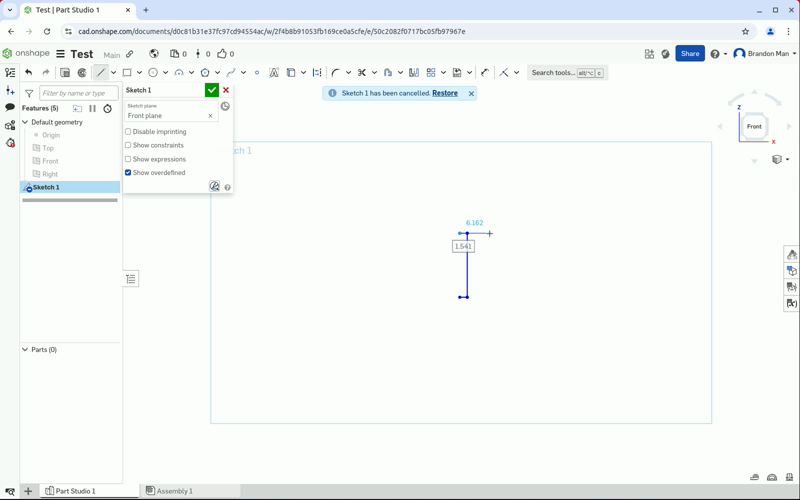
mouse_move(459, 247)
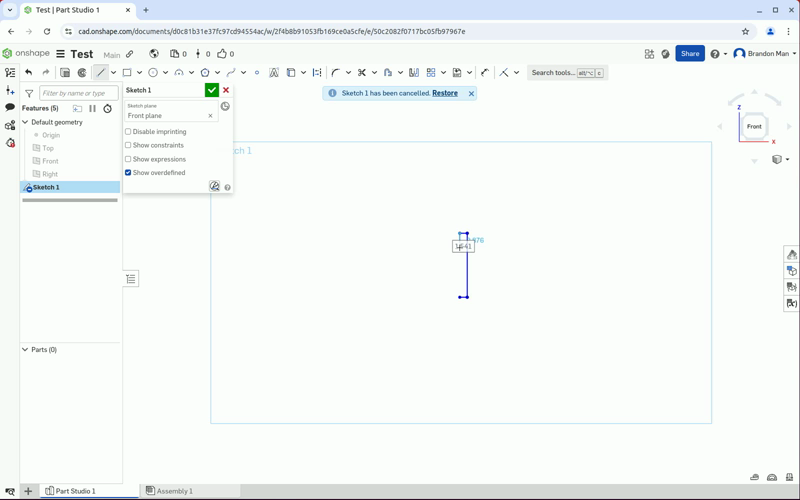
click(459, 247)
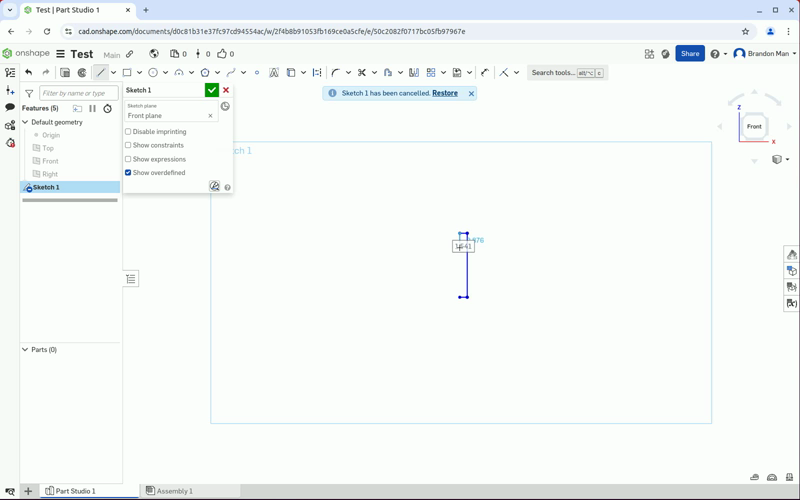
key_up(shift)
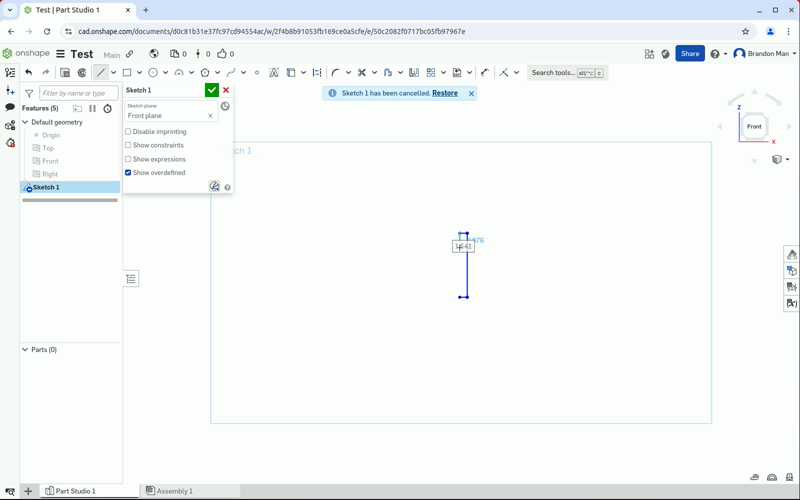
key_down(shift)
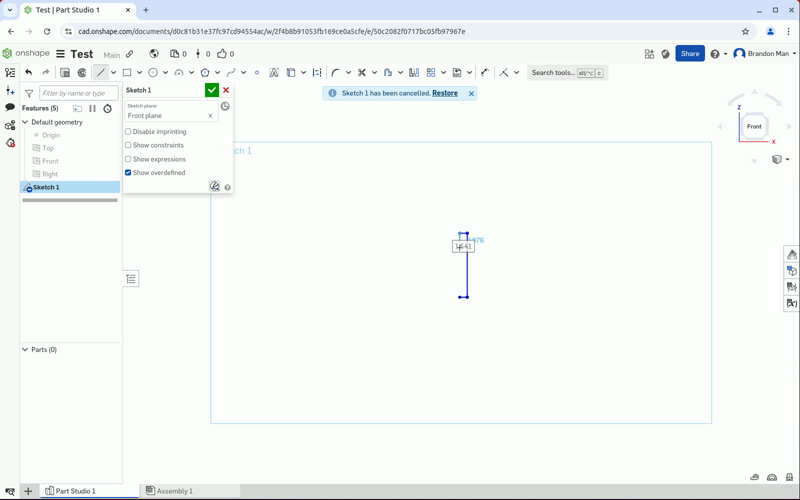
mouse_move(489, 247)
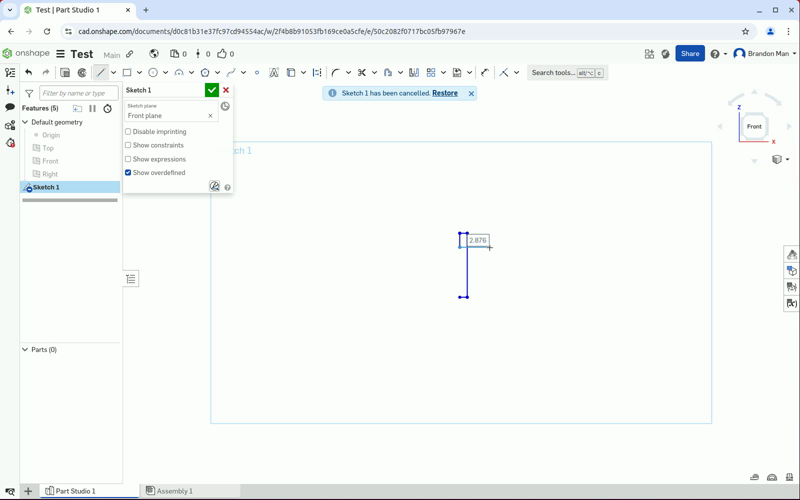
mouse_move(459, 282)
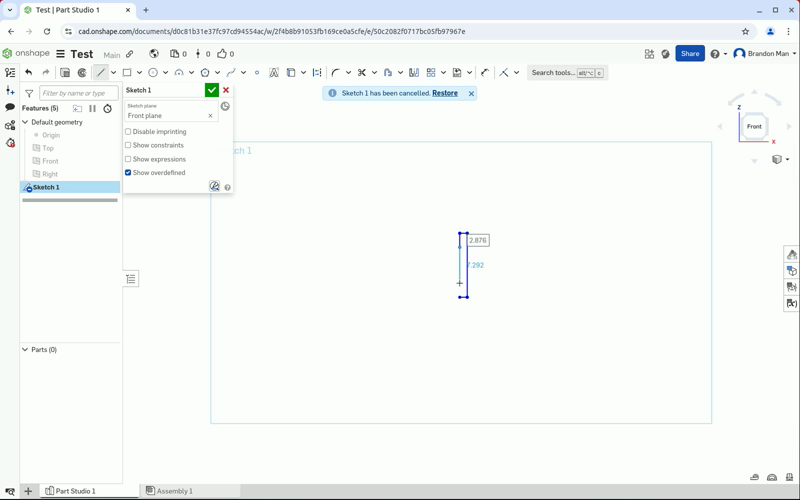
click(459, 282)
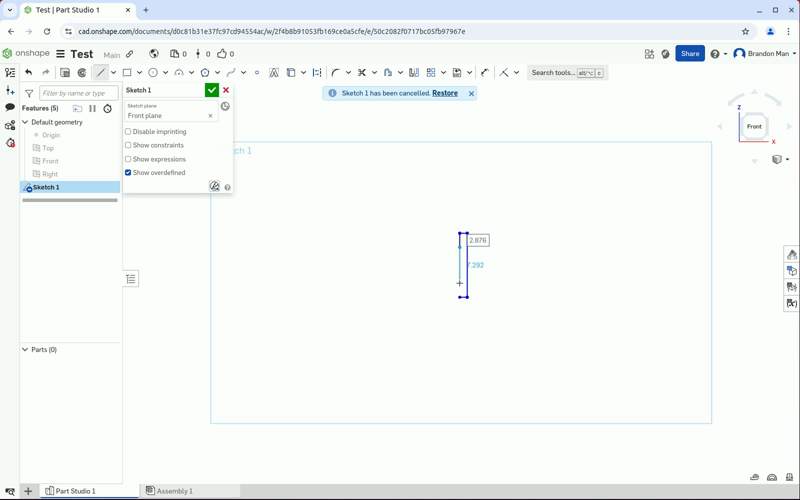
key_up(shift)
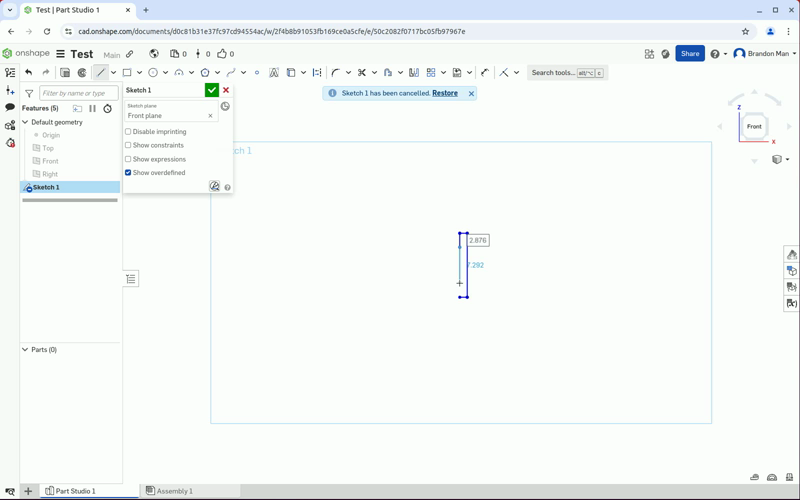
mouse_move(489, 282)
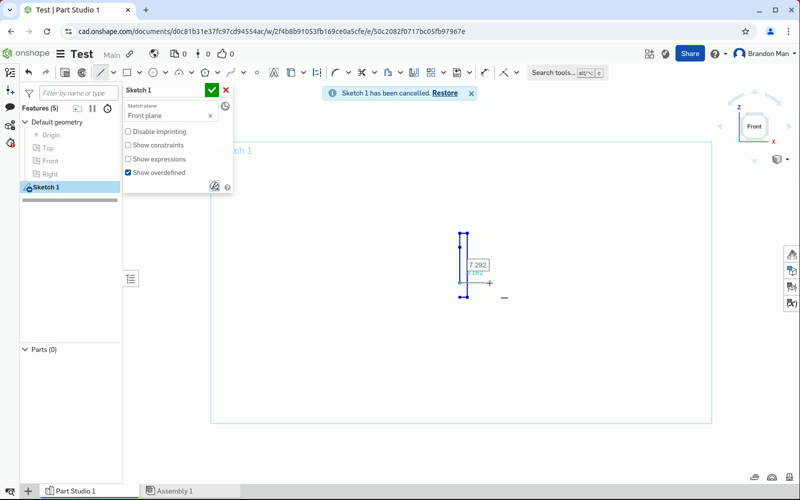
key_down(shift)
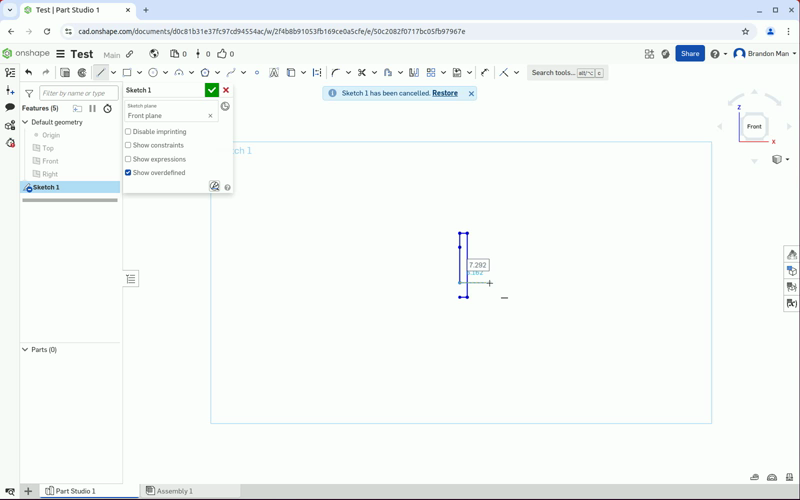
mouse_move(459, 297)
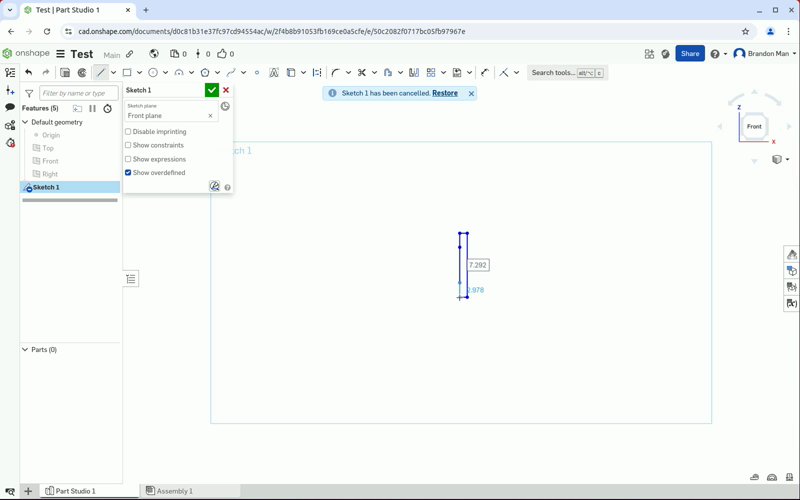
key_up(shift)
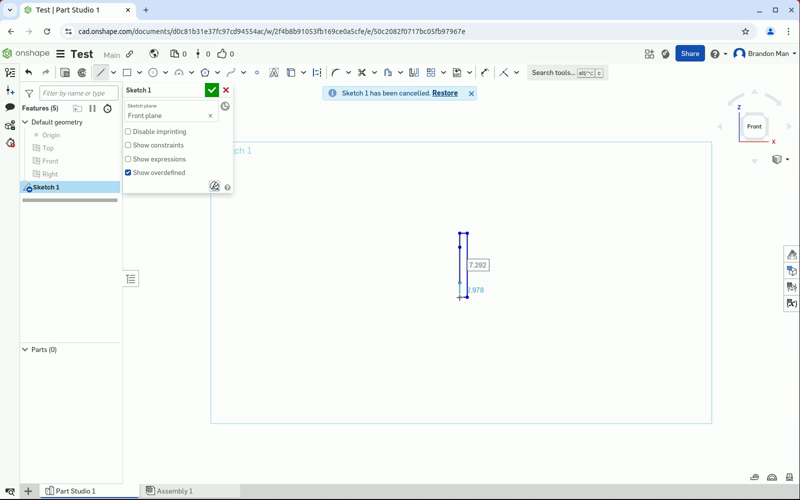
click(459, 297)
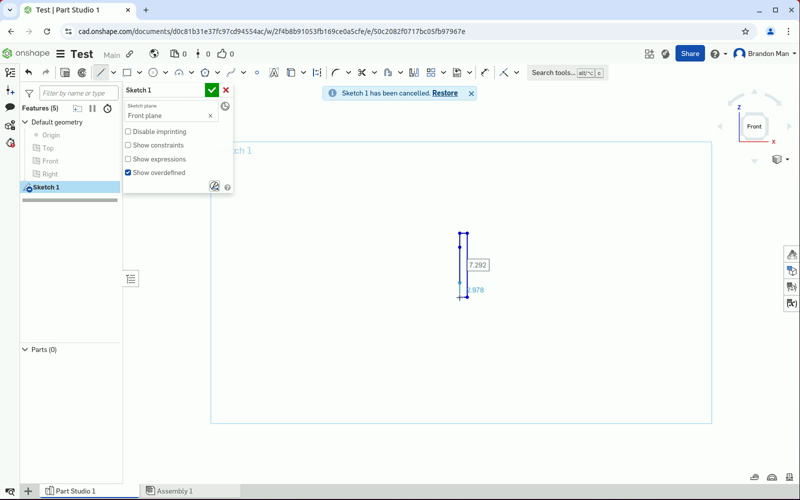
key(esc)
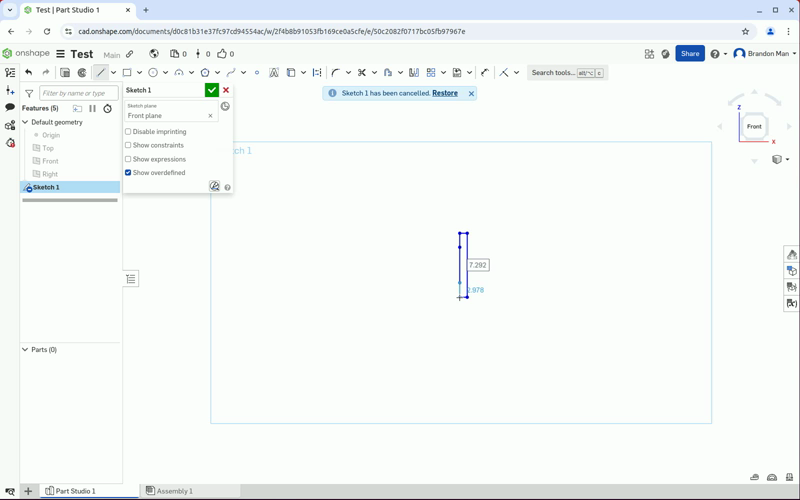
mouse_move(461, 296)
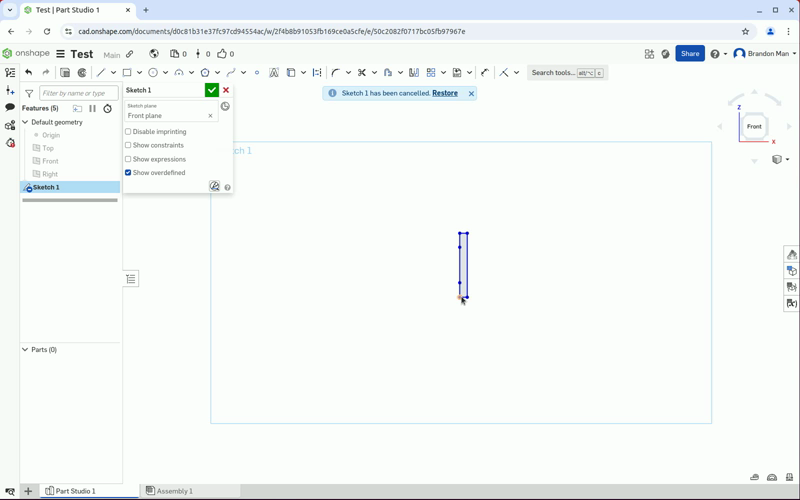
scroll(6)
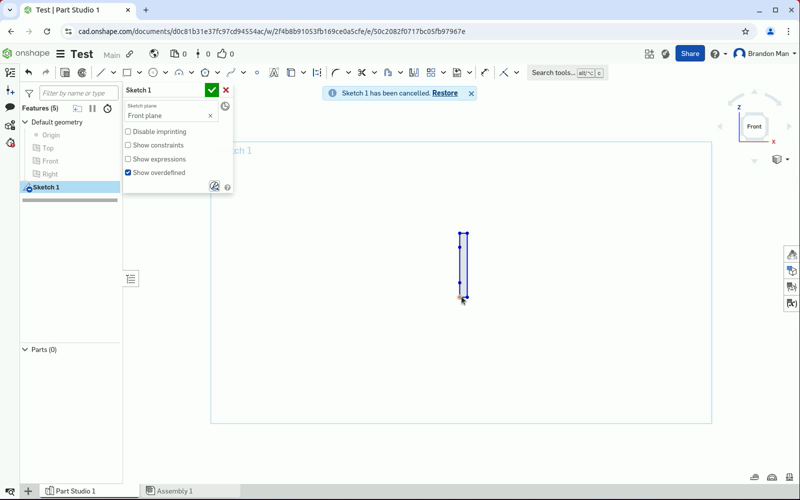
scroll(6)
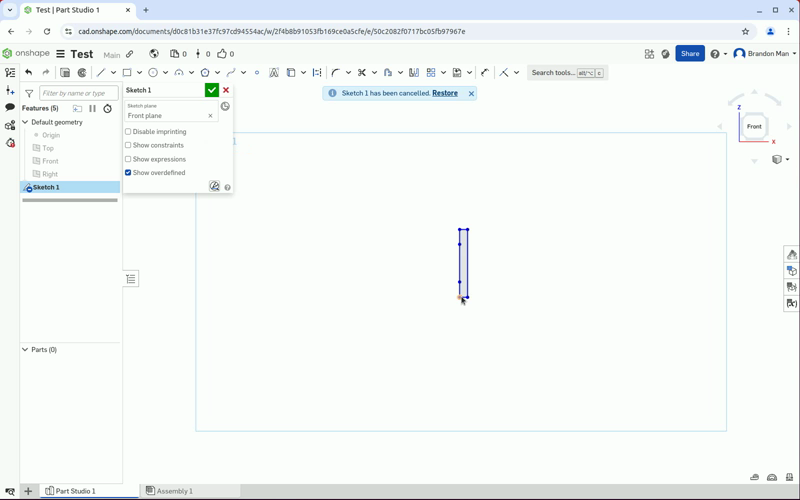
scroll(6)
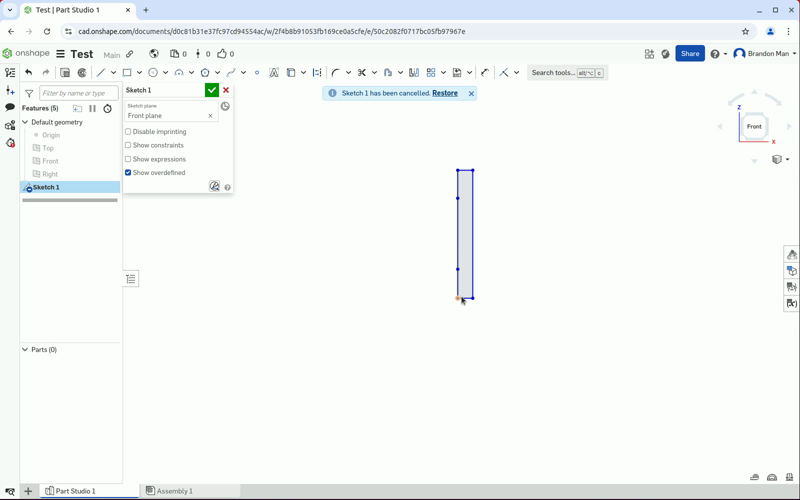
scroll(6)
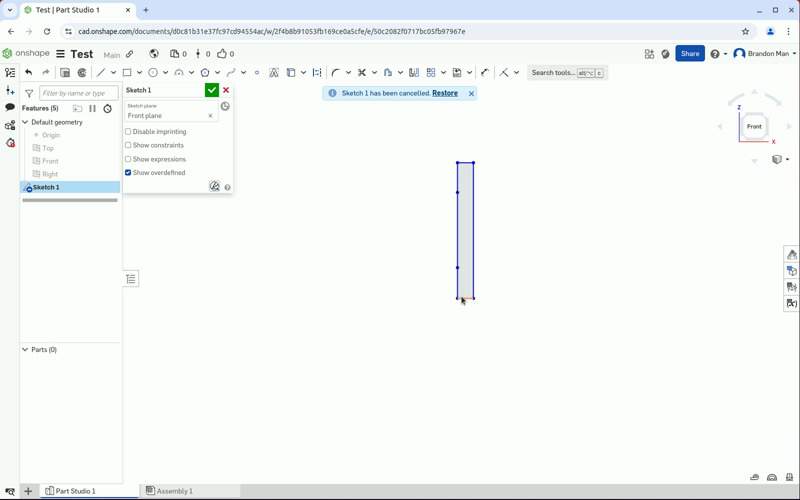
scroll(6)
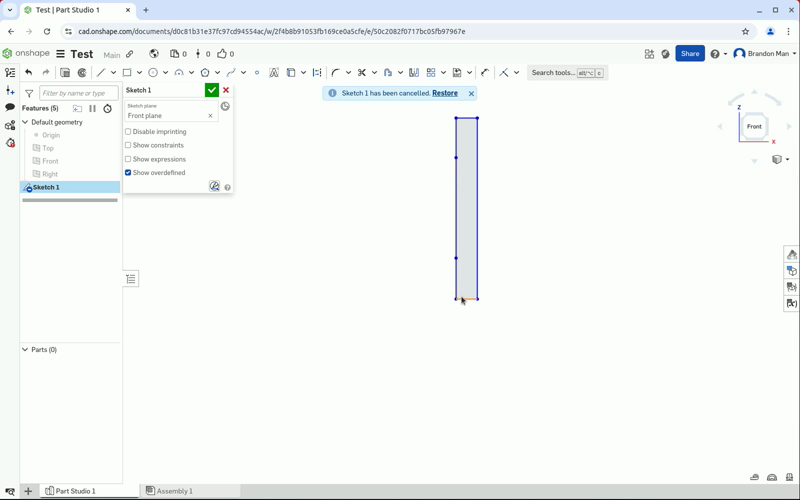
scroll(6)
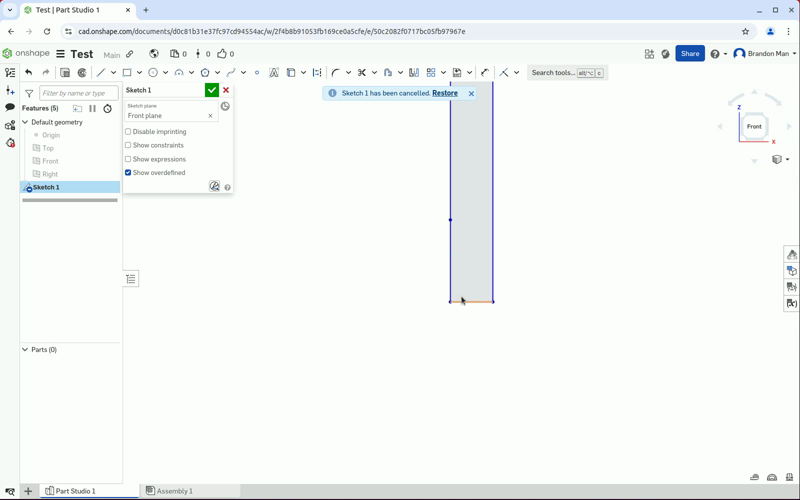
scroll(6)
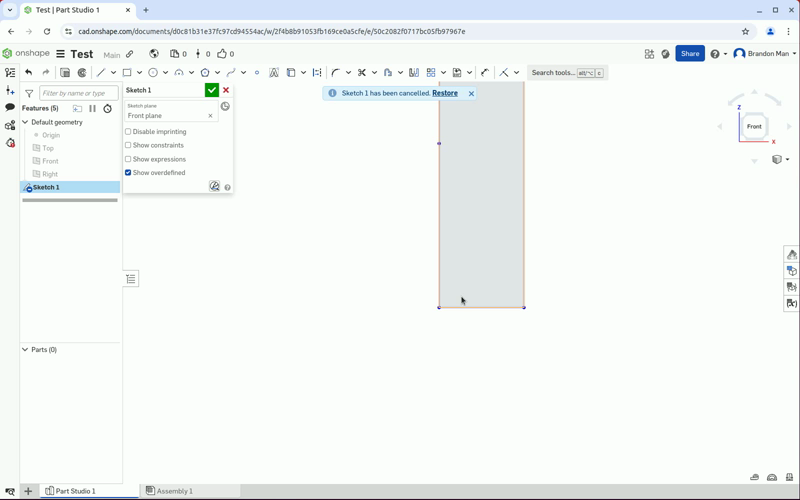
click(461, 296)
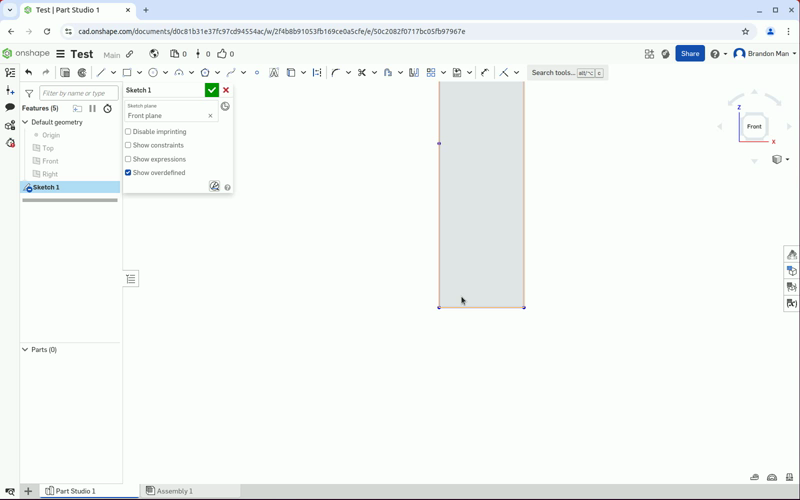
scroll(-6)
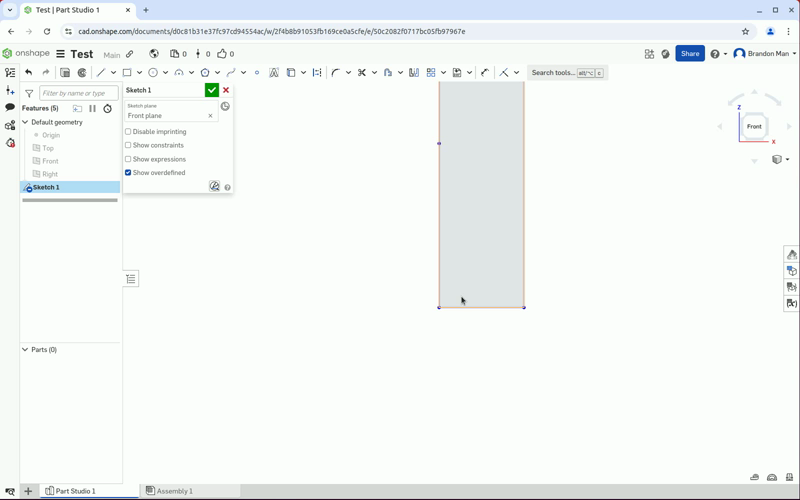
scroll(-6)
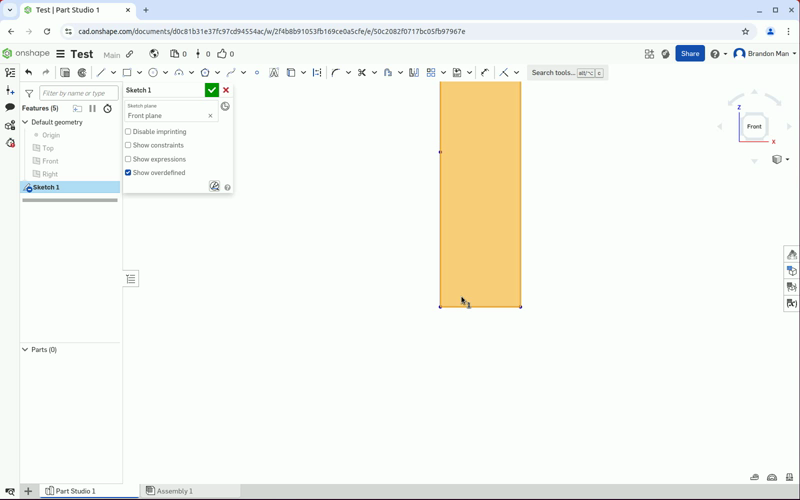
scroll(-6)
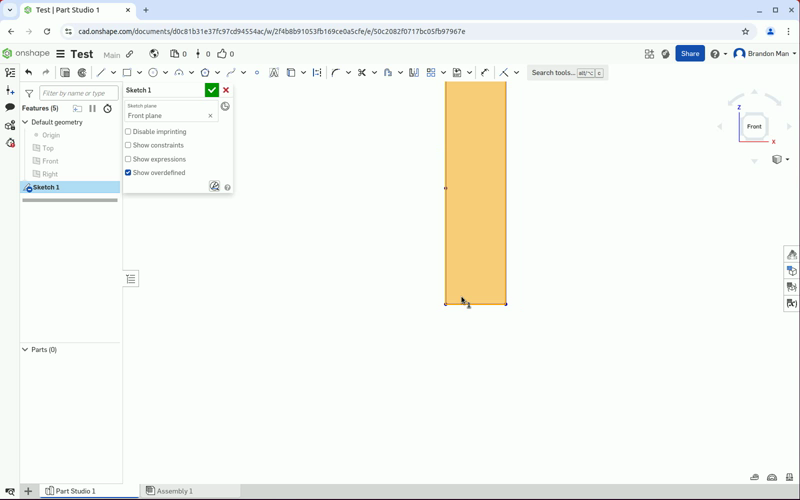
scroll(-6)
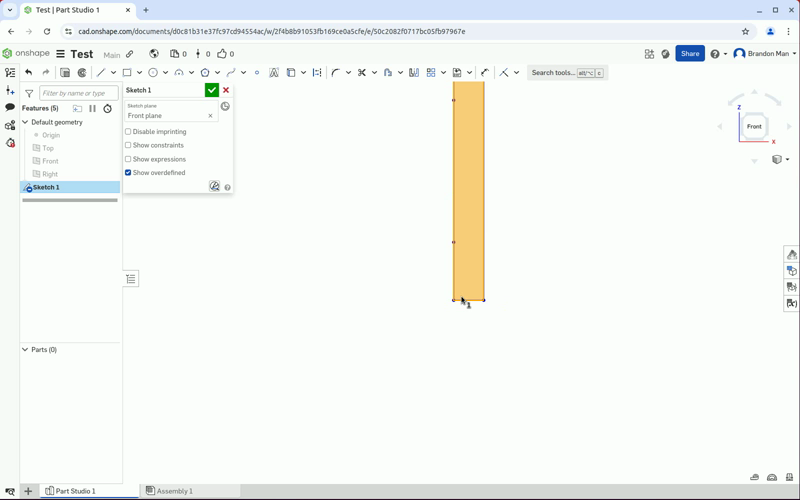
scroll(-6)
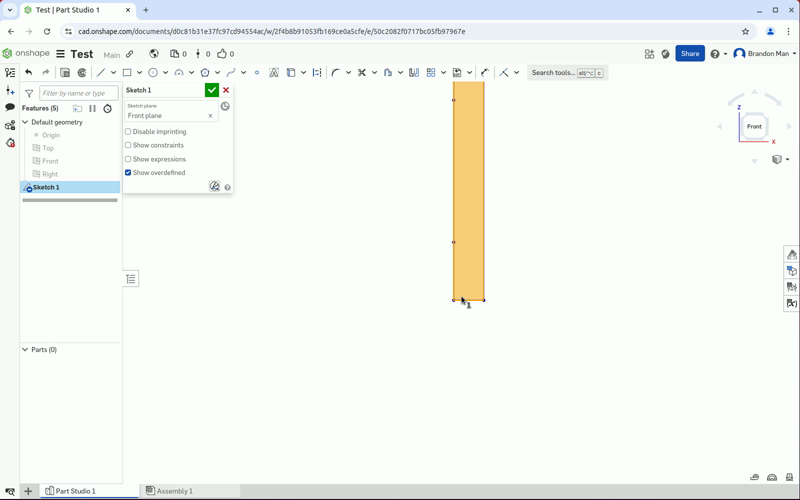
scroll(-6)
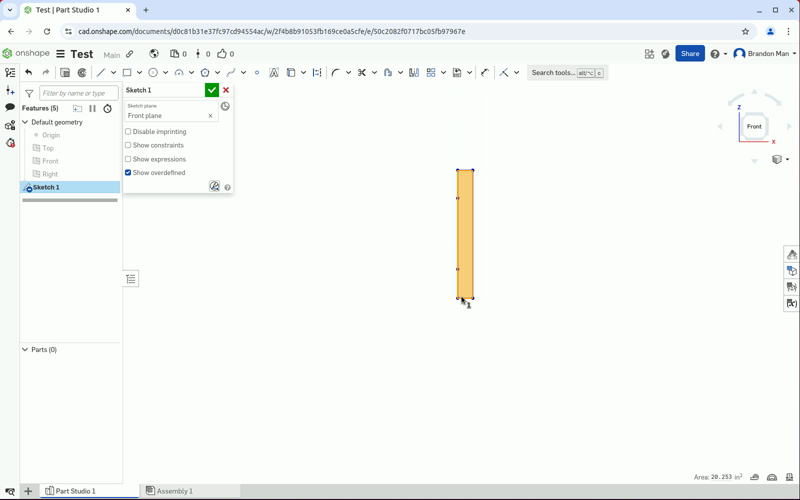
scroll(-6)
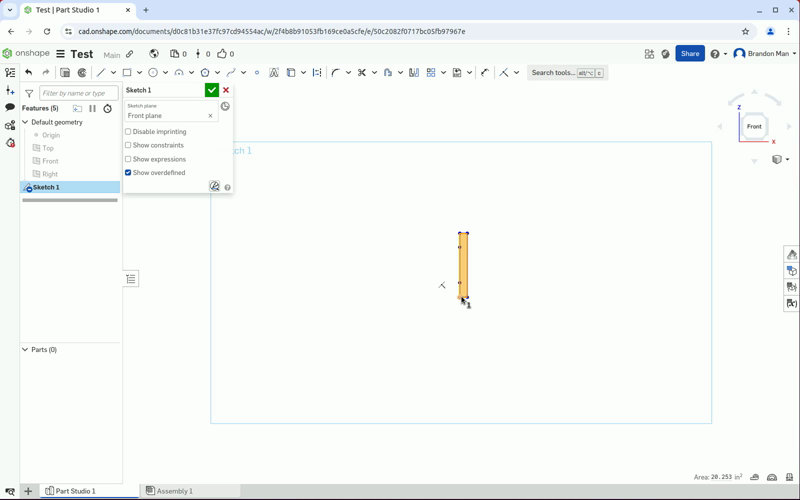
mouse_move(73, 352)
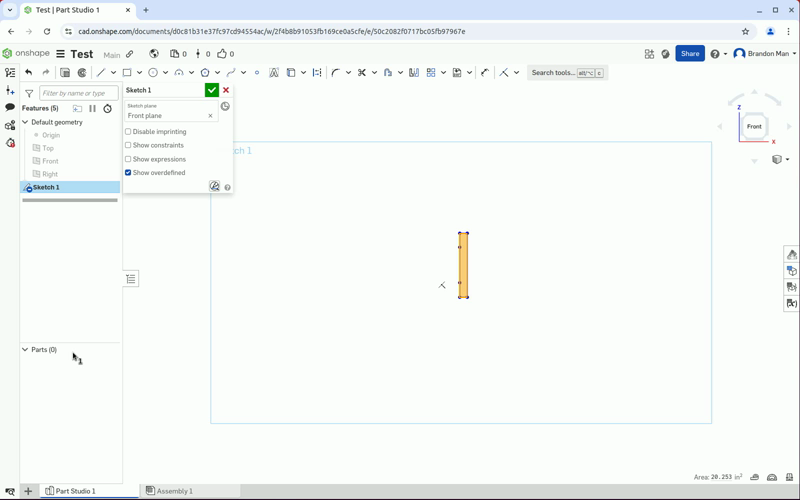
key(shift+y)
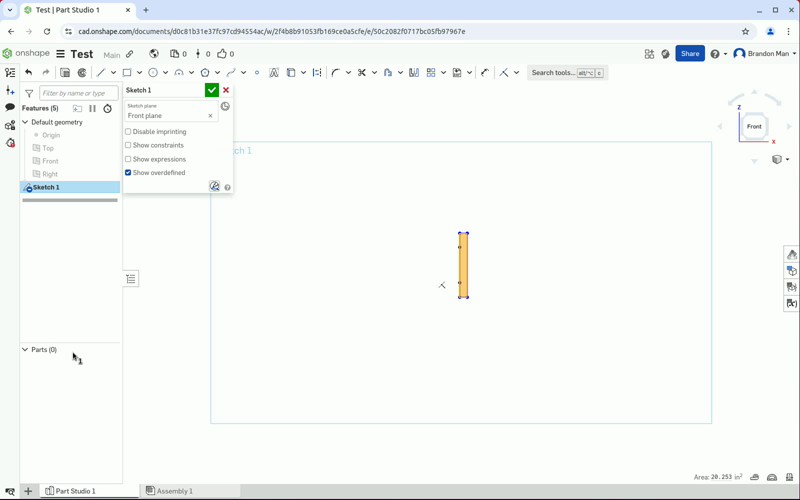
key(shift+e)
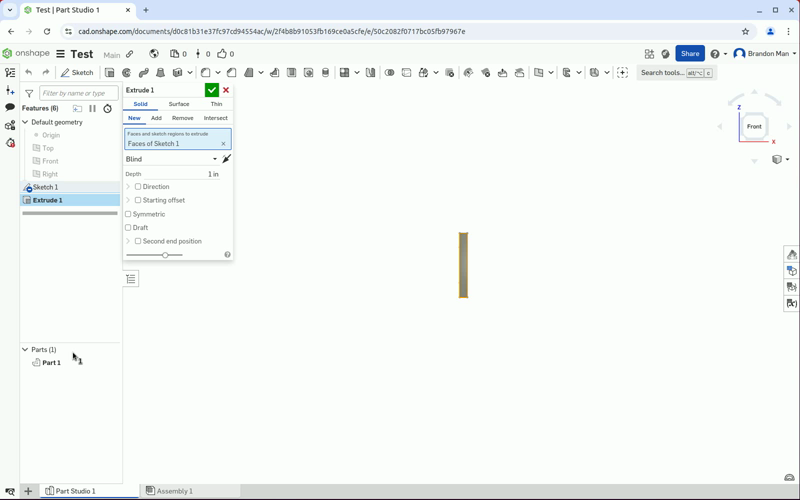
mouse_move(143, 106)
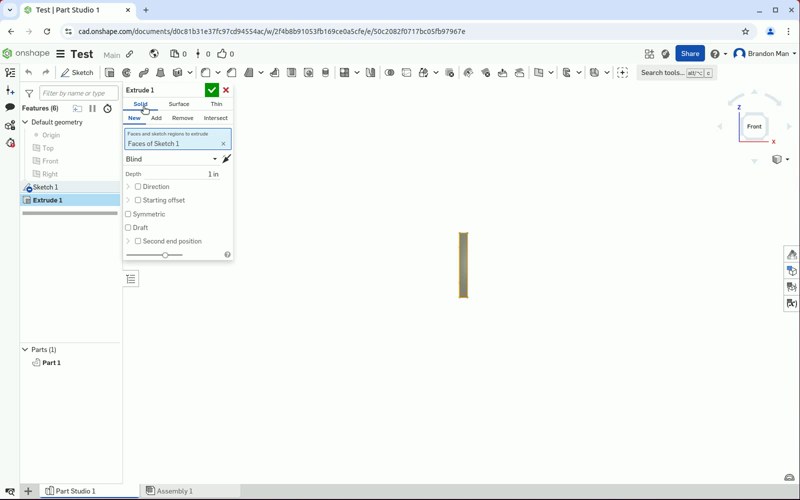
click(143, 106)
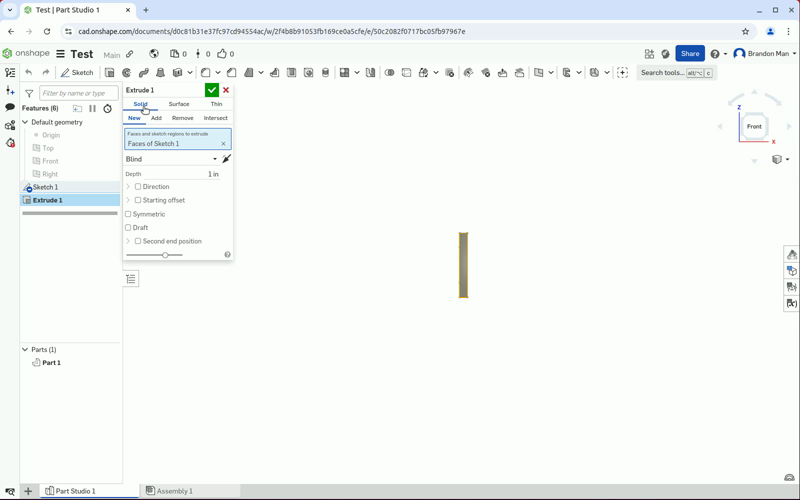
mouse_move(137, 120)
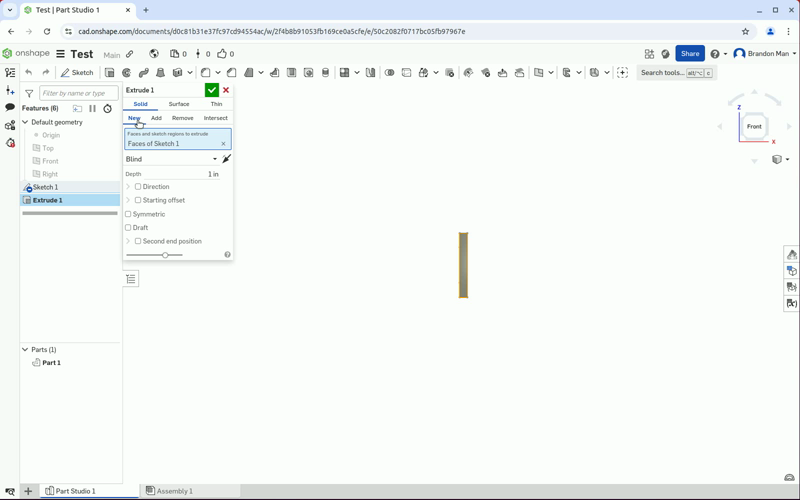
click(137, 120)
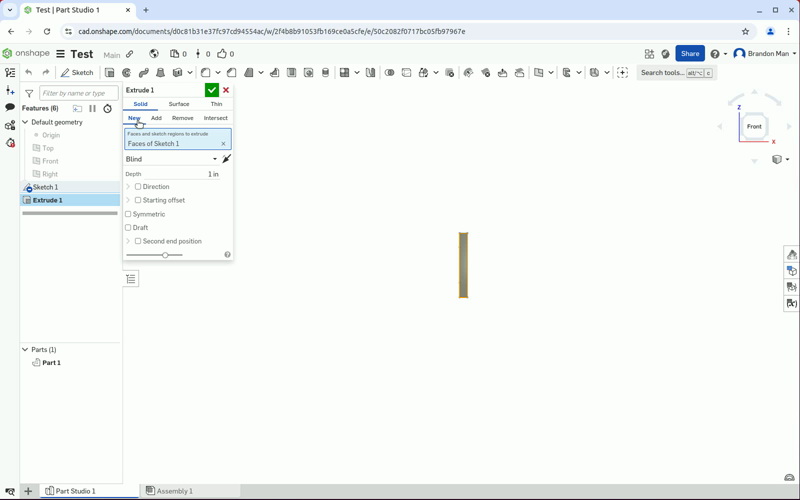
key(tab, 4)
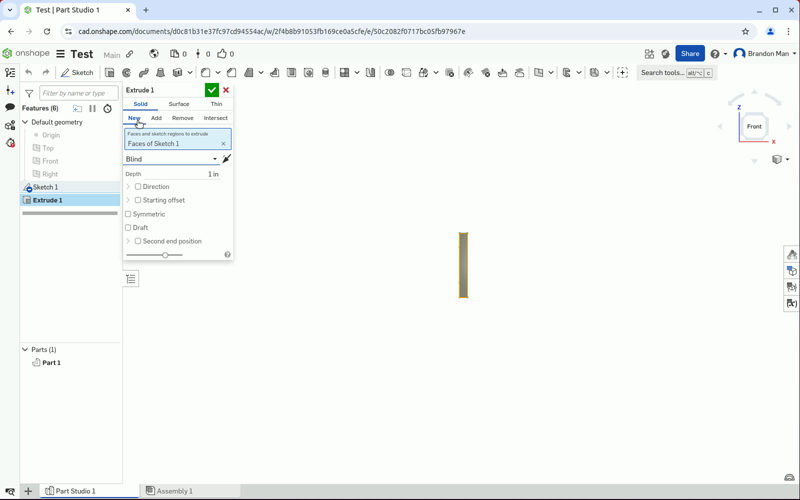
text(2.889)
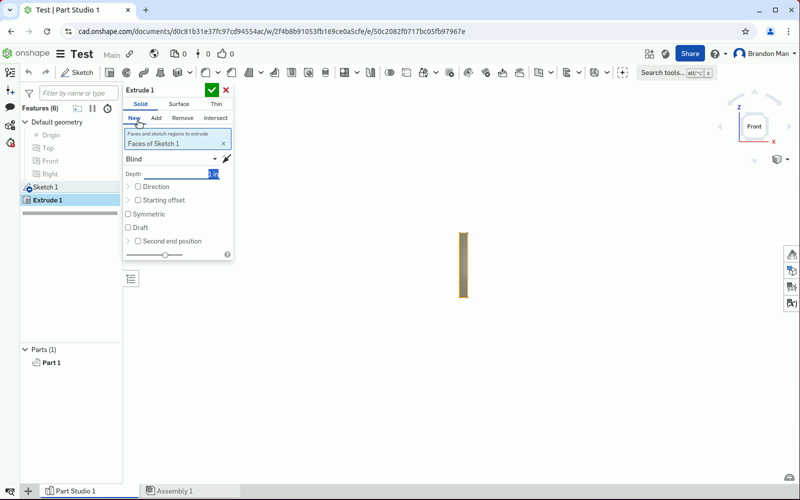
key(enter)
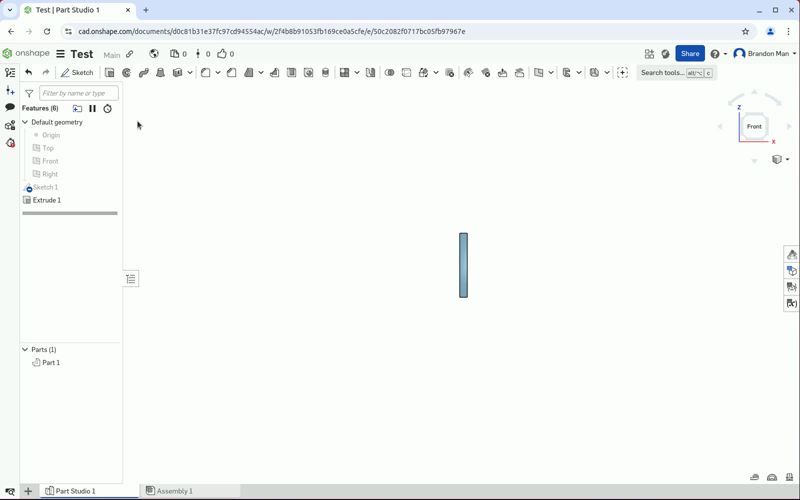
key(shift+h)
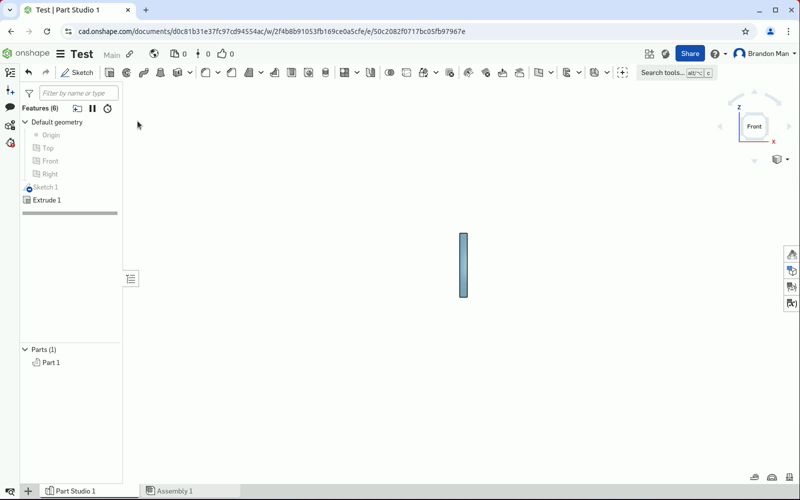
key(shift+h)
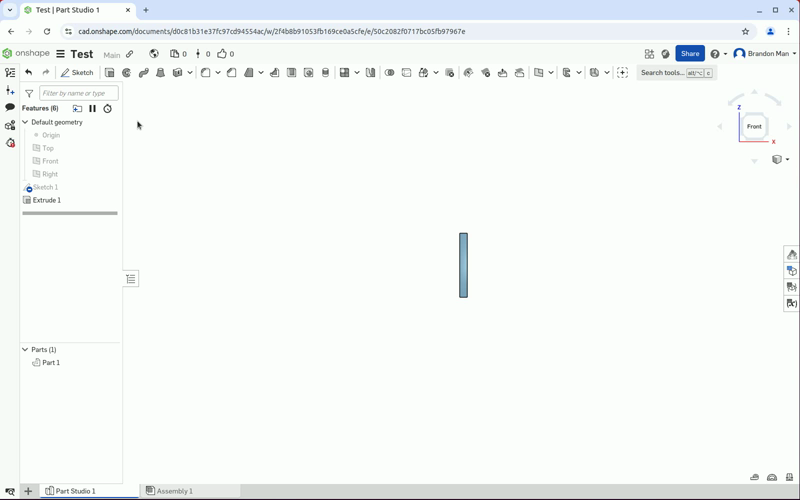
mouse_move(73, 189)
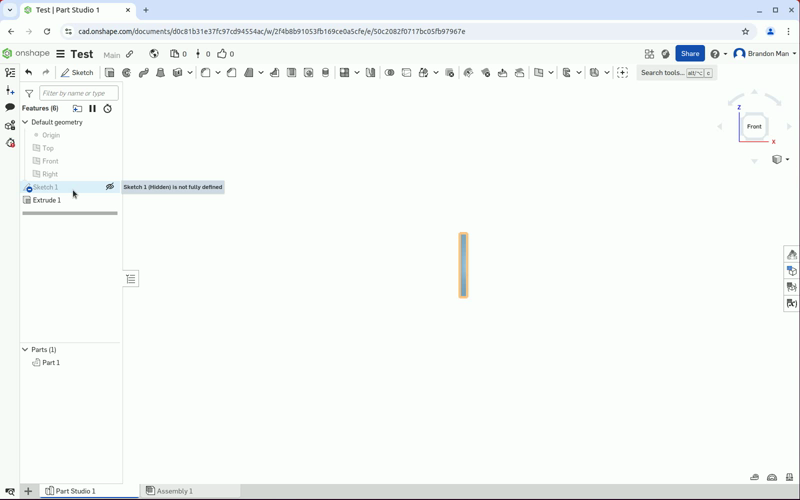
click(73, 189)
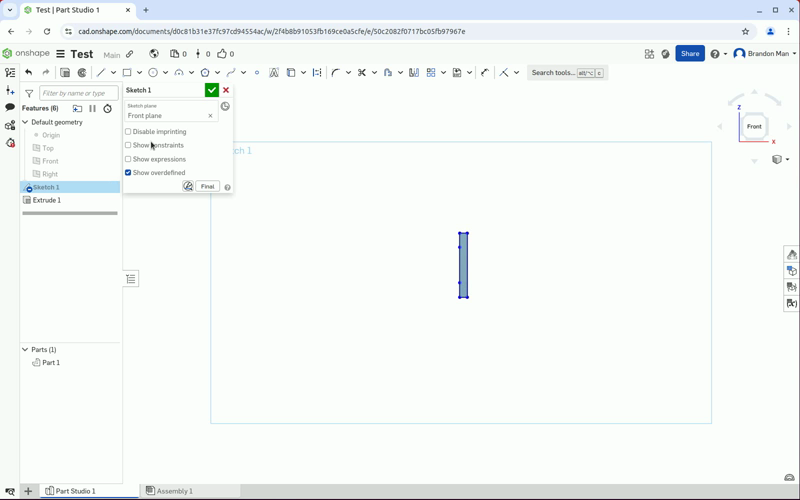
mouse_move(229, 92)
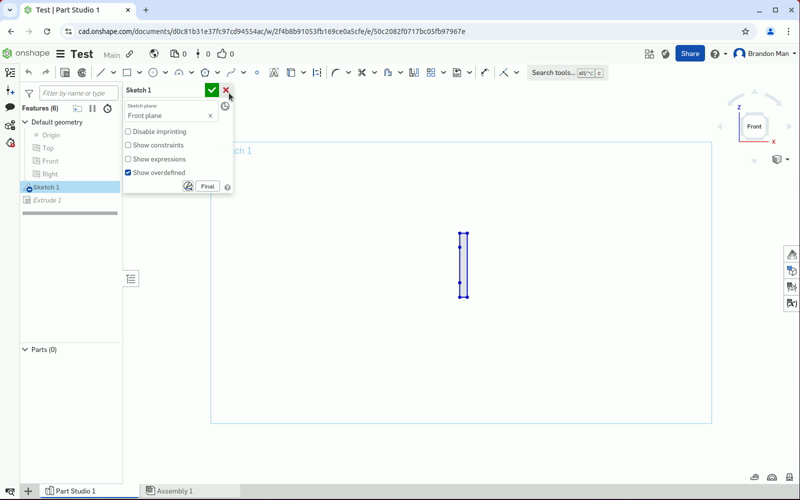
click(229, 92)
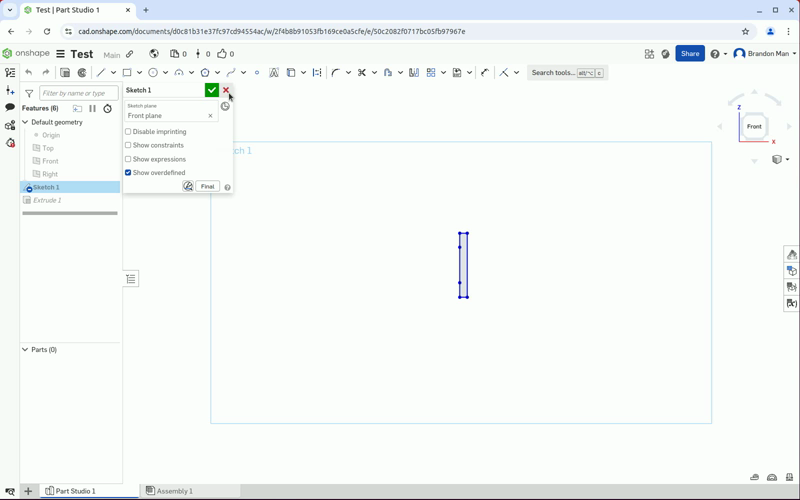
key(shift+s)
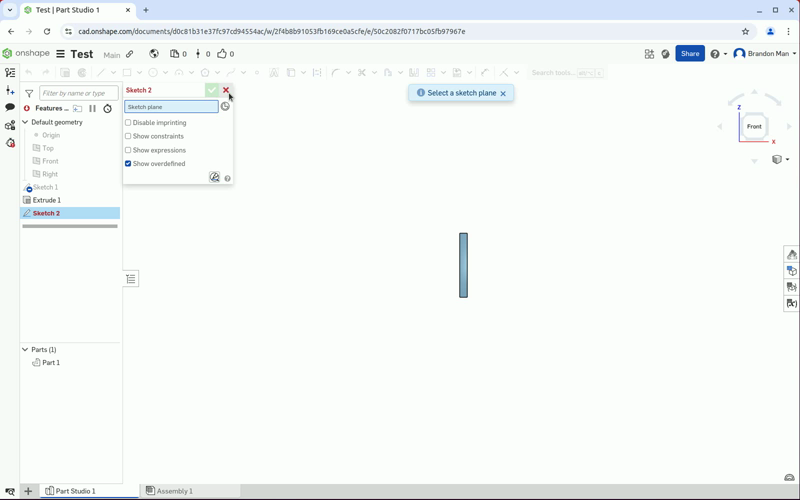
mouse_move(73, 163)
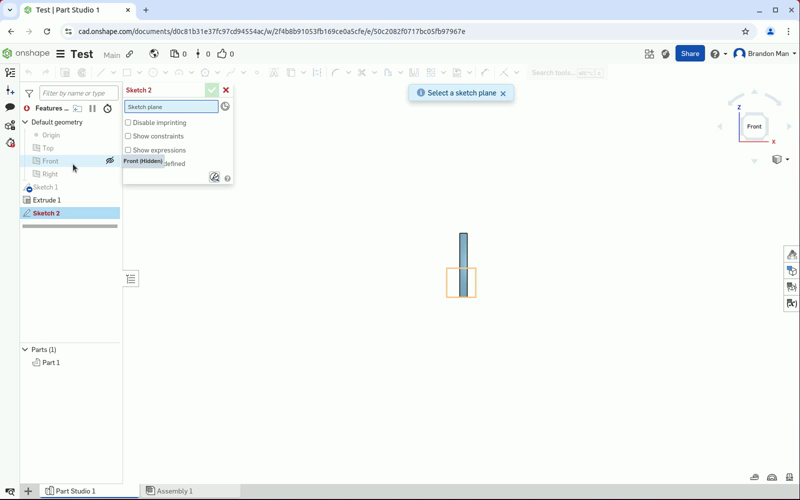
click(73, 163)
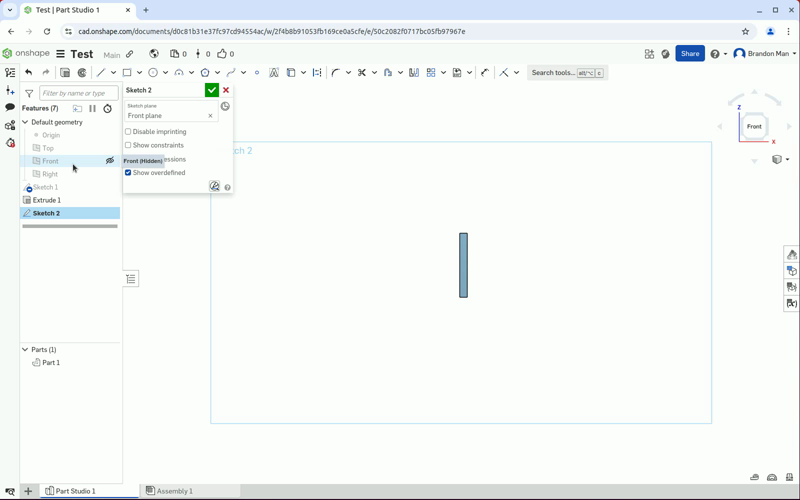
mouse_move(73, 352)
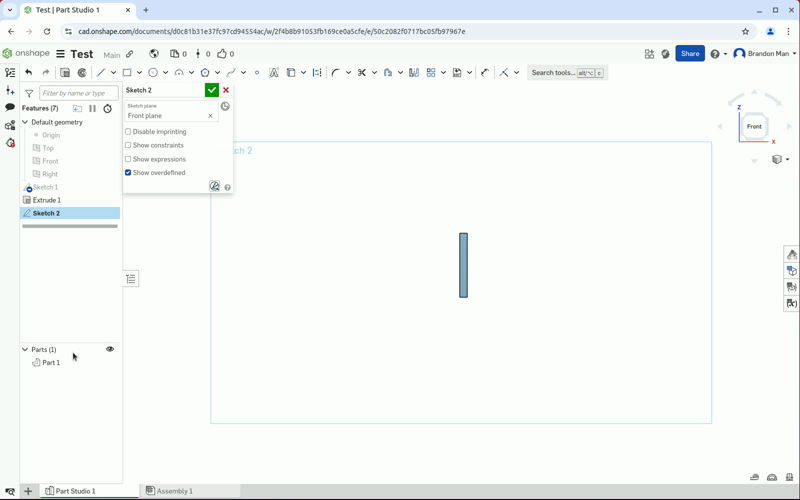
key(y)
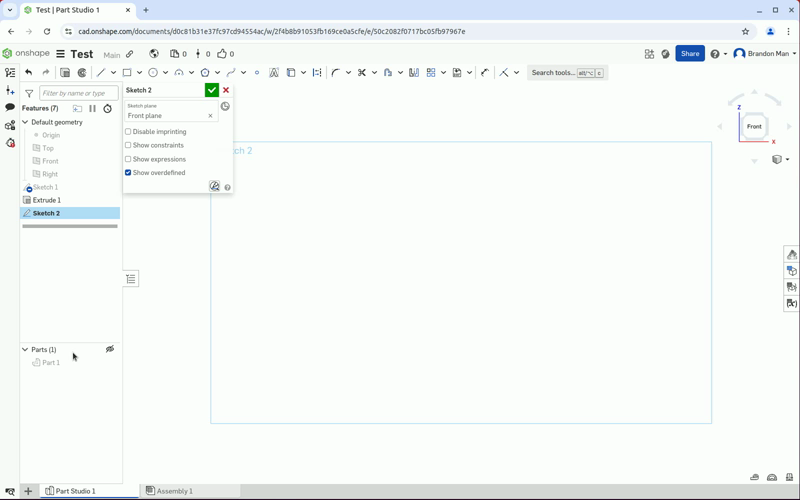
key(l)
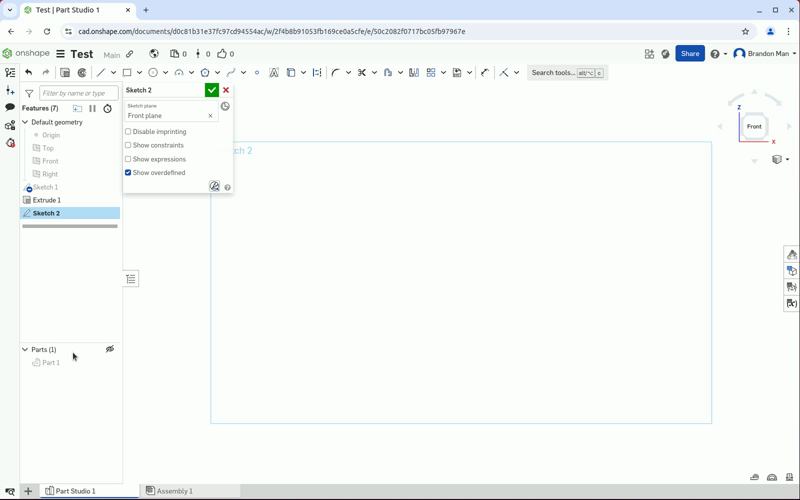
key_down(shift)
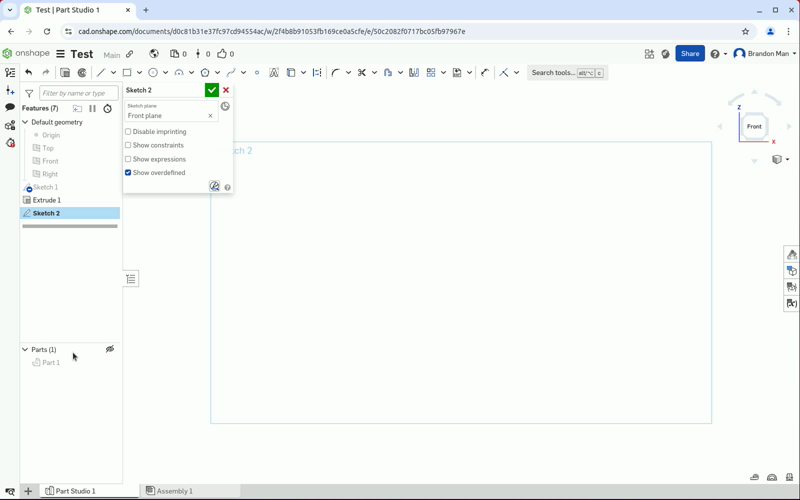
mouse_move(452, 247)
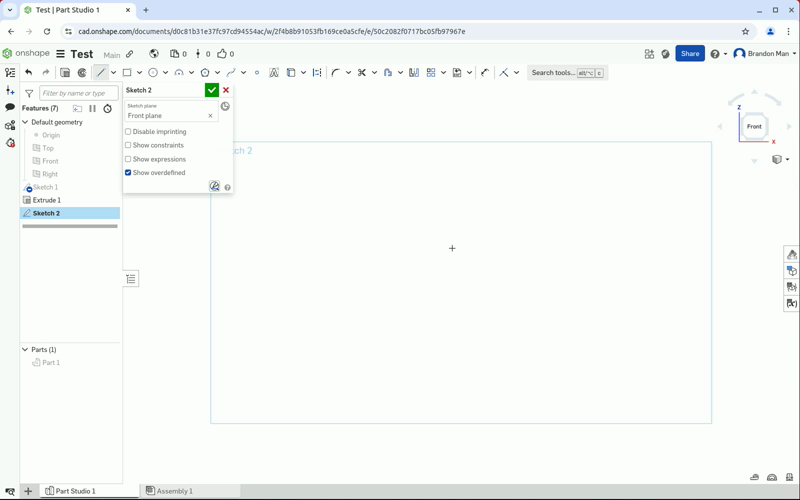
click(452, 247)
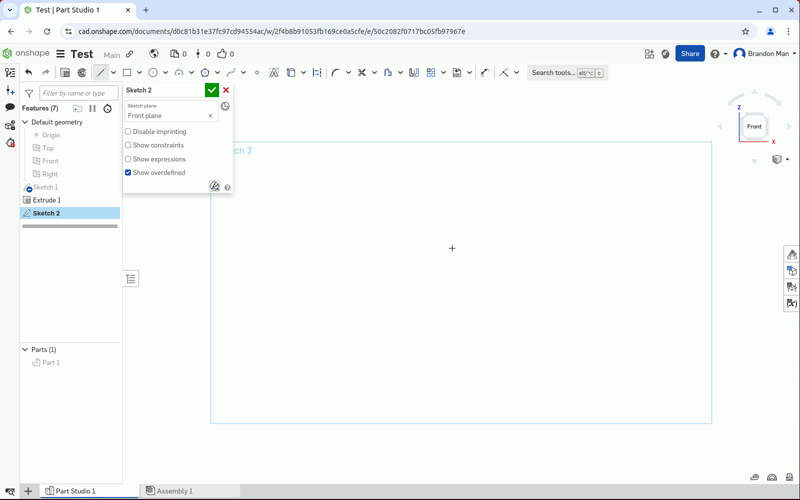
key_up(shift)
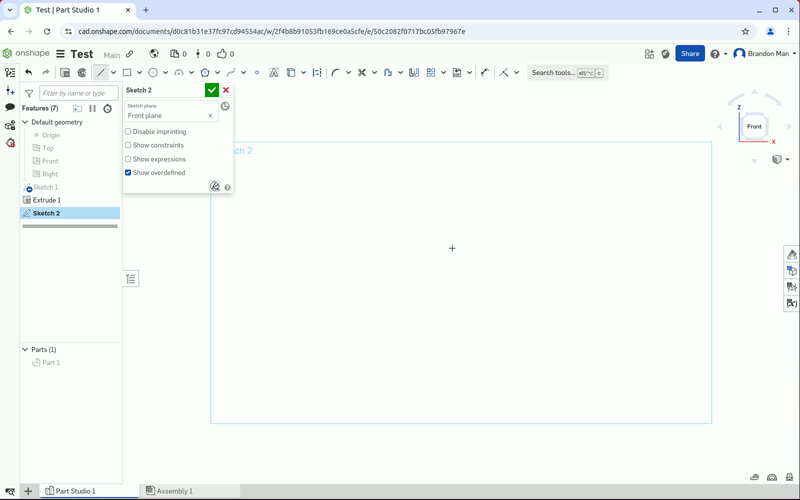
key_down(shift)
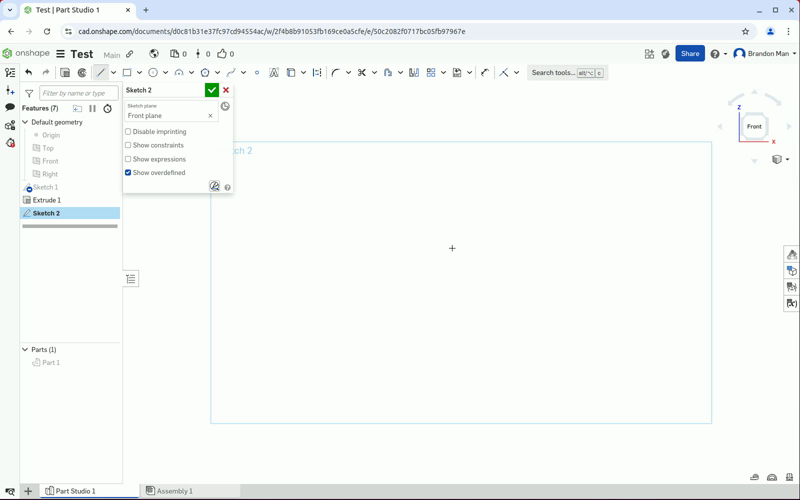
mouse_move(482, 247)
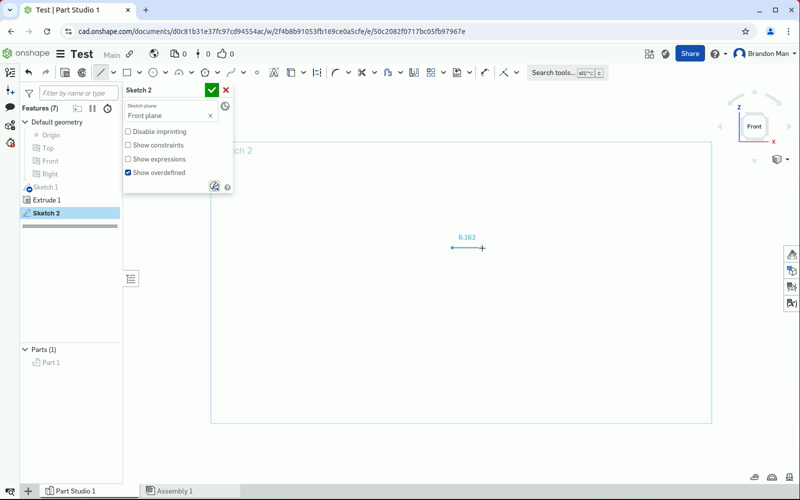
mouse_move(459, 247)
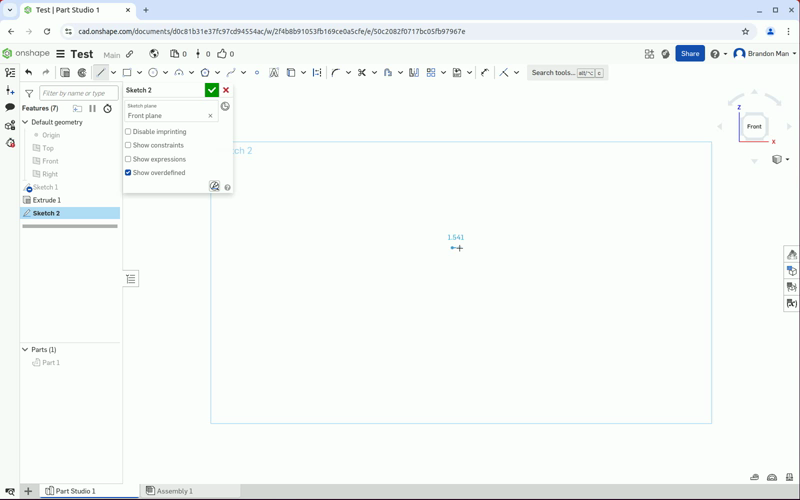
scroll(6)
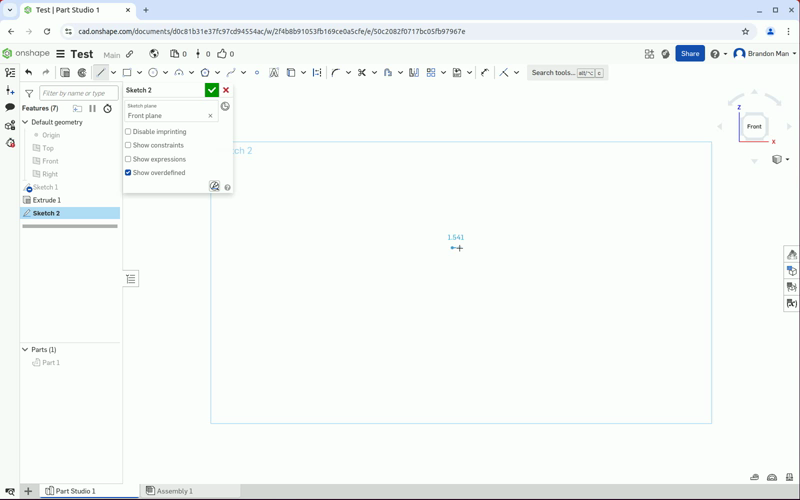
scroll(6)
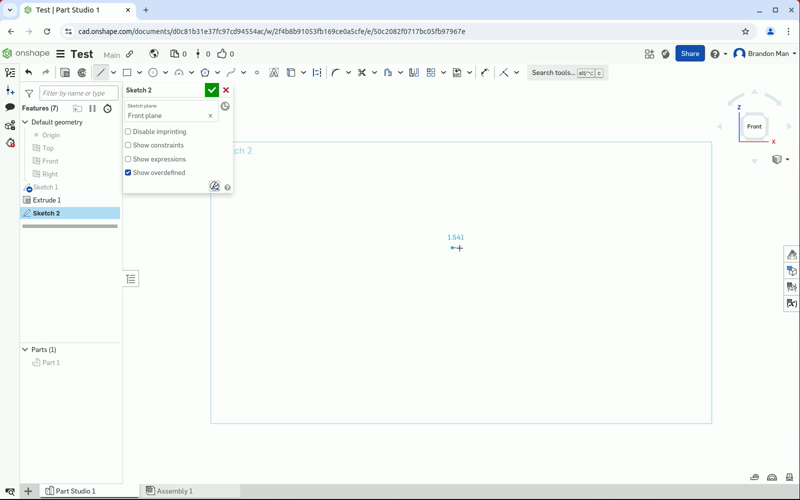
scroll(6)
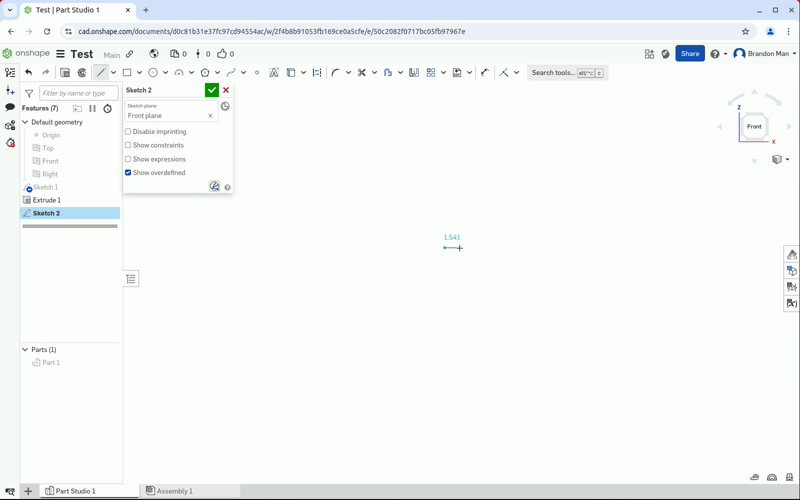
scroll(6)
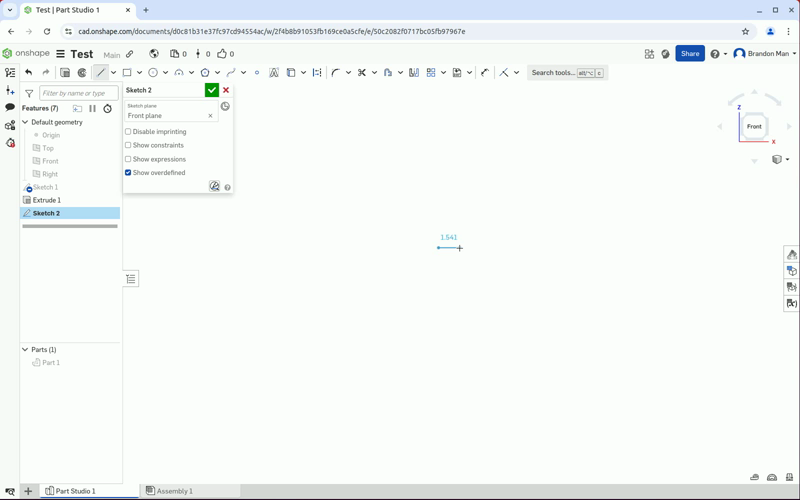
scroll(6)
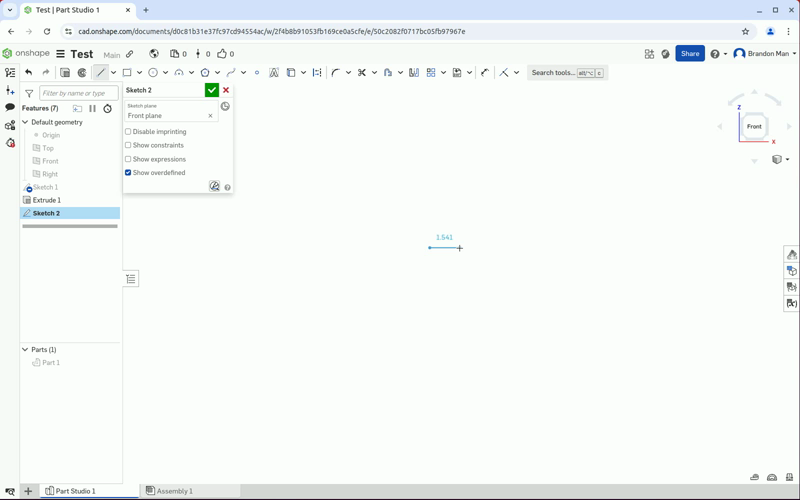
scroll(6)
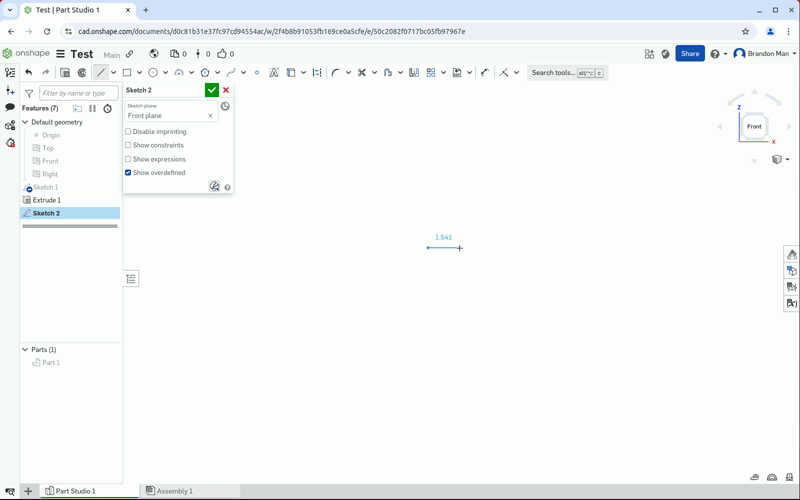
scroll(6)
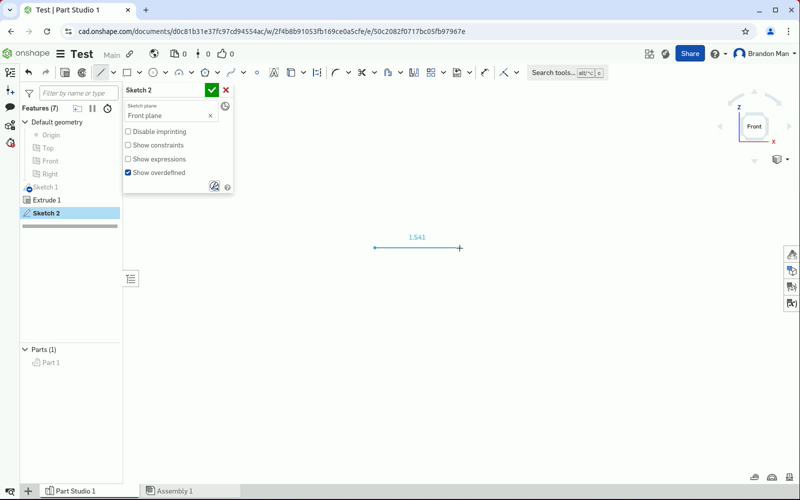
click(459, 247)
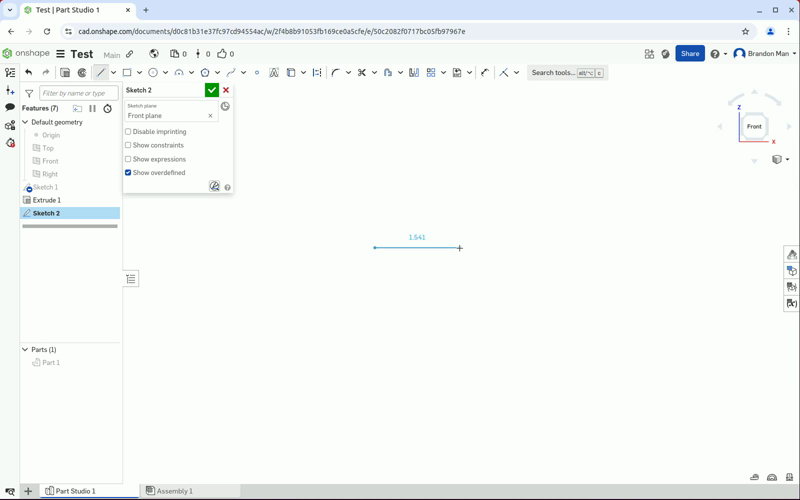
scroll(-6)
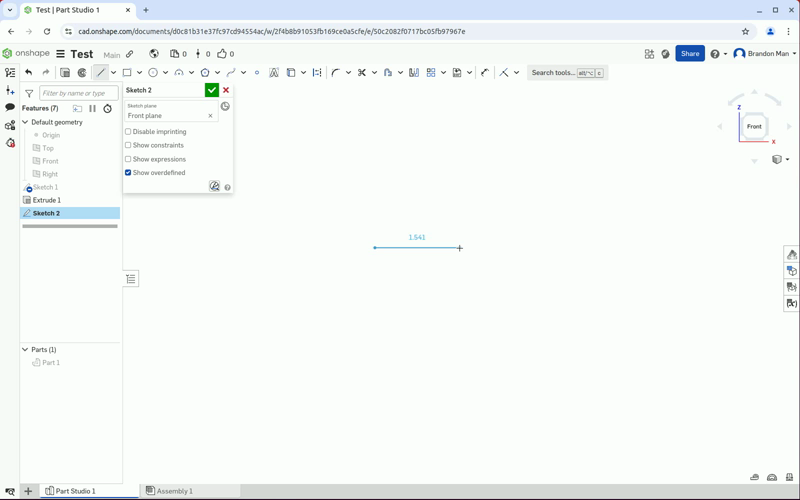
scroll(-6)
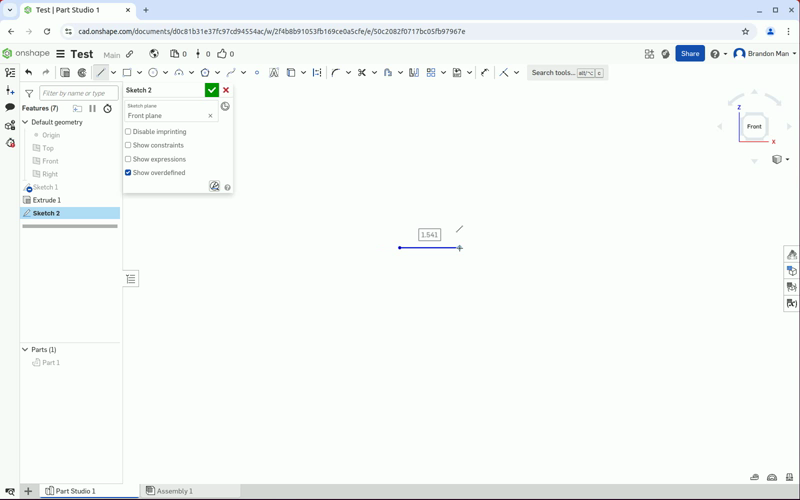
scroll(-6)
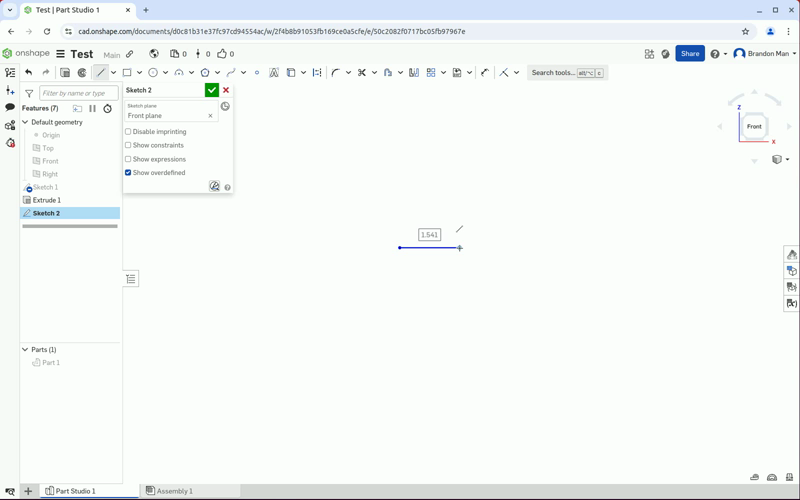
scroll(-6)
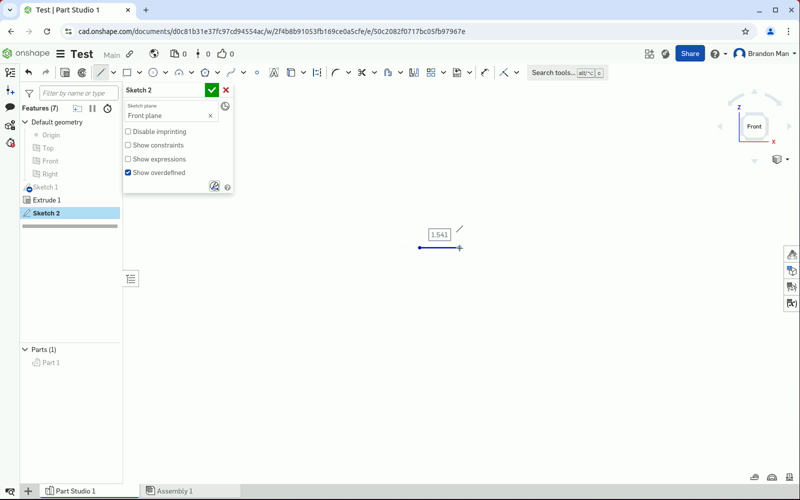
scroll(-6)
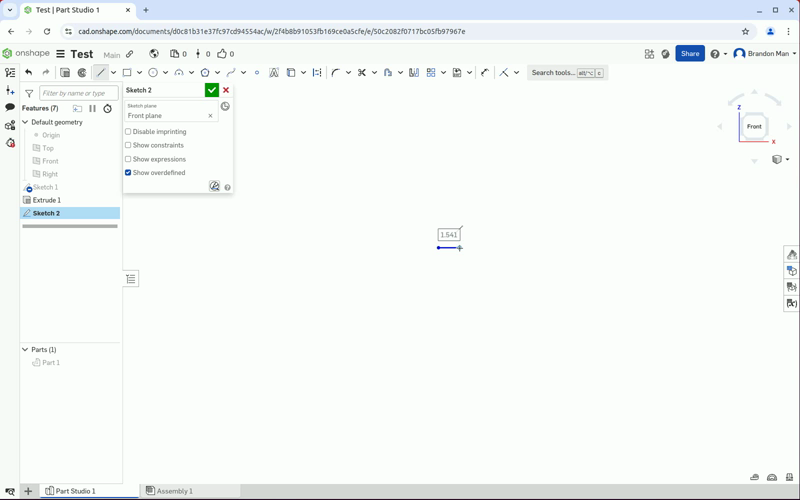
scroll(-6)
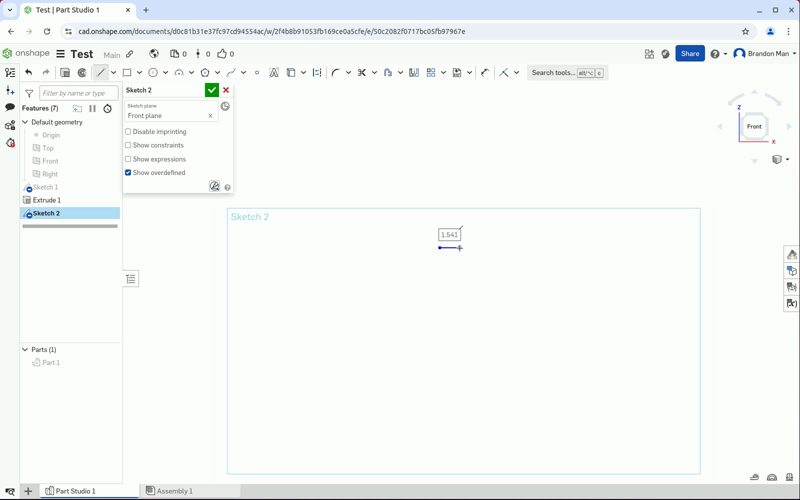
scroll(-6)
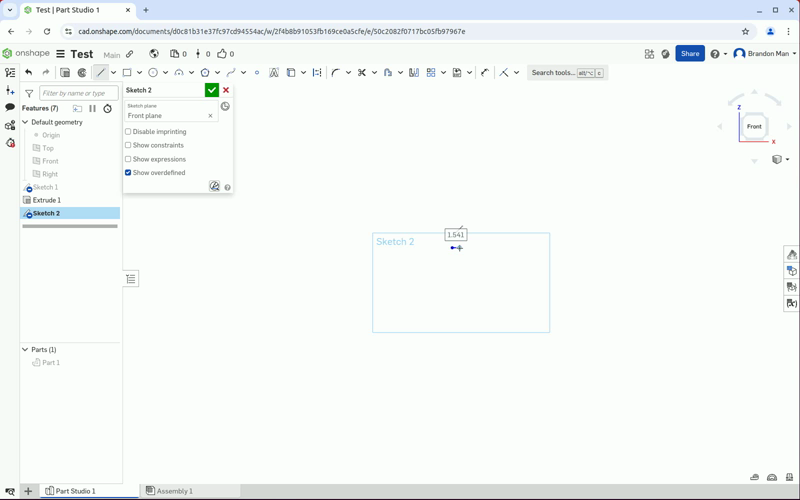
key_up(shift)
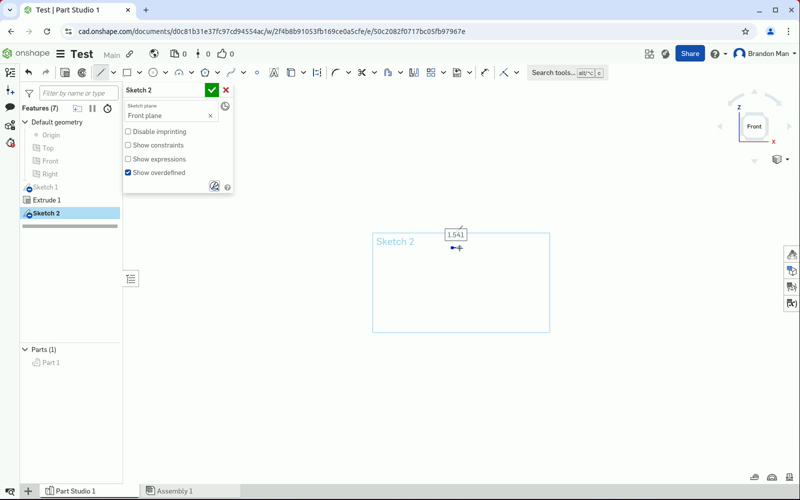
key_down(shift)
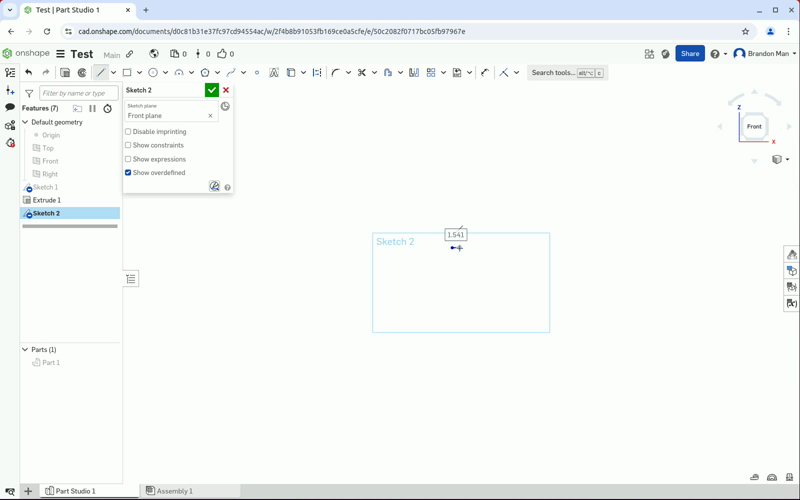
mouse_move(489, 247)
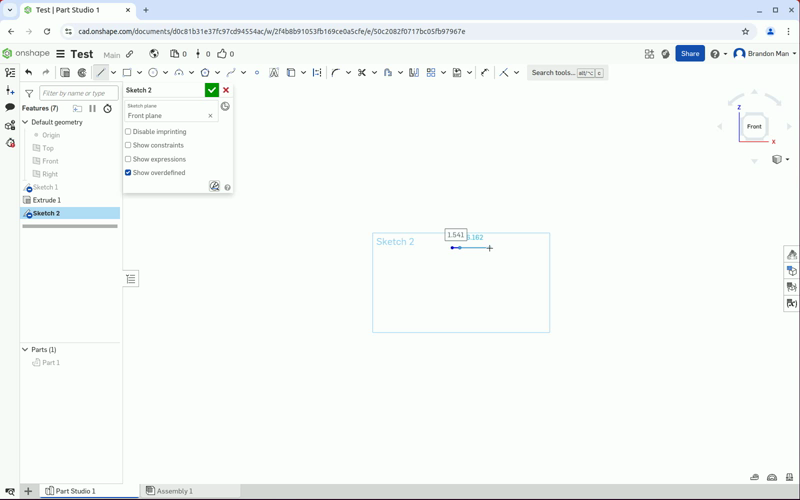
mouse_move(459, 234)
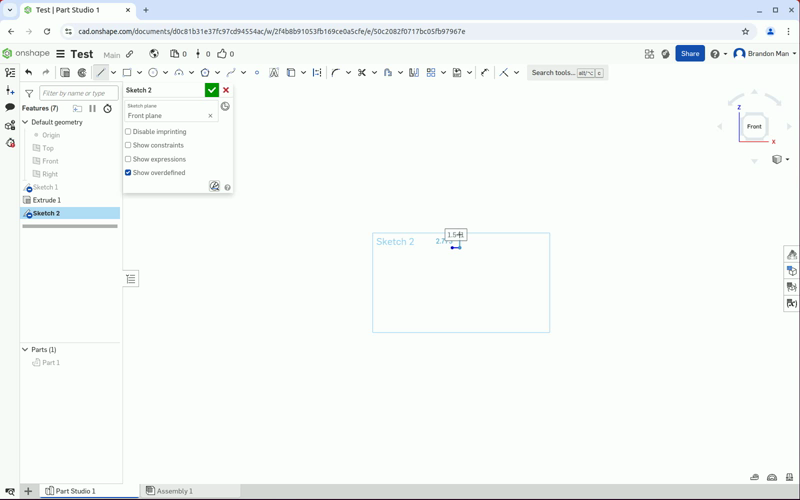
click(459, 234)
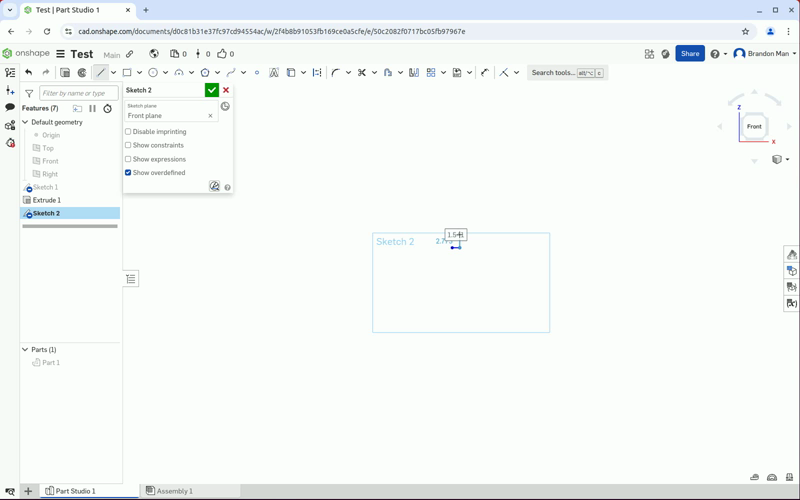
key_up(shift)
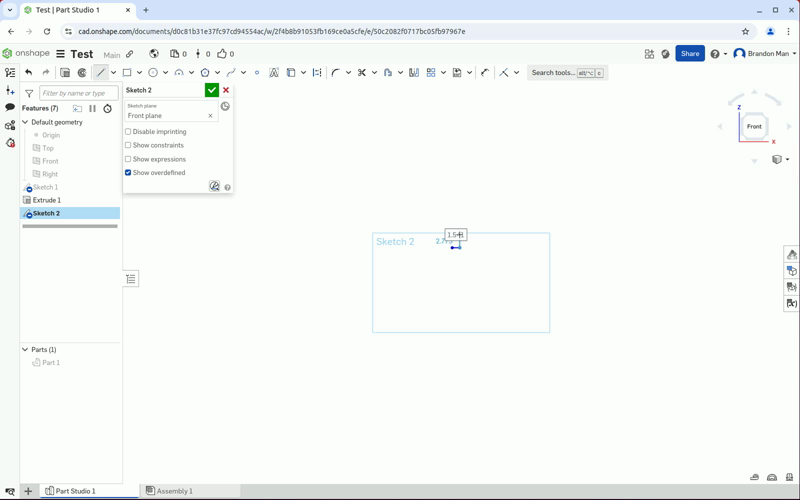
key_down(shift)
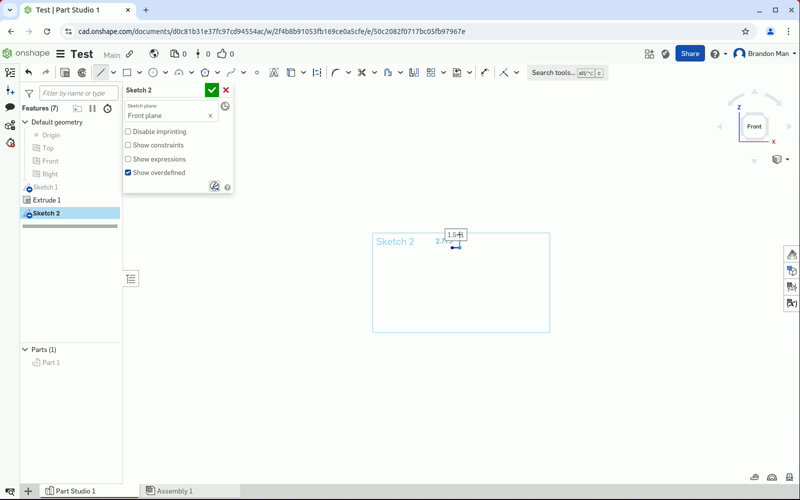
mouse_move(459, 170)
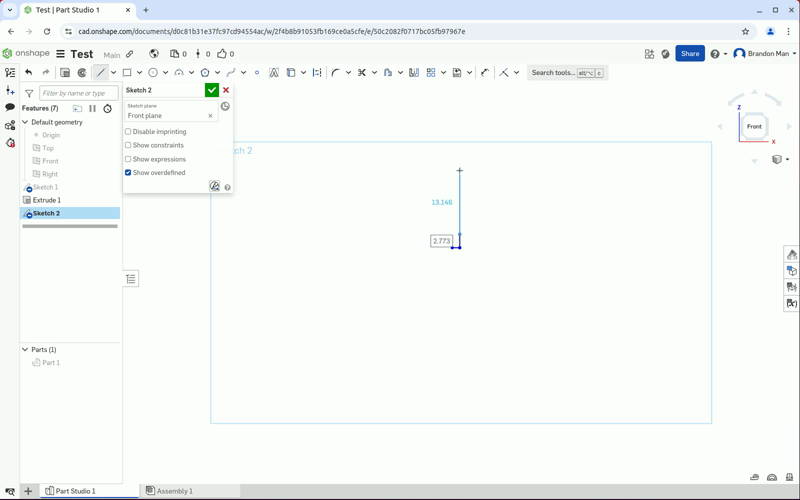
click(459, 170)
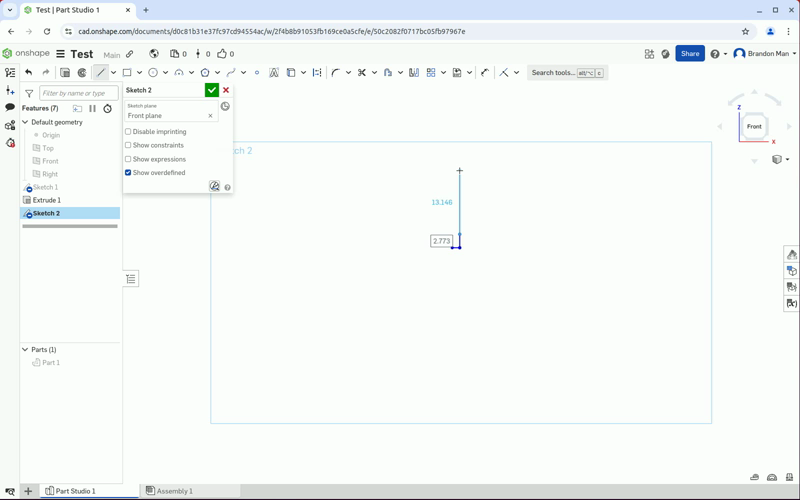
key_up(shift)
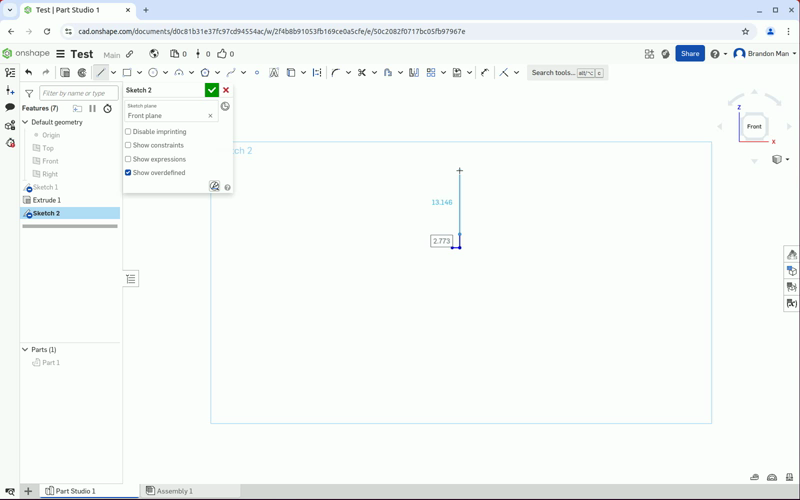
key_down(shift)
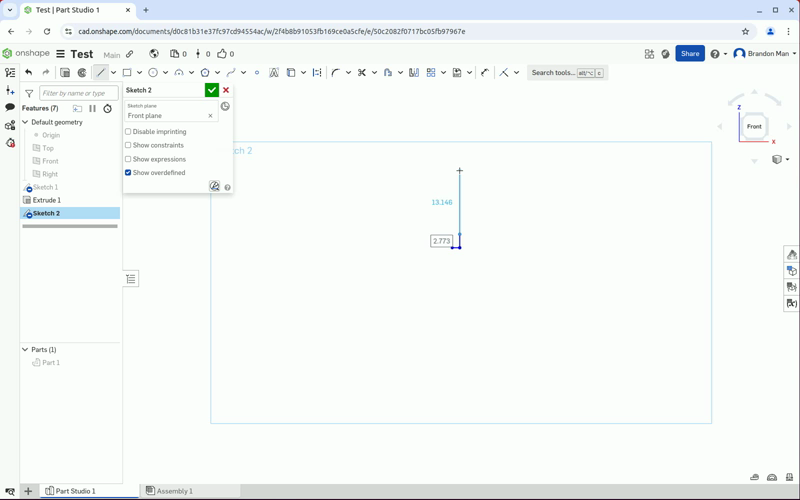
mouse_move(489, 170)
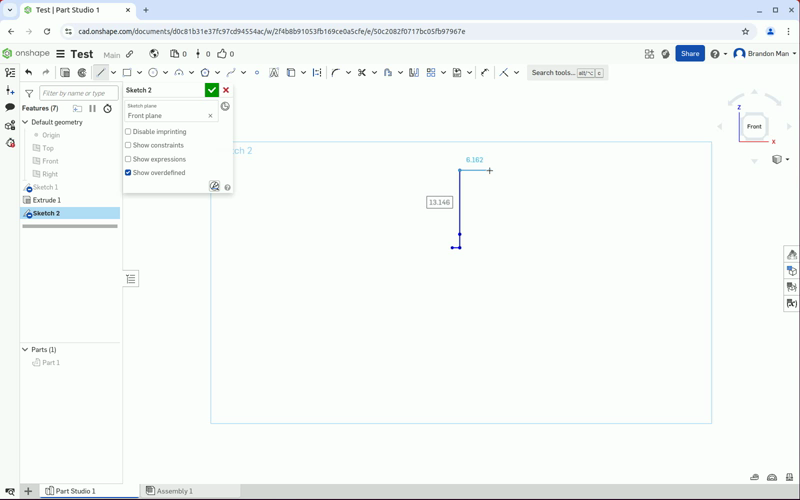
mouse_move(452, 170)
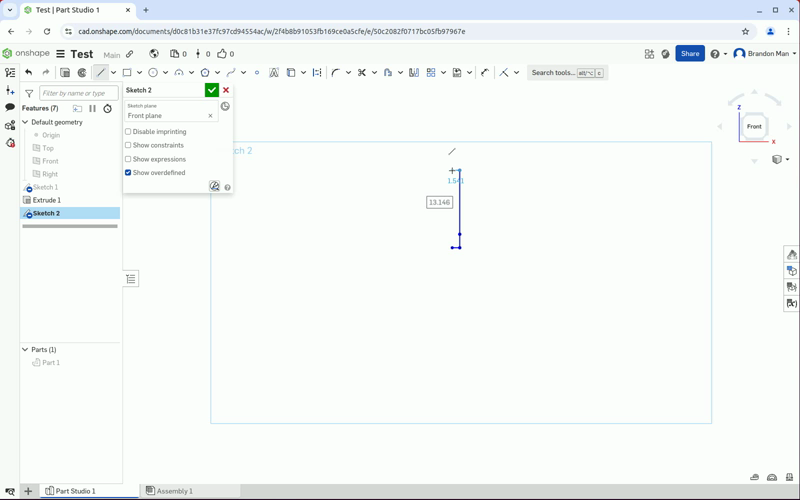
scroll(6)
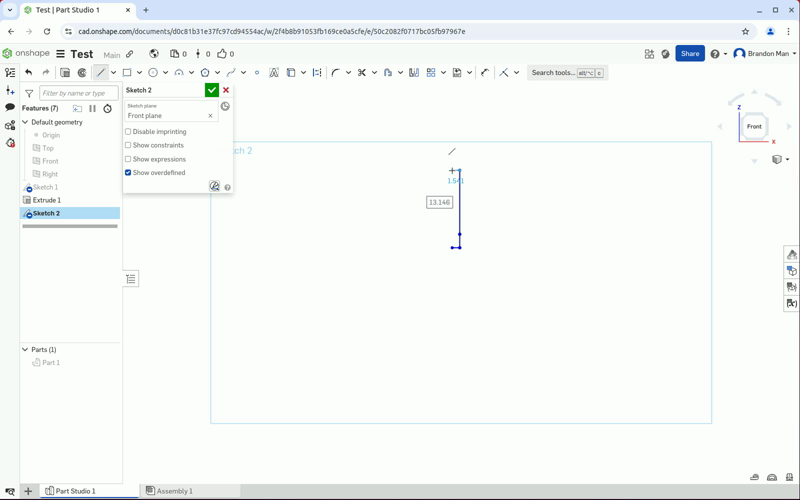
scroll(6)
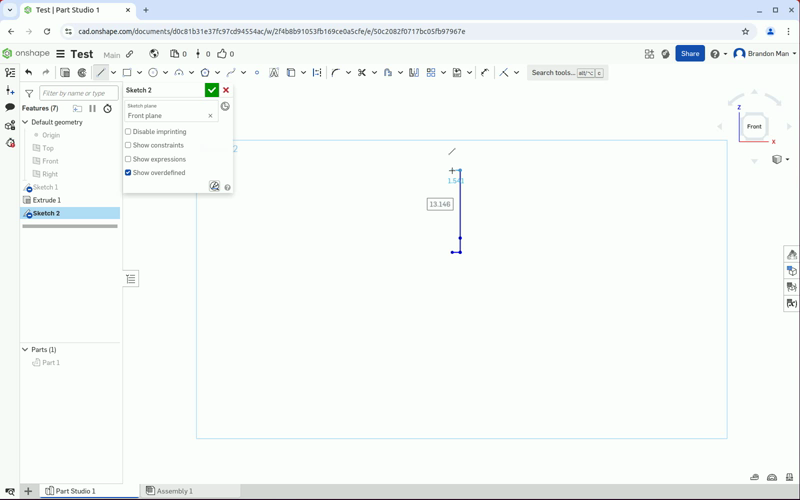
scroll(6)
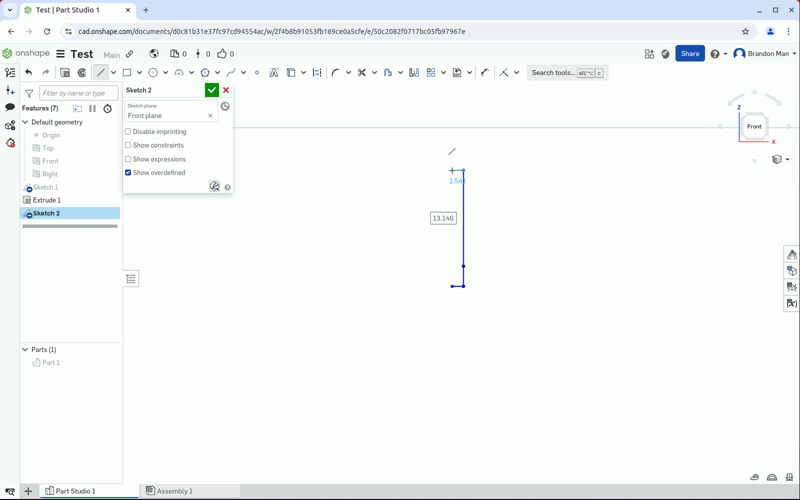
scroll(6)
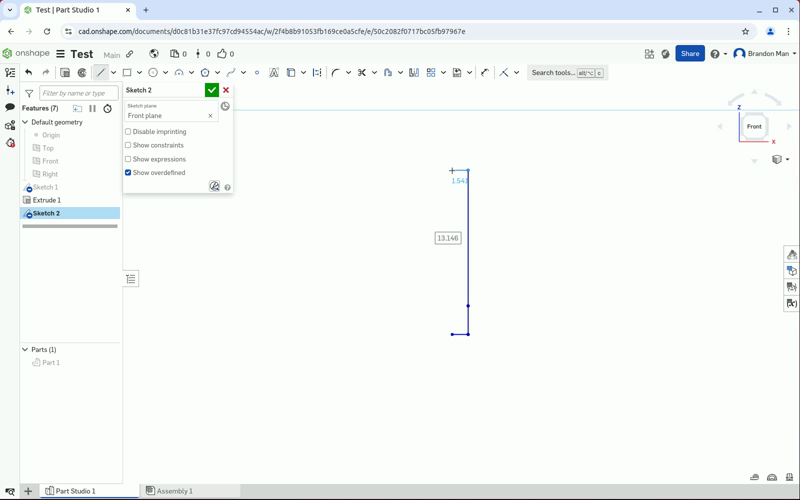
scroll(6)
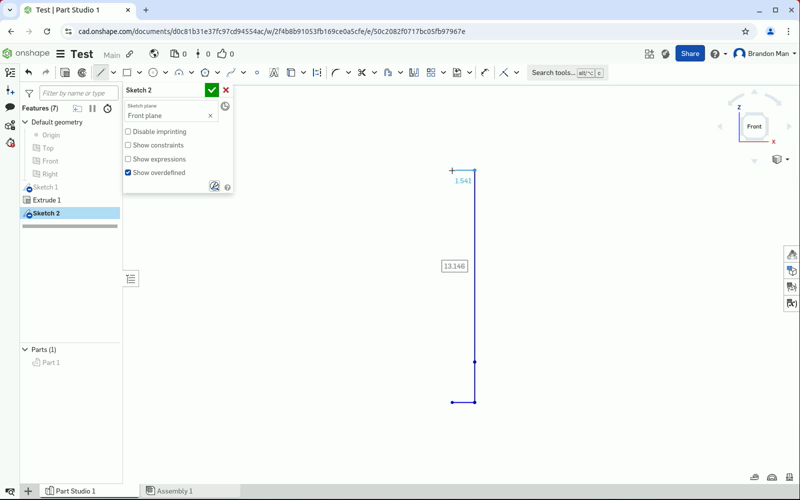
scroll(6)
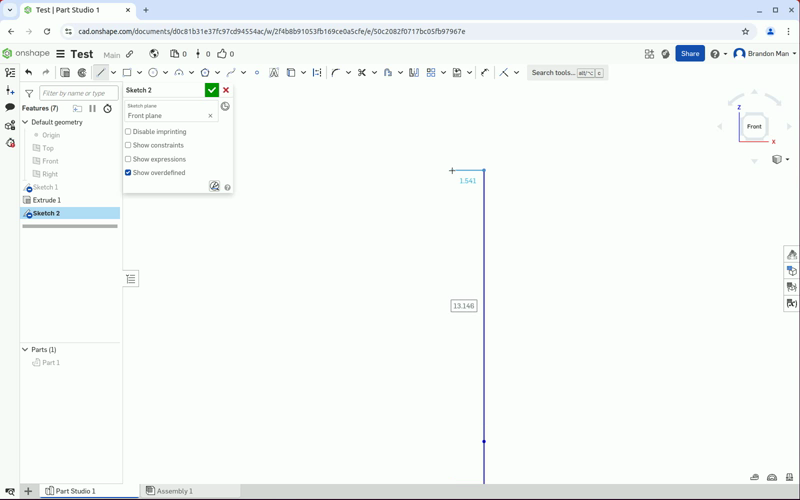
scroll(6)
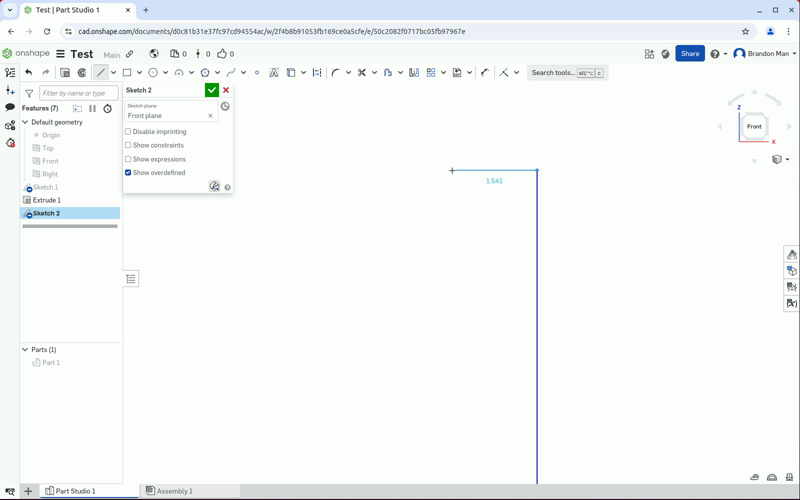
click(452, 170)
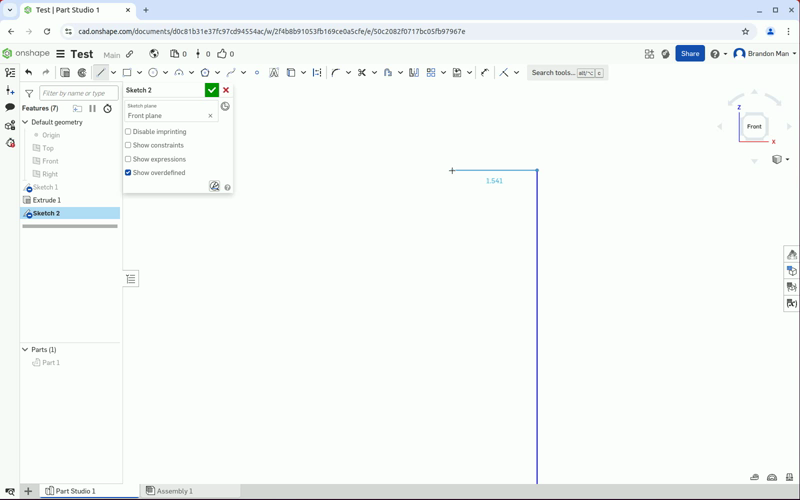
scroll(-6)
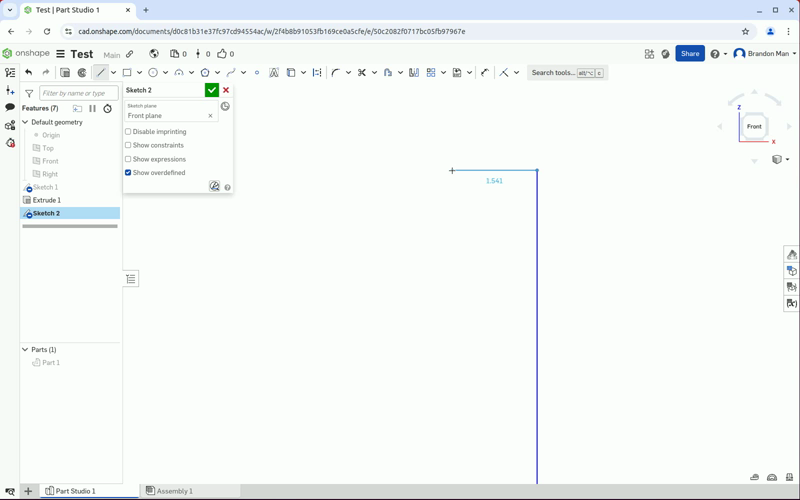
scroll(-6)
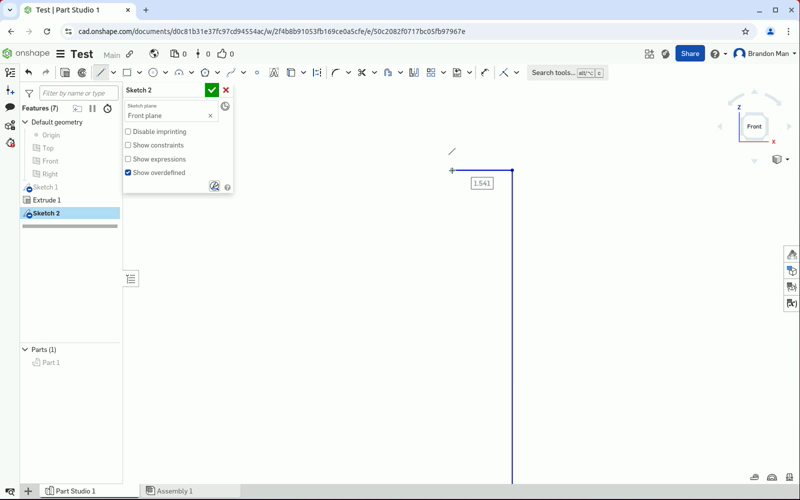
scroll(-6)
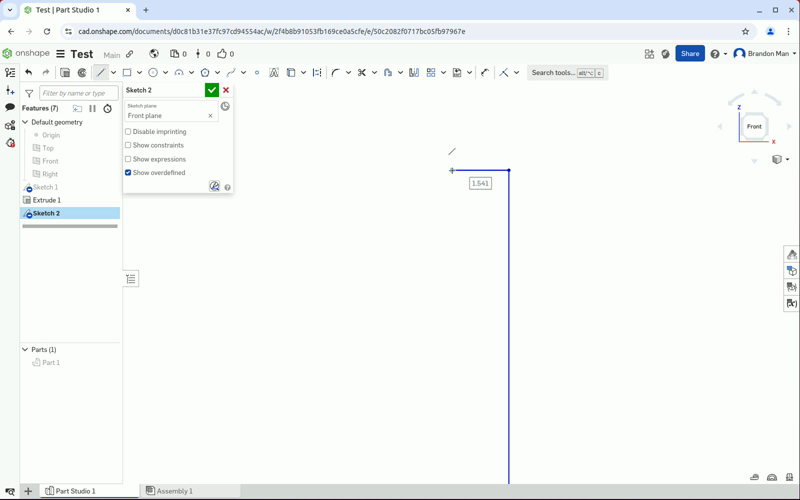
scroll(-6)
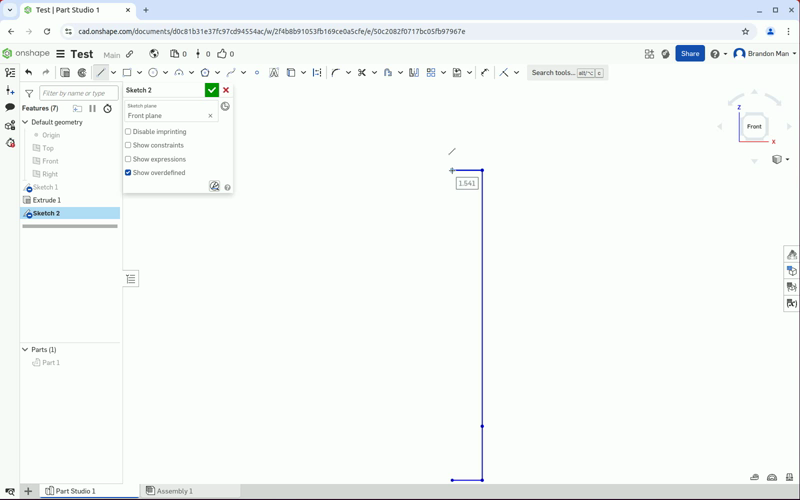
scroll(-6)
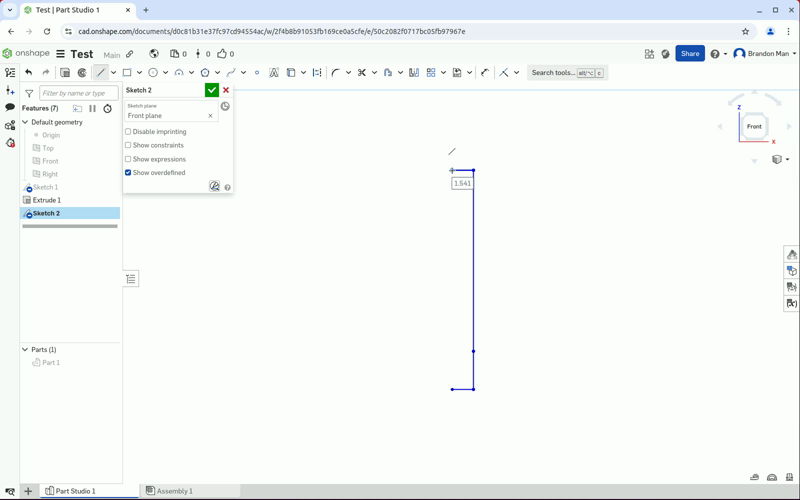
scroll(-6)
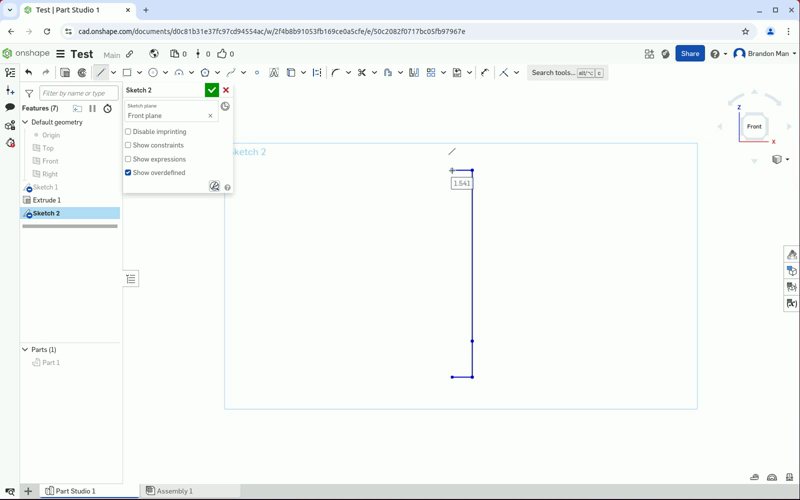
scroll(-6)
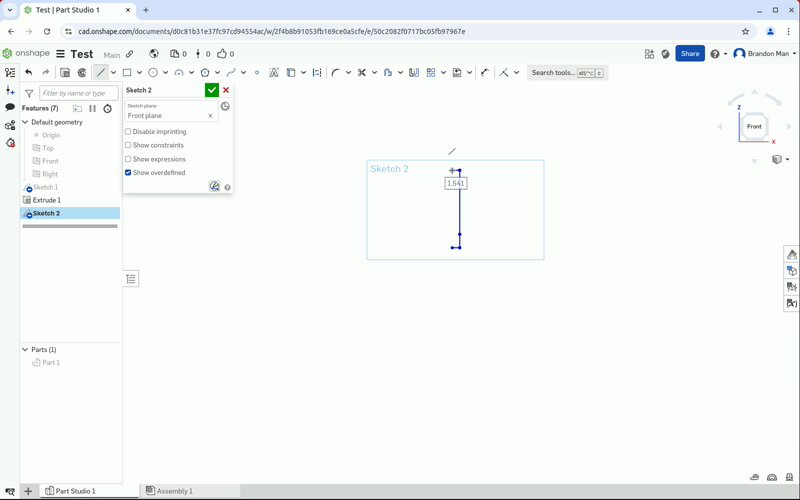
key_up(shift)
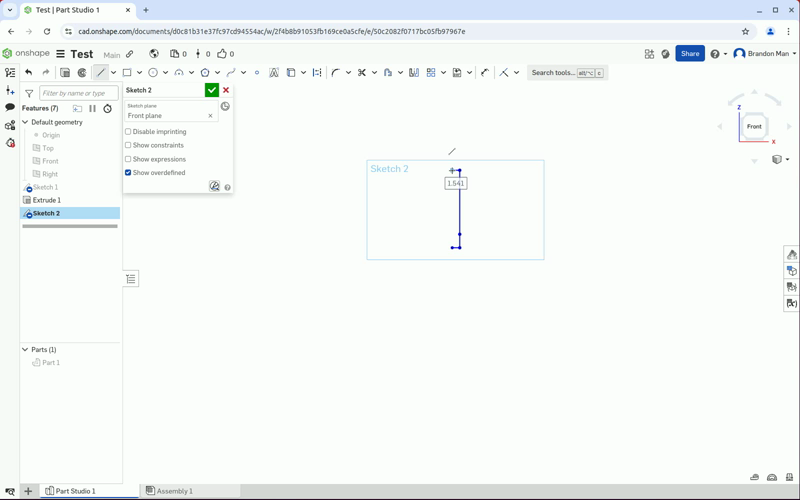
key_down(shift)
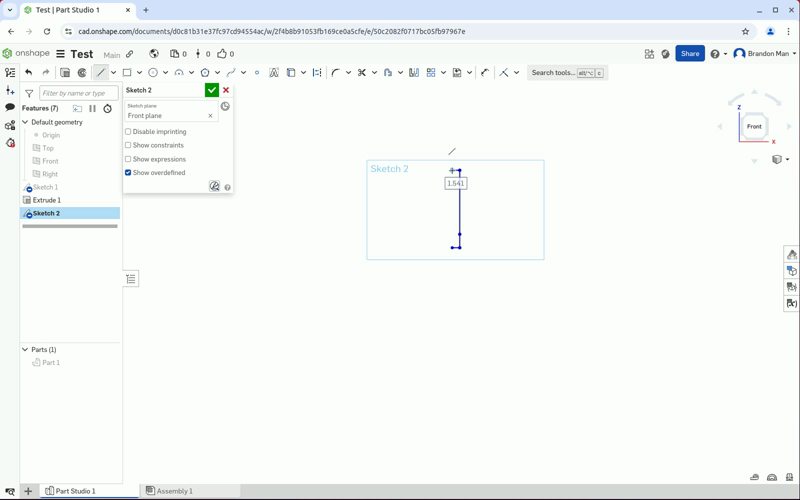
mouse_move(452, 234)
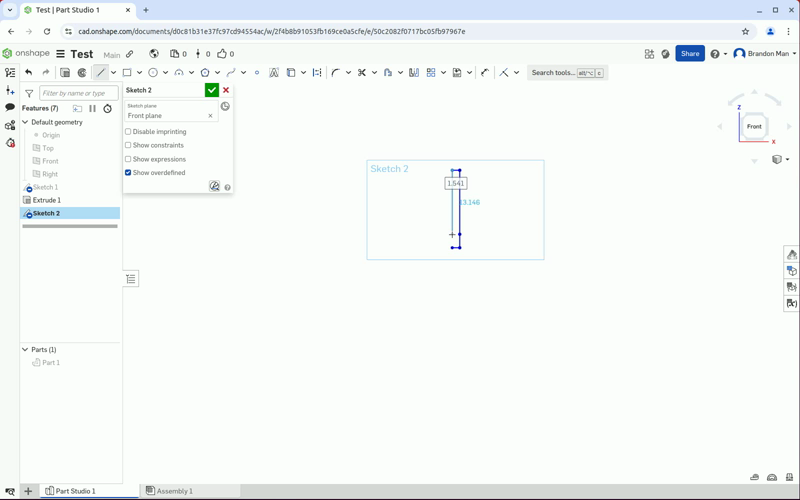
click(452, 234)
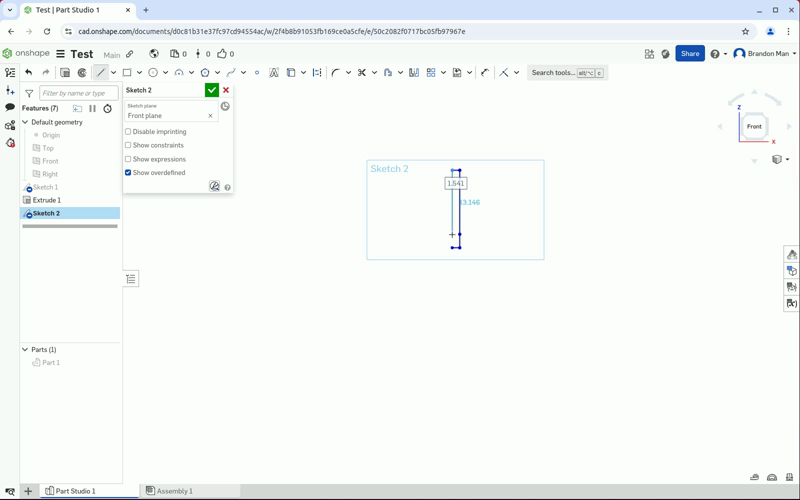
key_up(shift)
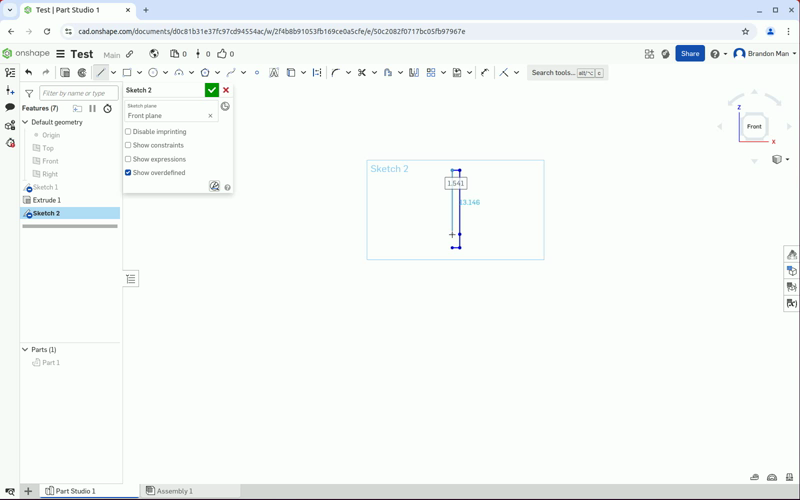
mouse_move(482, 234)
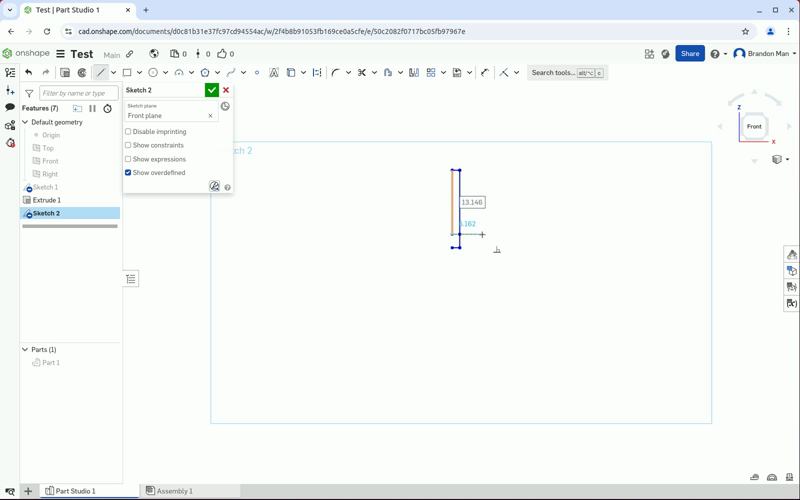
key_down(shift)
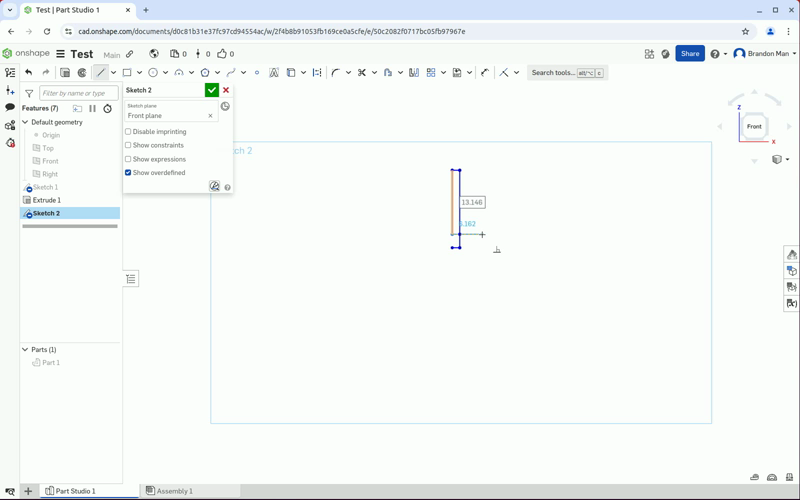
mouse_move(452, 247)
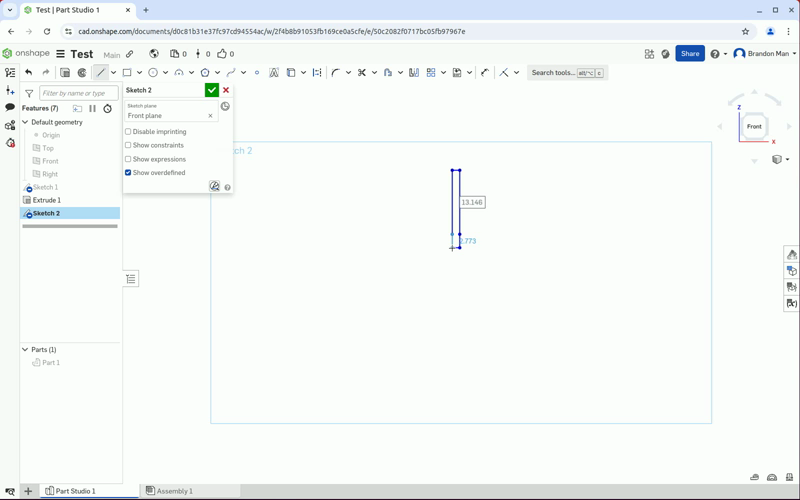
key_up(shift)
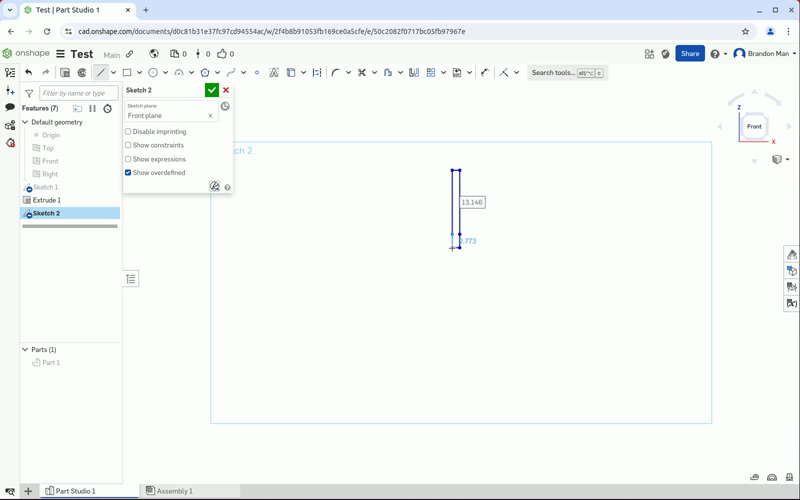
click(452, 247)
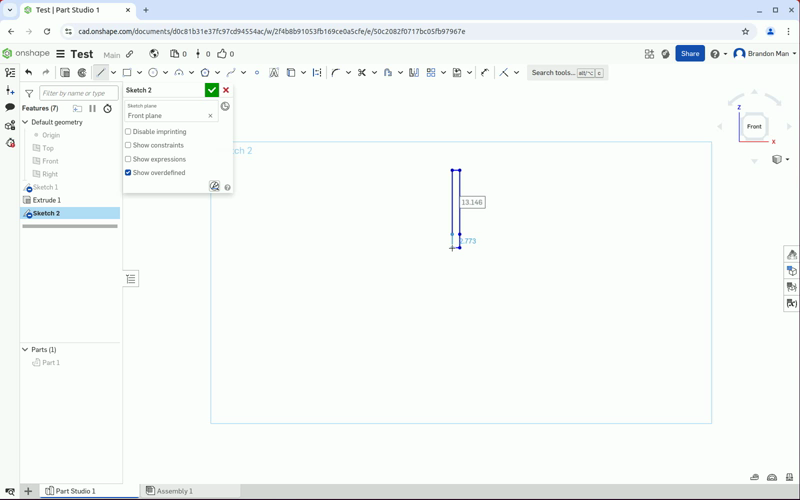
key(esc)
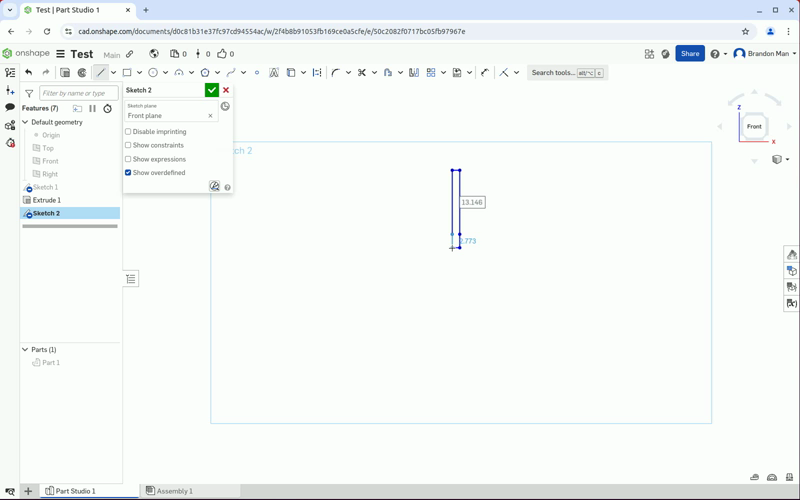
mouse_move(457, 186)
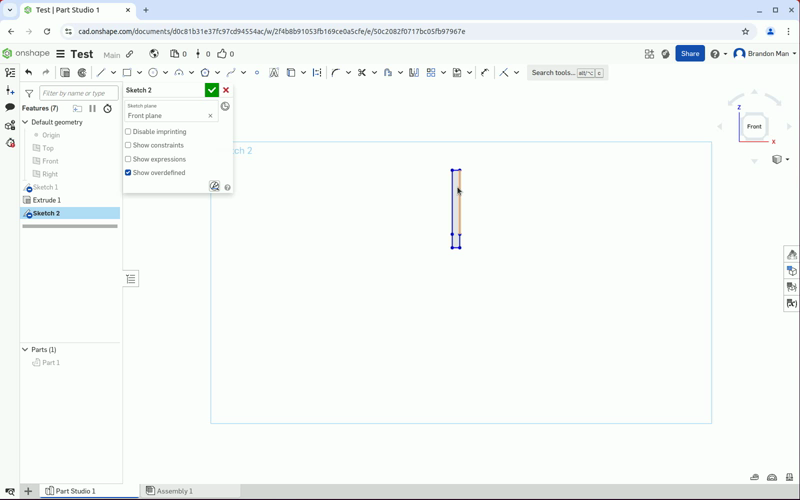
scroll(6)
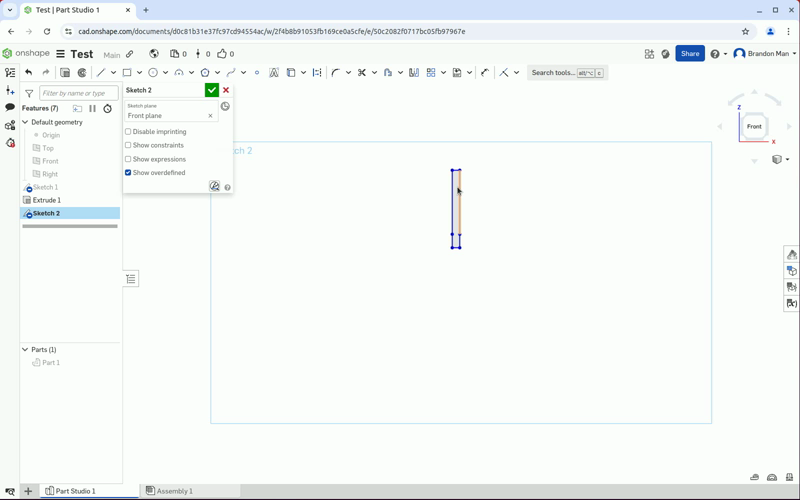
scroll(6)
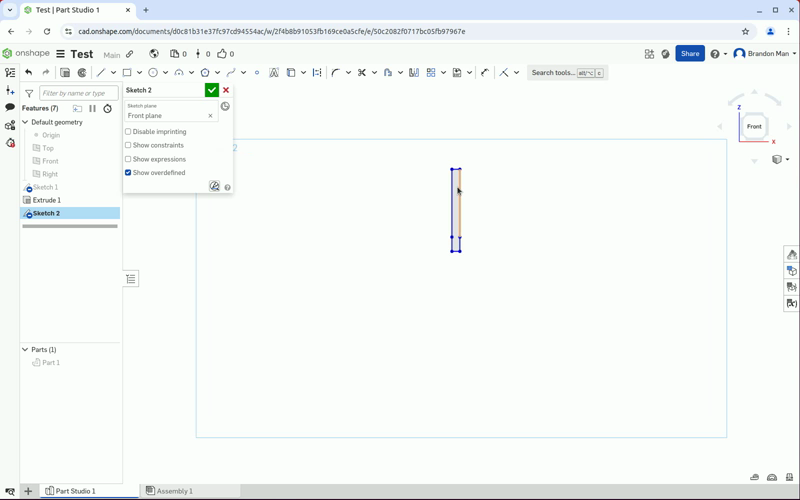
scroll(6)
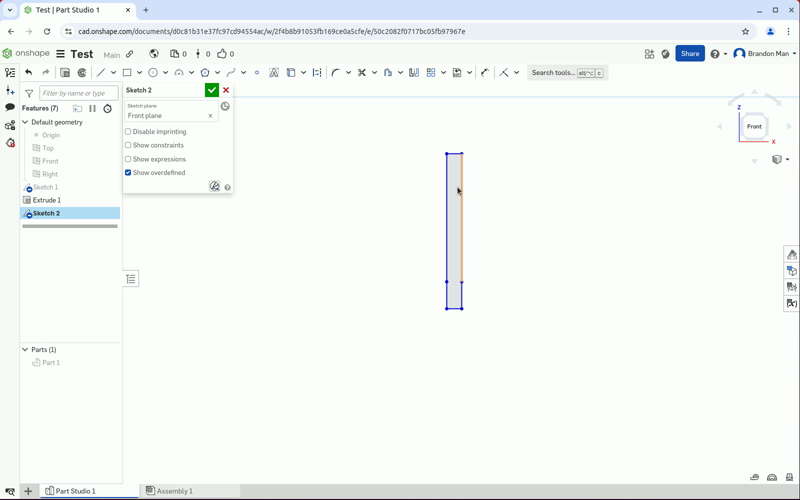
scroll(6)
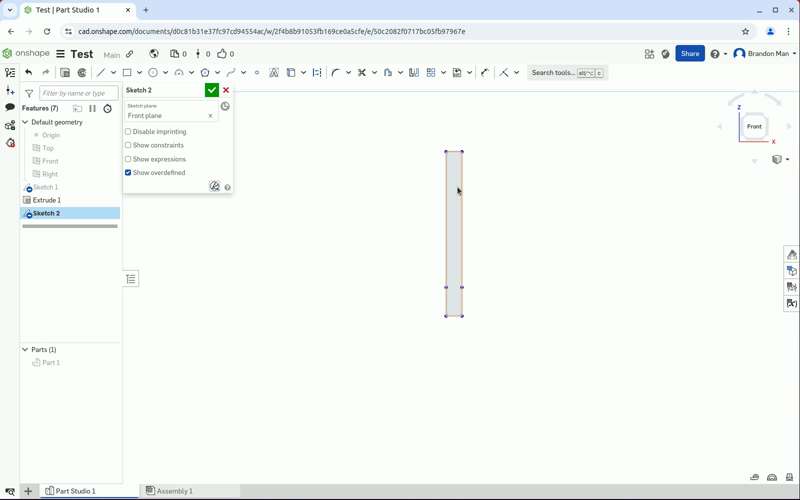
scroll(6)
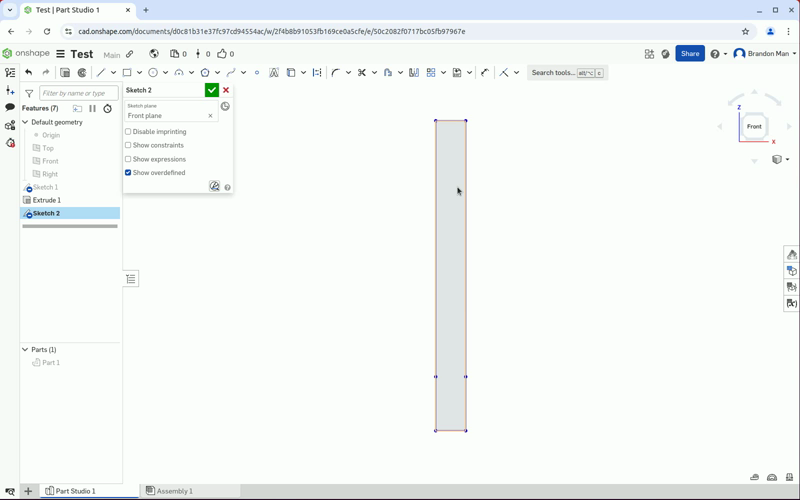
scroll(6)
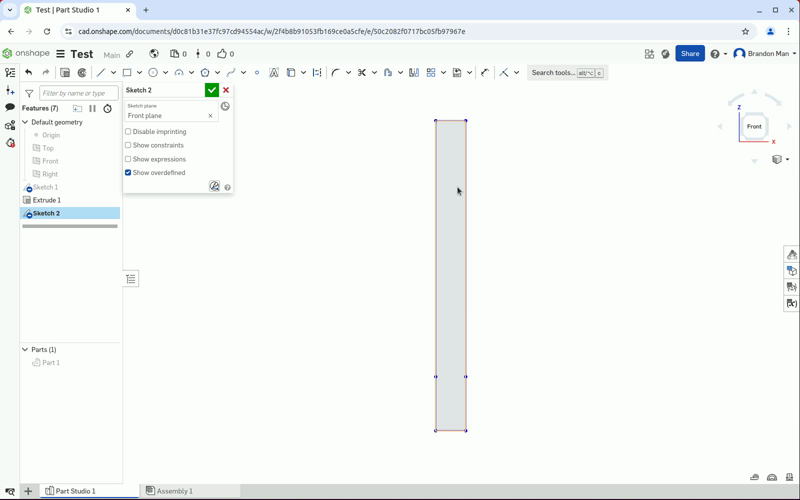
scroll(6)
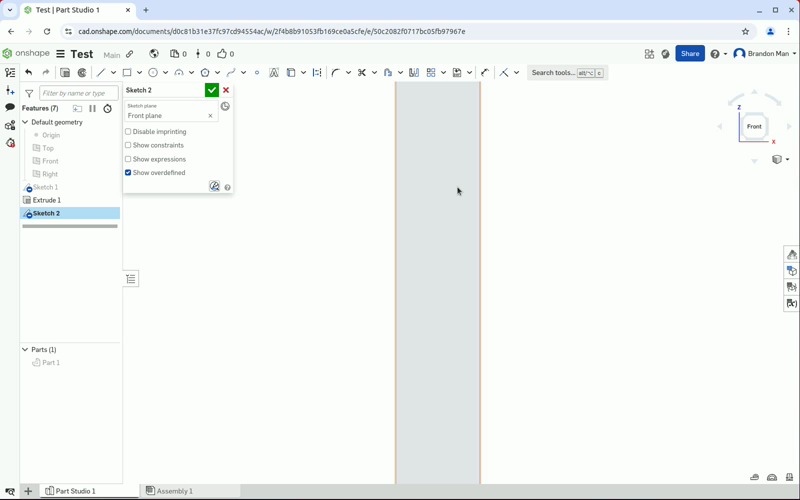
click(457, 186)
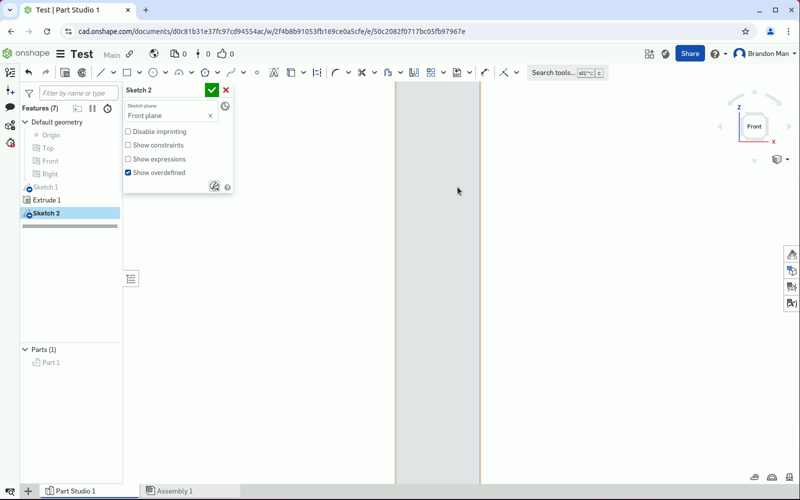
scroll(-6)
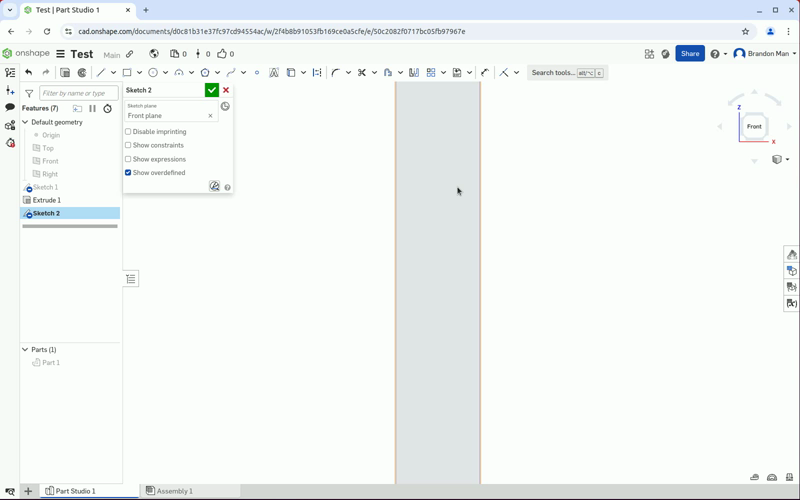
scroll(-6)
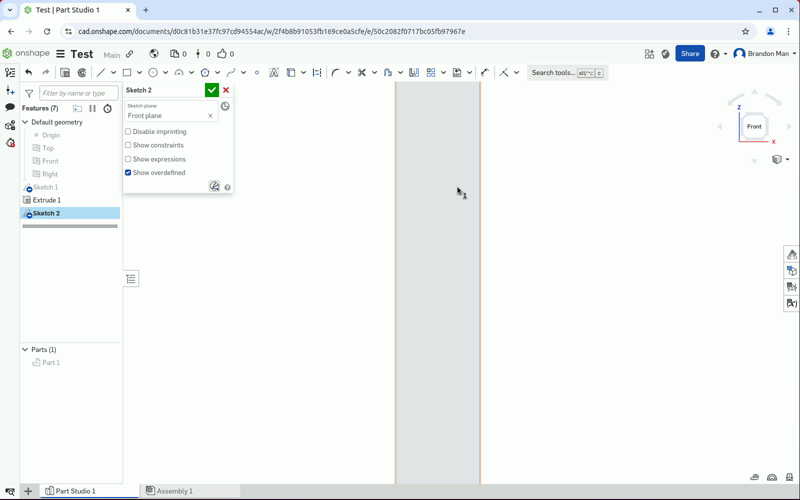
scroll(-6)
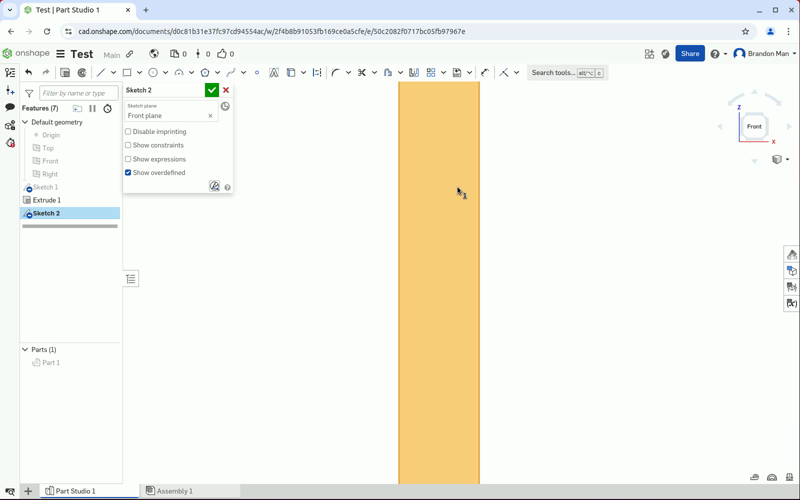
scroll(-6)
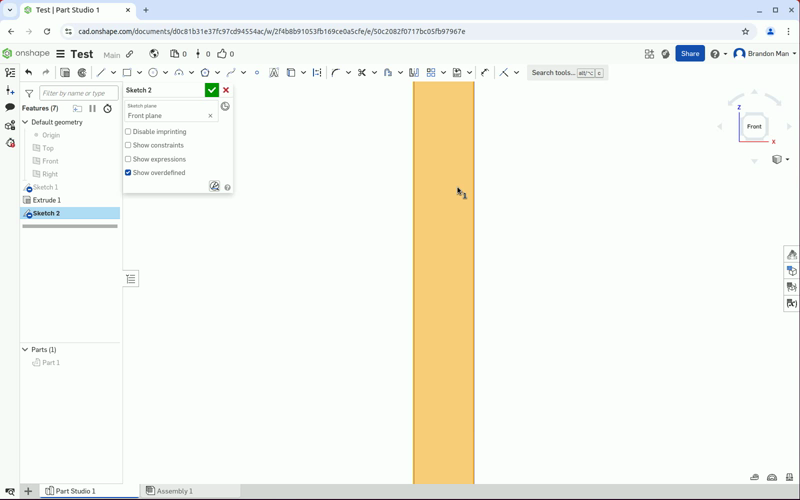
scroll(-6)
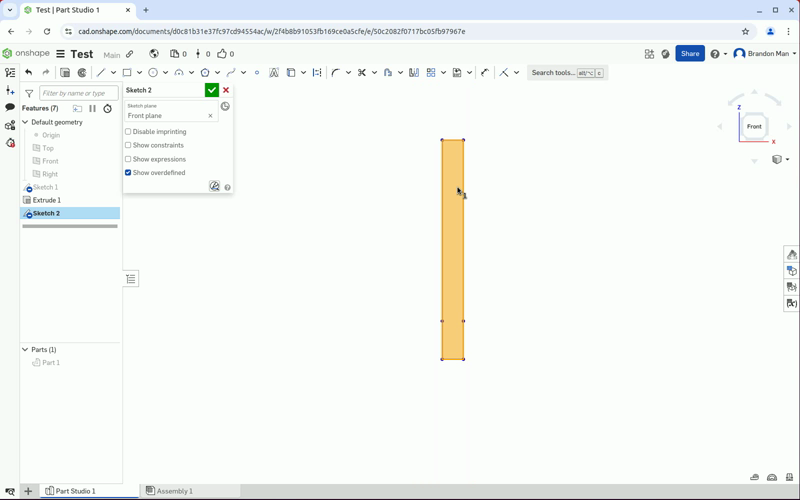
scroll(-6)
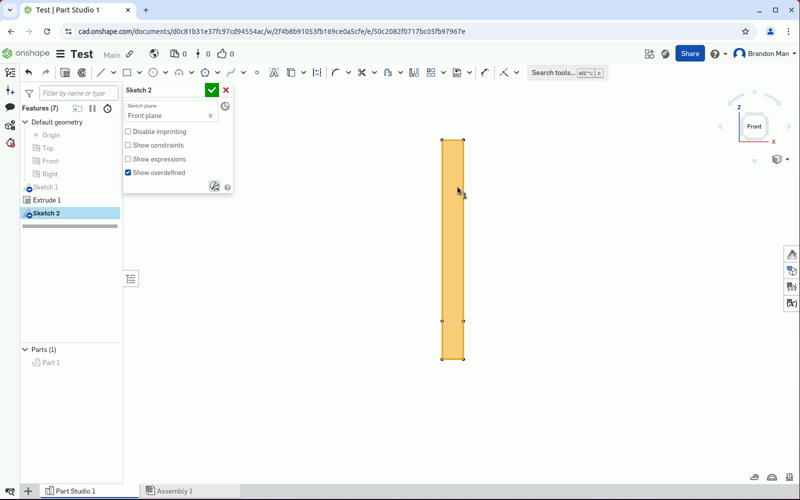
scroll(-6)
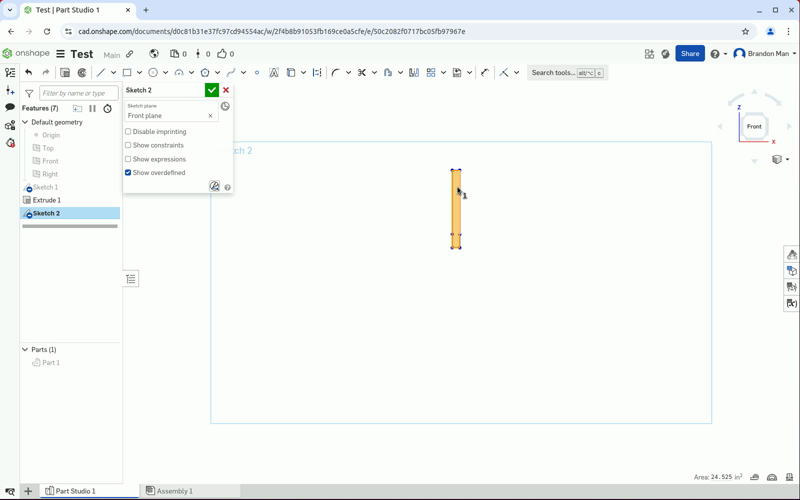
mouse_move(73, 352)
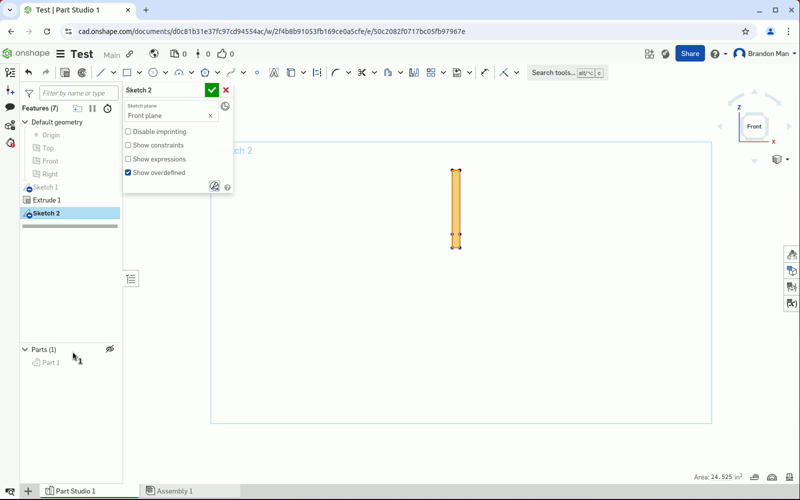
key(shift+y)
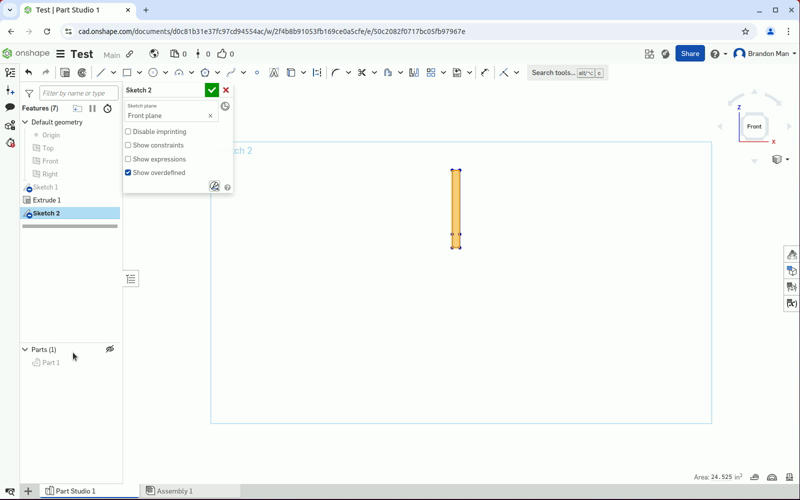
key(shift+e)
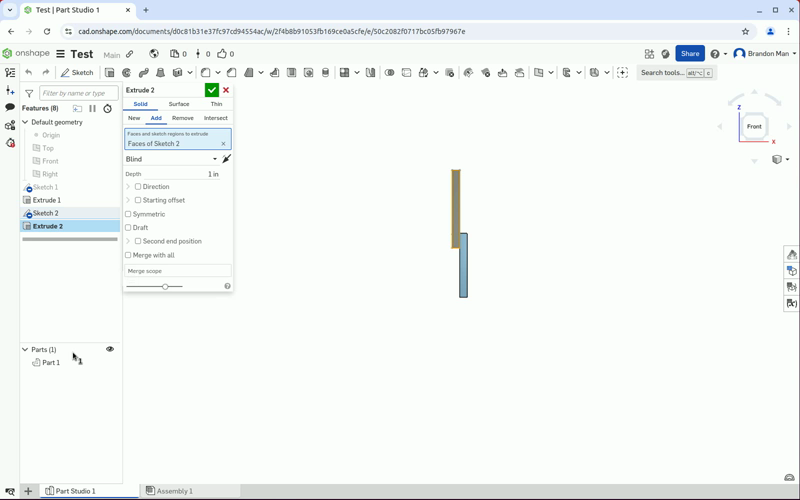
mouse_move(143, 106)
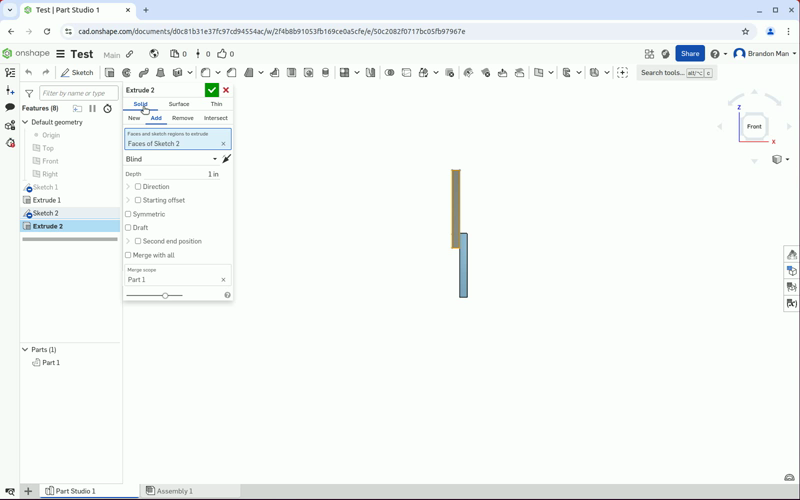
click(143, 106)
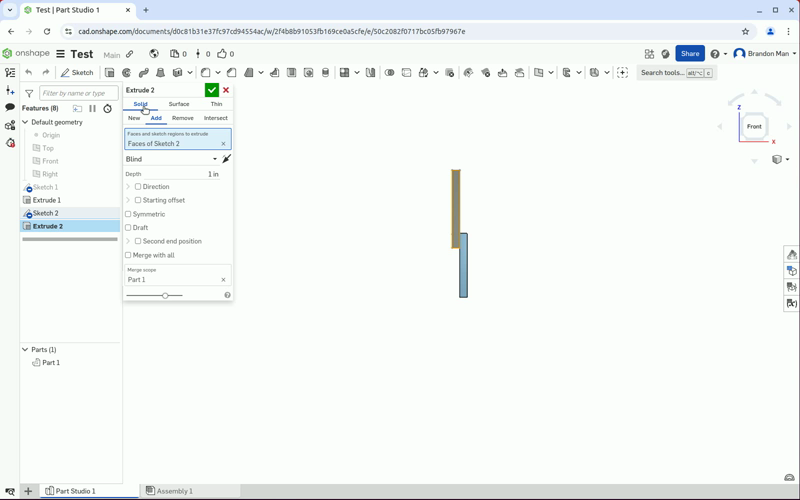
mouse_move(137, 120)
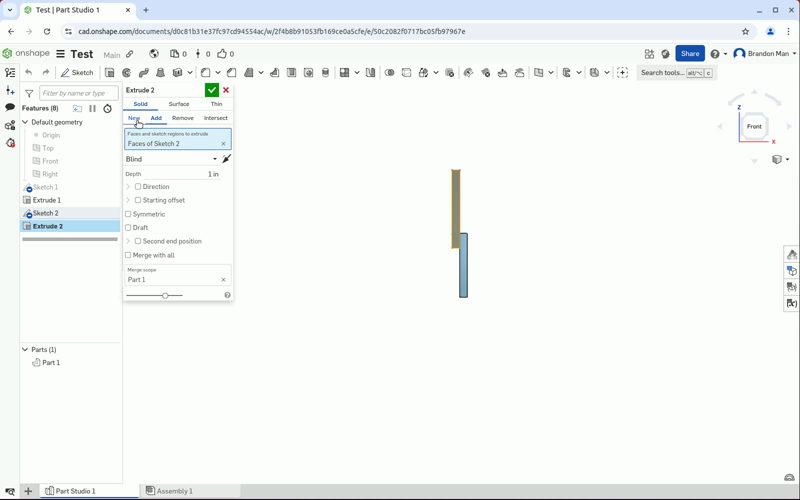
click(137, 120)
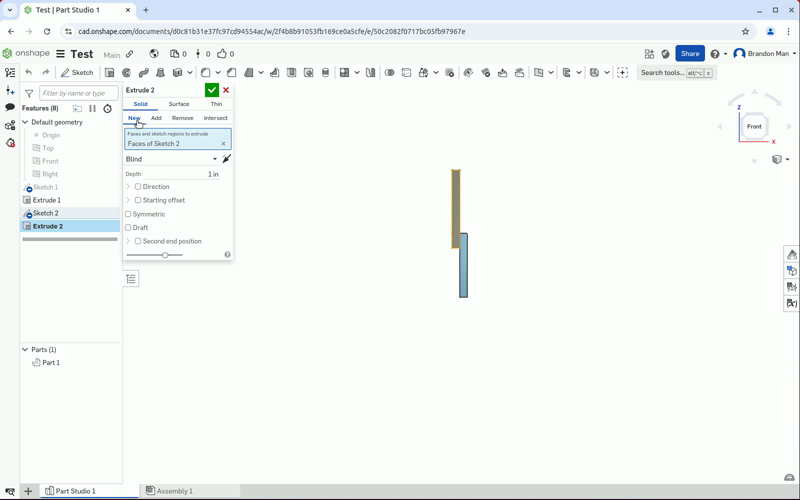
key(tab, 4)
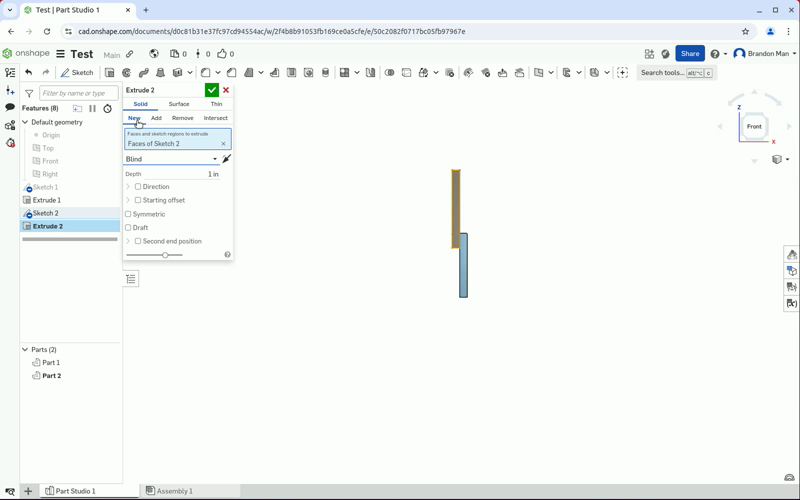
text(2.889)
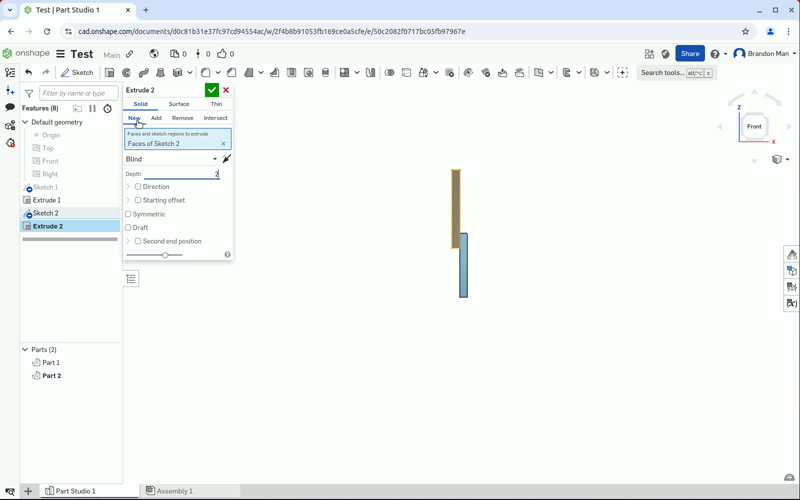
key(enter)
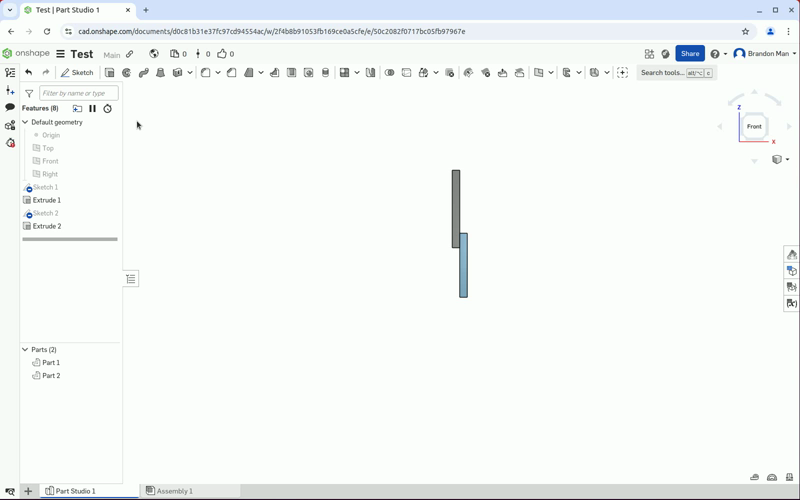
key(shift+h)
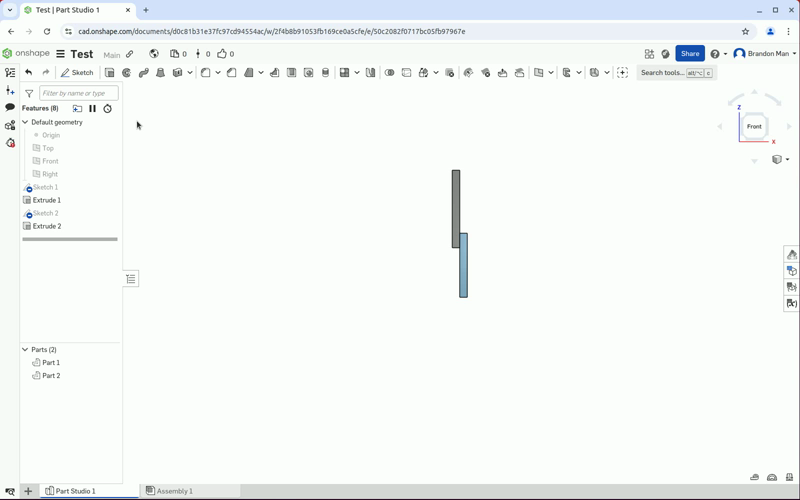
key(shift+h)
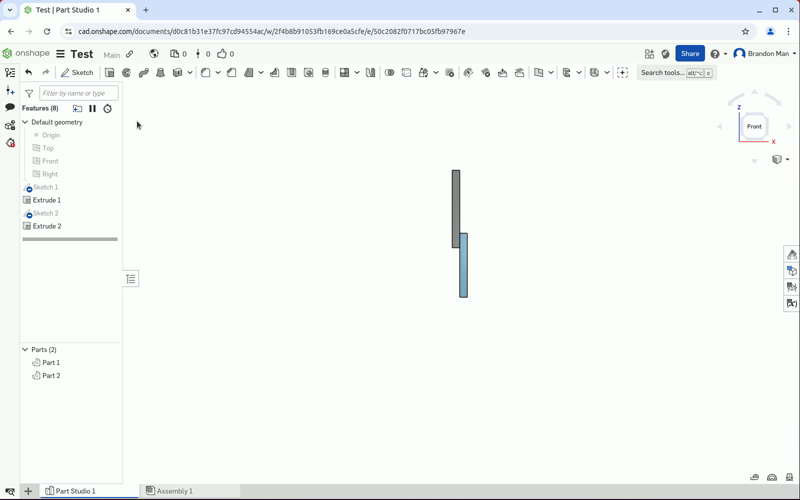
mouse_move(73, 189)
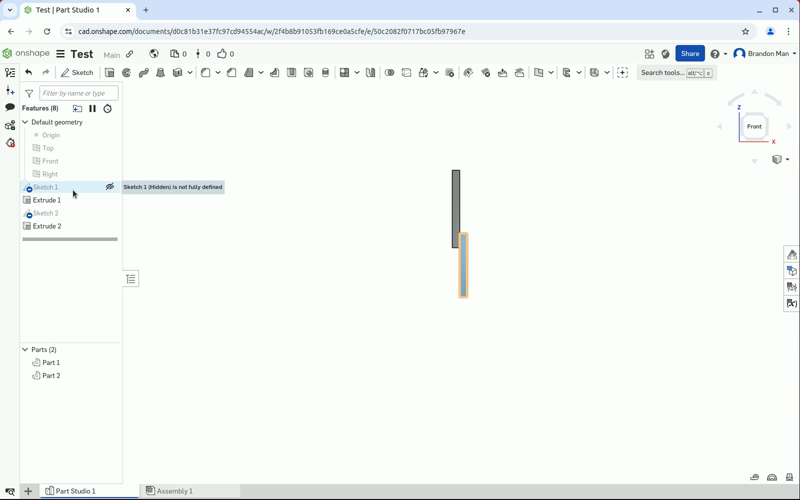
click(73, 189)
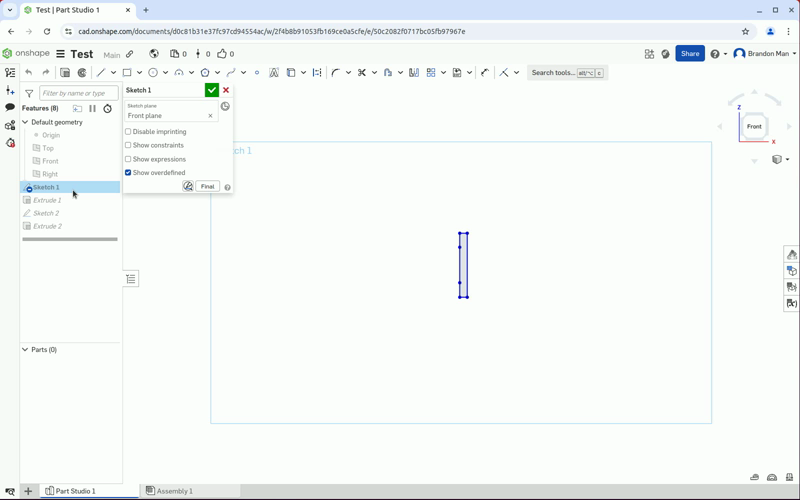
mouse_move(229, 92)
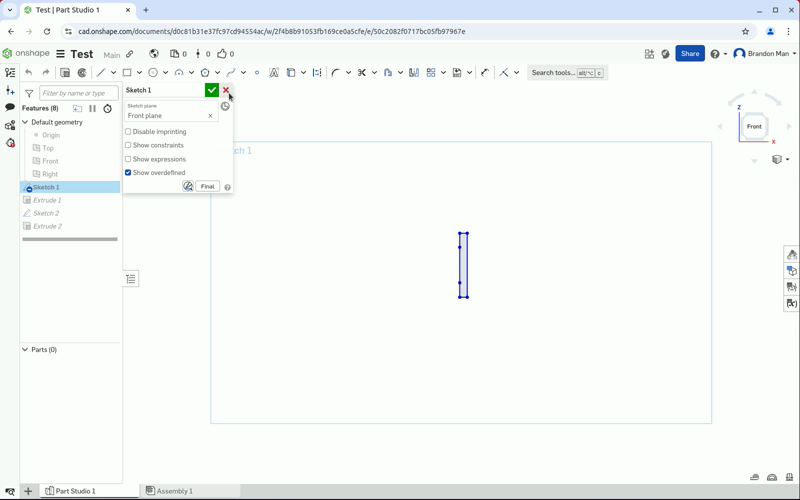
click(229, 92)
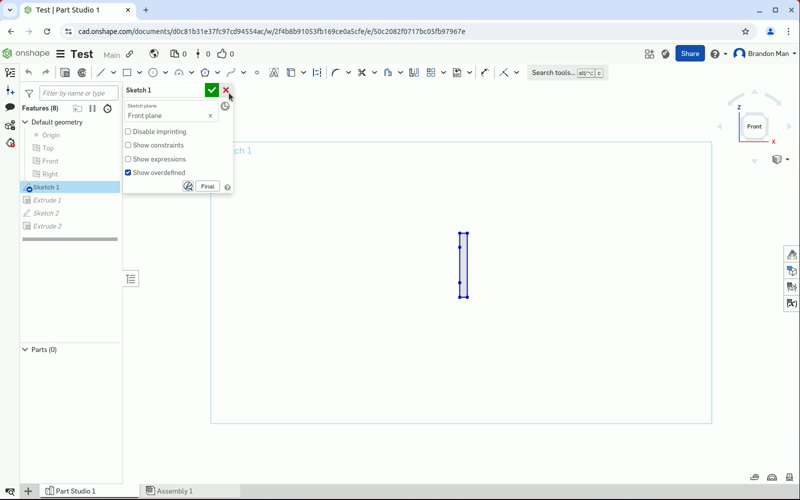
key(shift+s)
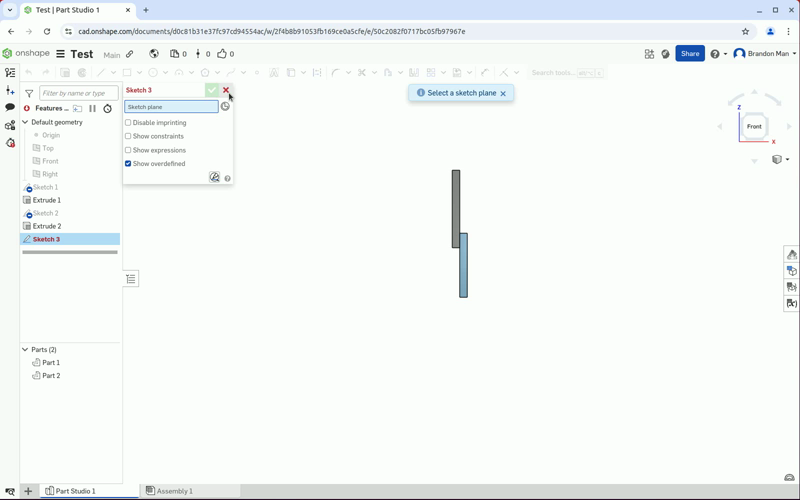
mouse_move(73, 163)
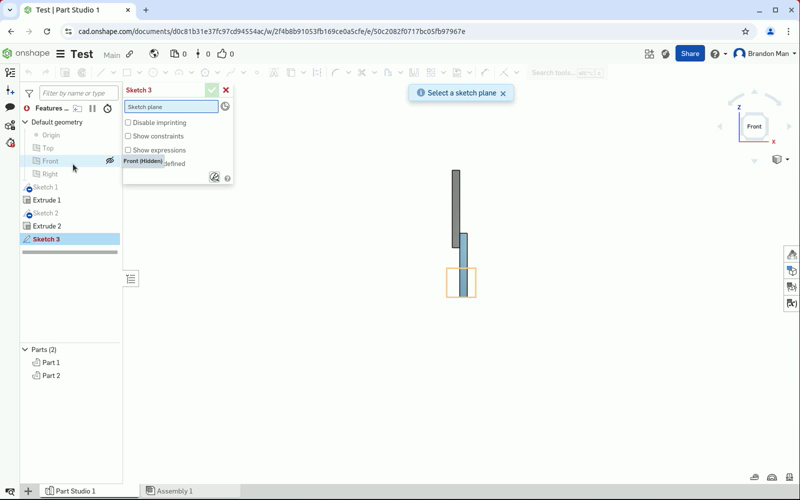
click(73, 163)
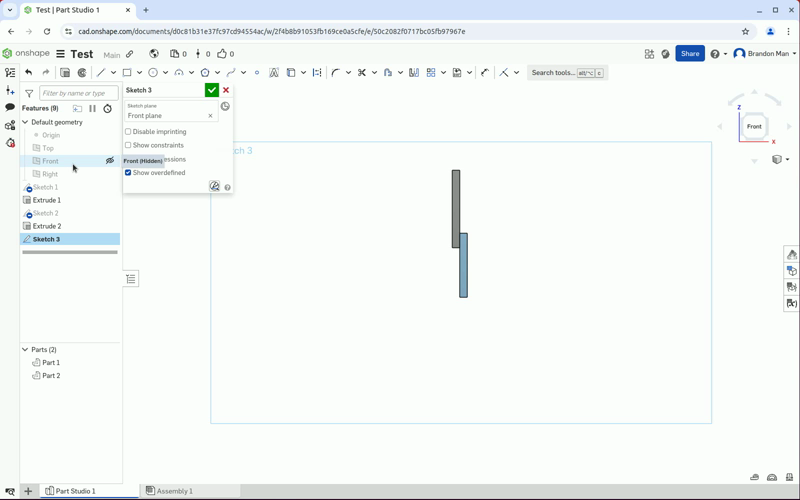
mouse_move(73, 352)
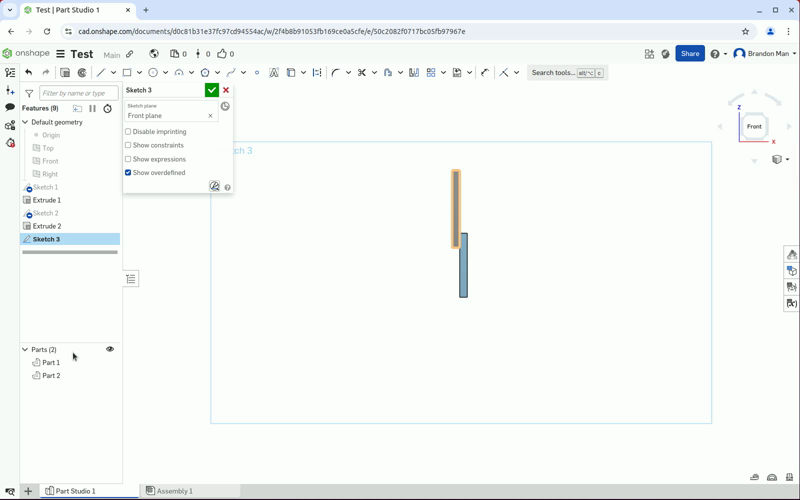
key(y)
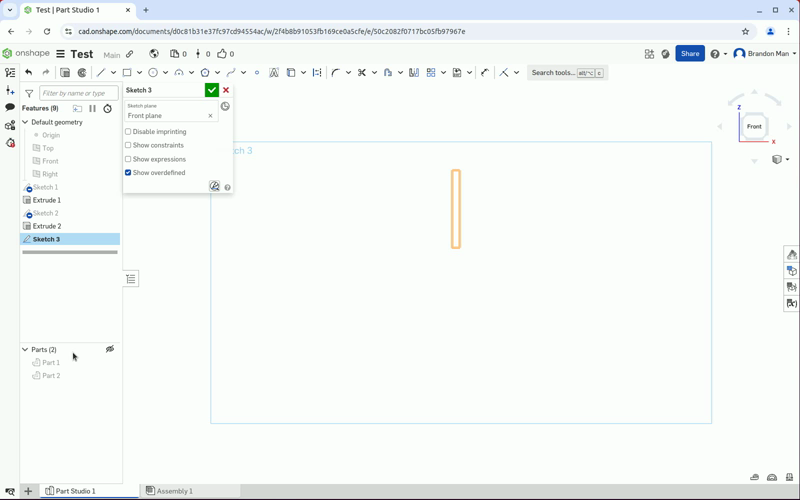
key(l)
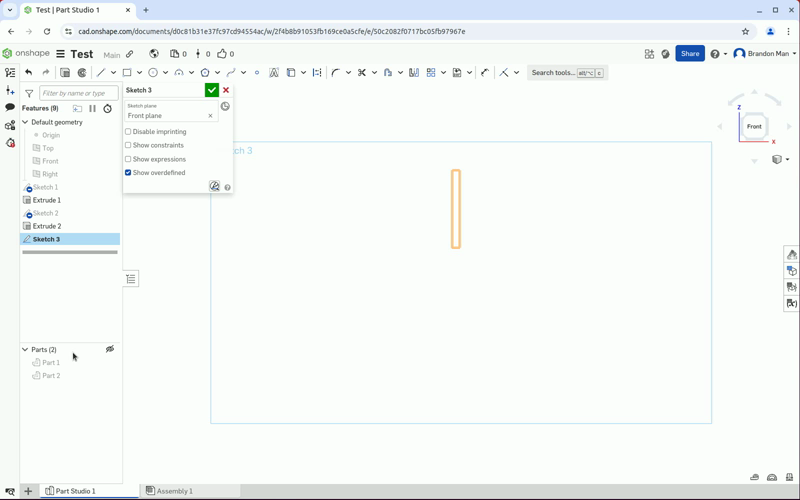
key_down(shift)
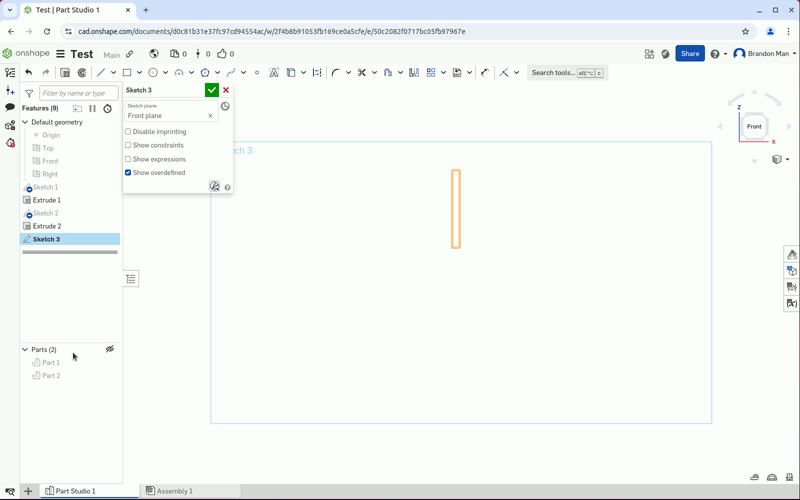
mouse_move(445, 297)
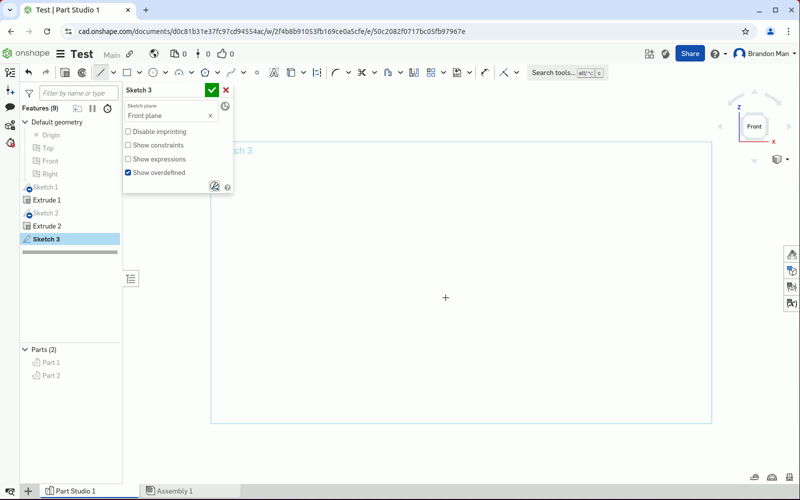
click(445, 297)
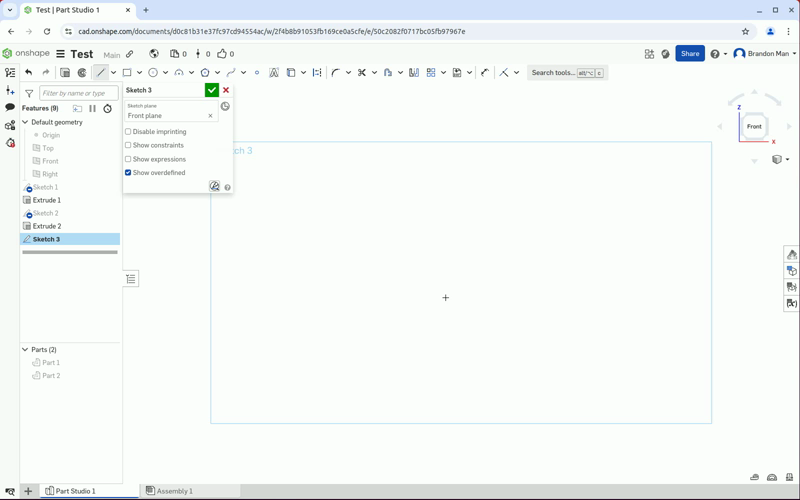
key_up(shift)
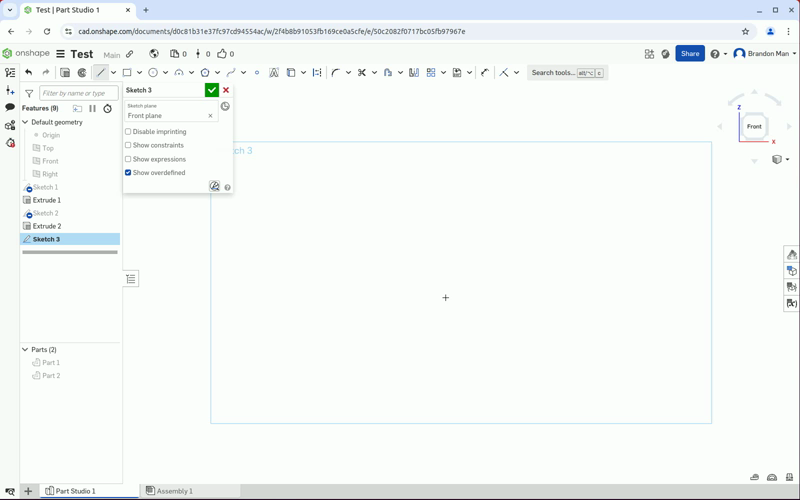
key_down(shift)
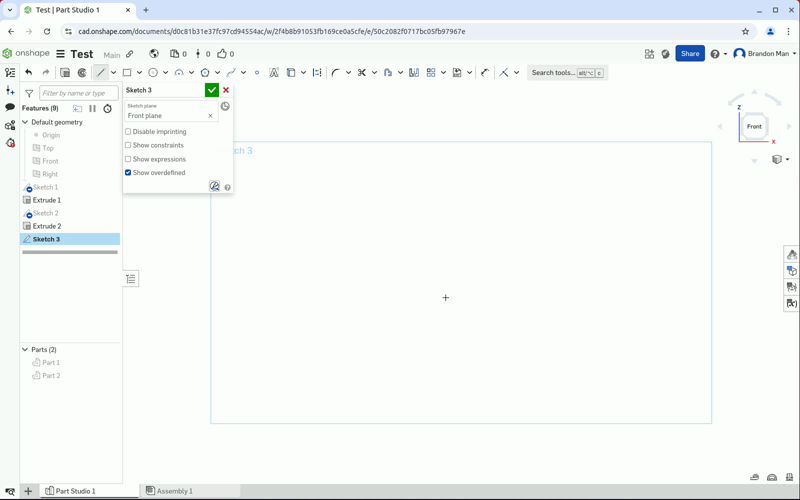
mouse_move(475, 297)
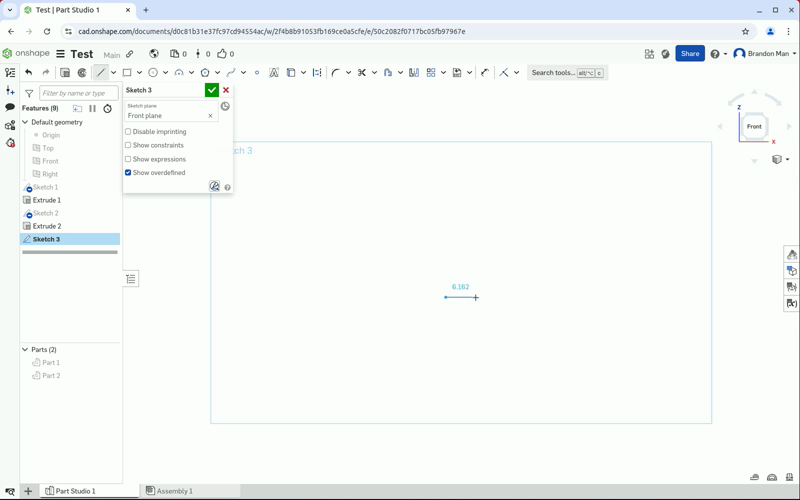
mouse_move(453, 297)
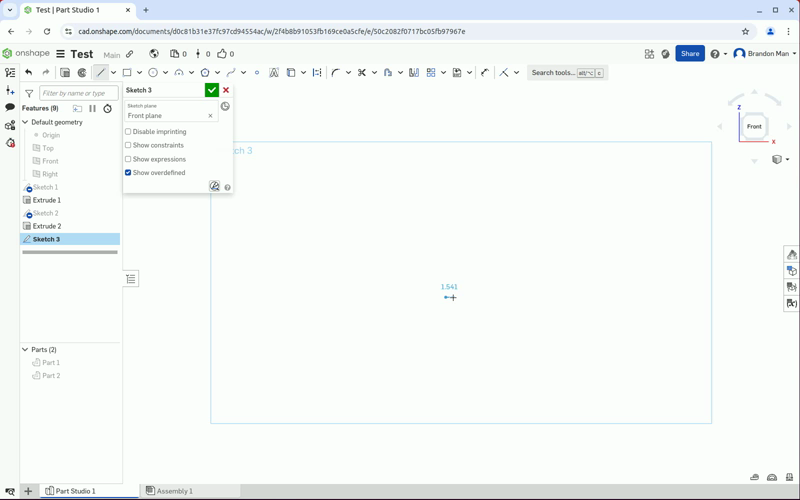
click(453, 297)
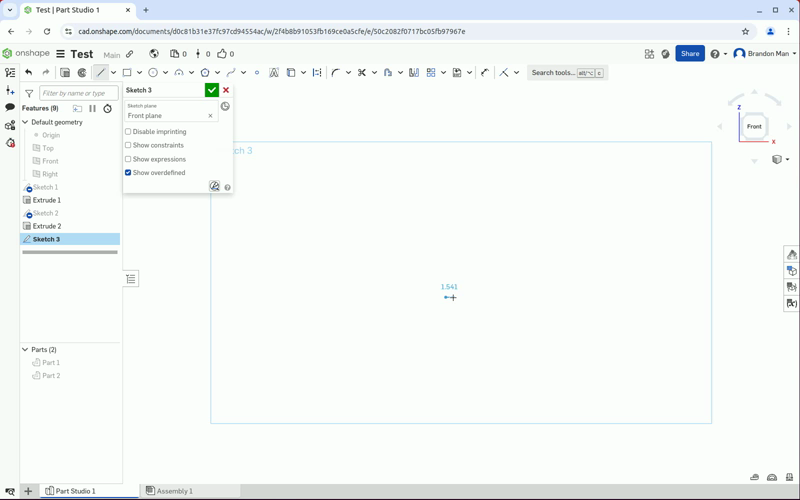
key_up(shift)
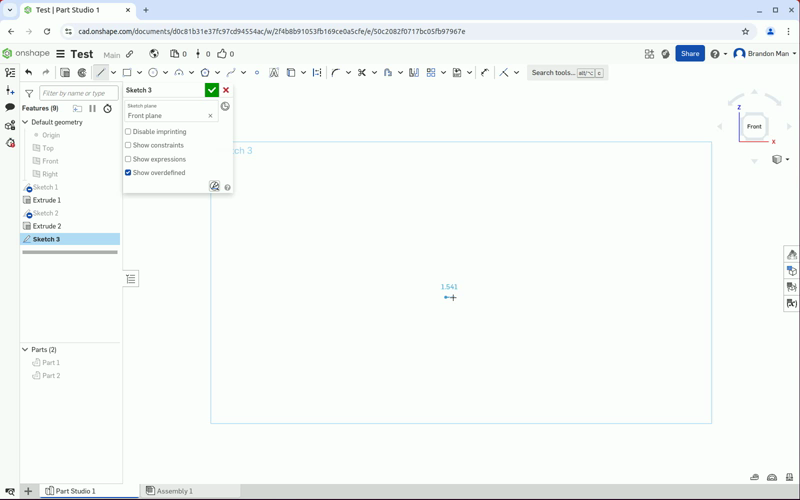
key_down(shift)
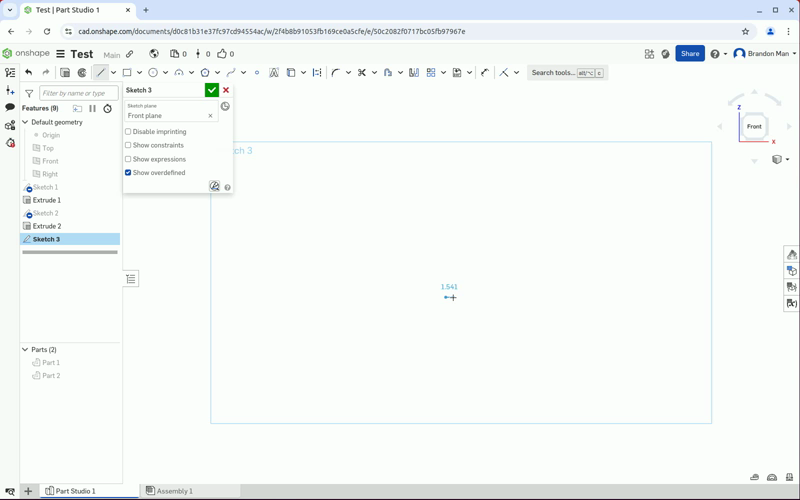
mouse_move(483, 297)
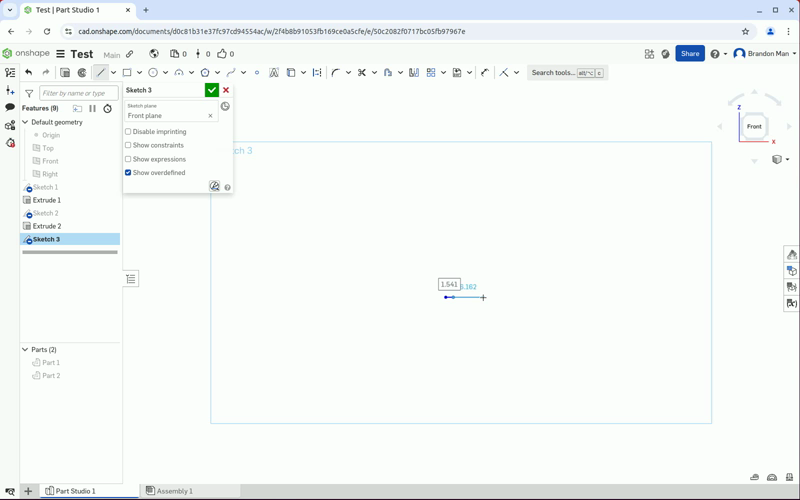
mouse_move(453, 282)
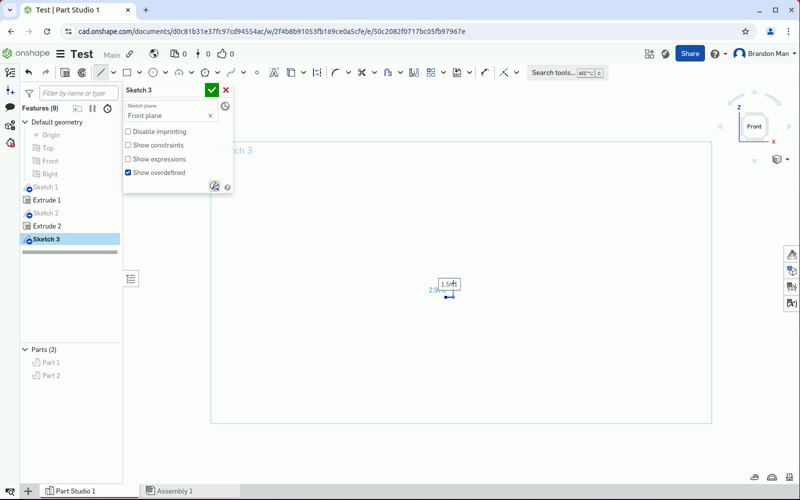
click(453, 282)
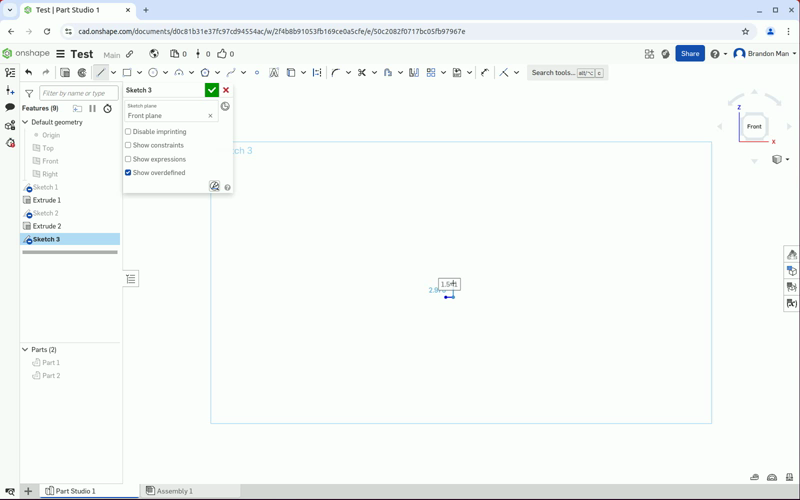
key_up(shift)
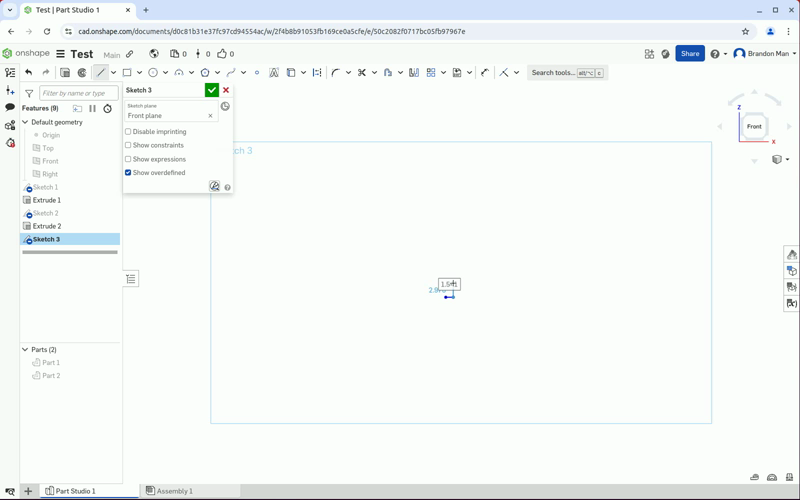
key_down(shift)
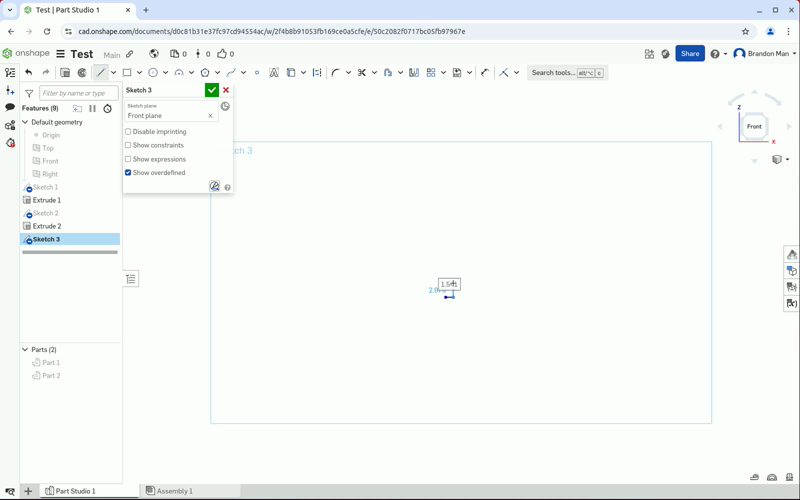
mouse_move(483, 282)
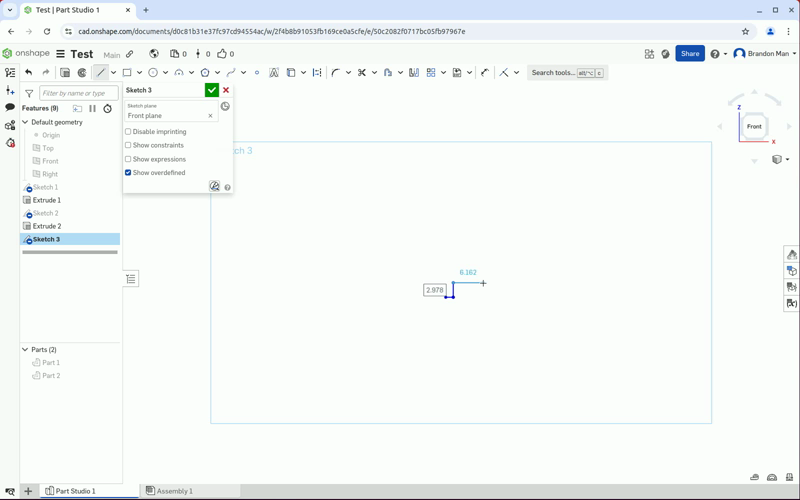
mouse_move(453, 247)
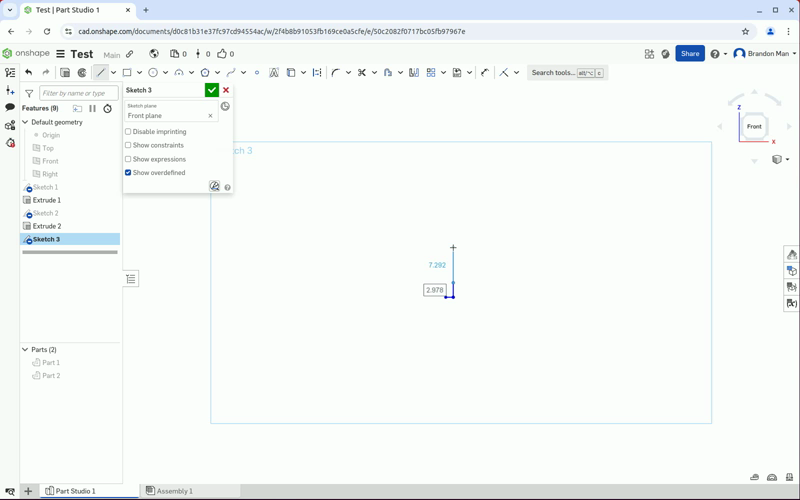
click(453, 247)
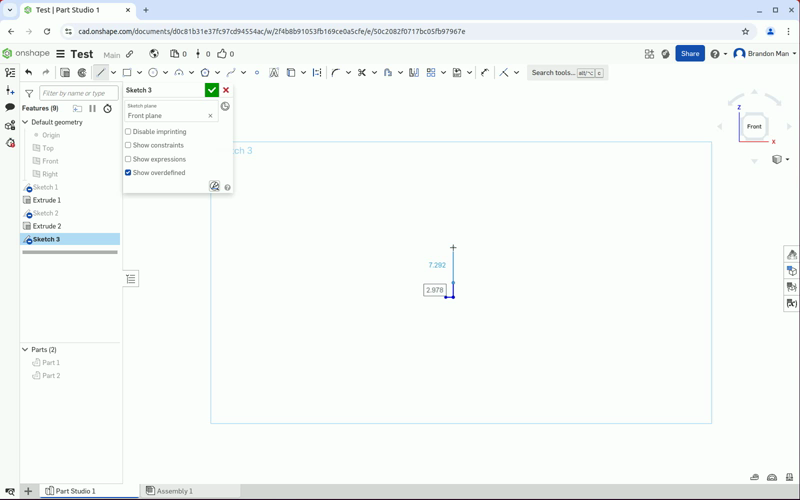
key_up(shift)
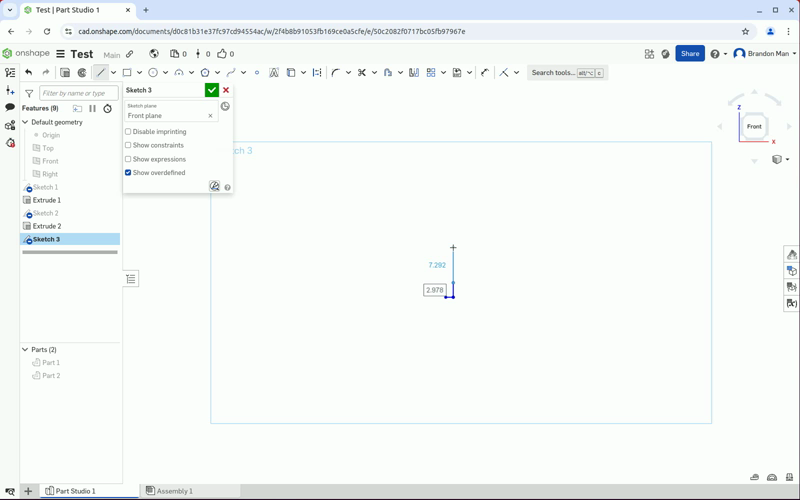
key_down(shift)
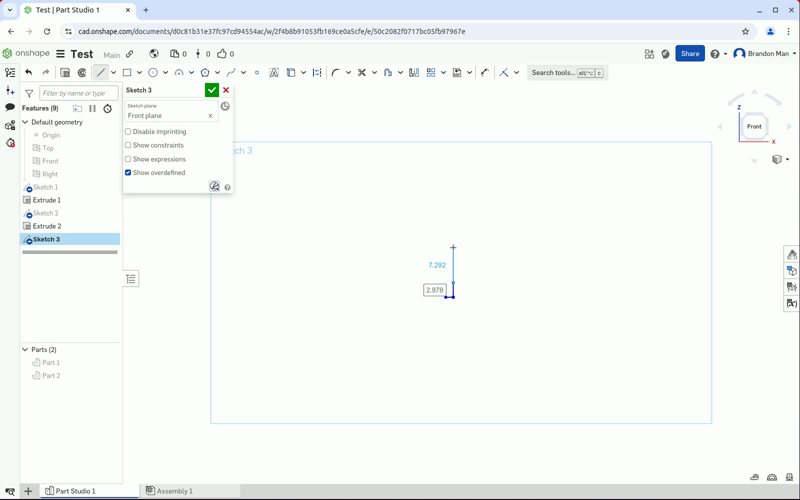
mouse_move(483, 247)
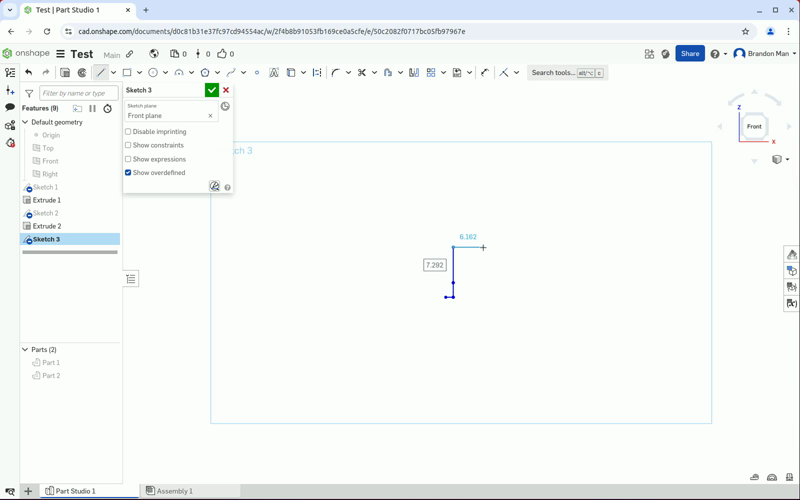
mouse_move(453, 233)
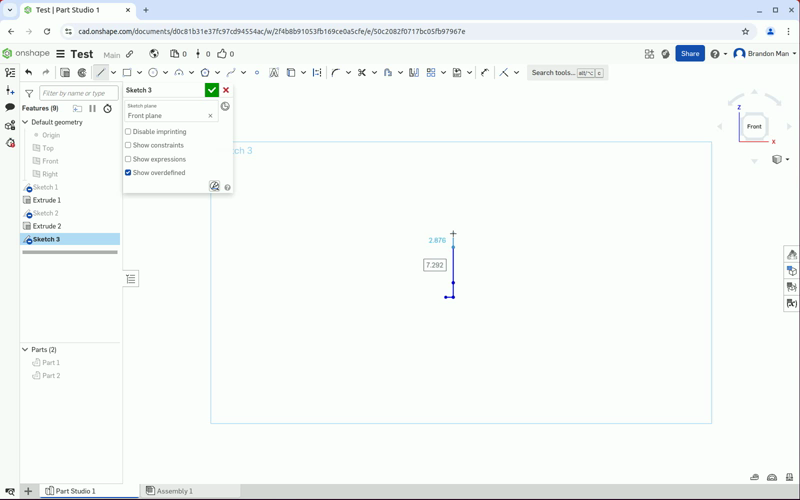
click(453, 233)
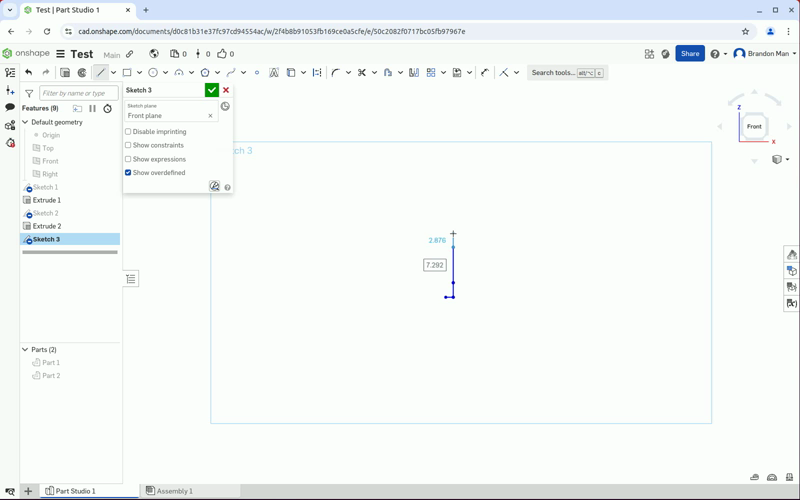
key_up(shift)
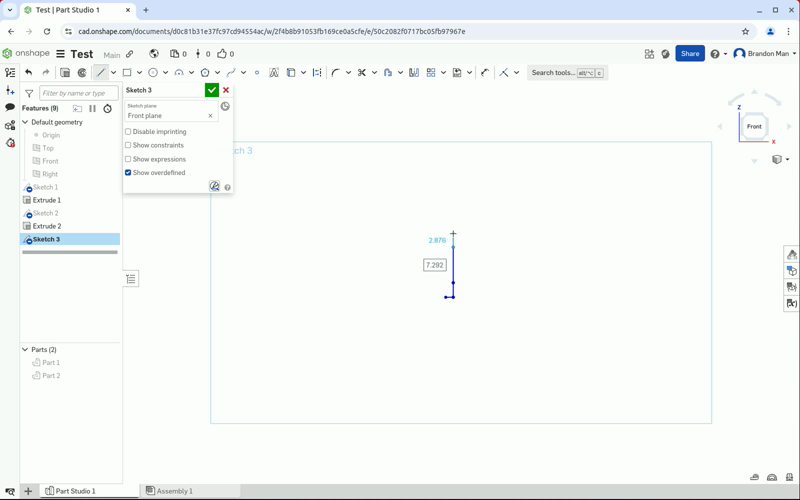
key_down(shift)
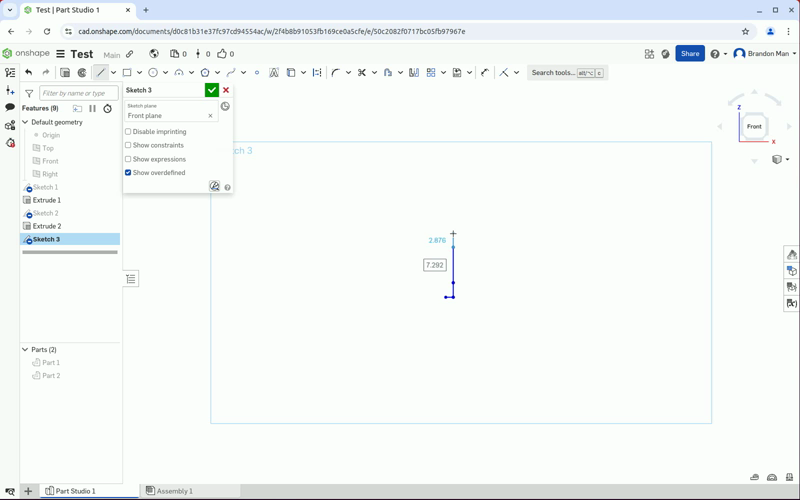
mouse_move(483, 233)
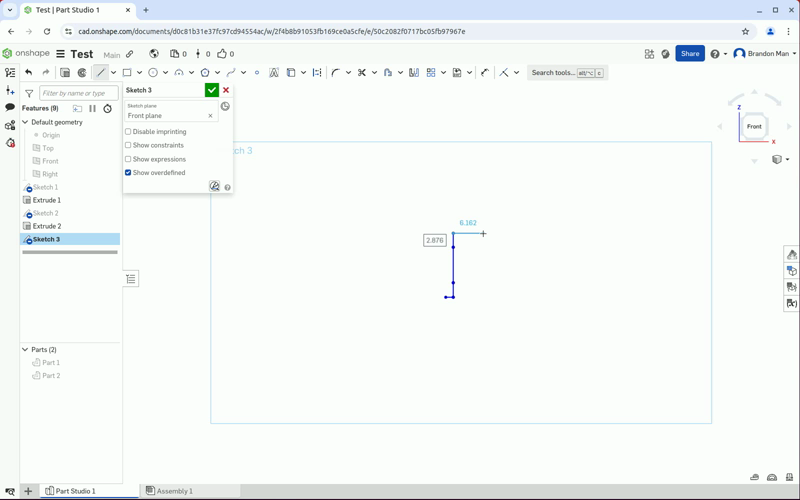
mouse_move(445, 233)
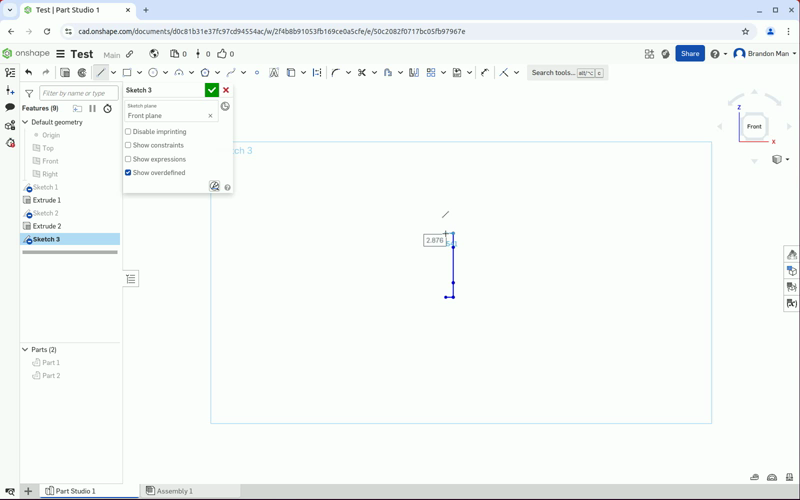
click(445, 233)
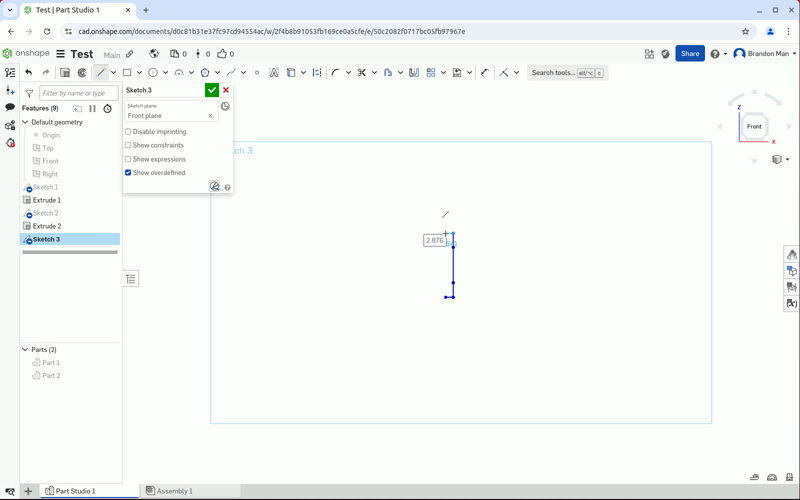
key_up(shift)
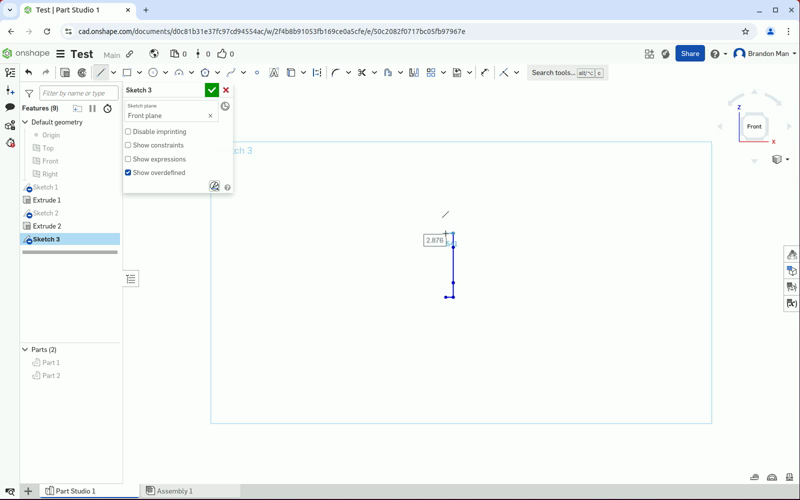
key_down(shift)
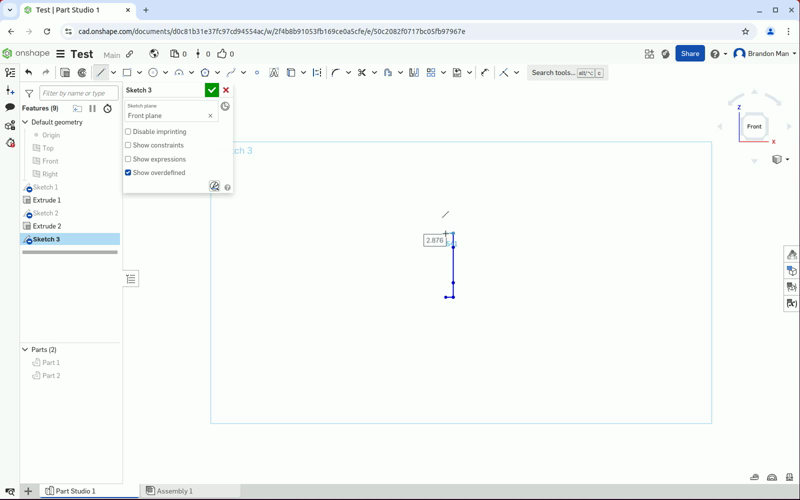
mouse_move(445, 297)
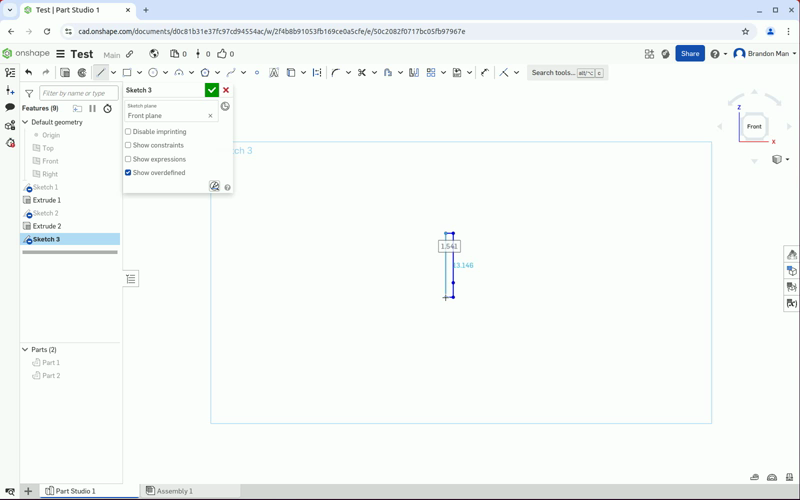
key_up(shift)
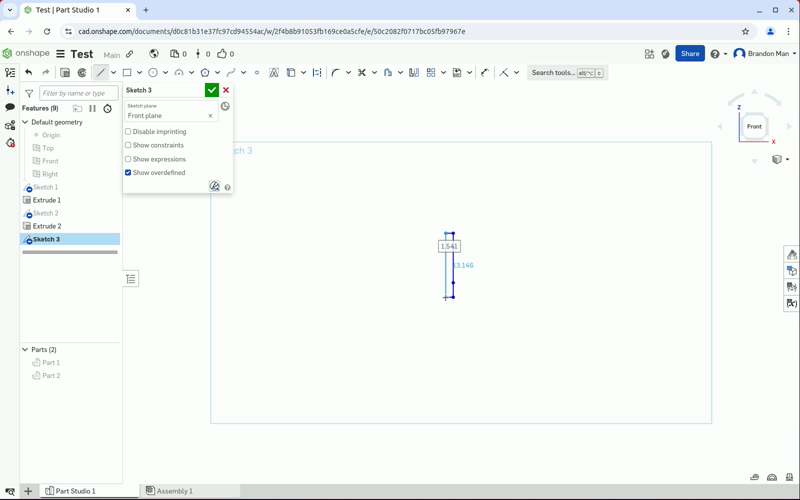
click(445, 297)
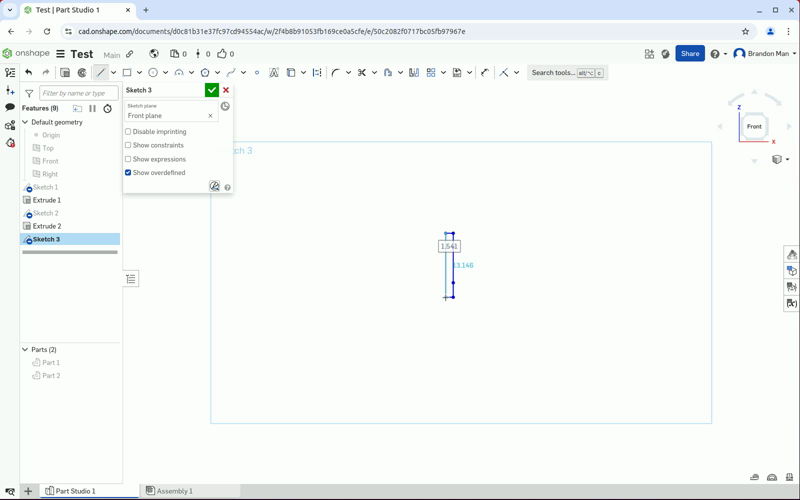
key(esc)
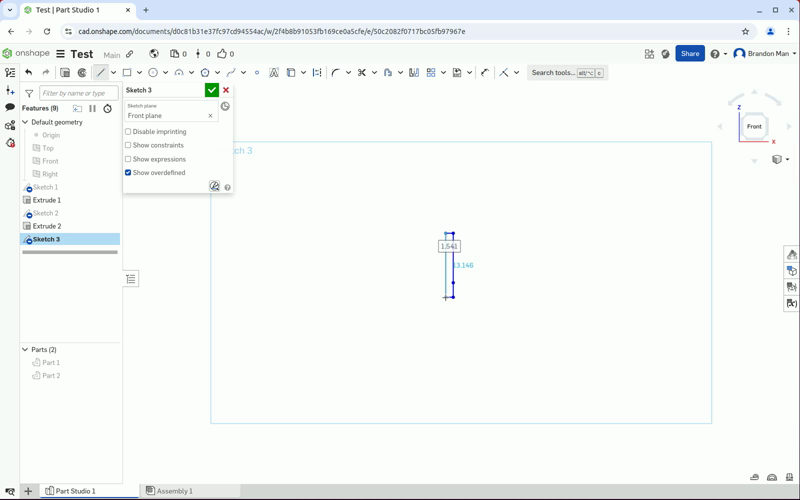
mouse_move(445, 282)
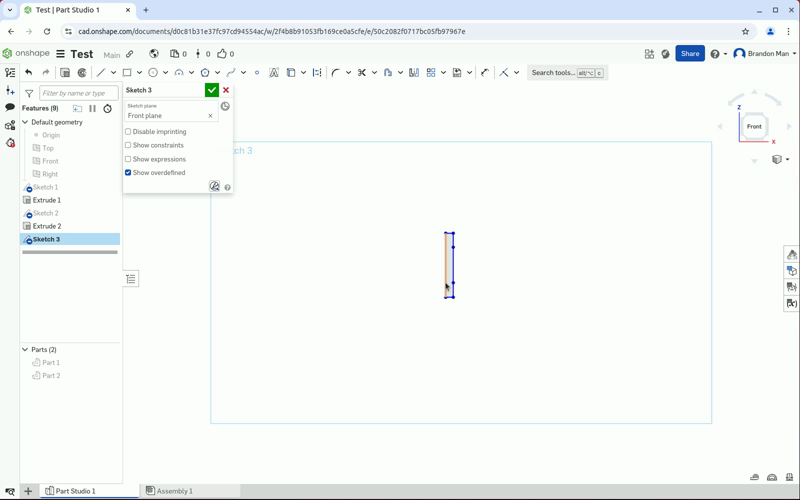
scroll(6)
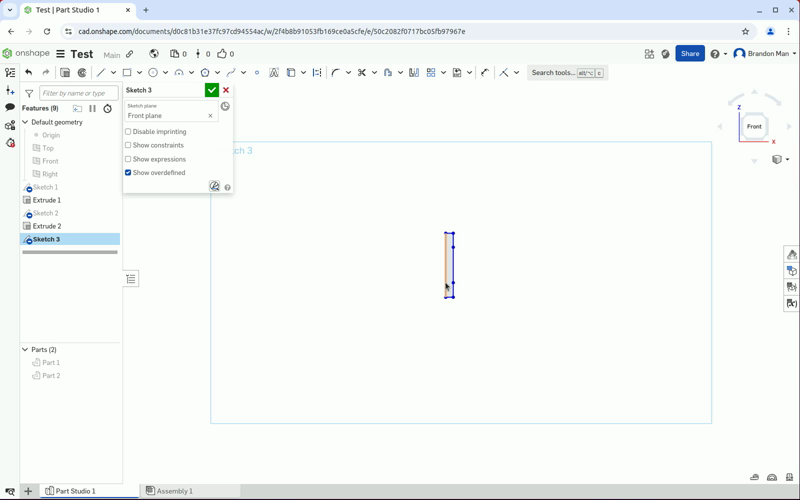
scroll(6)
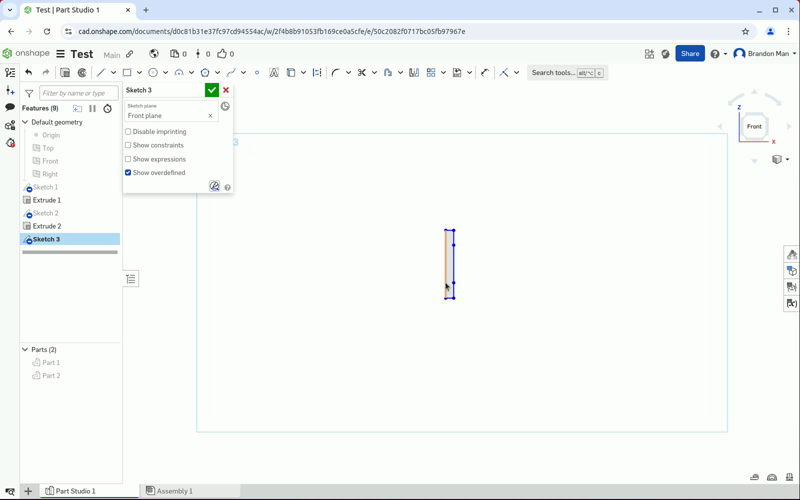
scroll(6)
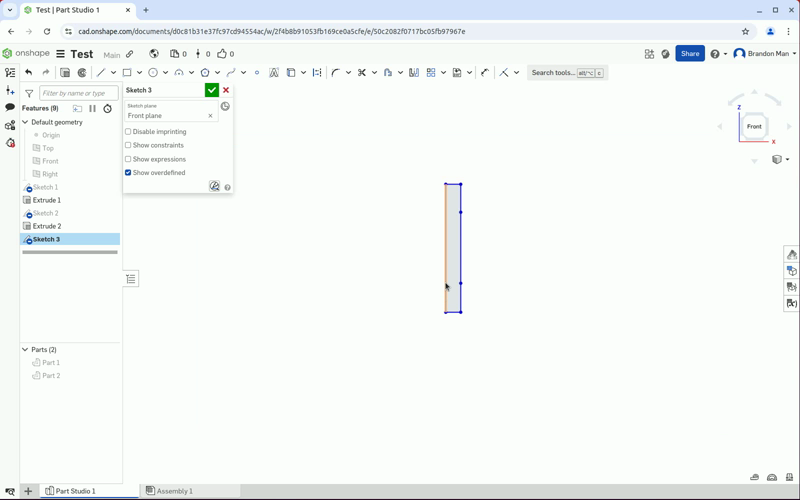
scroll(6)
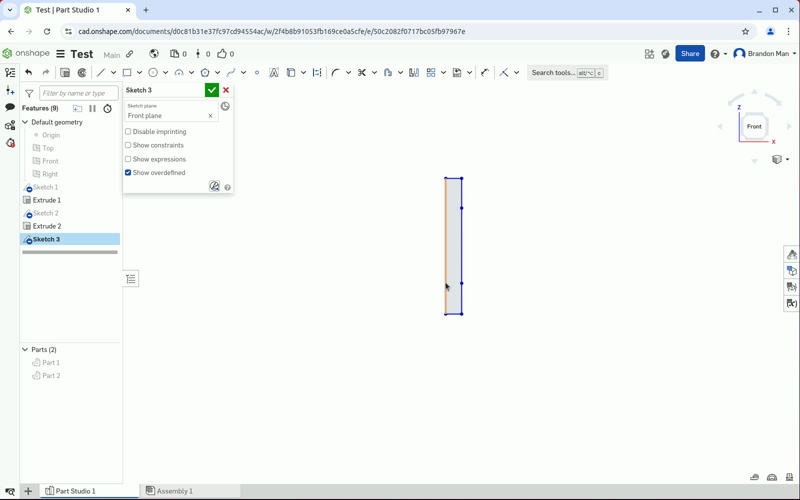
scroll(6)
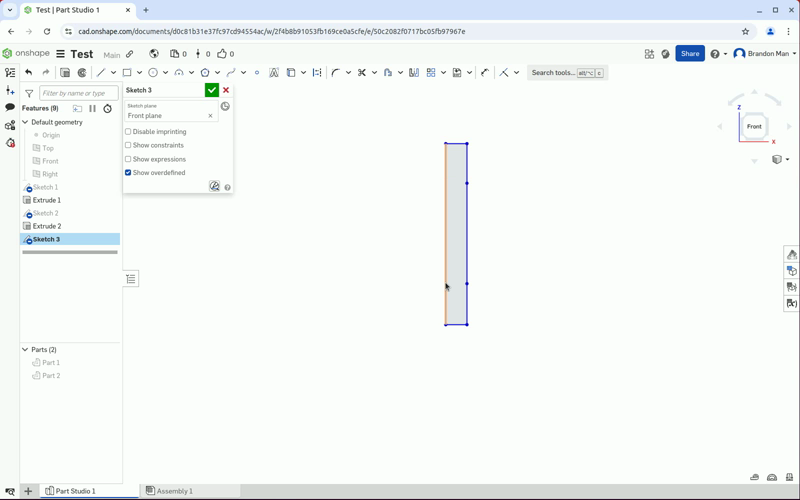
scroll(6)
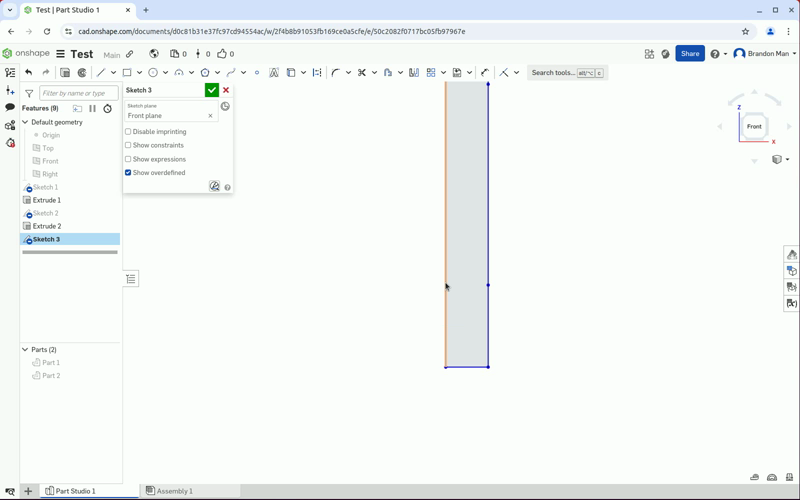
scroll(6)
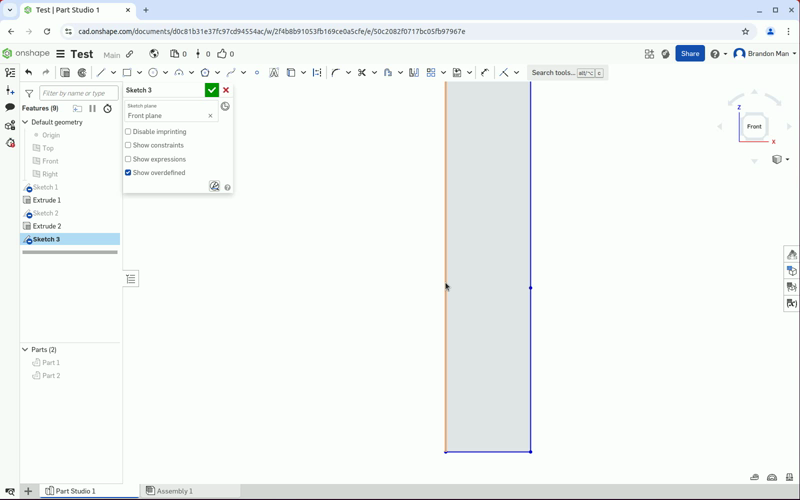
click(445, 282)
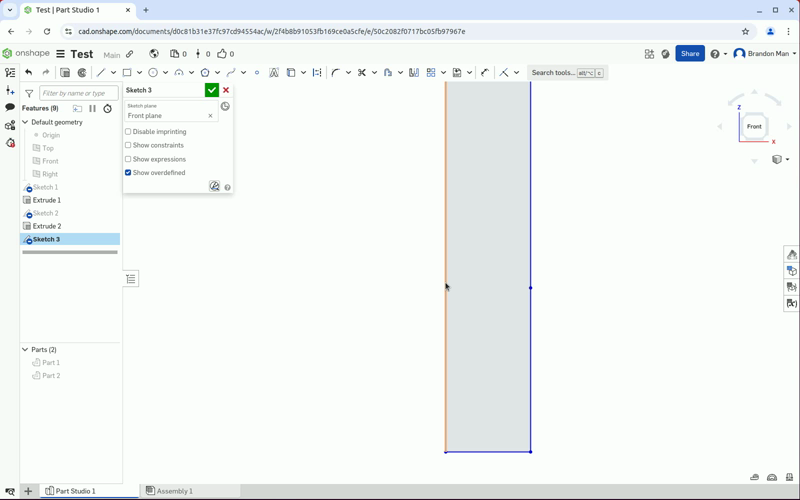
scroll(-6)
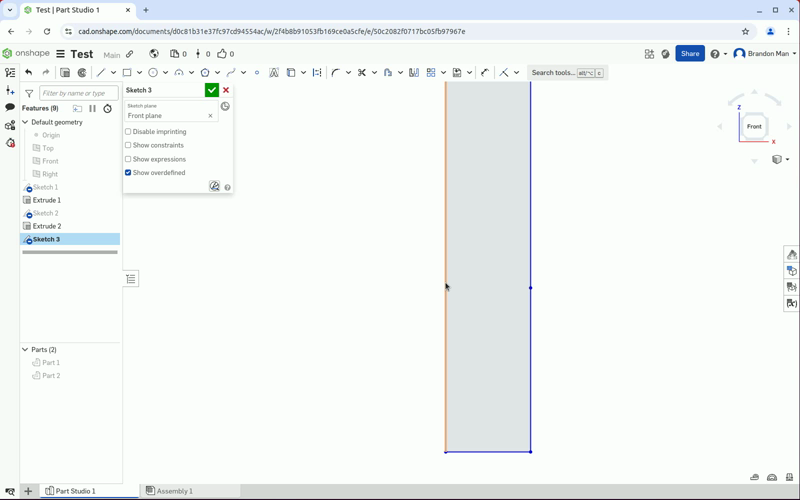
scroll(-6)
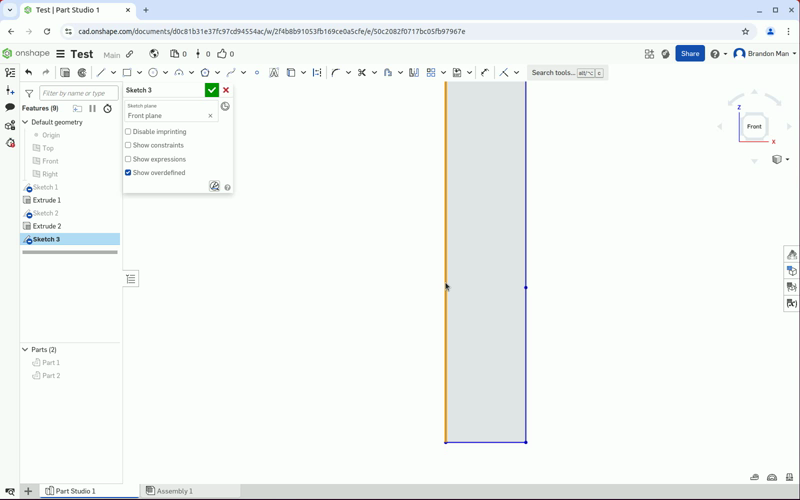
scroll(-6)
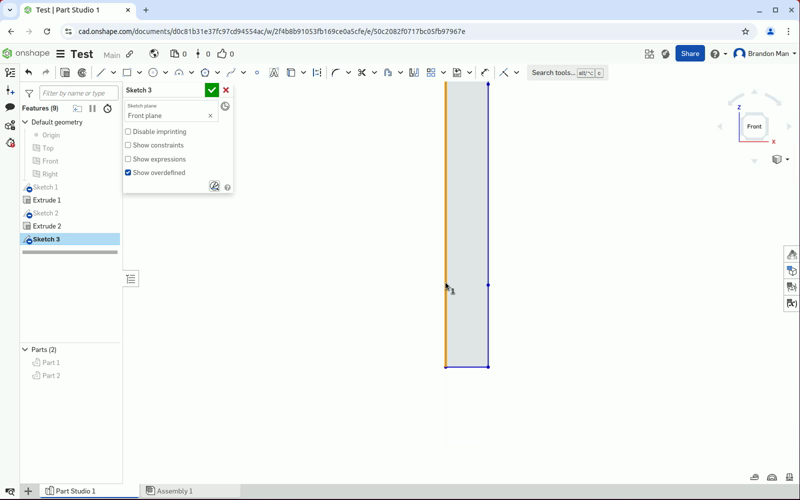
scroll(-6)
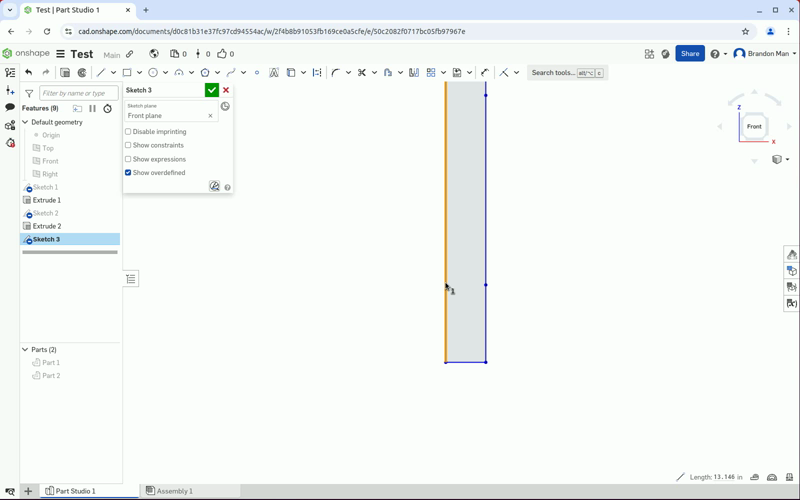
scroll(-6)
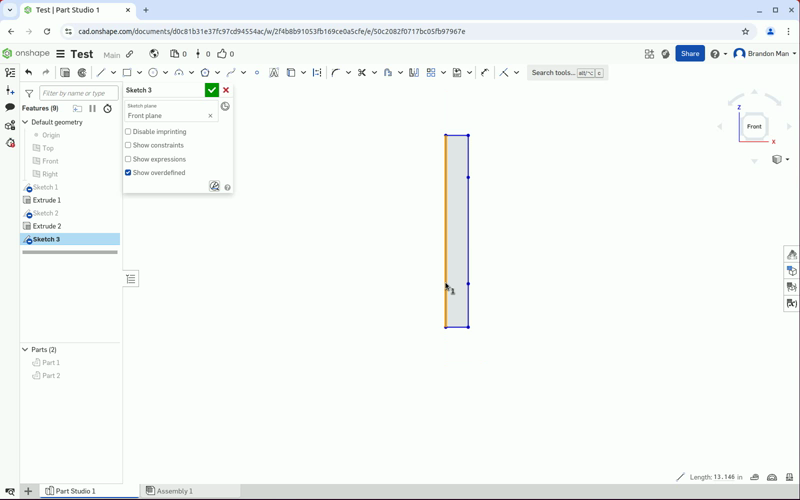
scroll(-6)
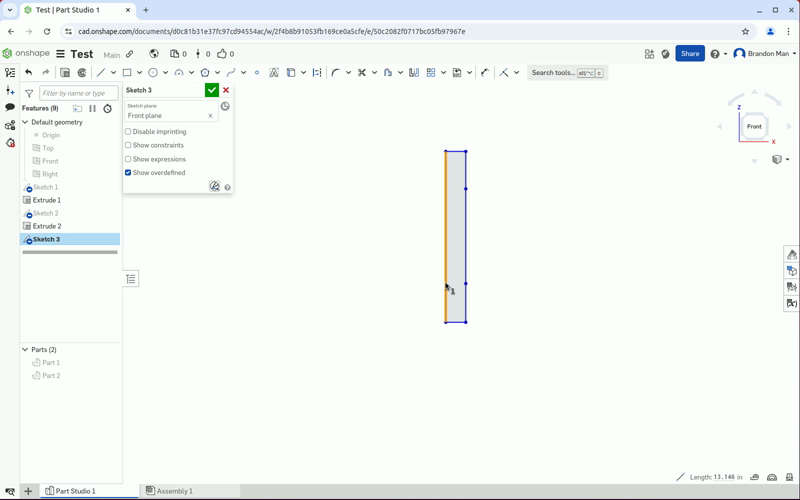
scroll(-6)
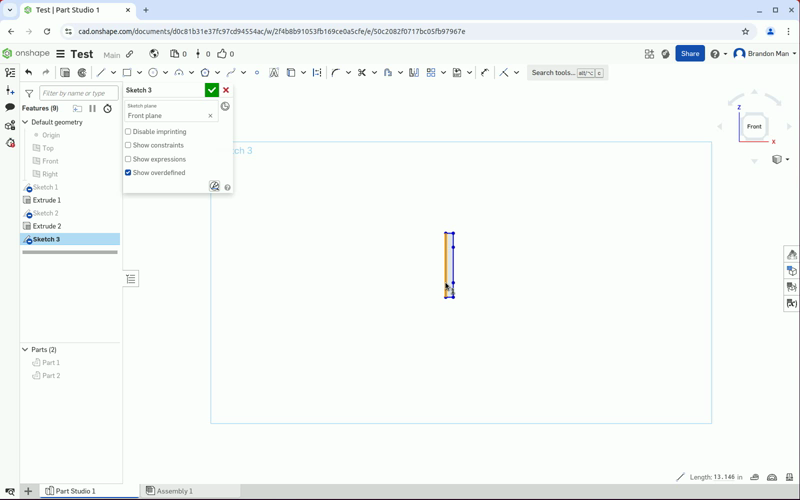
mouse_move(73, 352)
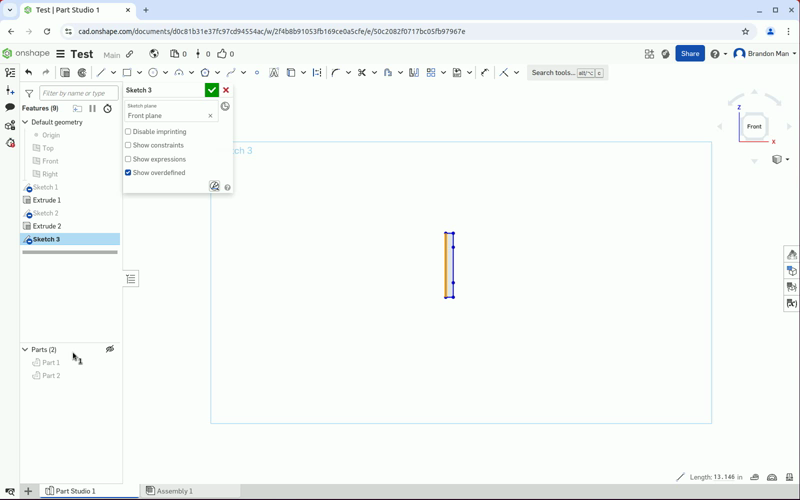
key(shift+y)
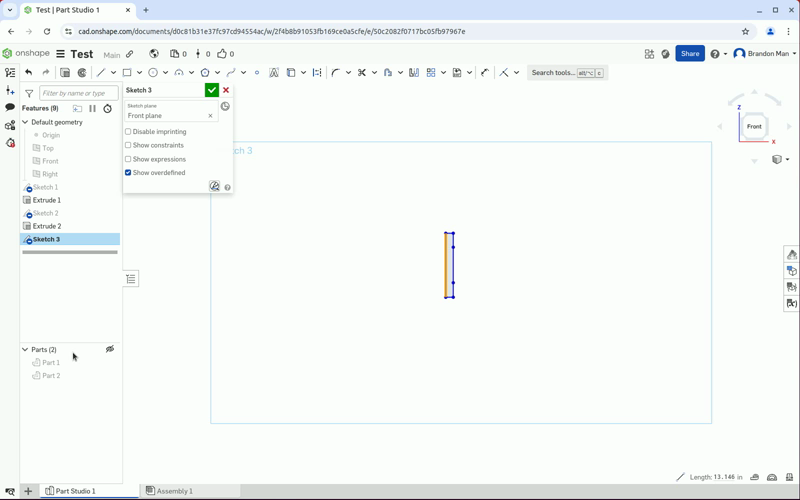
key(shift+e)
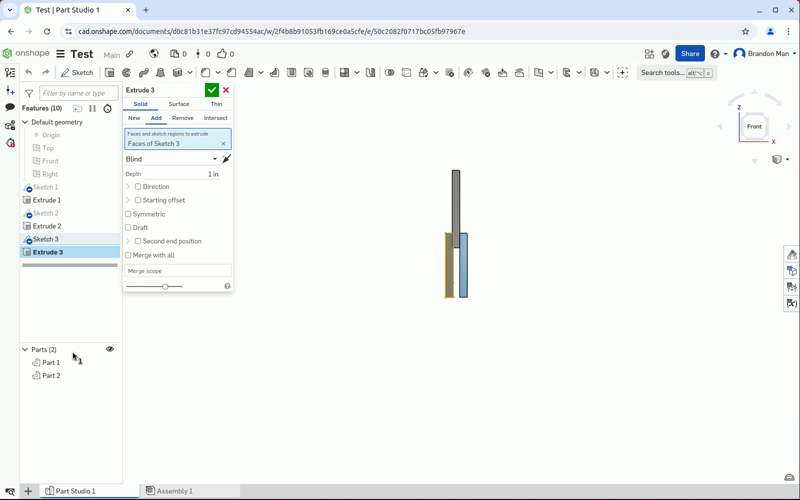
mouse_move(143, 106)
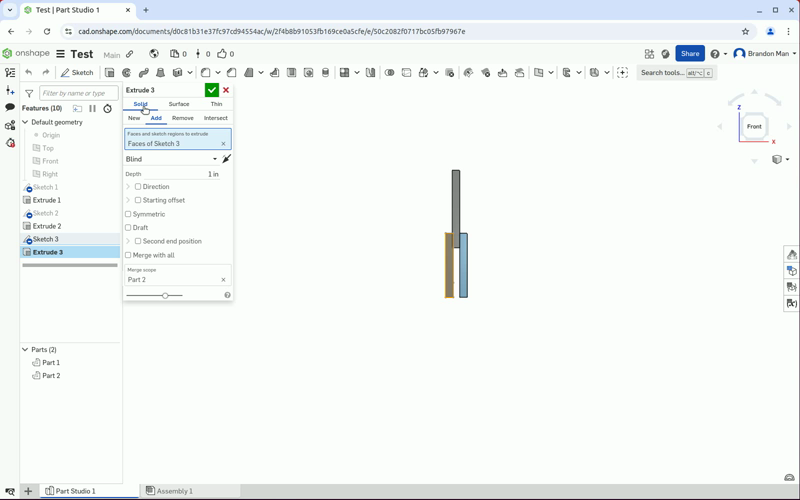
click(143, 106)
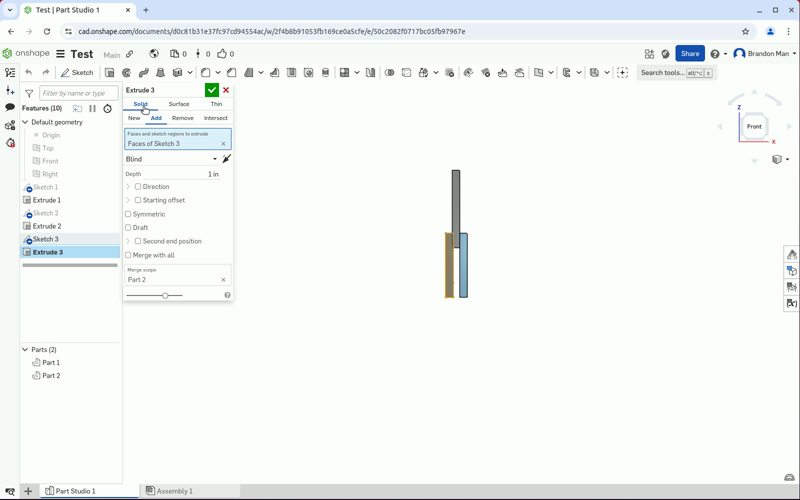
mouse_move(137, 120)
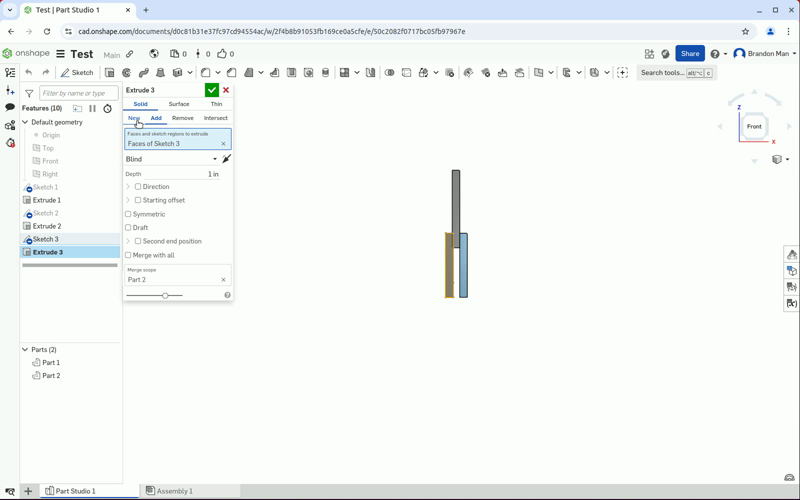
click(137, 120)
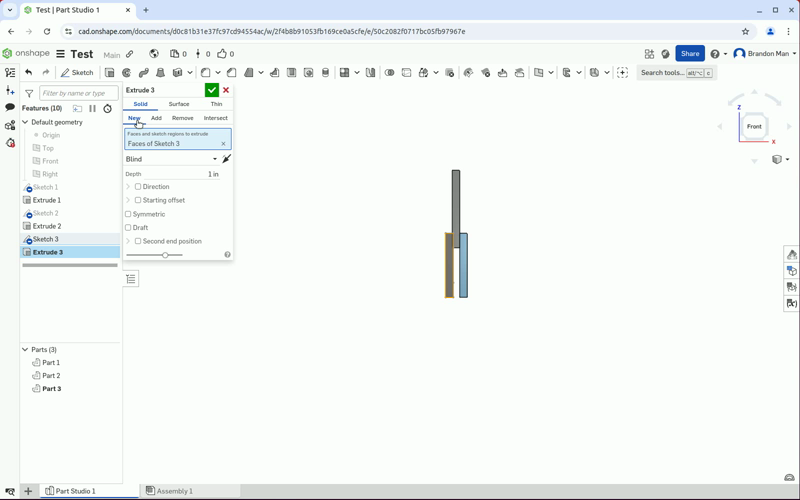
key(tab, 4)
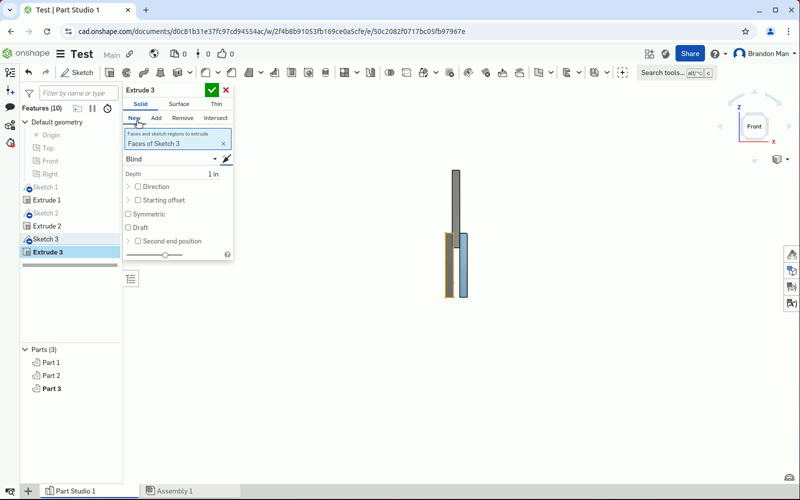
text(2.889)
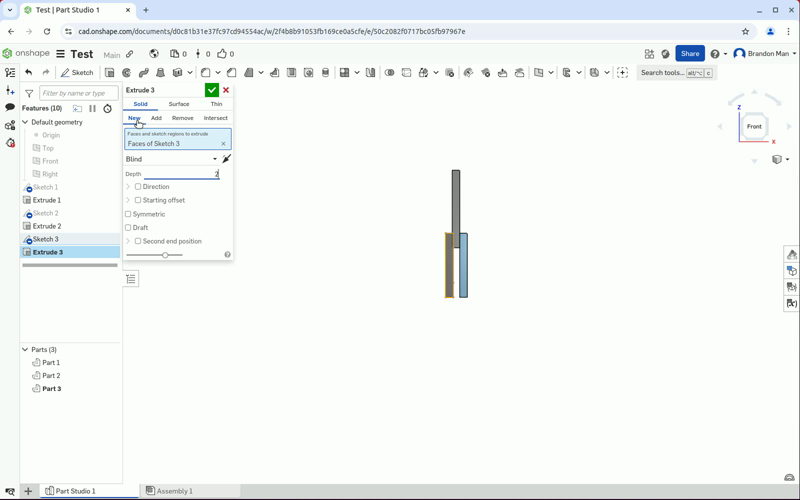
key(enter)
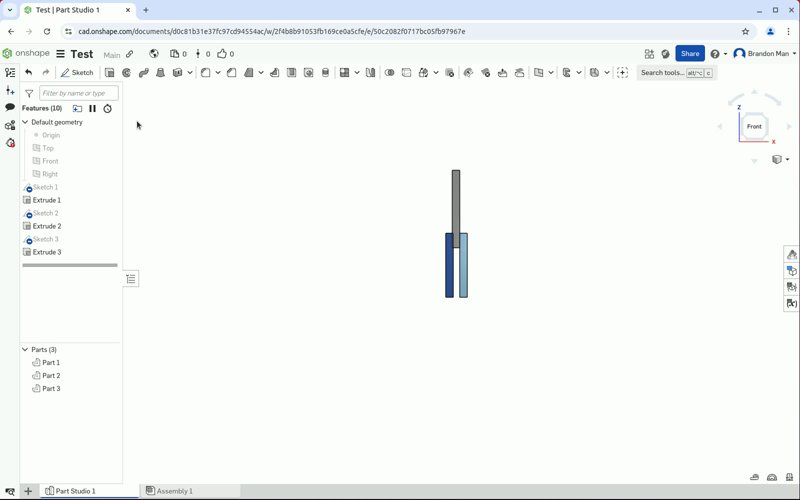
key(shift+h)
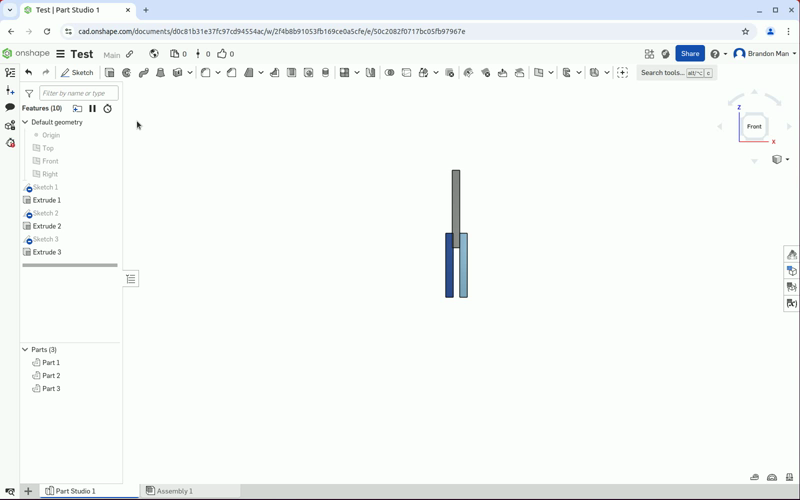
key(shift+h)
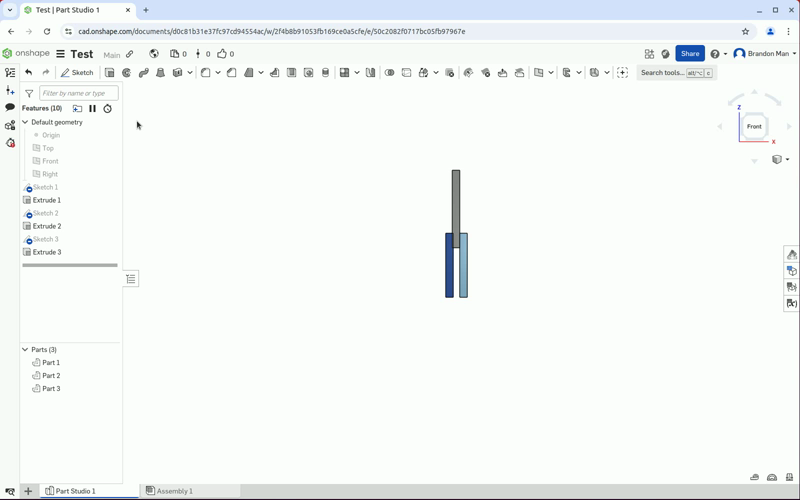
mouse_move(73, 189)
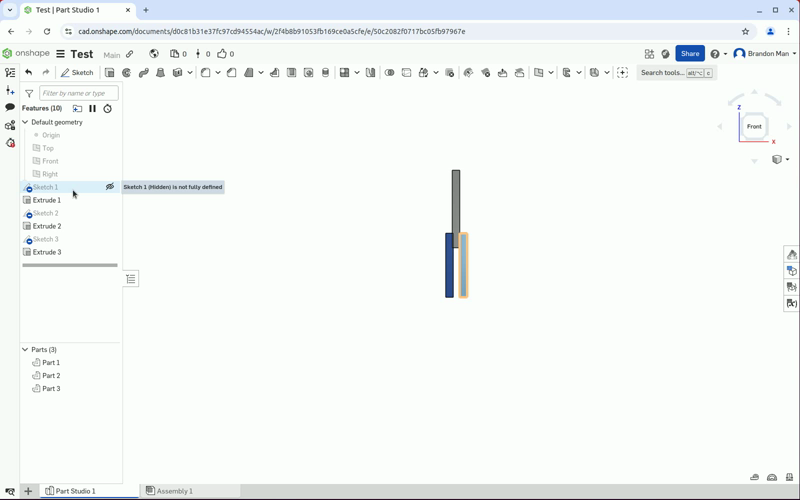
click(73, 189)
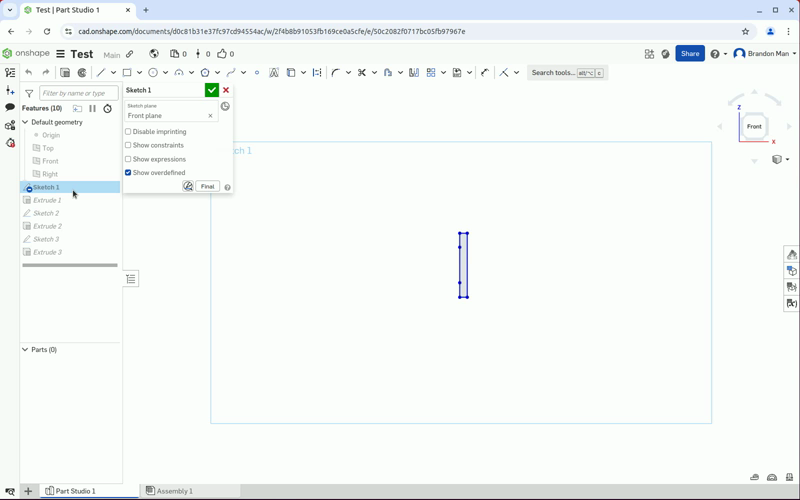
mouse_move(229, 92)
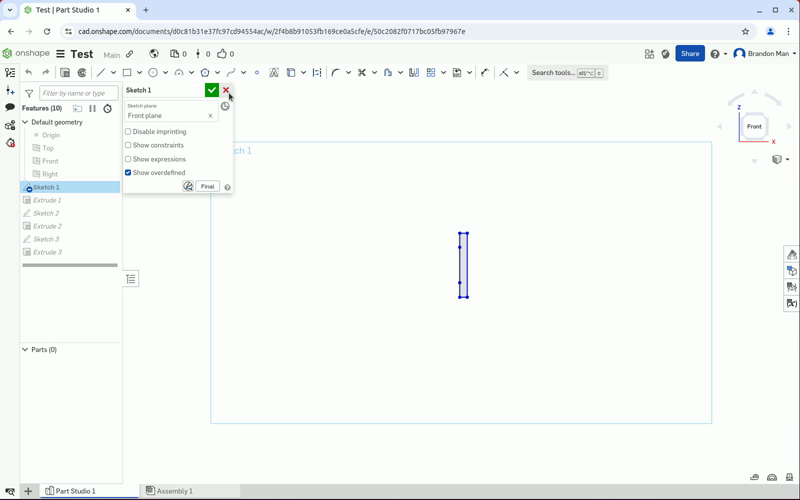
click(229, 92)
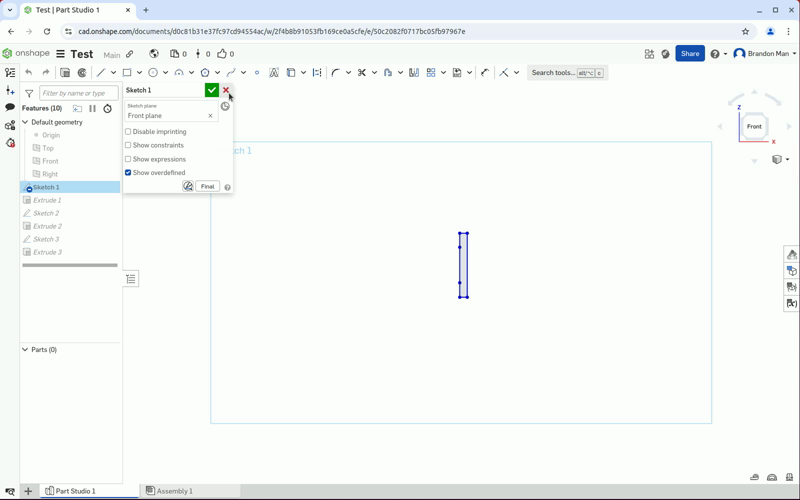
key(shift+s)
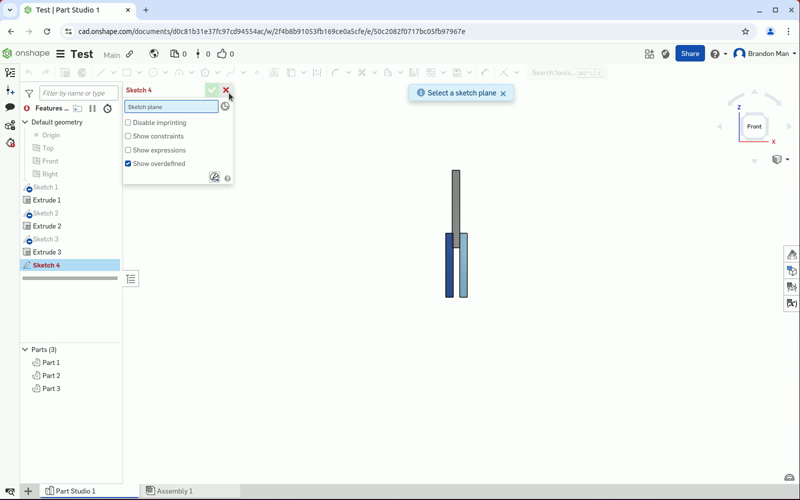
mouse_move(73, 163)
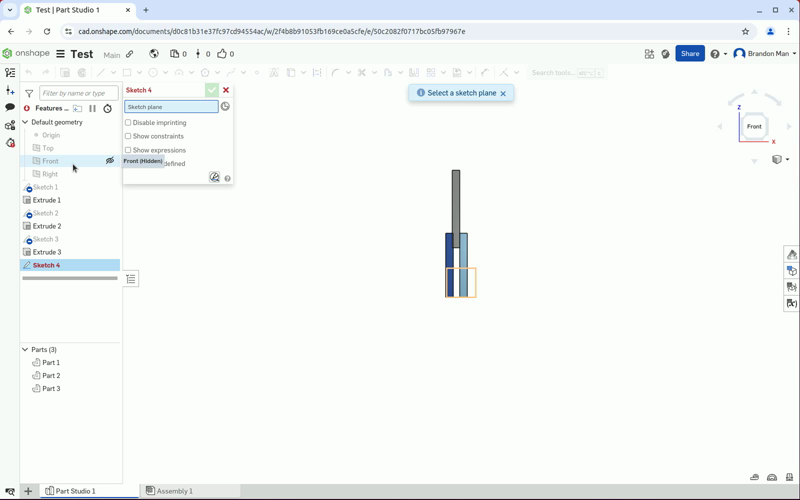
click(73, 163)
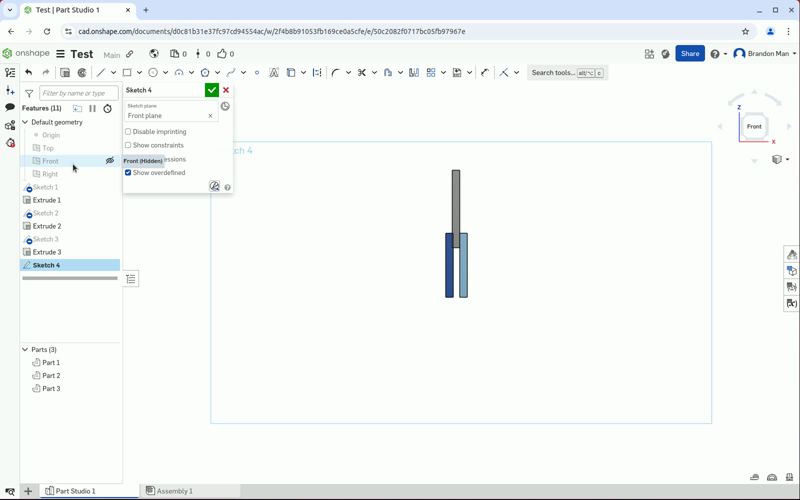
mouse_move(73, 352)
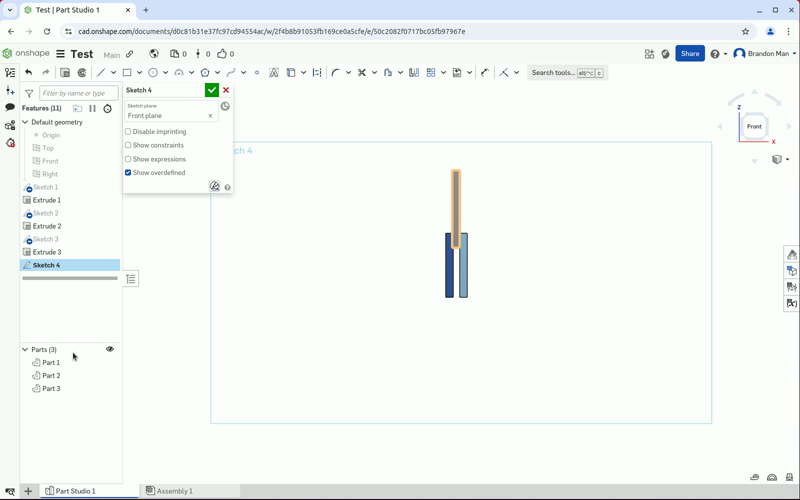
key(y)
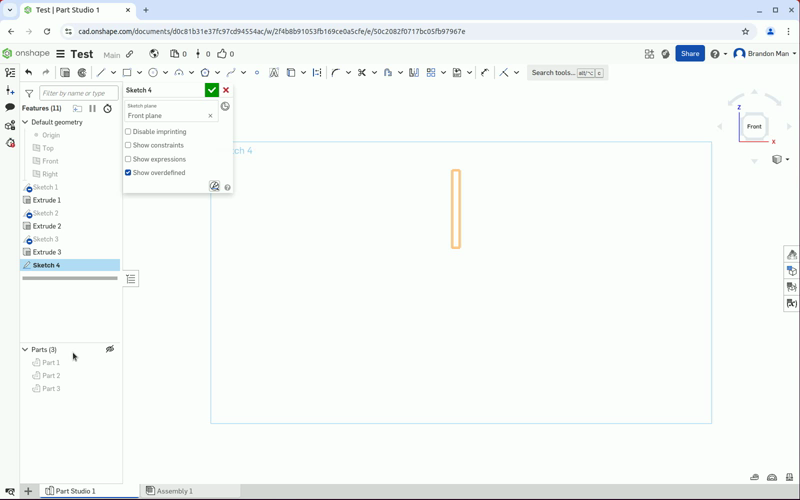
key(l)
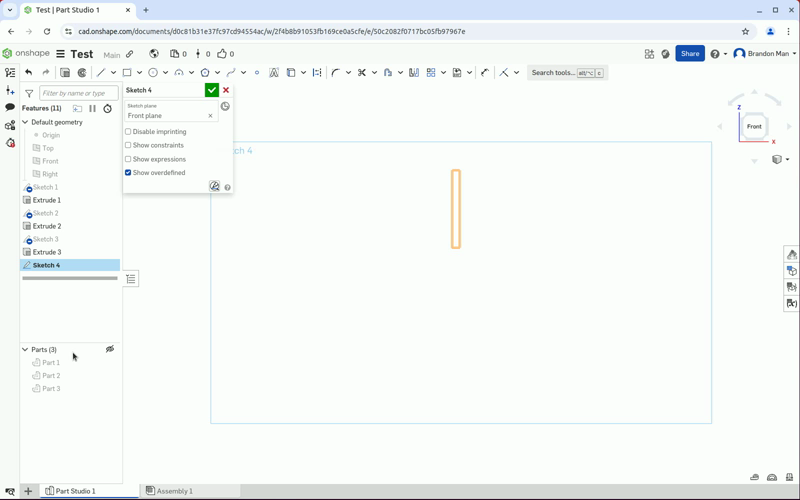
key_down(shift)
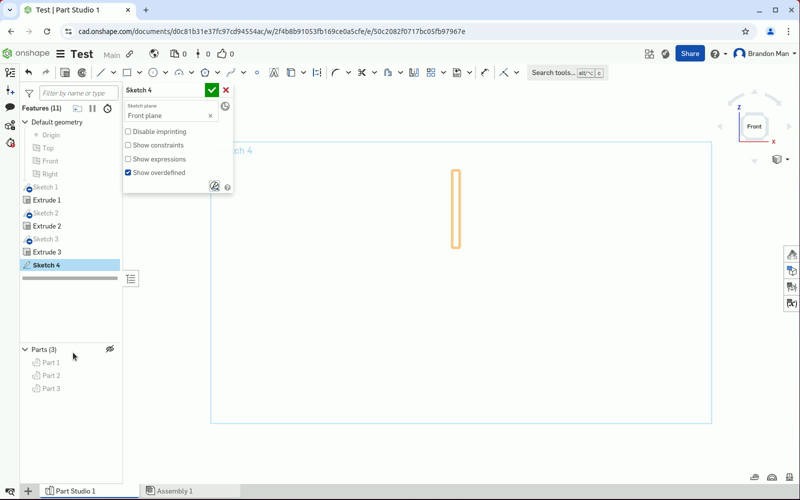
mouse_move(452, 359)
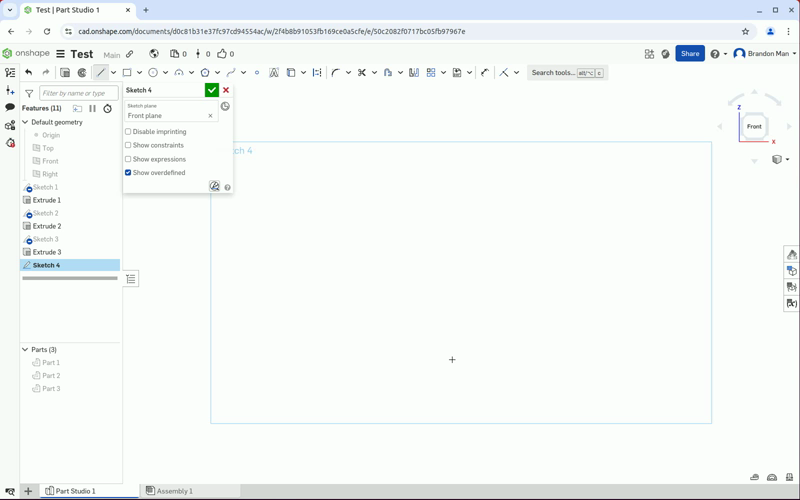
click(452, 359)
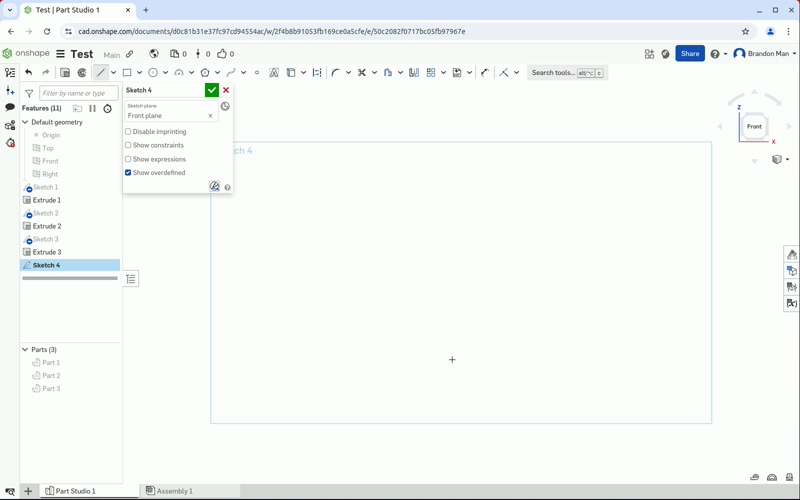
key_up(shift)
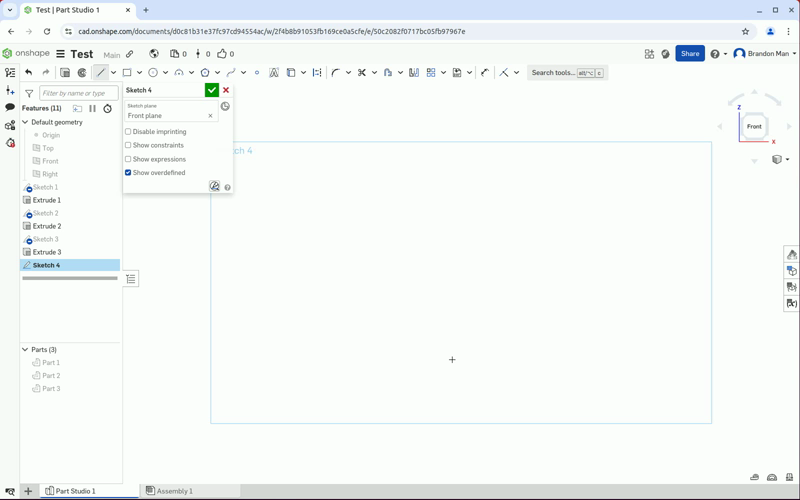
key_down(shift)
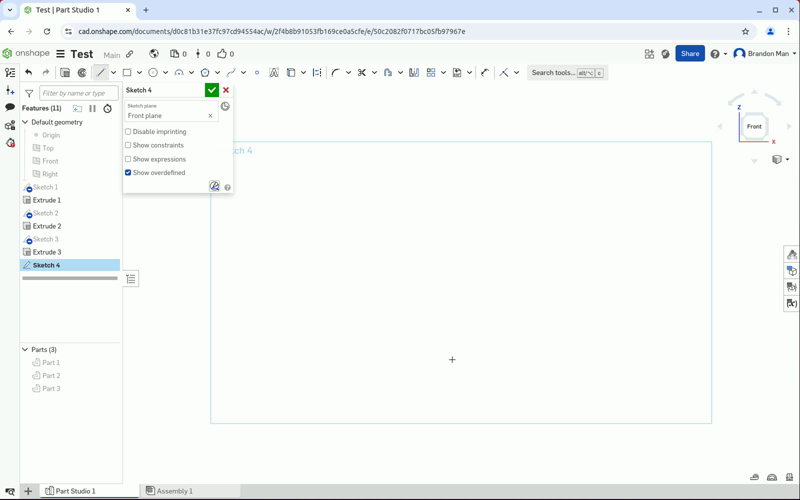
mouse_move(482, 359)
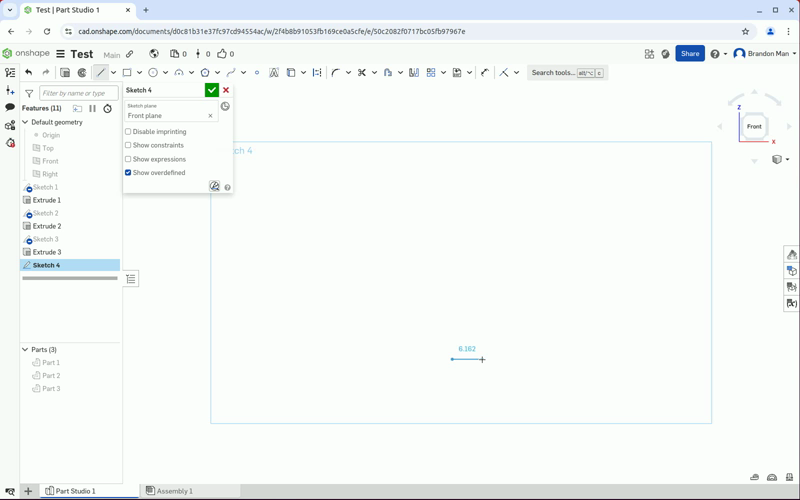
mouse_move(459, 359)
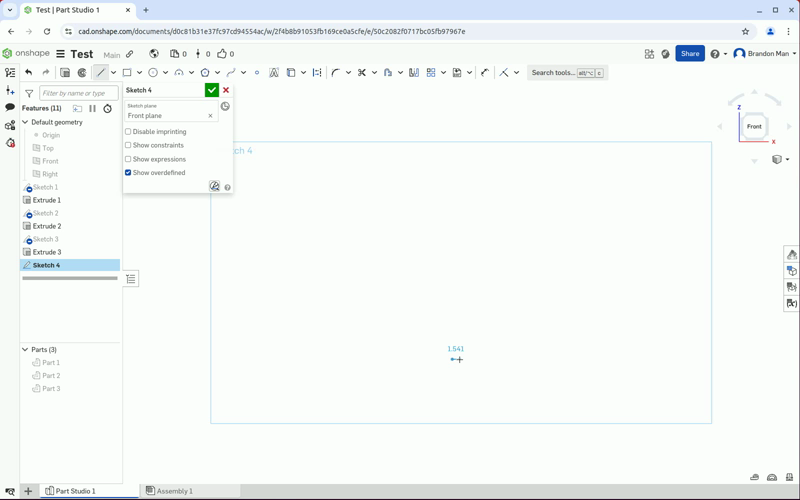
scroll(6)
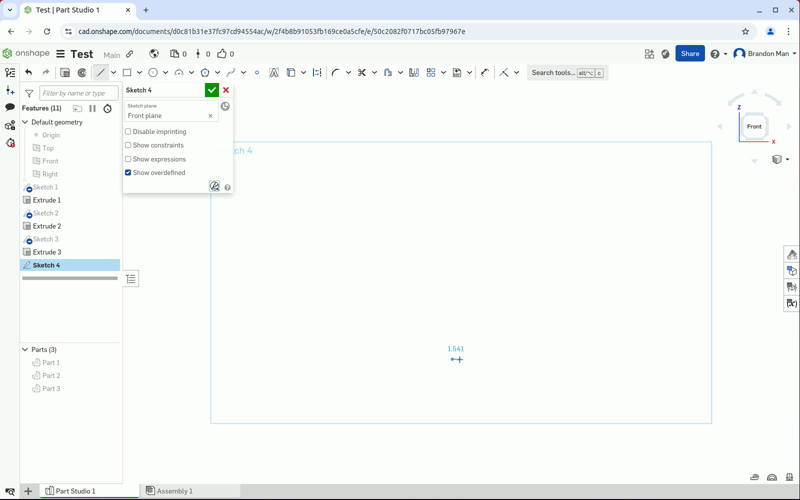
scroll(6)
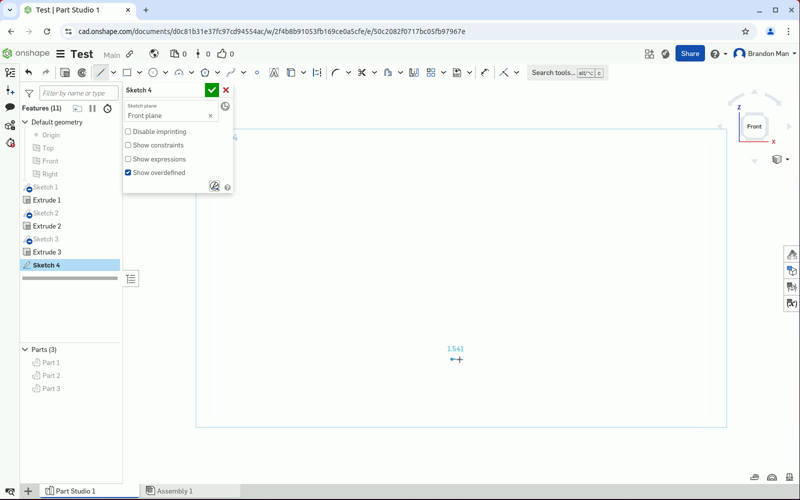
scroll(6)
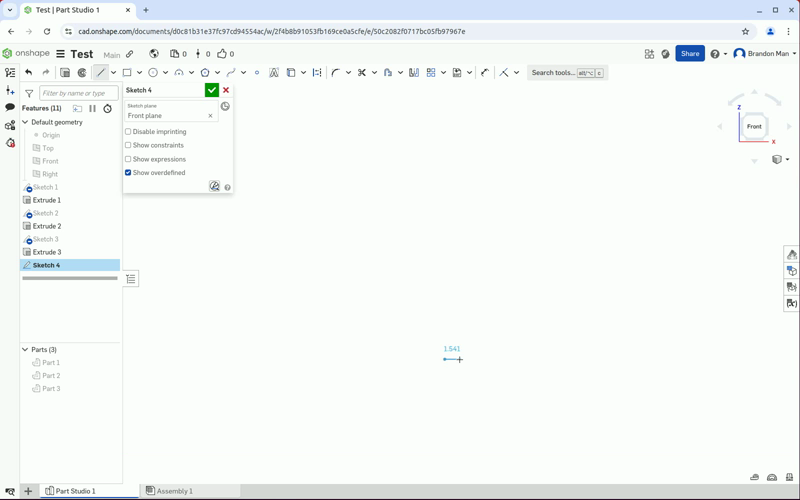
scroll(6)
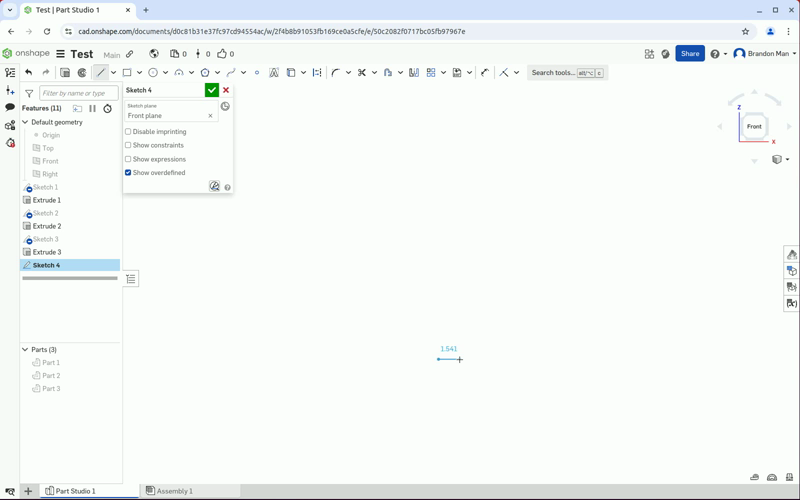
scroll(6)
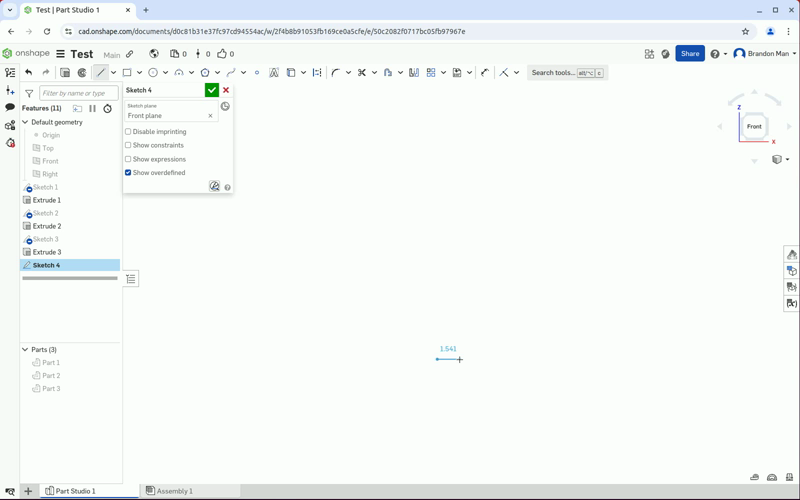
scroll(6)
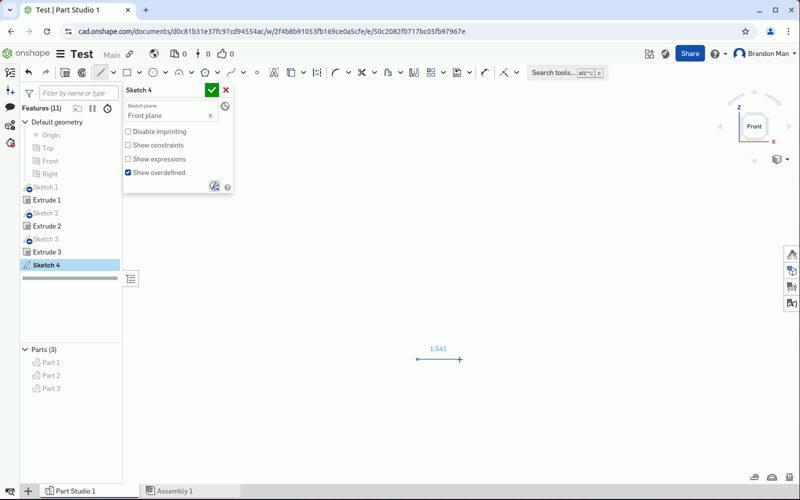
scroll(6)
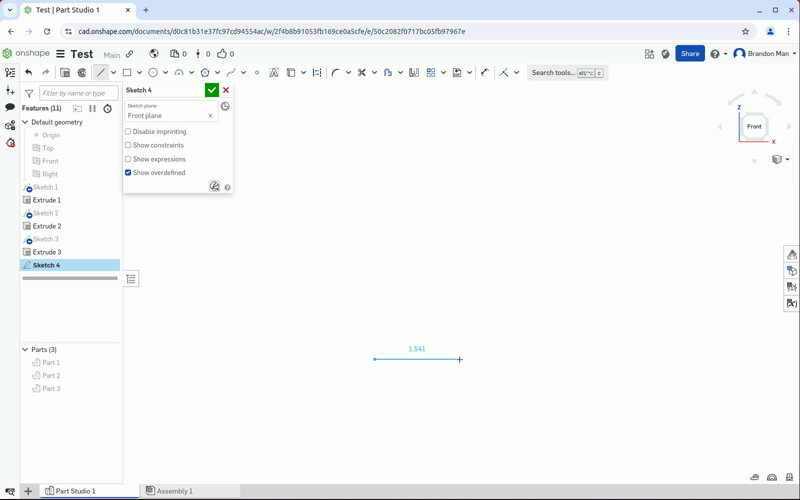
click(459, 359)
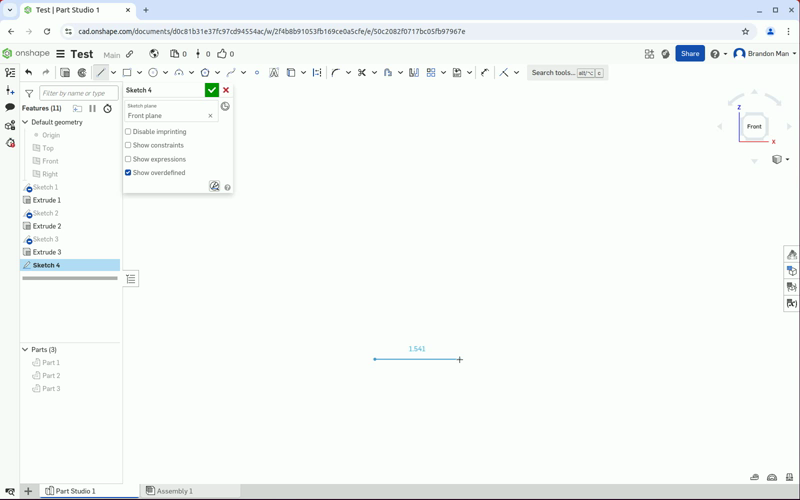
scroll(-6)
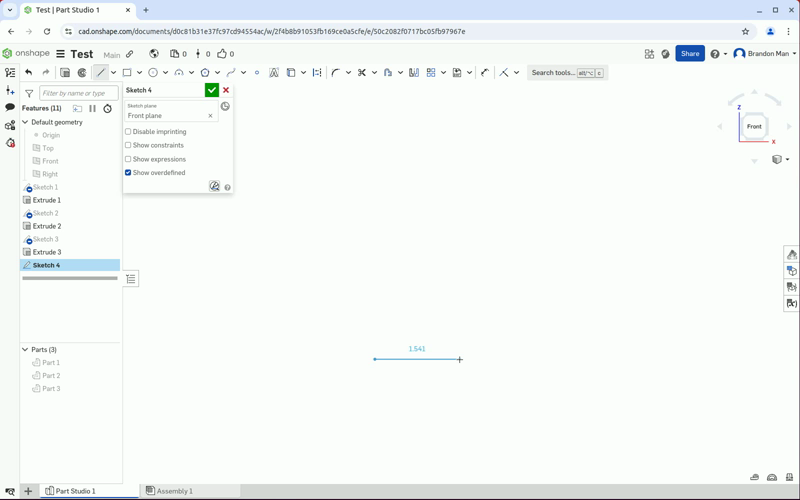
scroll(-6)
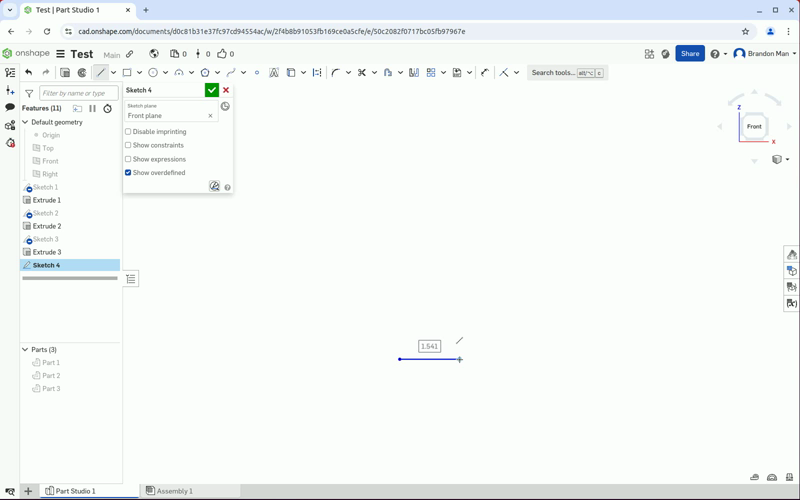
scroll(-6)
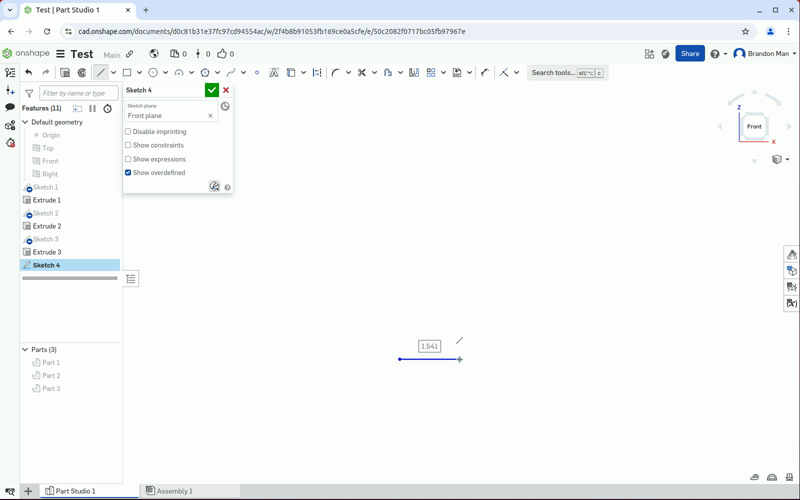
scroll(-6)
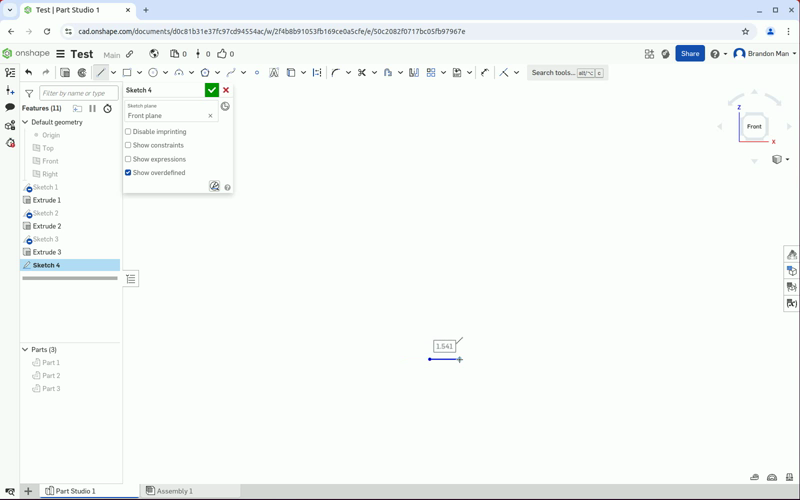
scroll(-6)
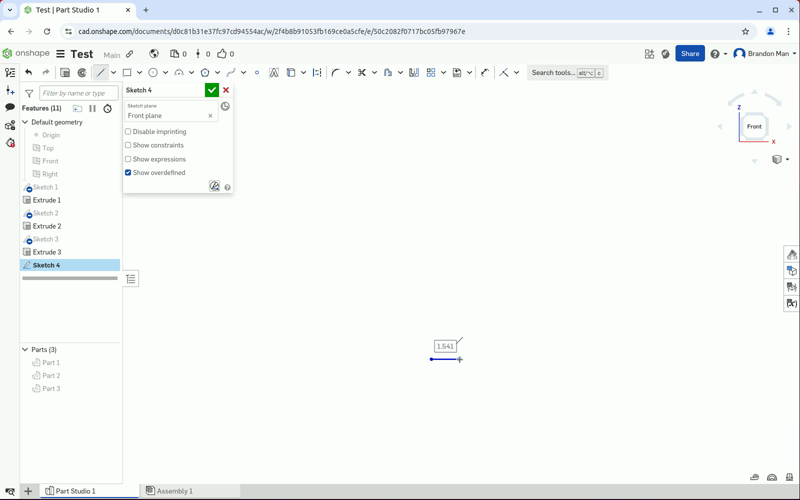
scroll(-6)
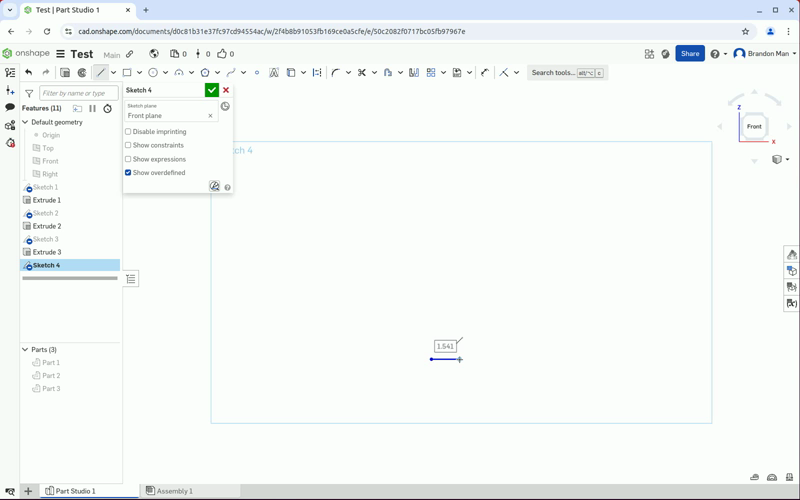
scroll(-6)
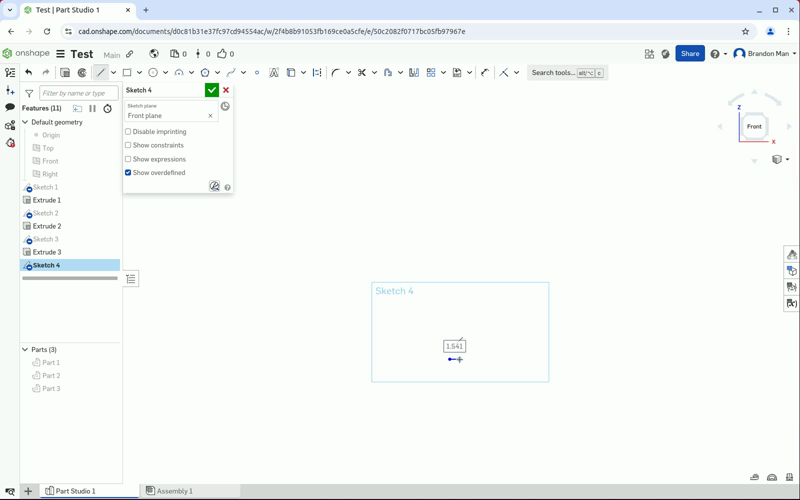
key_up(shift)
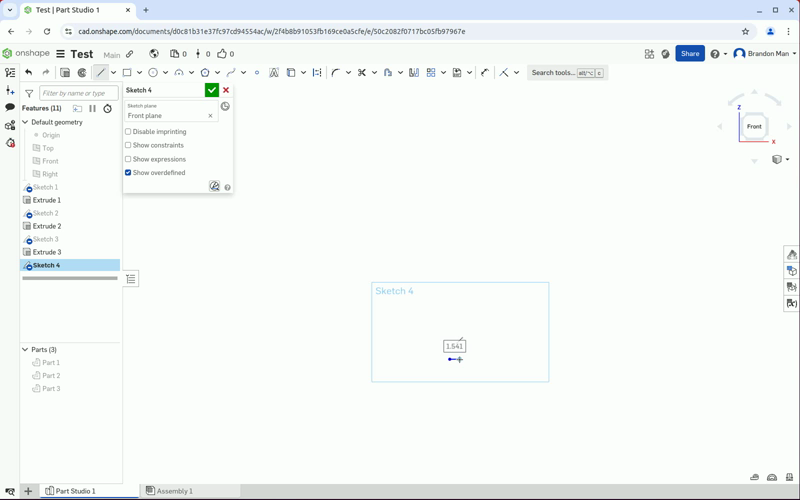
key_down(shift)
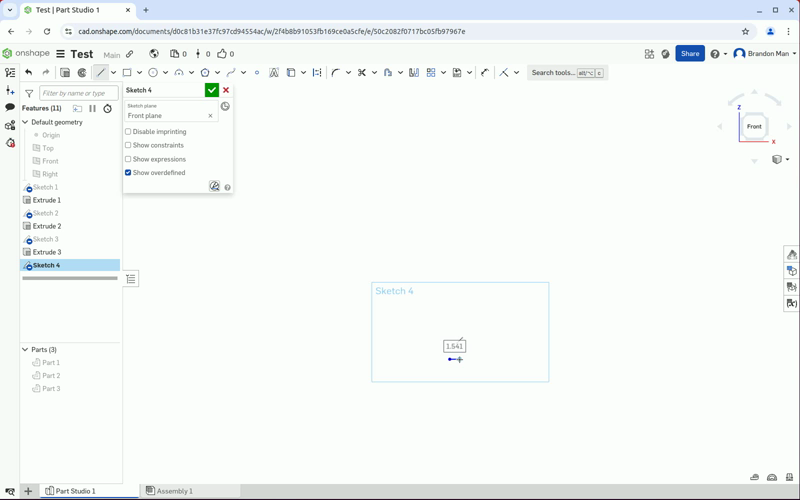
mouse_move(459, 295)
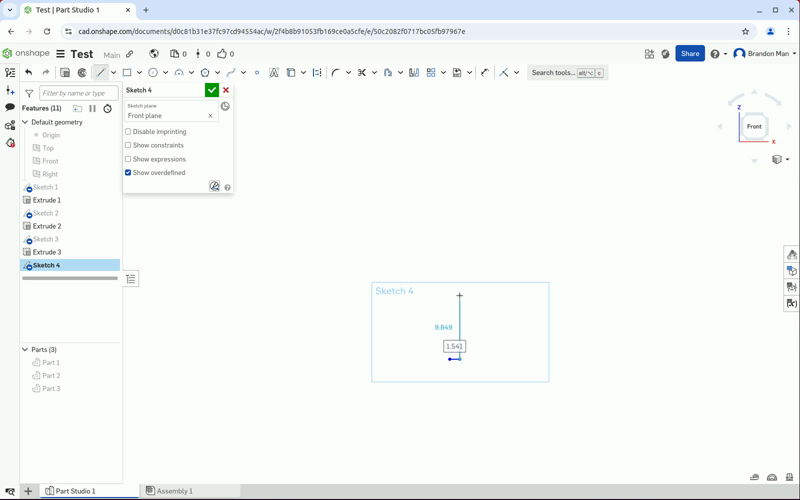
click(459, 295)
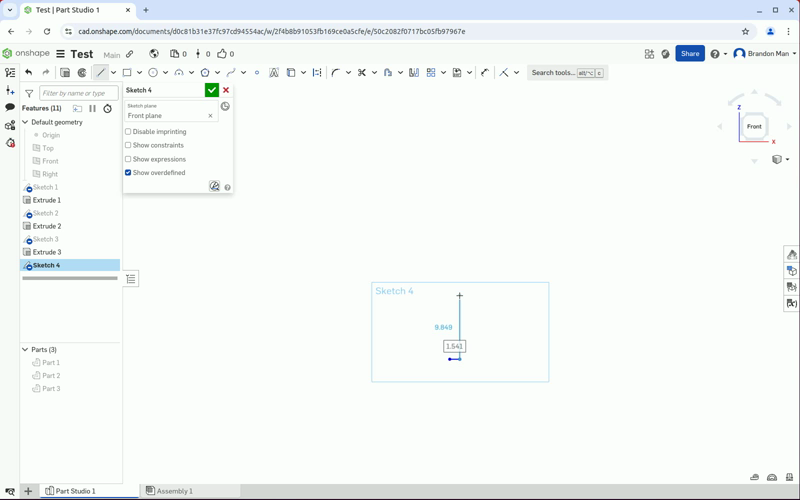
key_up(shift)
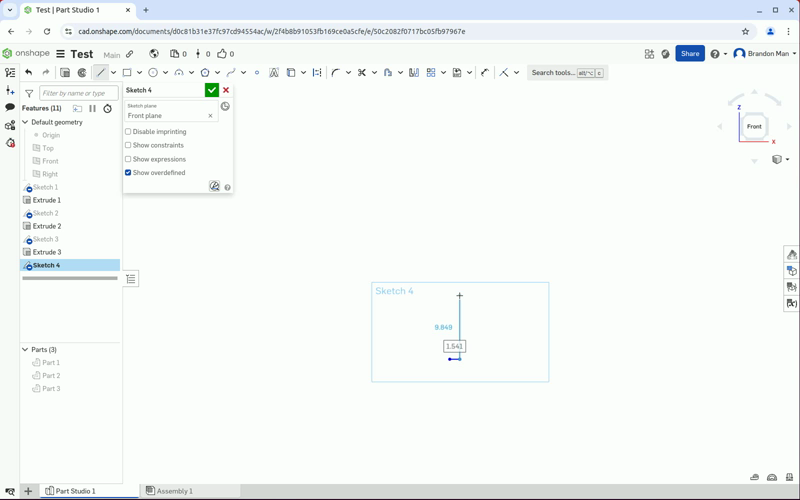
key_down(shift)
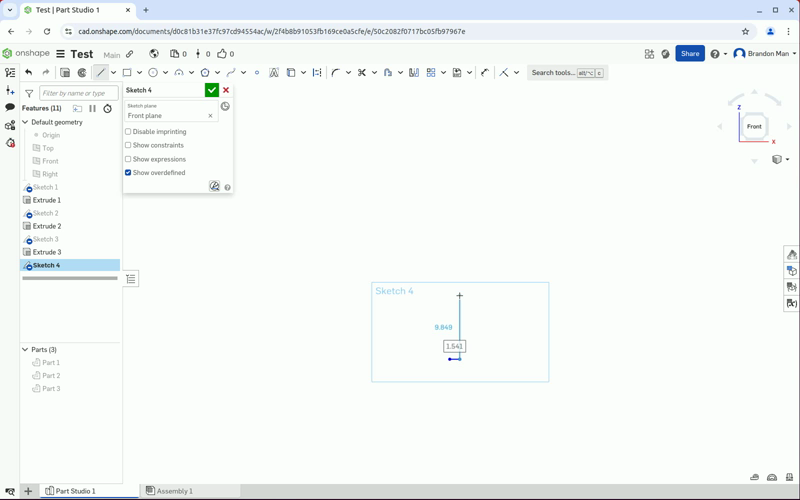
mouse_move(489, 295)
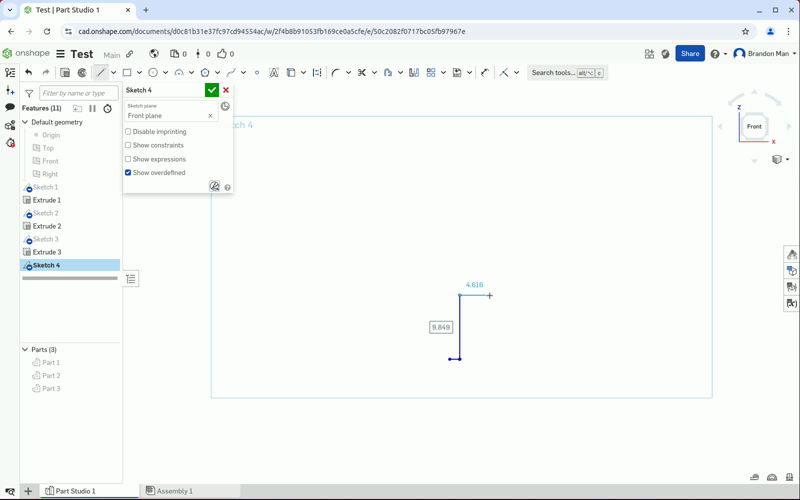
mouse_move(459, 281)
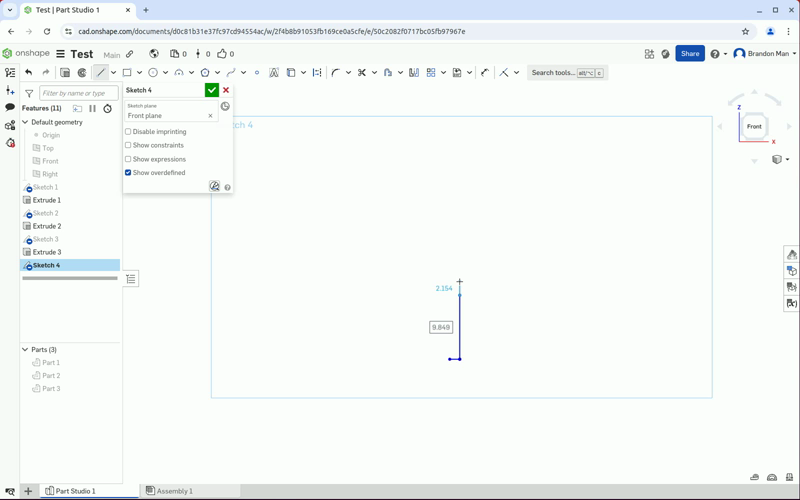
click(459, 281)
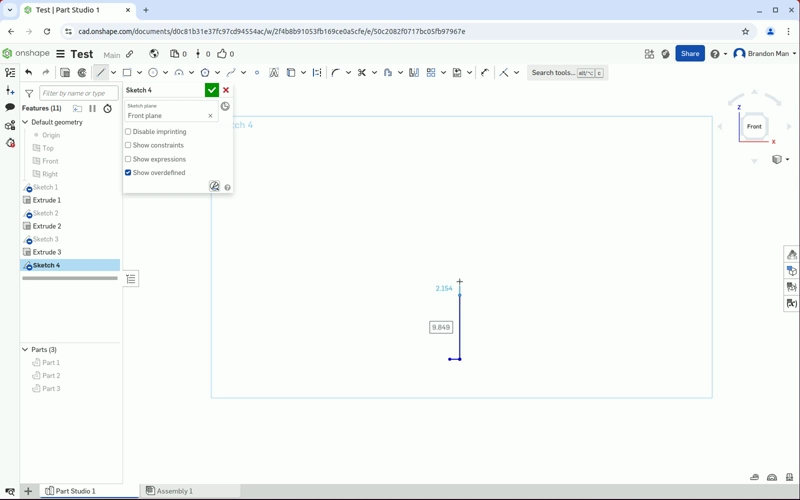
key_up(shift)
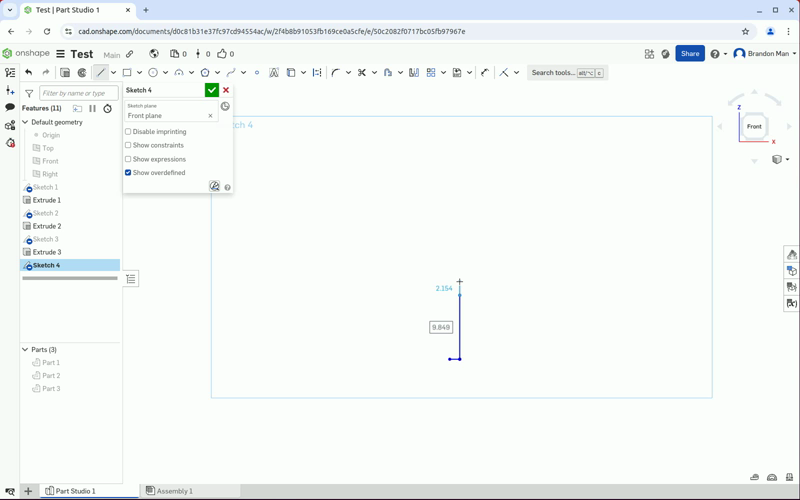
key_down(shift)
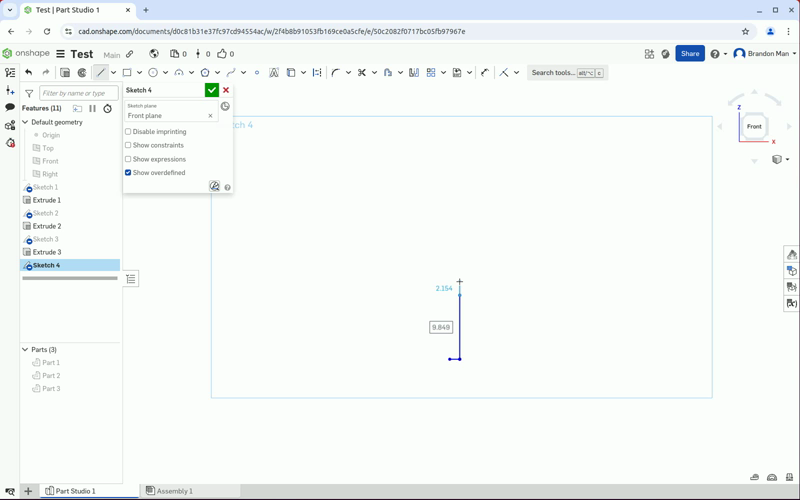
mouse_move(489, 281)
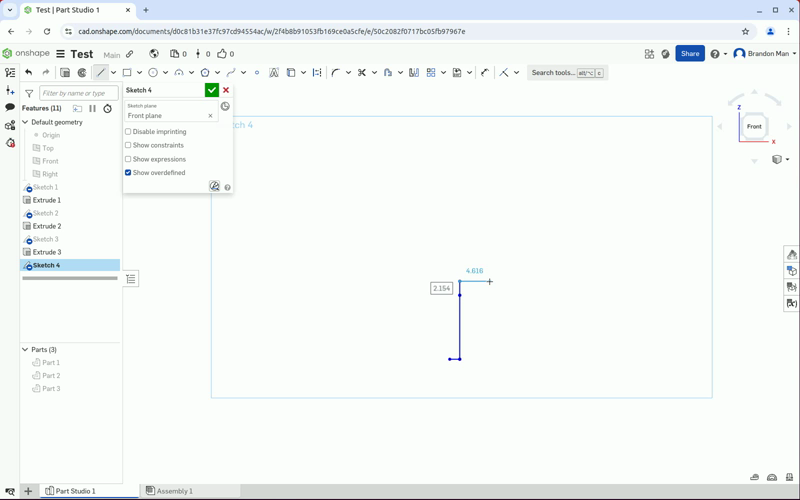
mouse_move(452, 281)
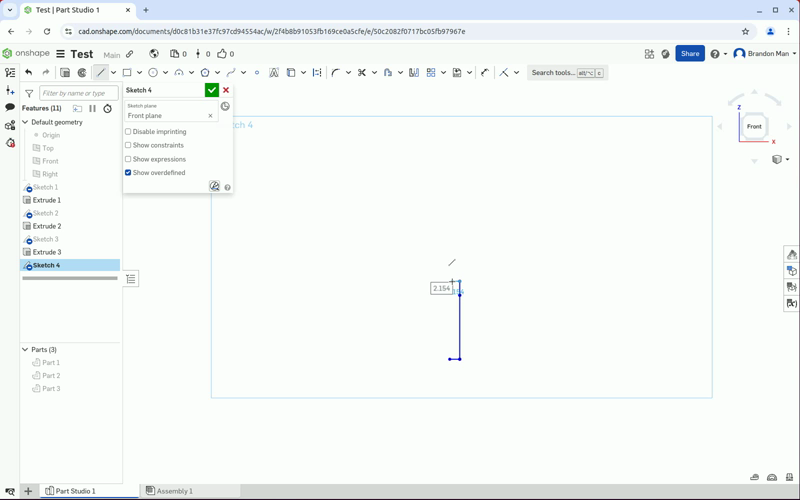
scroll(6)
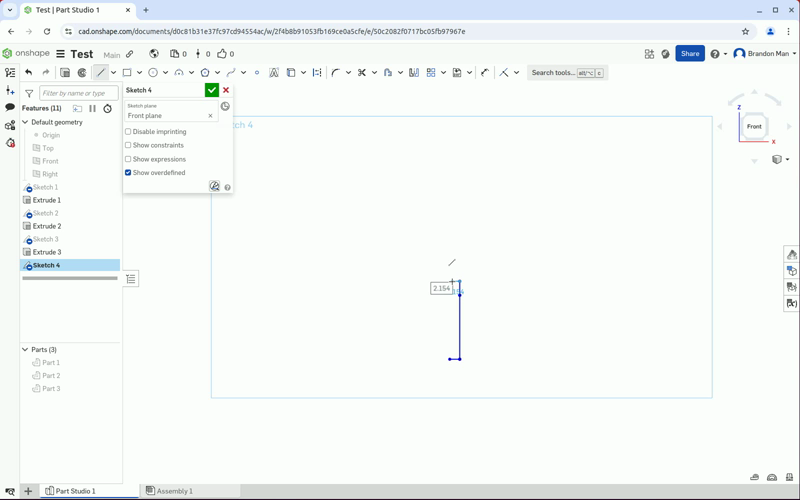
scroll(6)
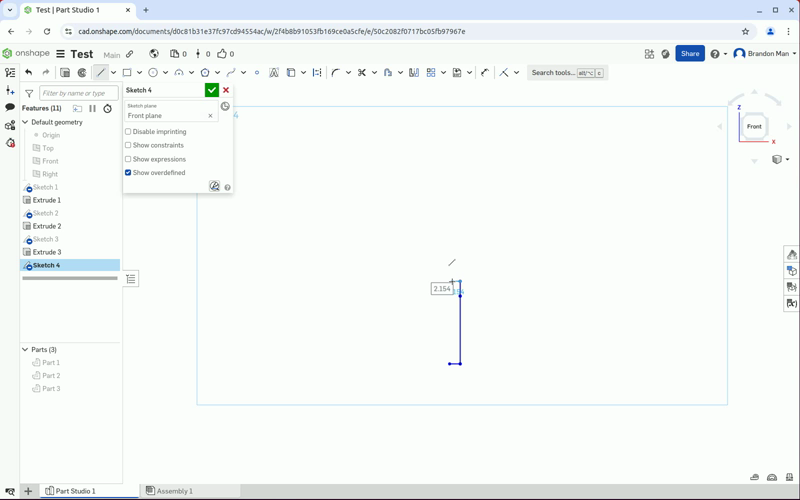
scroll(6)
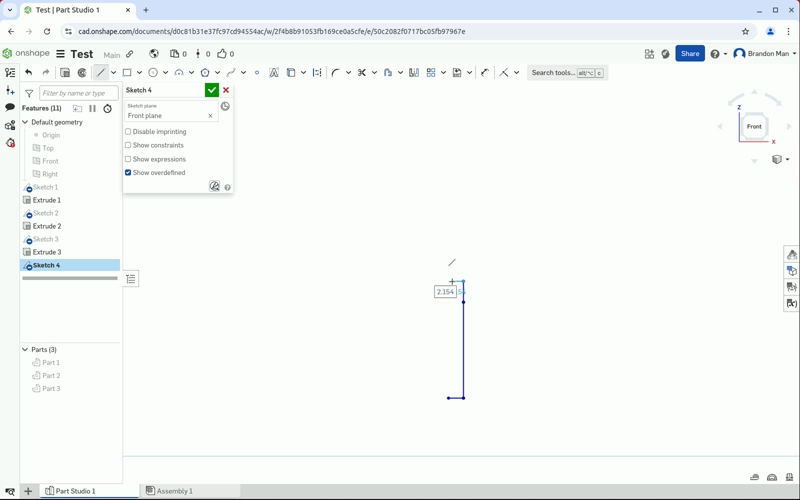
scroll(6)
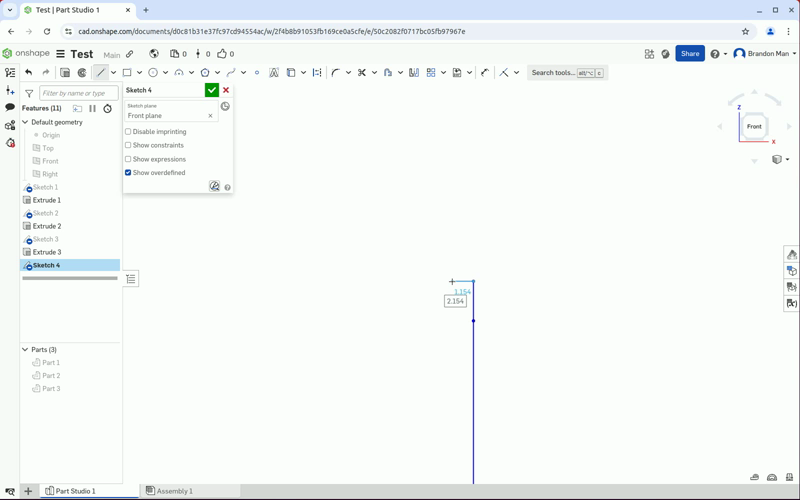
scroll(6)
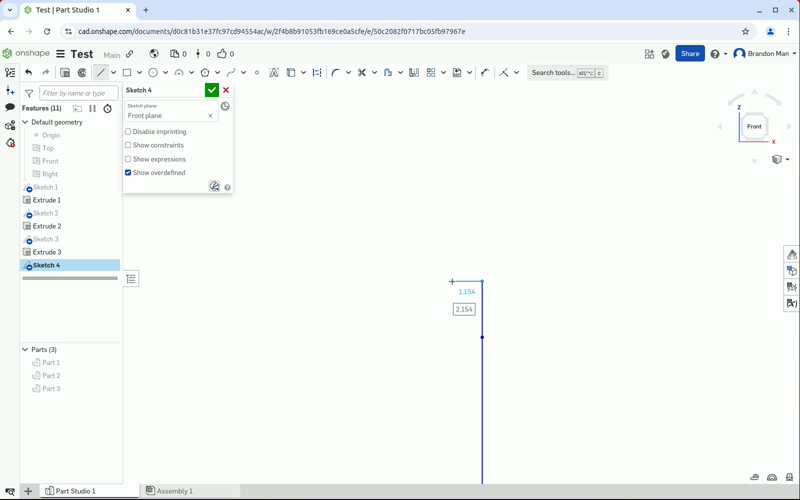
scroll(6)
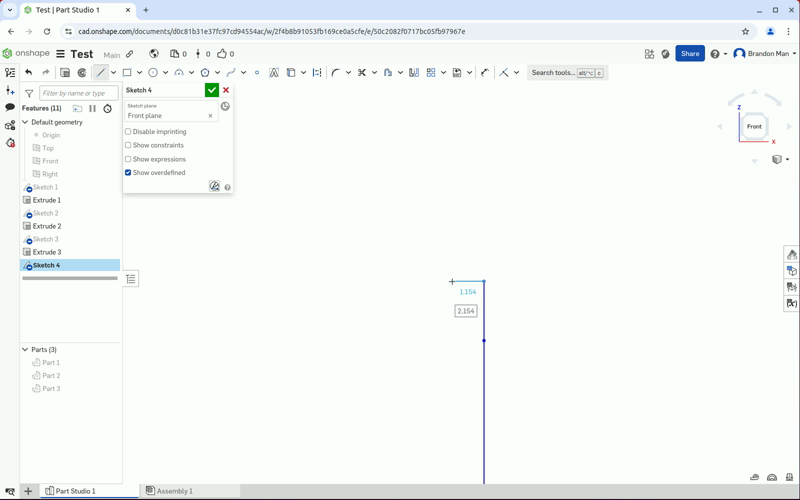
scroll(6)
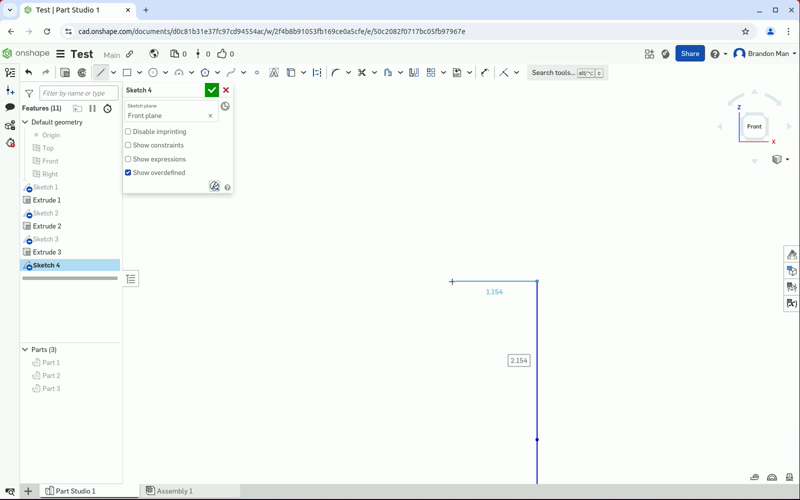
click(452, 281)
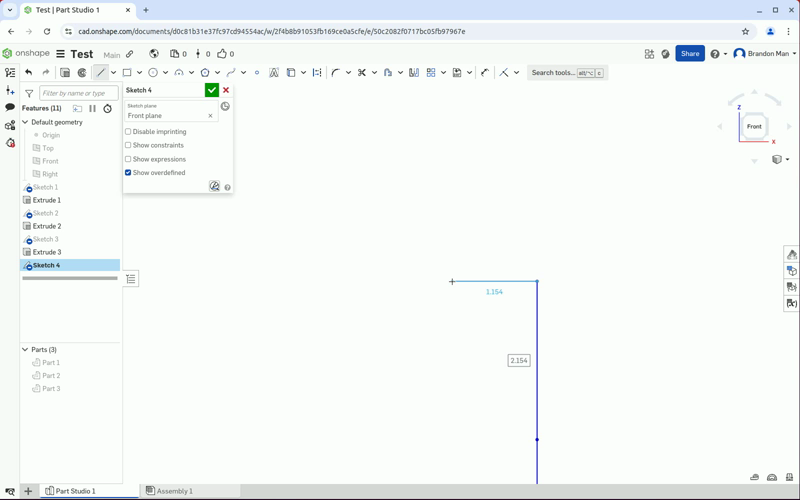
scroll(-6)
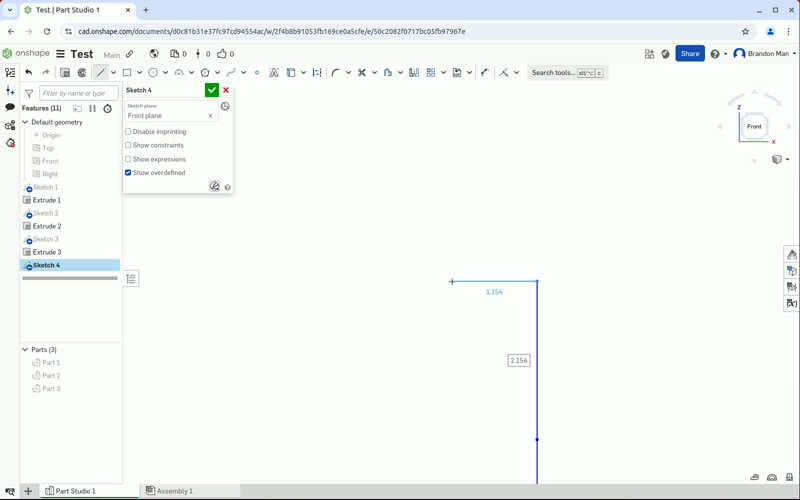
scroll(-6)
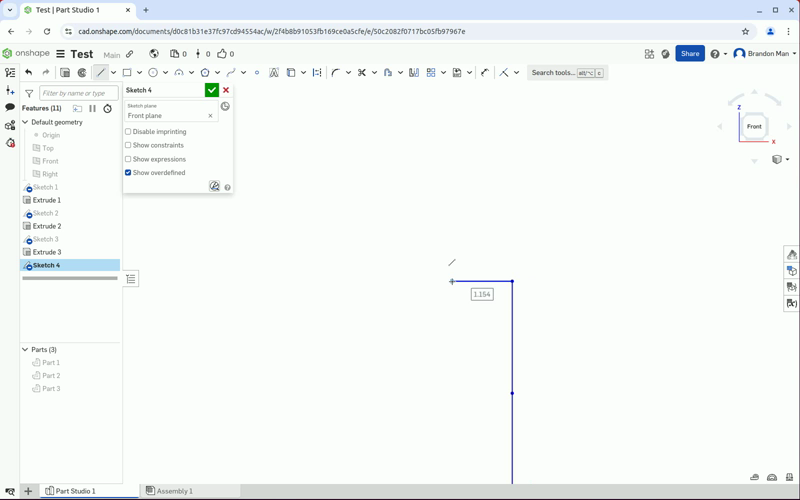
scroll(-6)
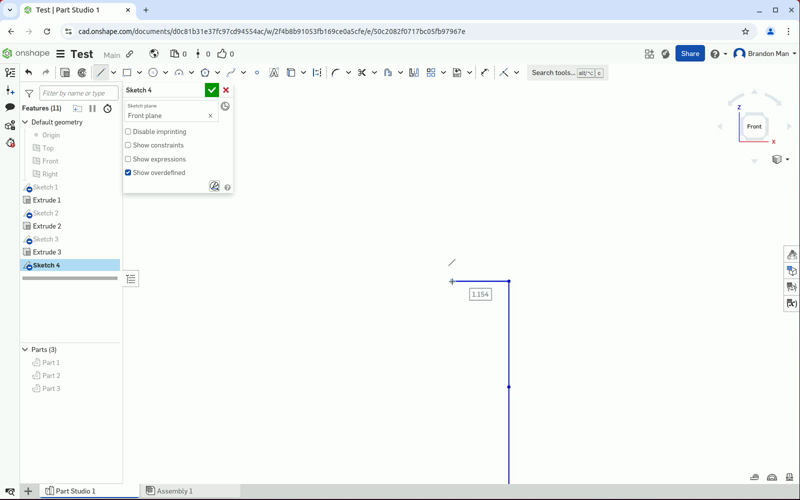
scroll(-6)
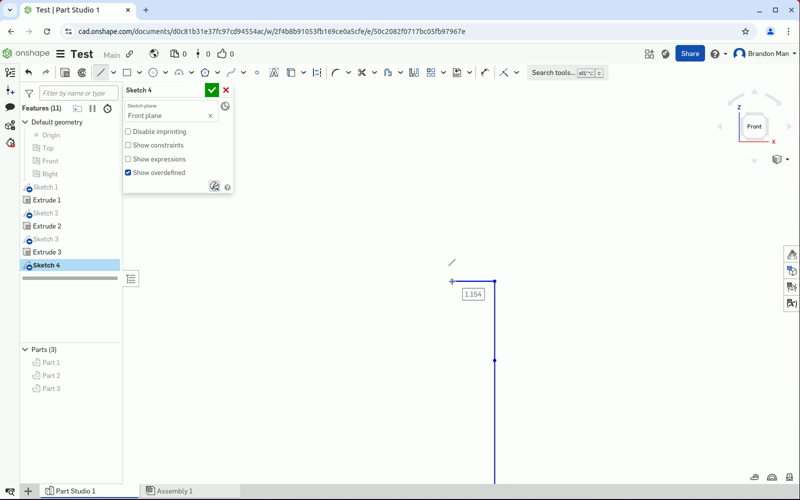
scroll(-6)
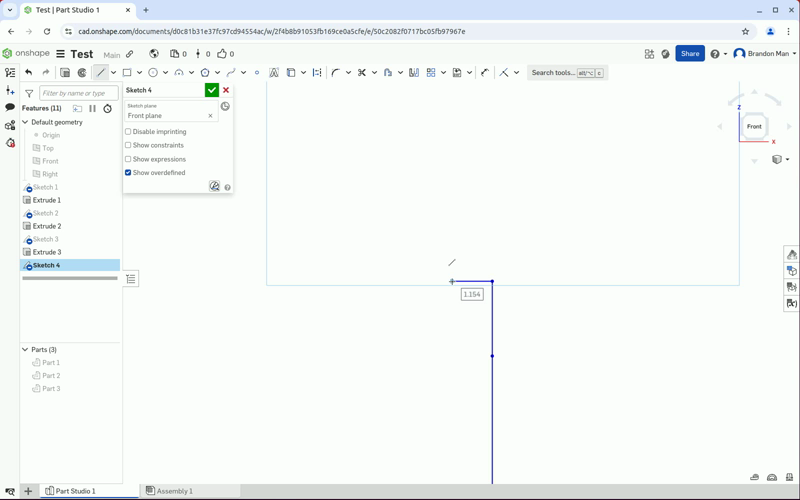
scroll(-6)
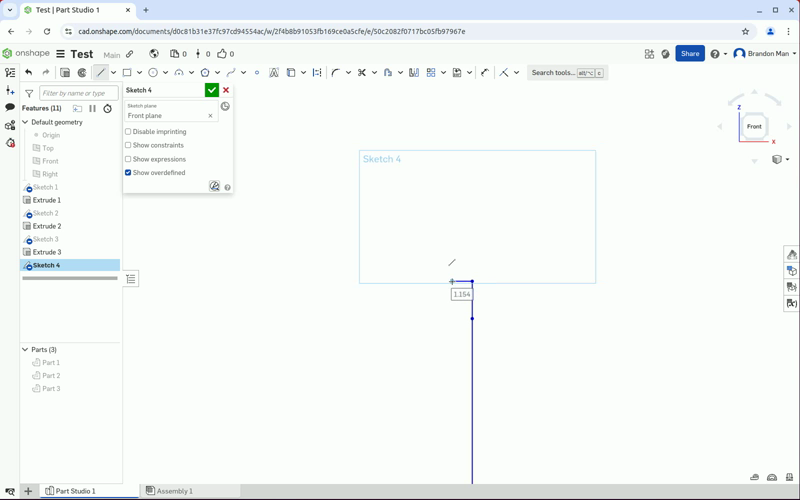
scroll(-6)
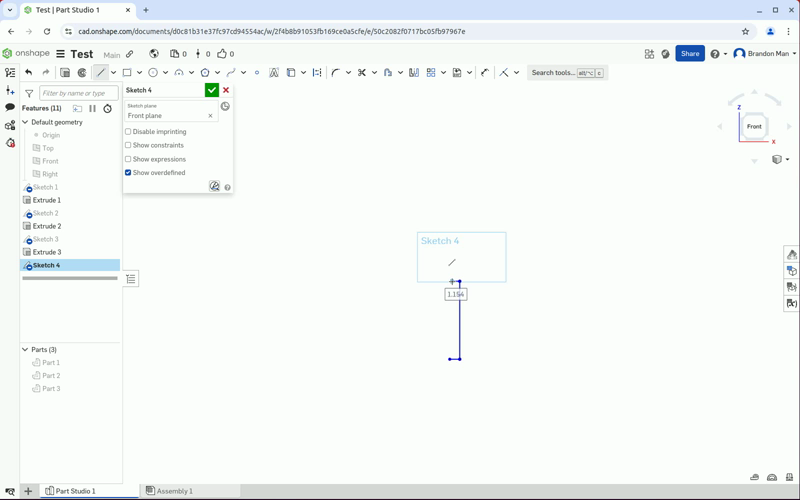
key_up(shift)
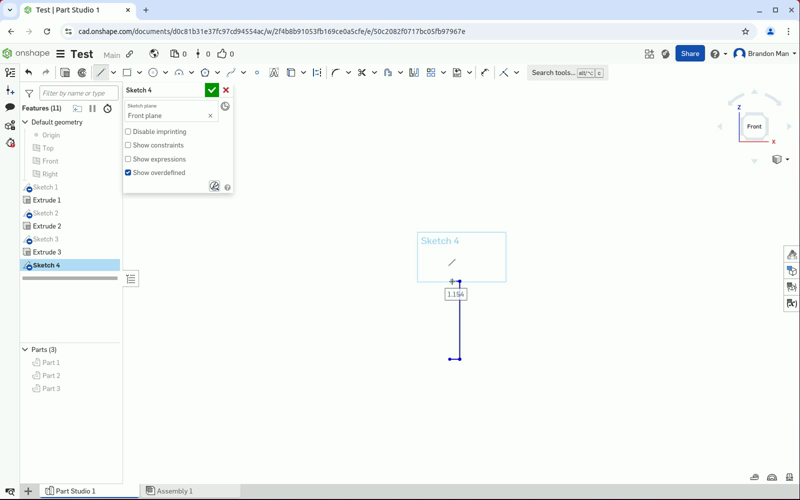
key_down(shift)
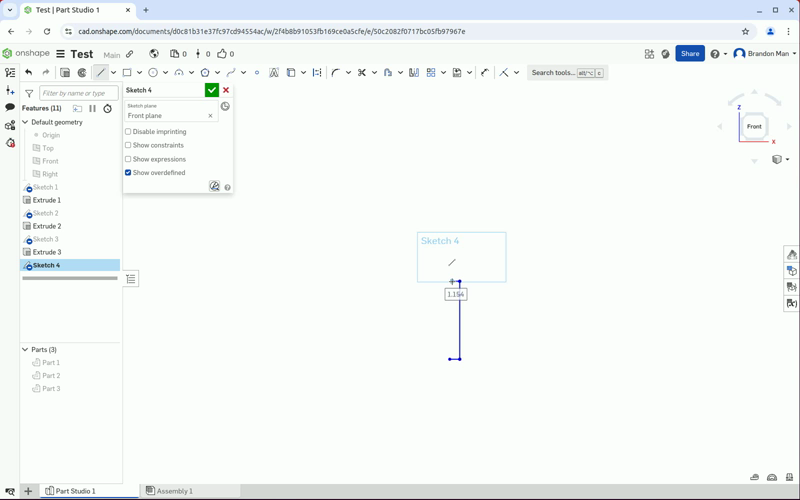
mouse_move(482, 281)
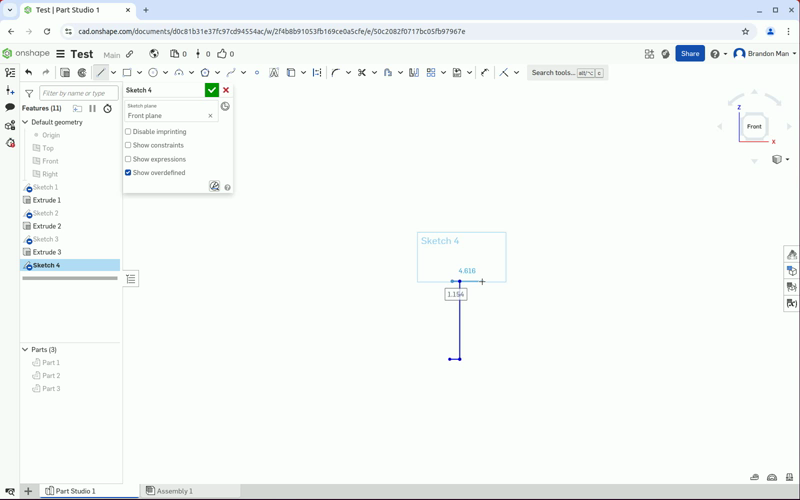
mouse_move(452, 295)
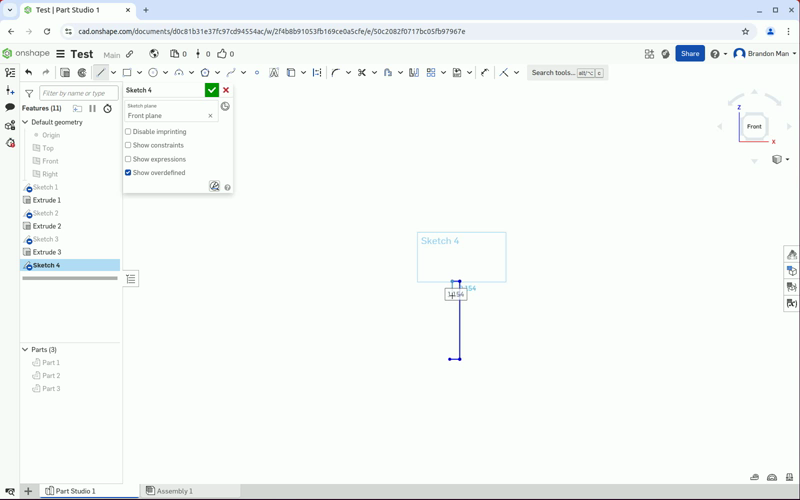
click(452, 295)
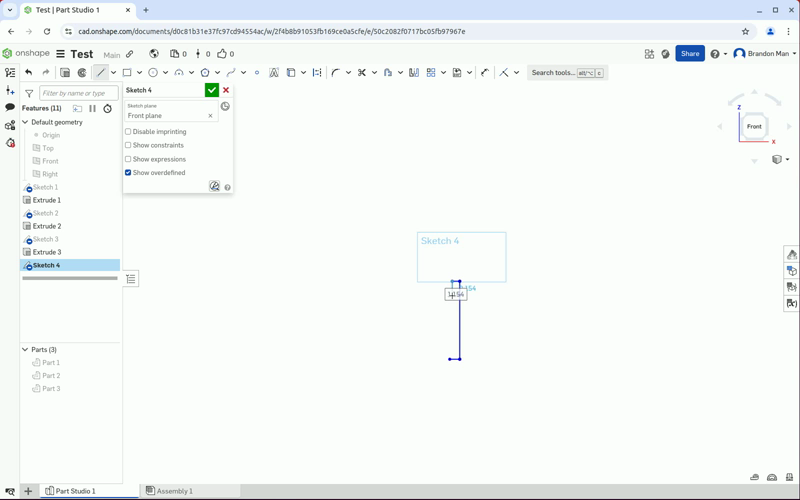
key_up(shift)
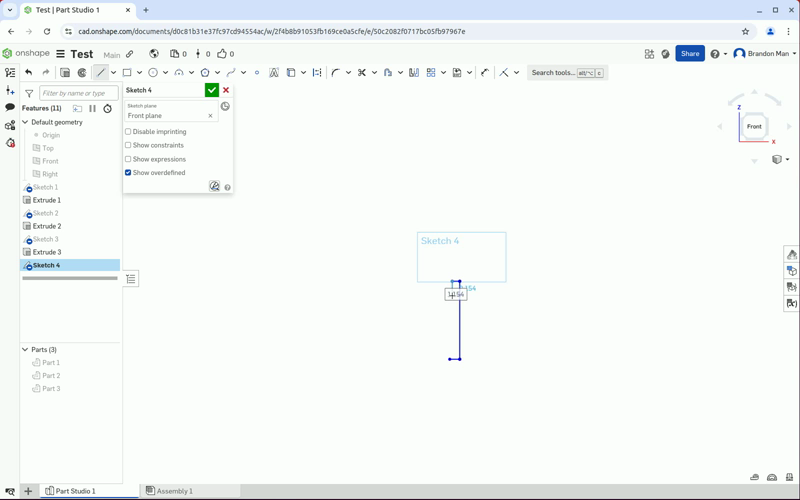
key_down(shift)
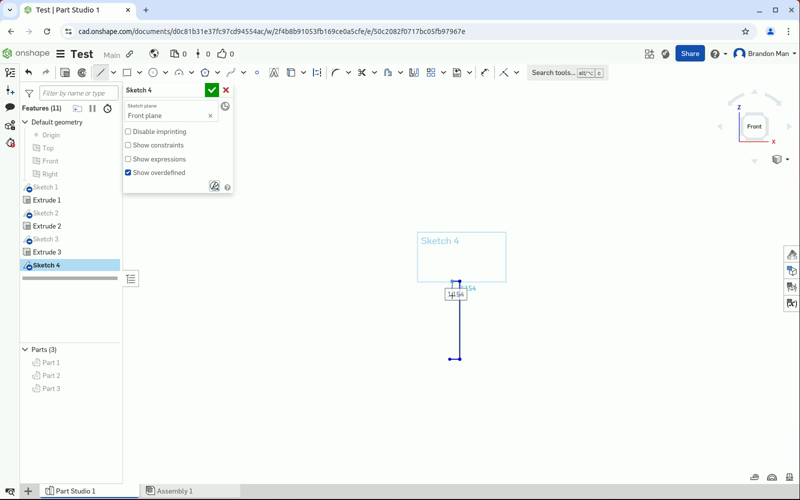
mouse_move(452, 359)
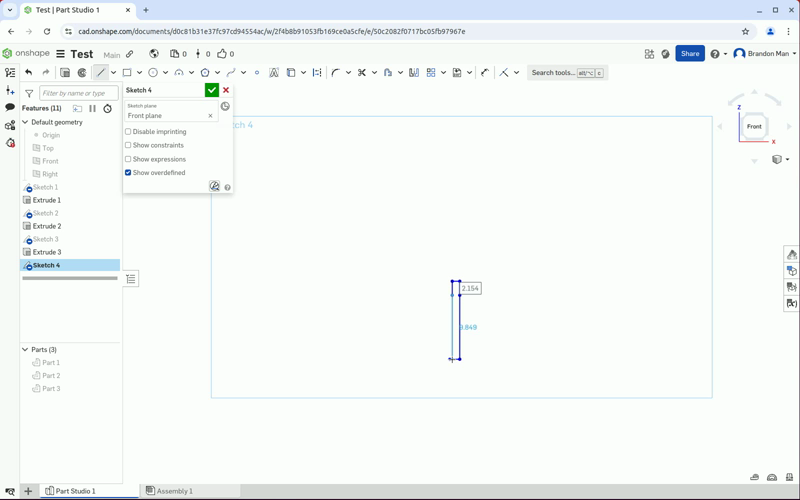
key_up(shift)
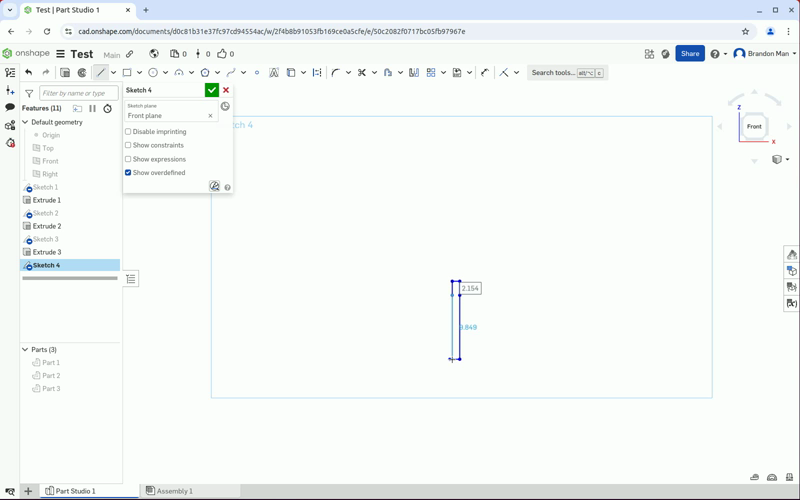
click(452, 359)
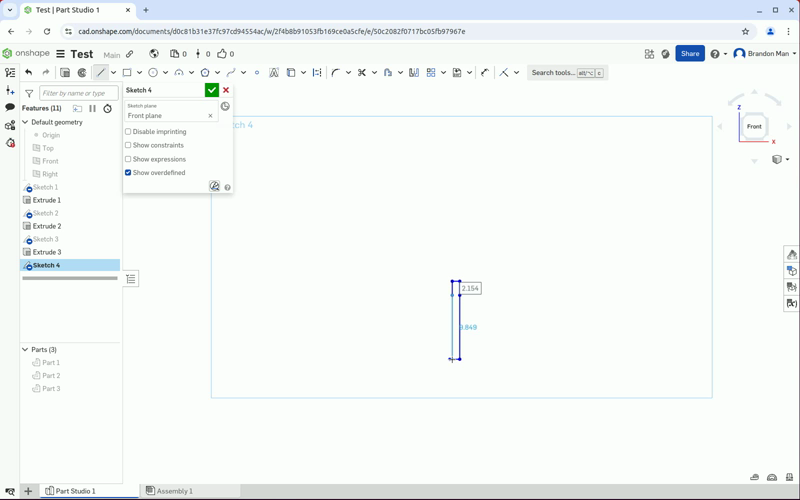
key(esc)
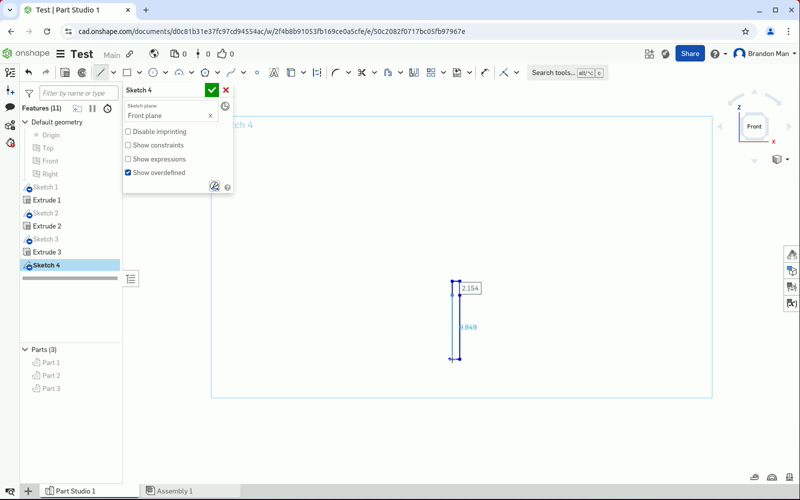
mouse_move(458, 286)
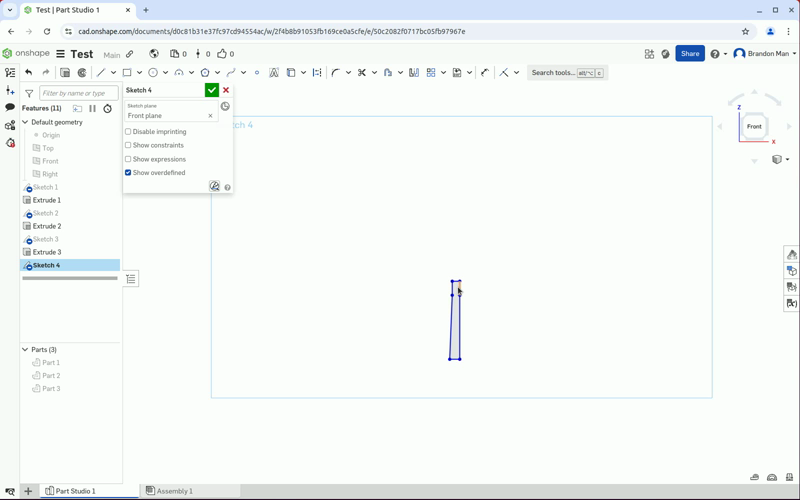
scroll(6)
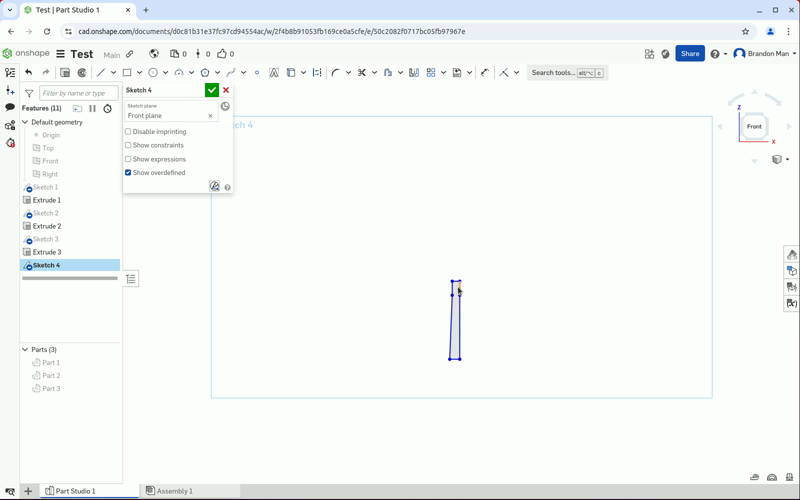
scroll(6)
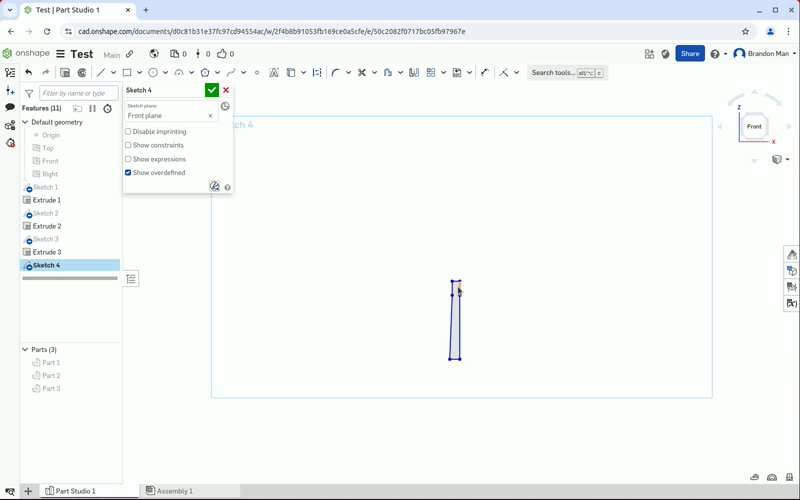
scroll(6)
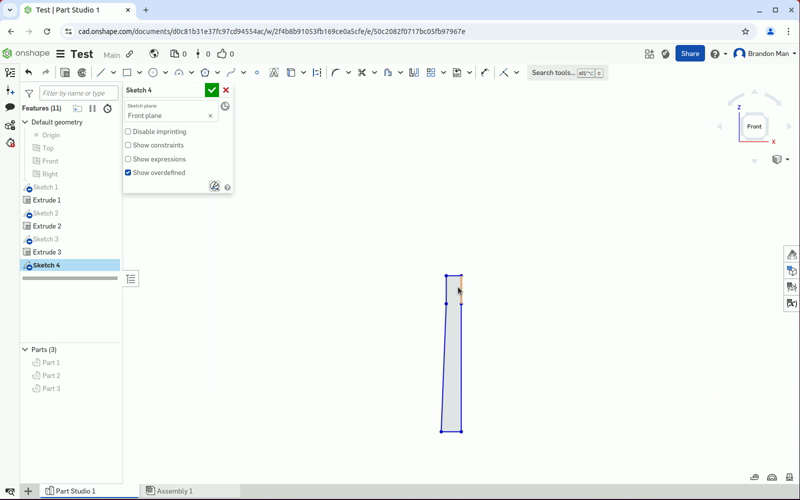
scroll(6)
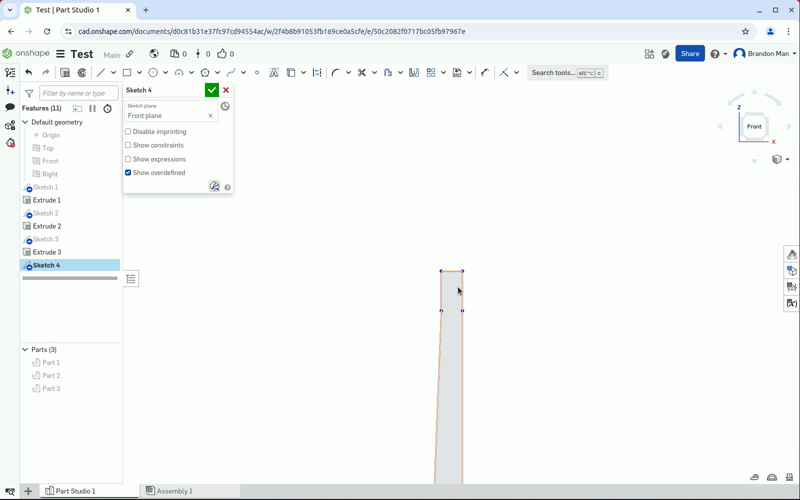
scroll(6)
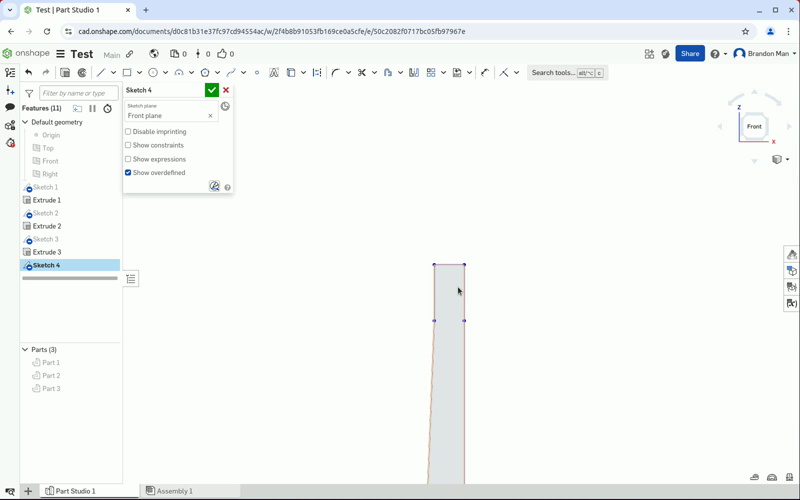
scroll(6)
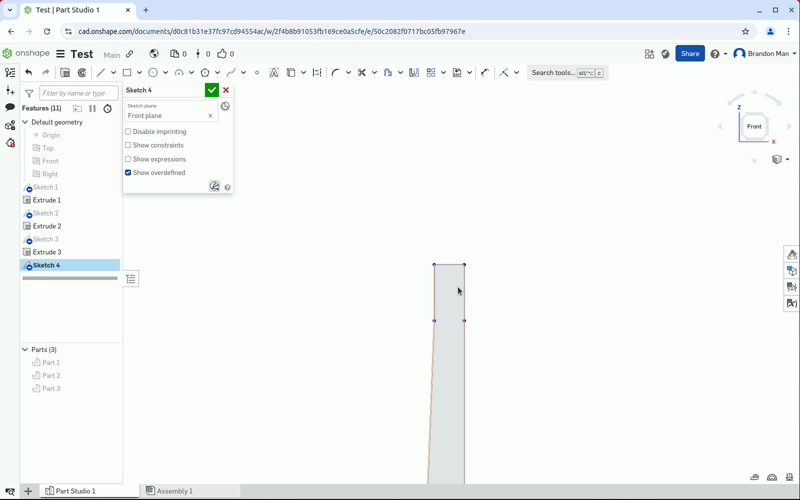
scroll(6)
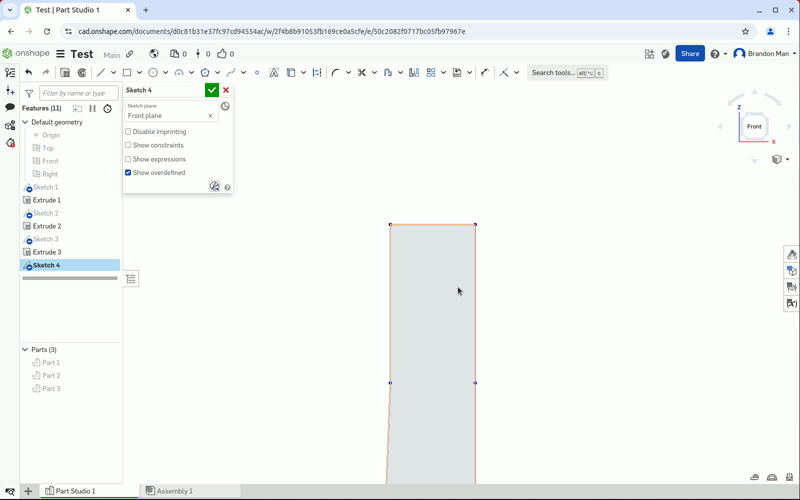
click(458, 286)
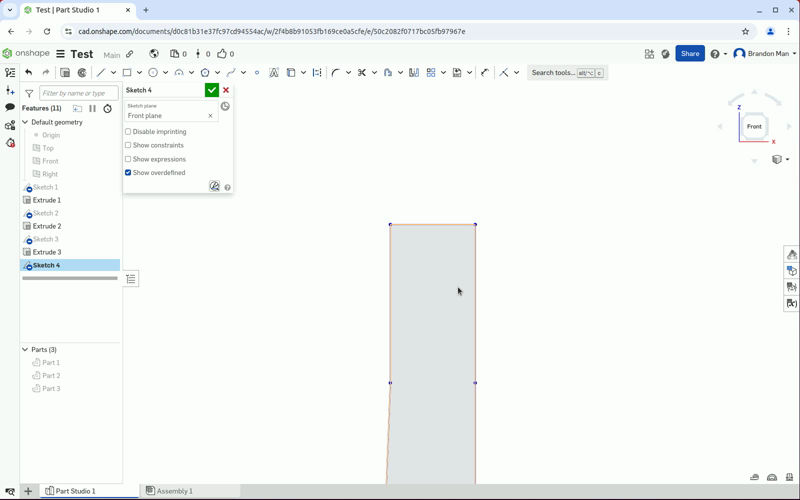
scroll(-6)
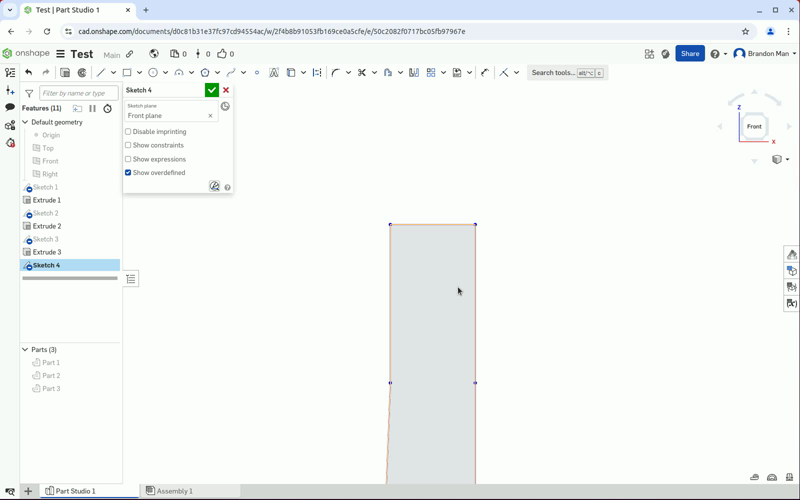
scroll(-6)
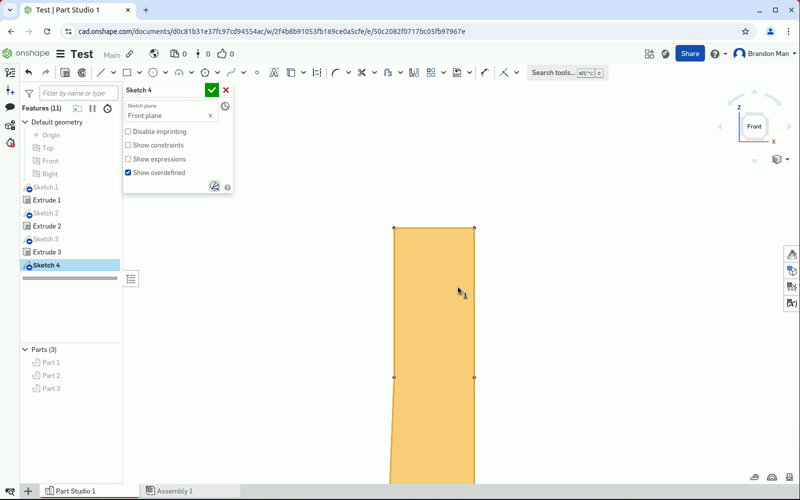
scroll(-6)
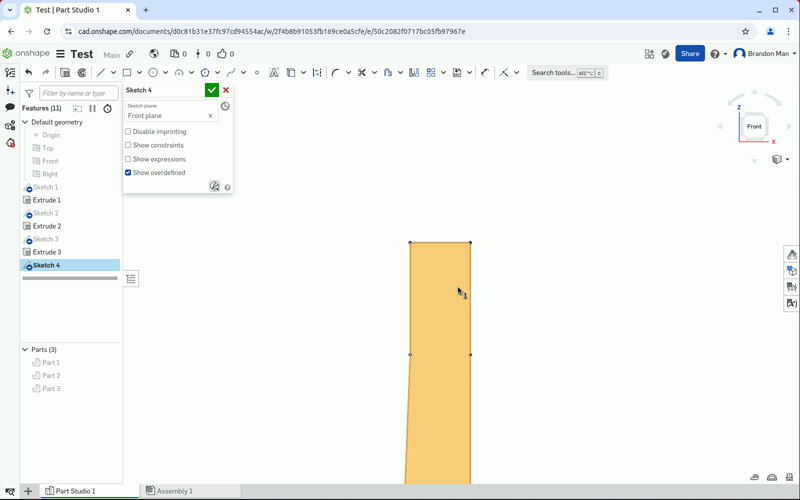
scroll(-6)
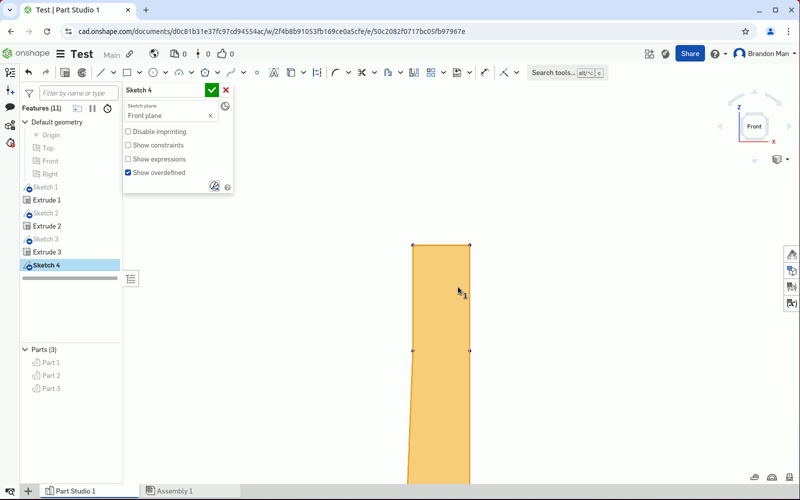
scroll(-6)
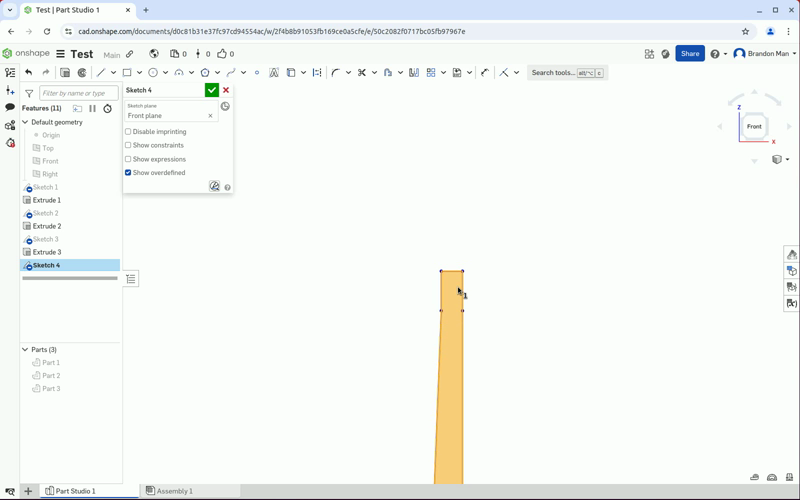
scroll(-6)
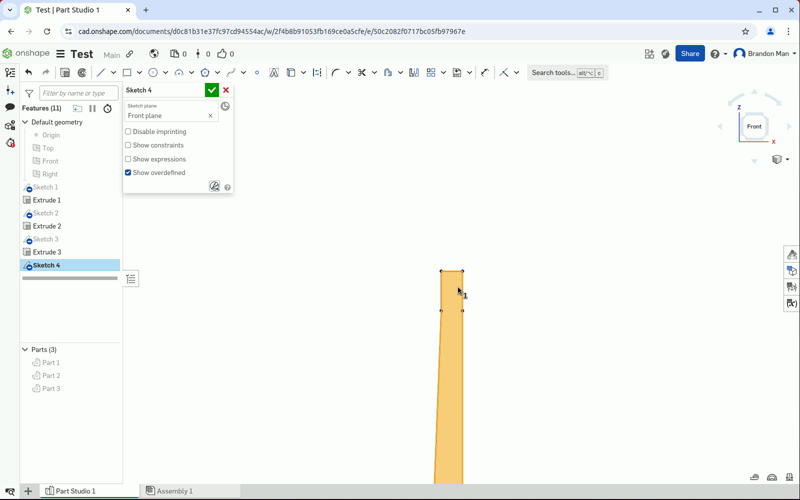
scroll(-6)
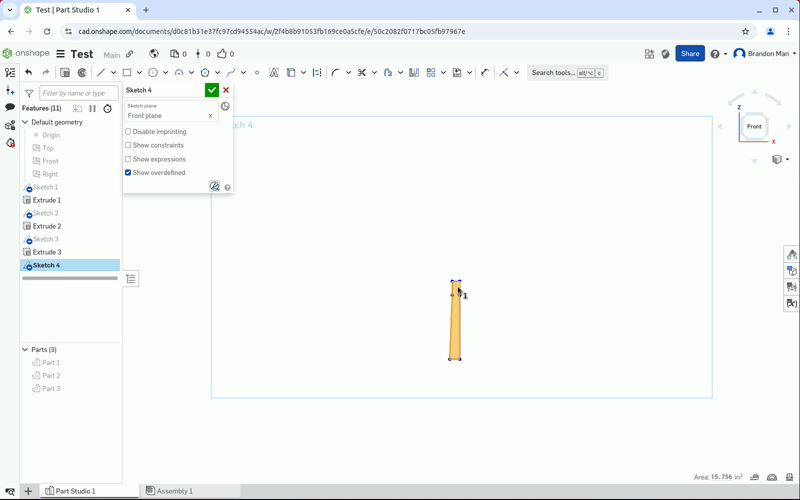
mouse_move(73, 352)
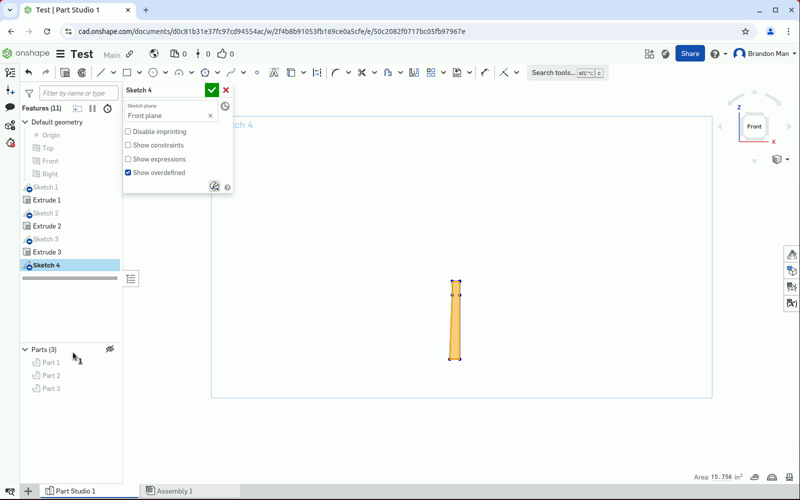
key(shift+y)
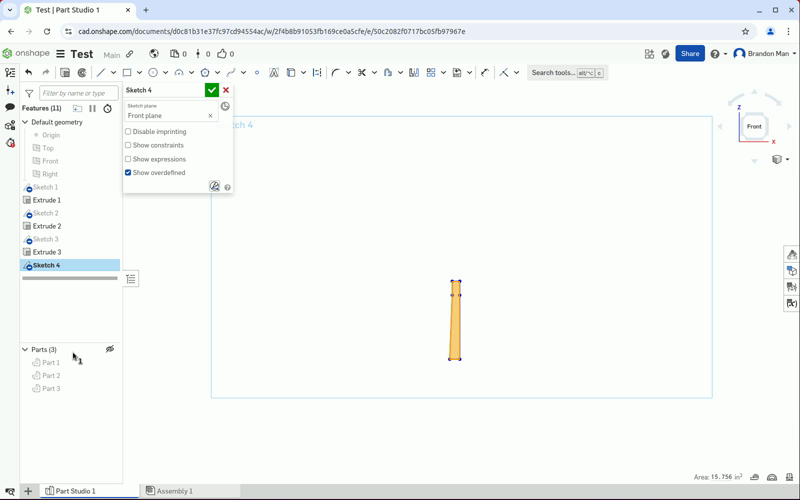
key(shift+e)
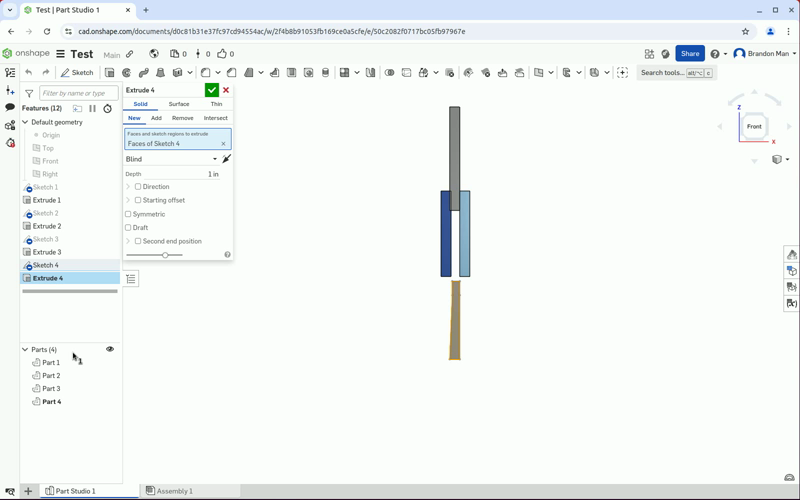
mouse_move(143, 106)
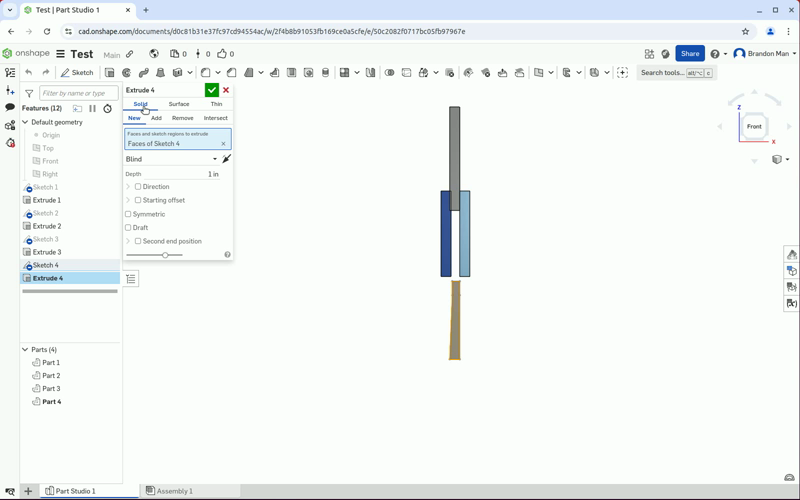
click(143, 106)
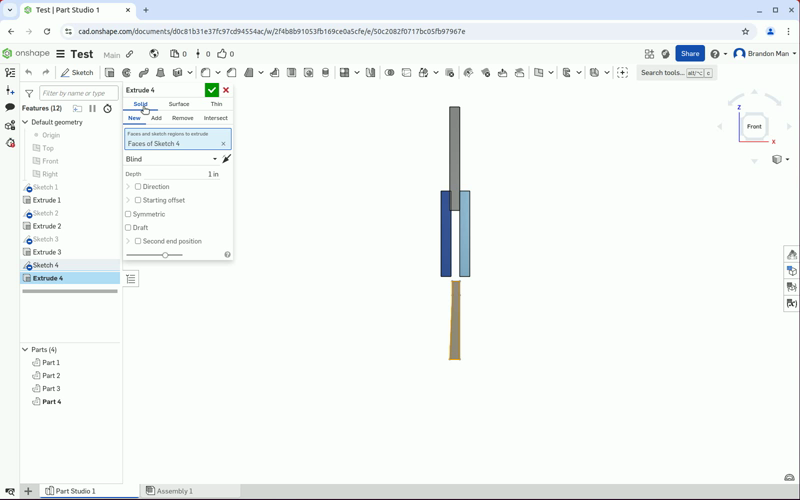
mouse_move(137, 120)
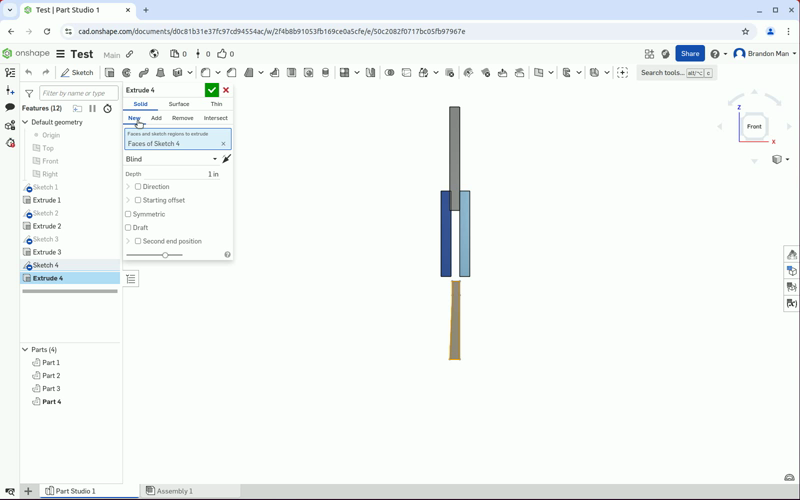
click(137, 120)
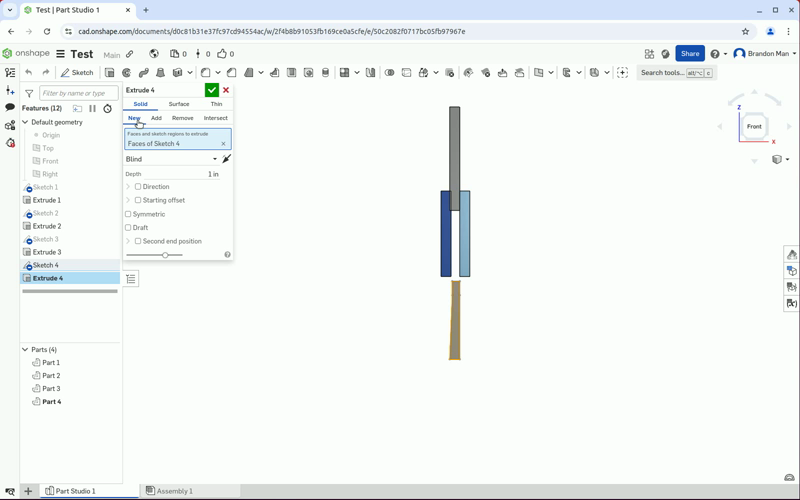
key(tab, 4)
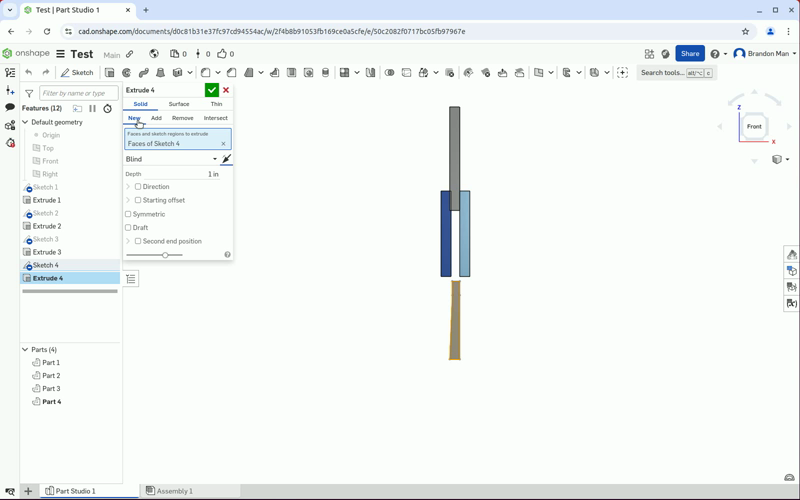
text(2.889)
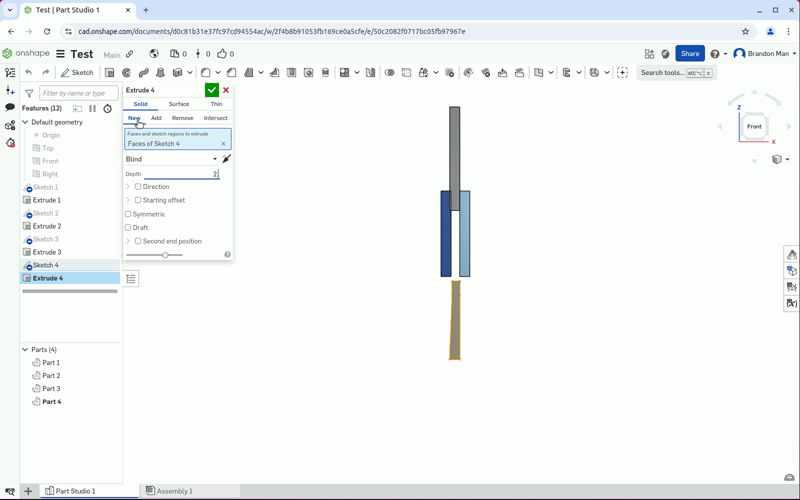
key(enter)
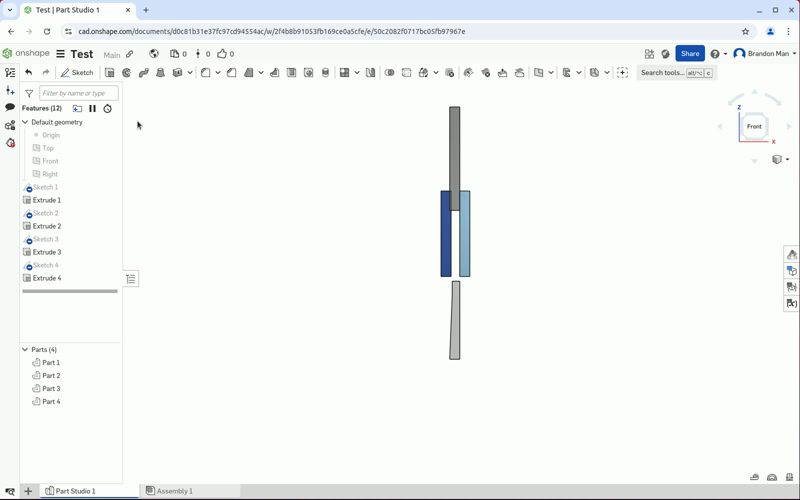
key(shift+h)
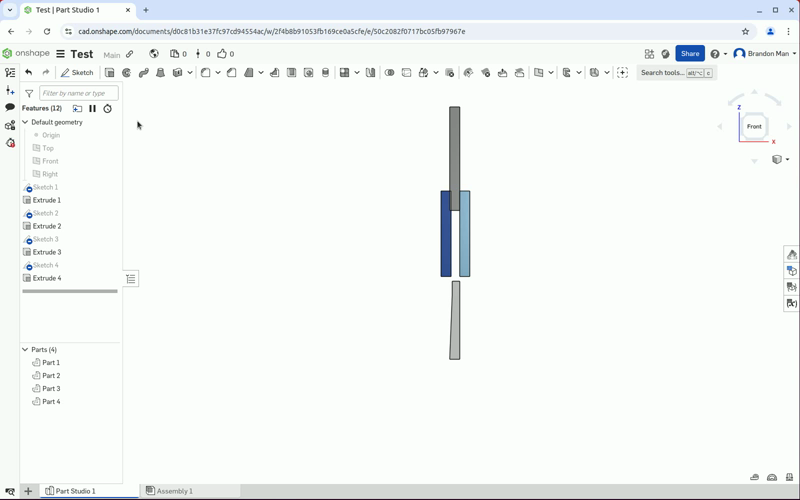
key(shift+h)
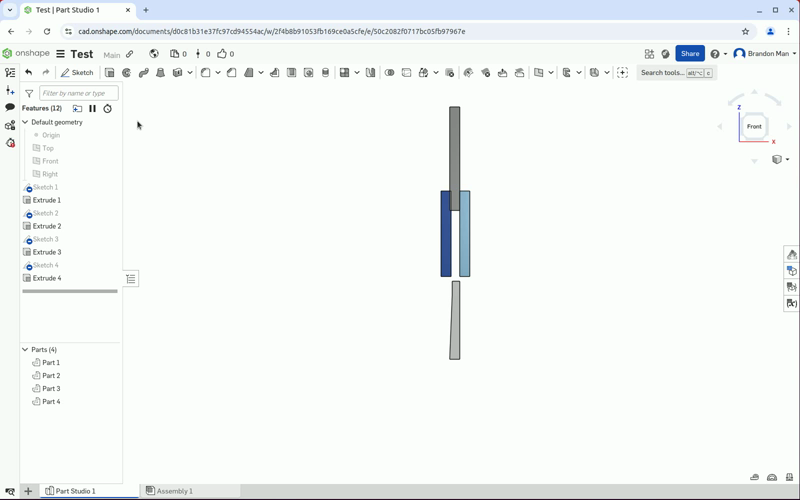
key(shift+7)
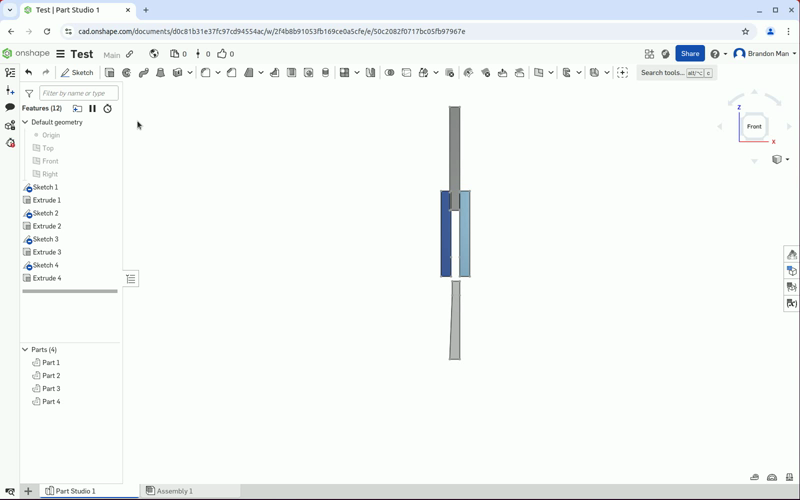
key(left, 2)
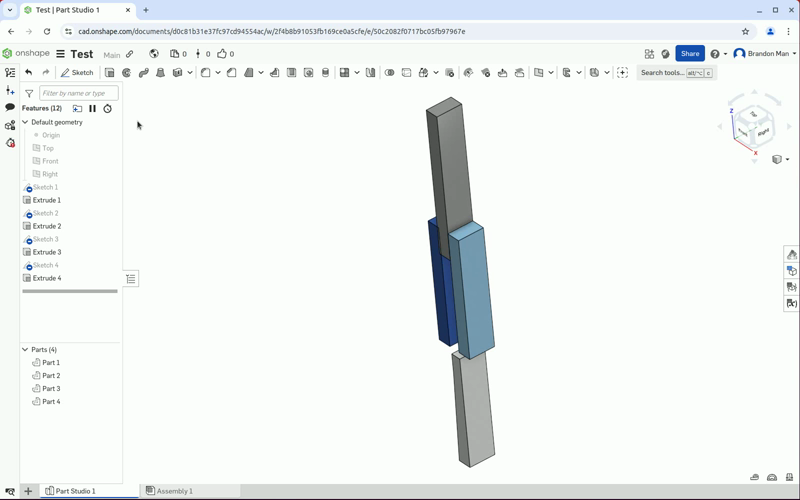
key(down, 2)
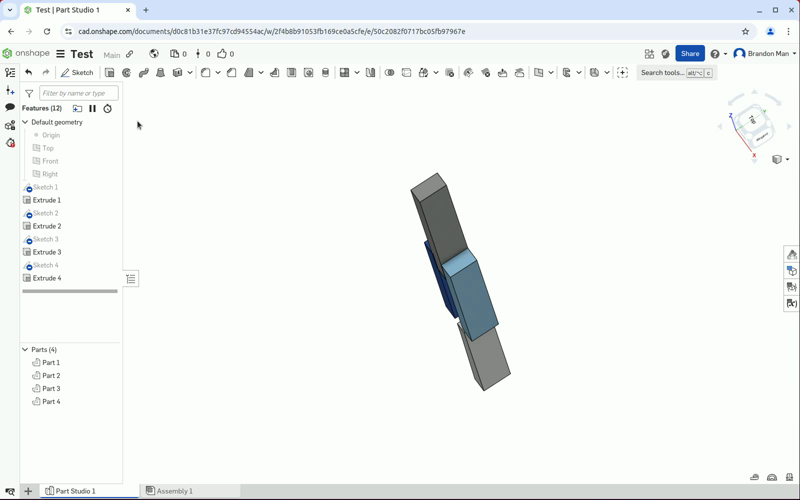
key(up, 2)
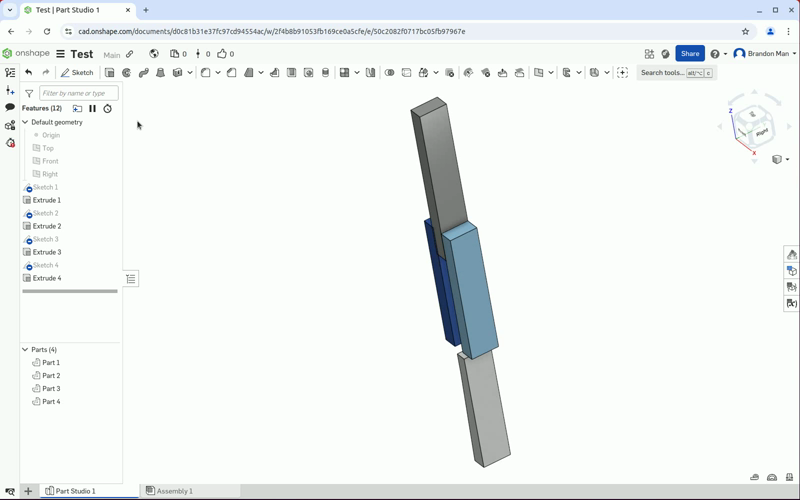
key(right, 2)
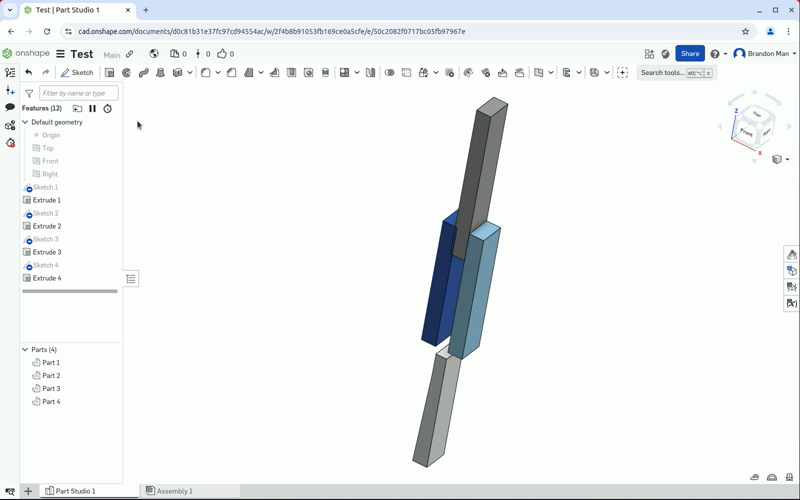
mouse_move(73, 189)
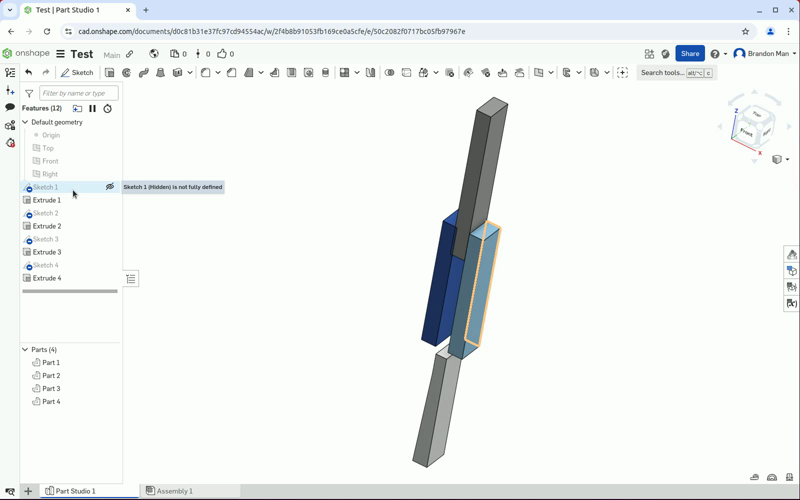
click(73, 189)